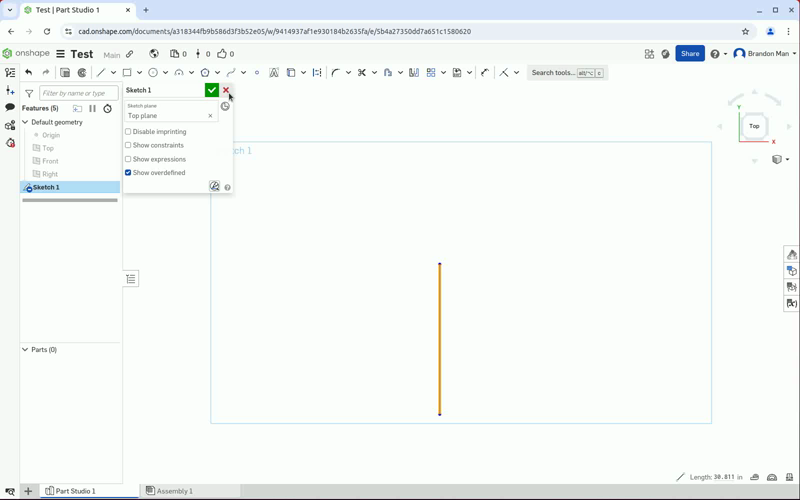
key(shift+h)
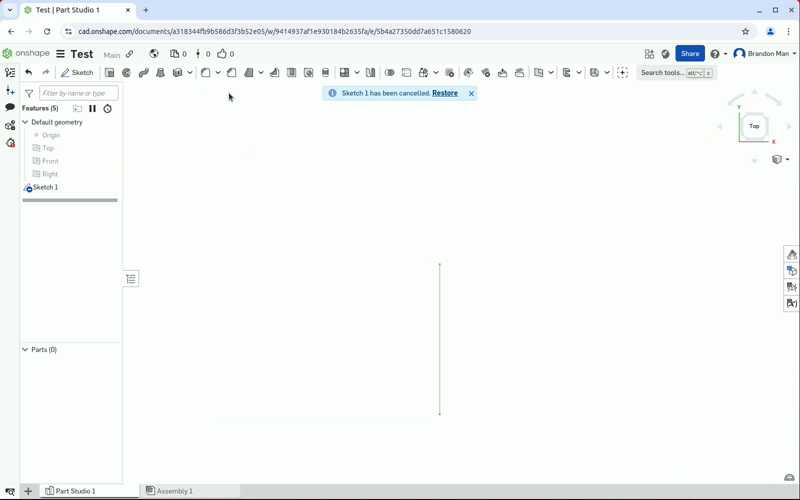
key(shift+s)
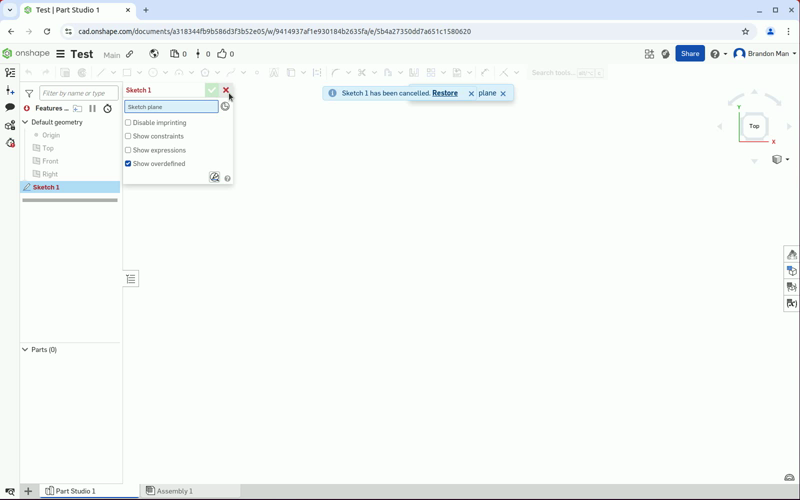
mouse_move(73, 150)
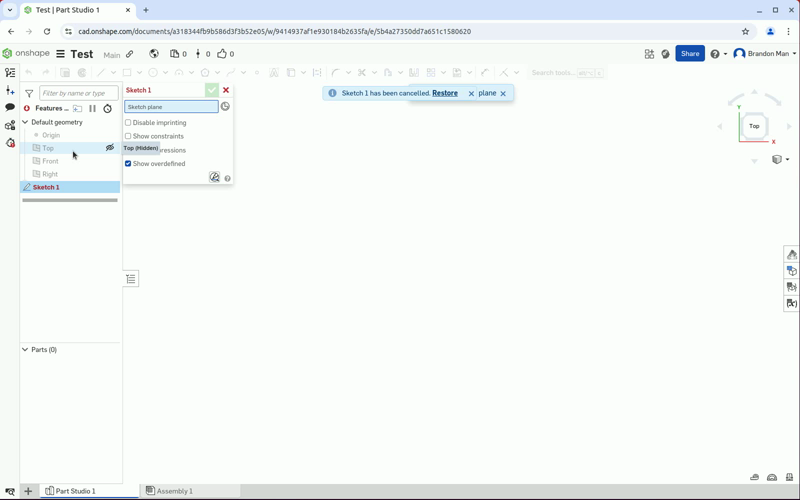
click(73, 150)
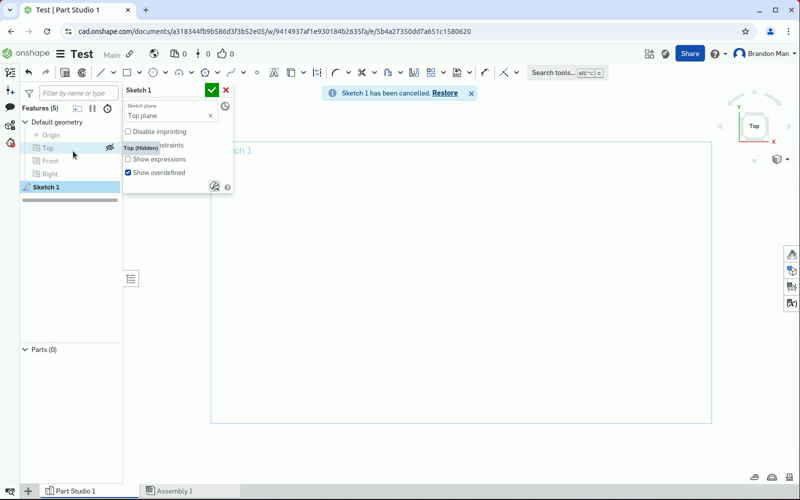
mouse_move(73, 352)
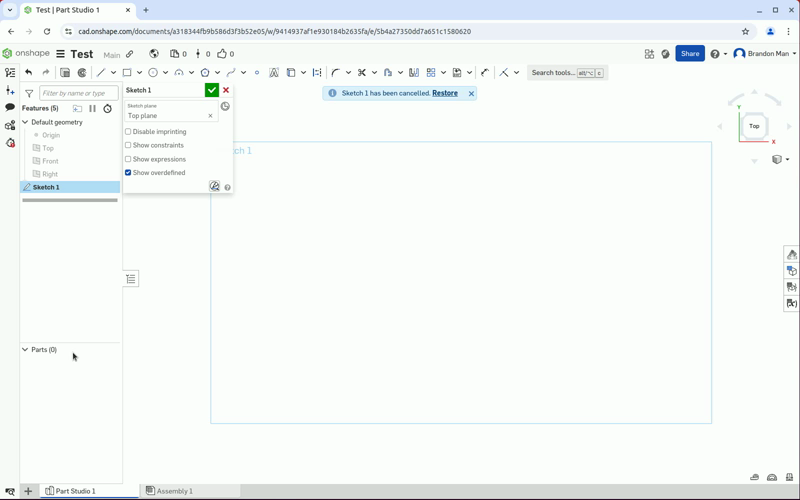
key(y)
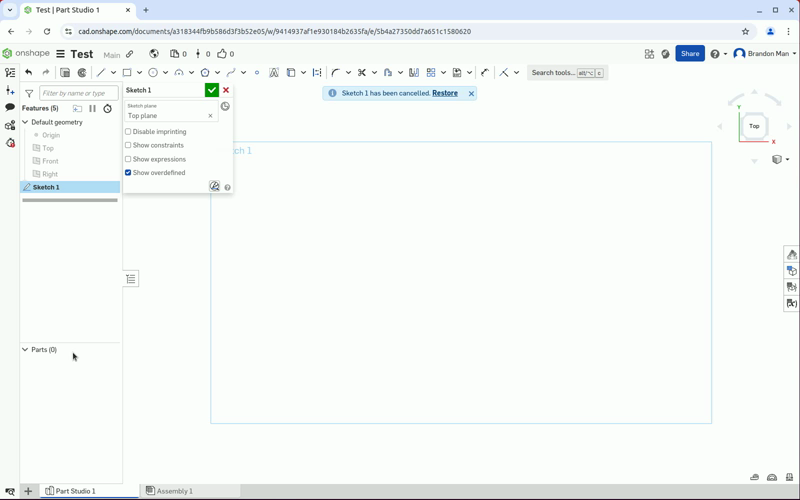
key(l)
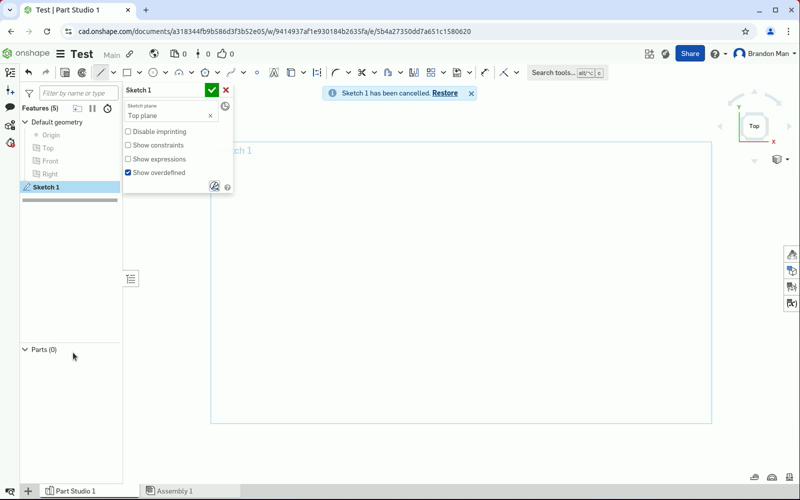
key_down(shift)
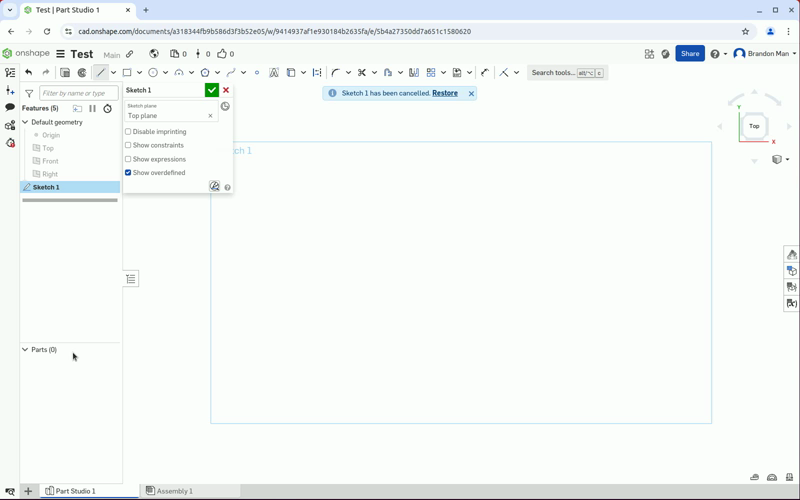
mouse_move(451, 297)
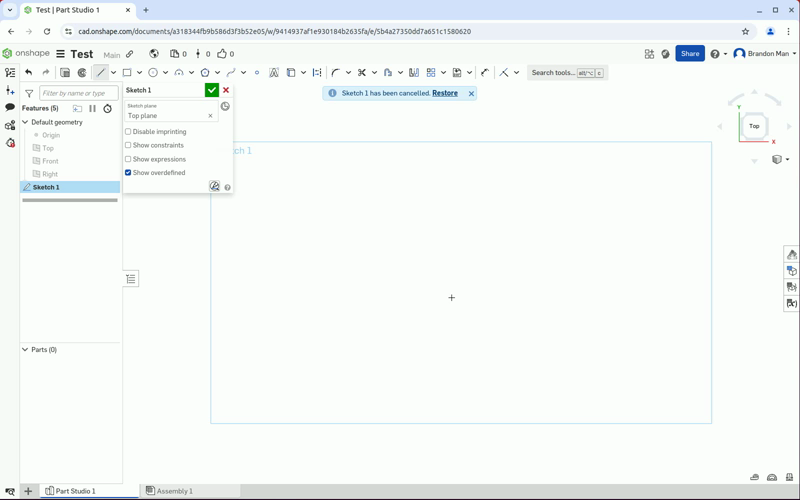
click(451, 297)
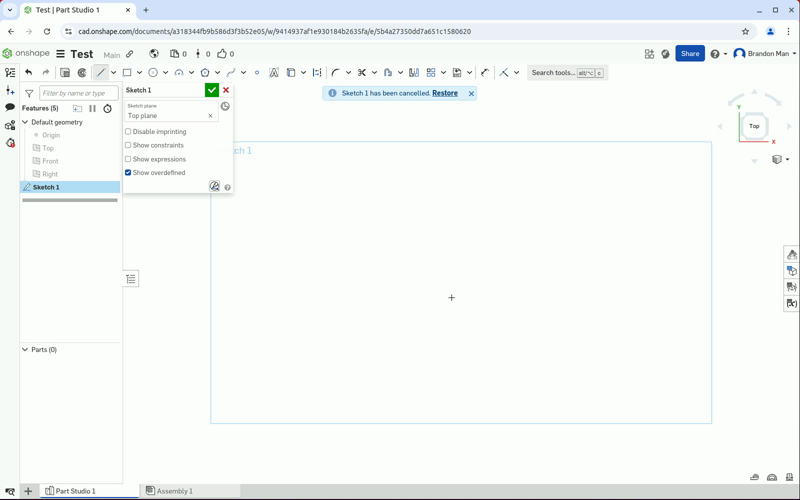
key_up(shift)
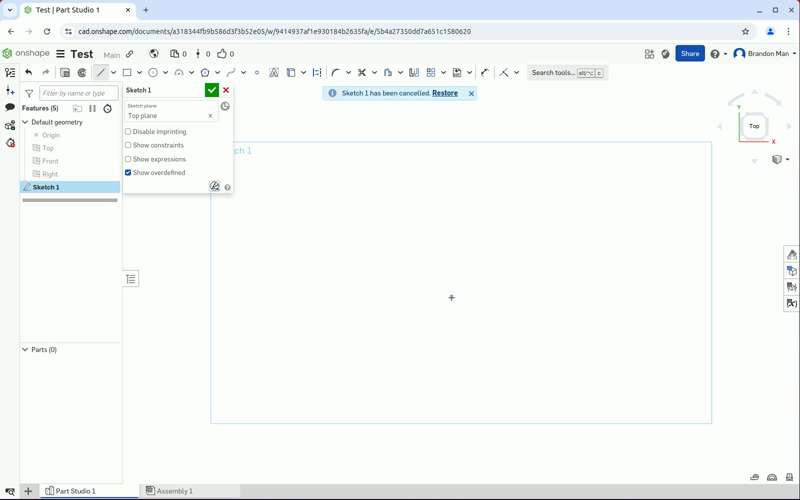
key_down(shift)
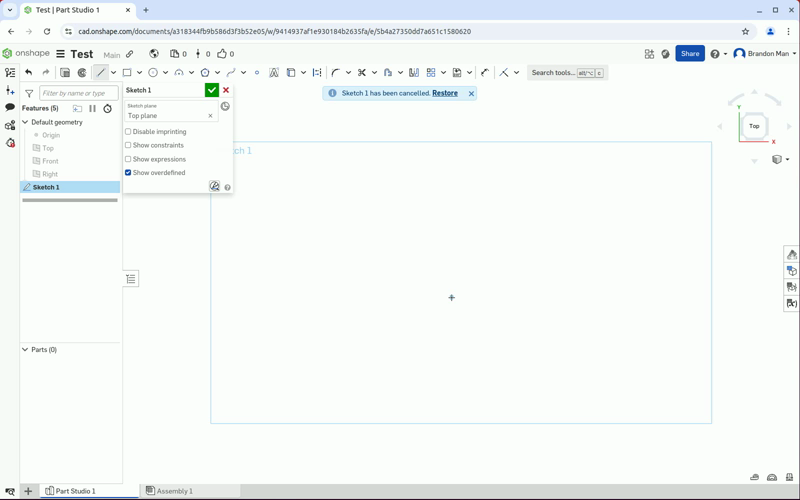
mouse_move(481, 297)
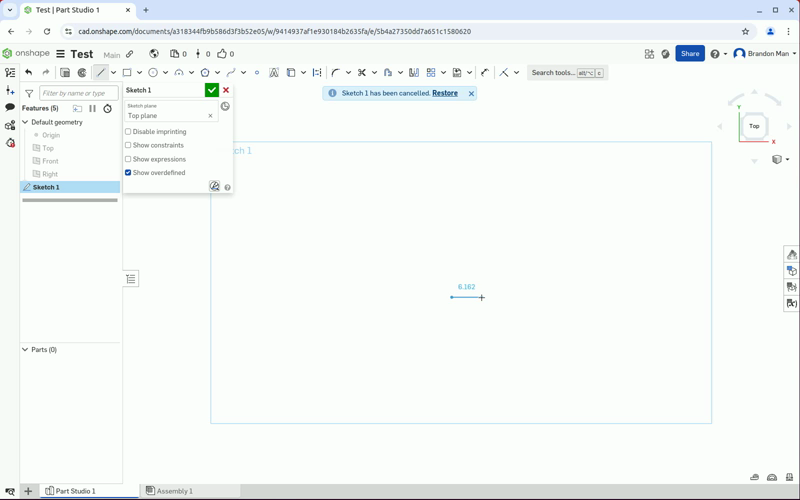
mouse_move(456, 297)
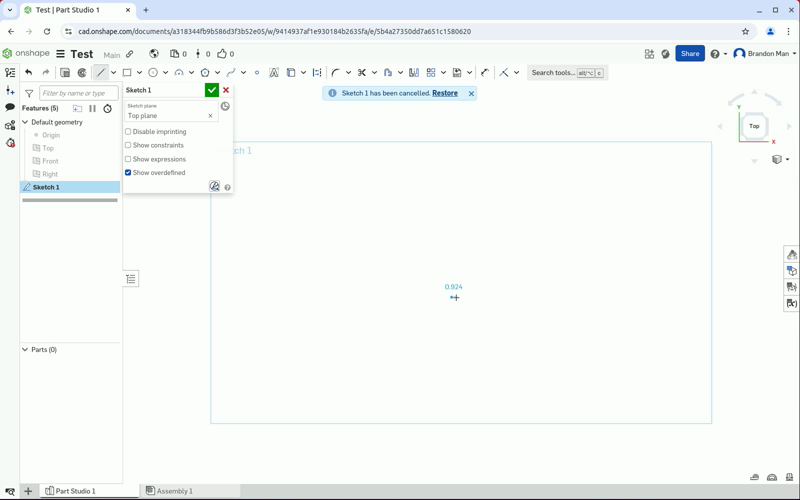
scroll(6)
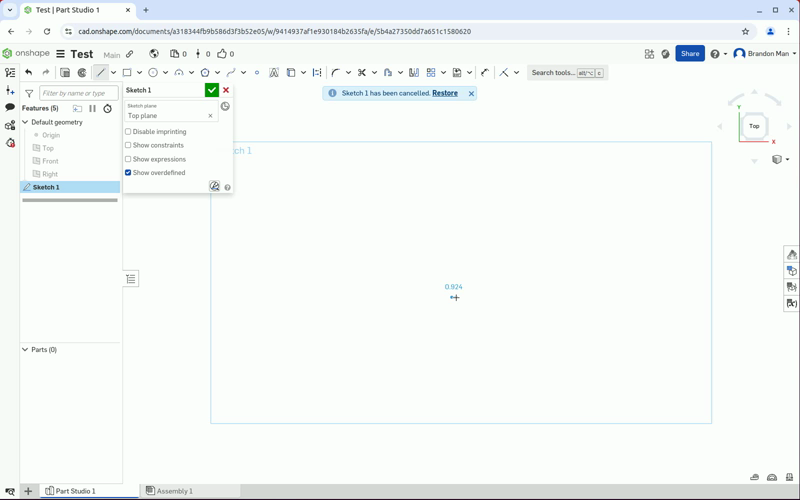
scroll(6)
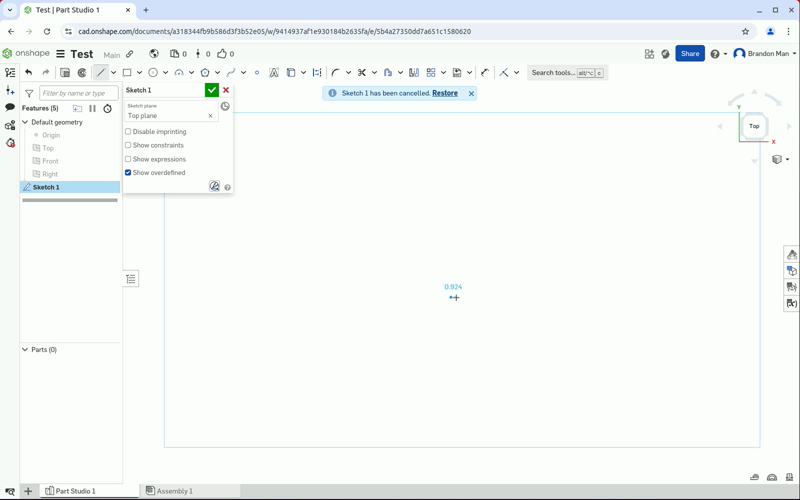
scroll(6)
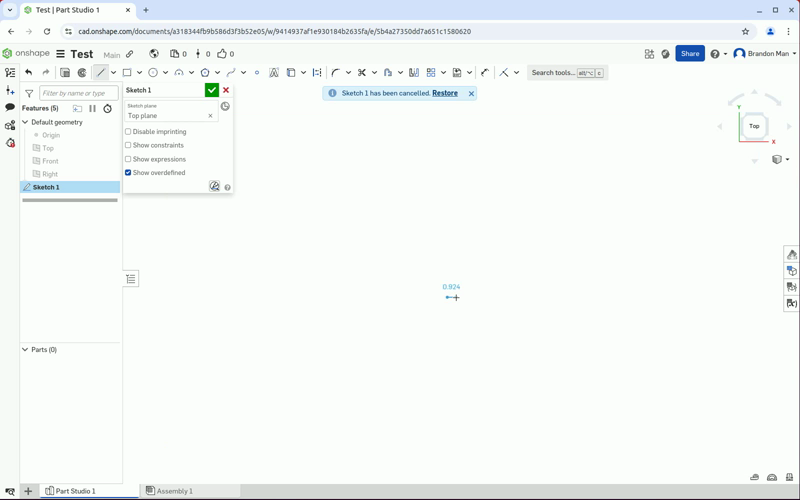
scroll(6)
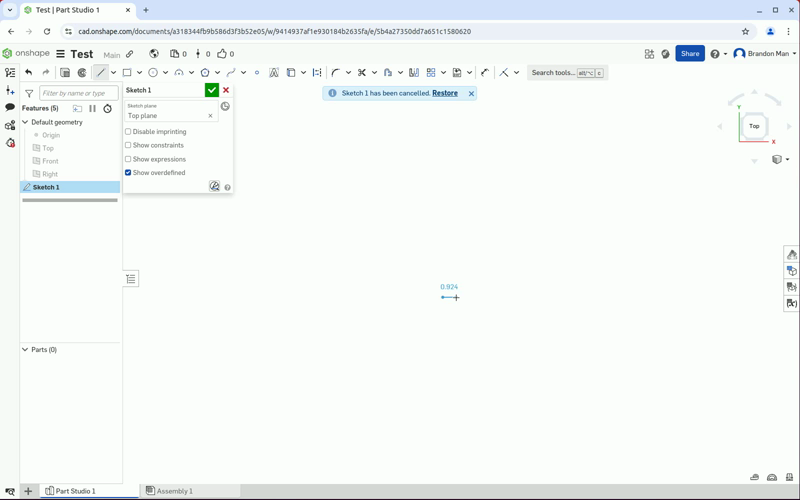
scroll(6)
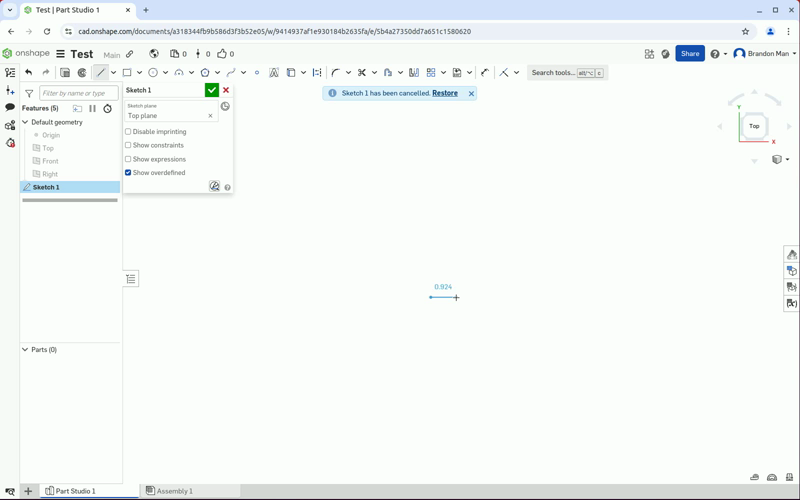
scroll(6)
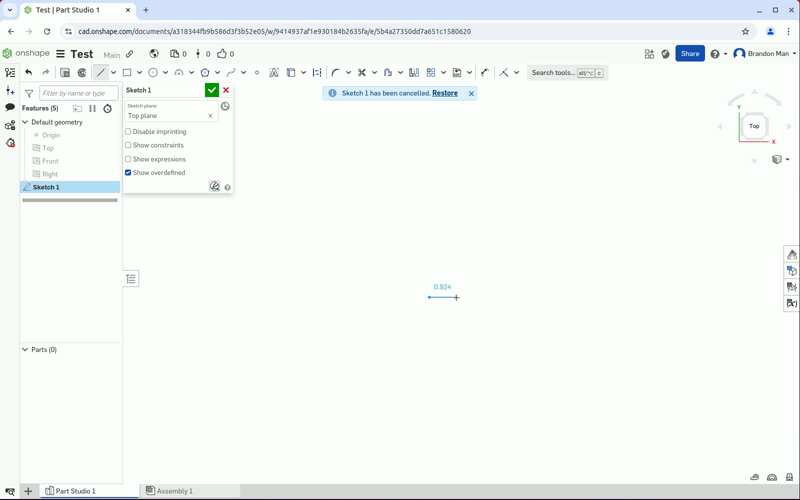
scroll(6)
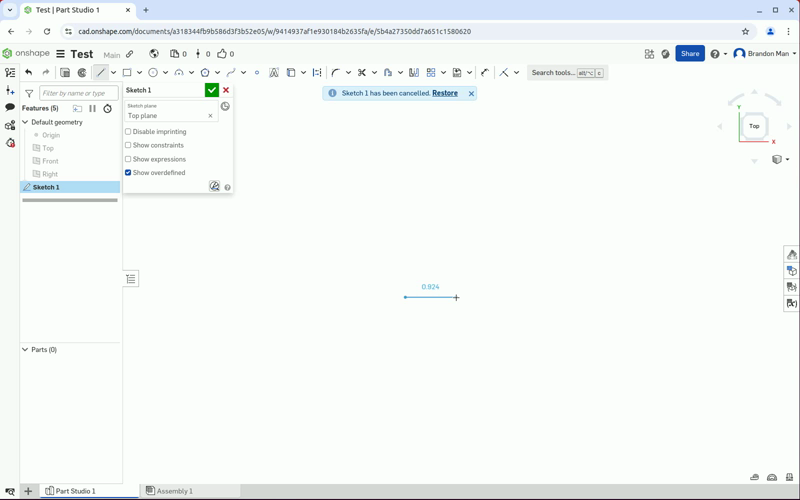
click(456, 297)
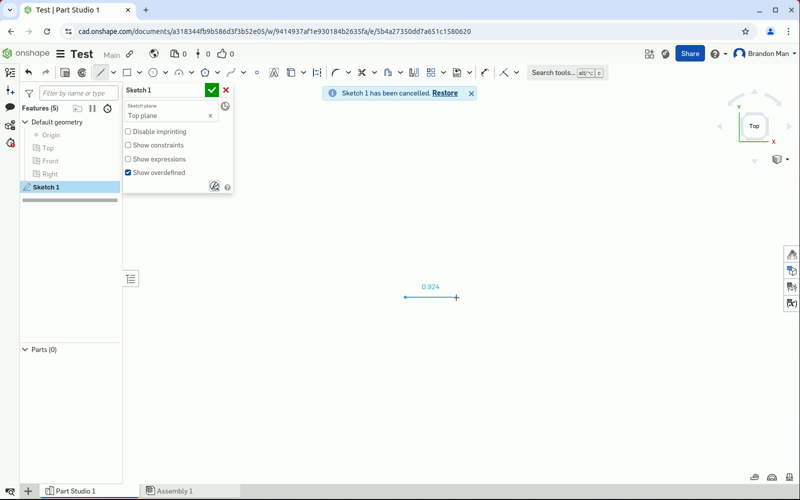
scroll(-6)
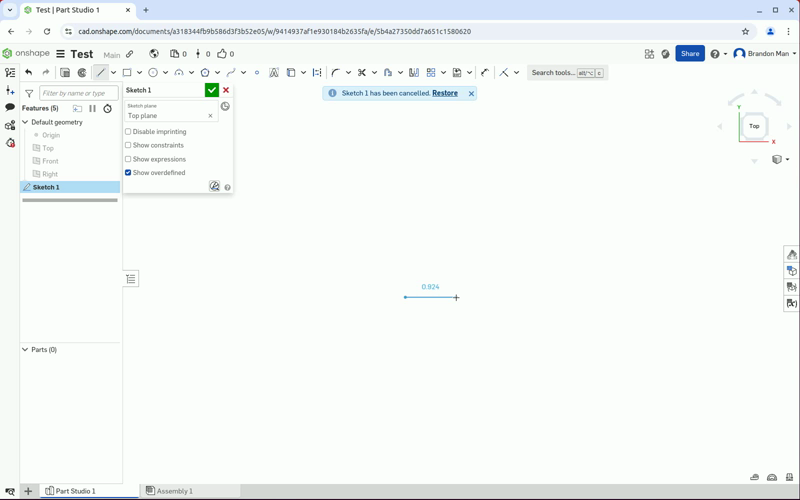
scroll(-6)
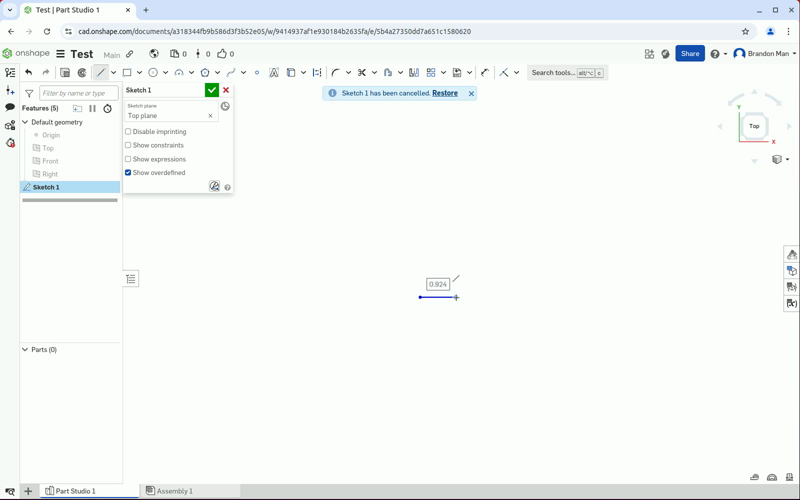
scroll(-6)
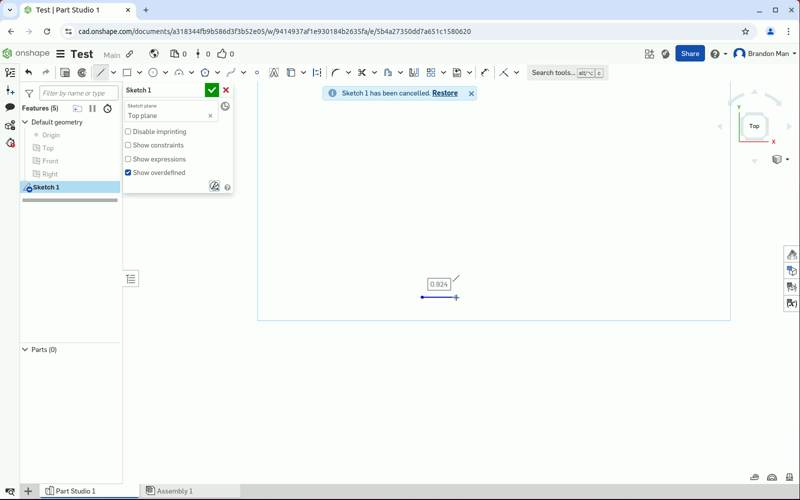
scroll(-6)
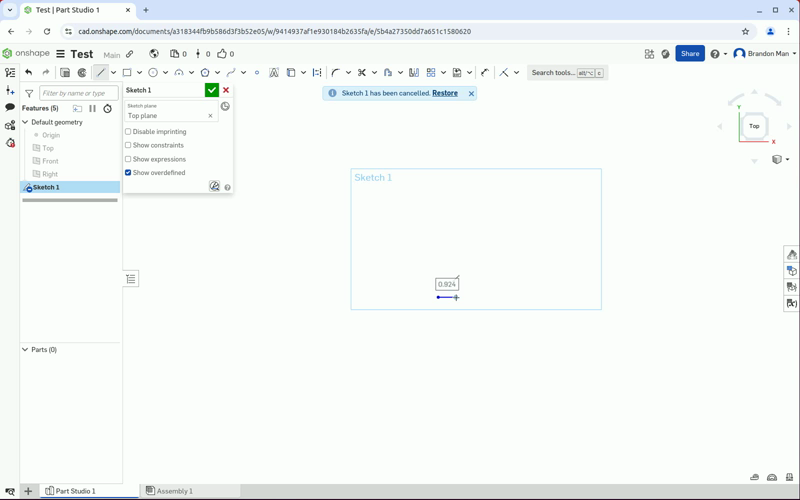
scroll(-6)
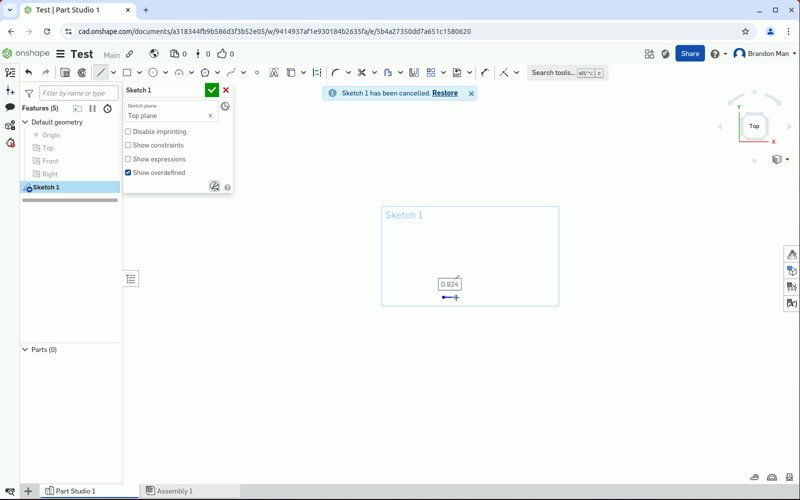
scroll(-6)
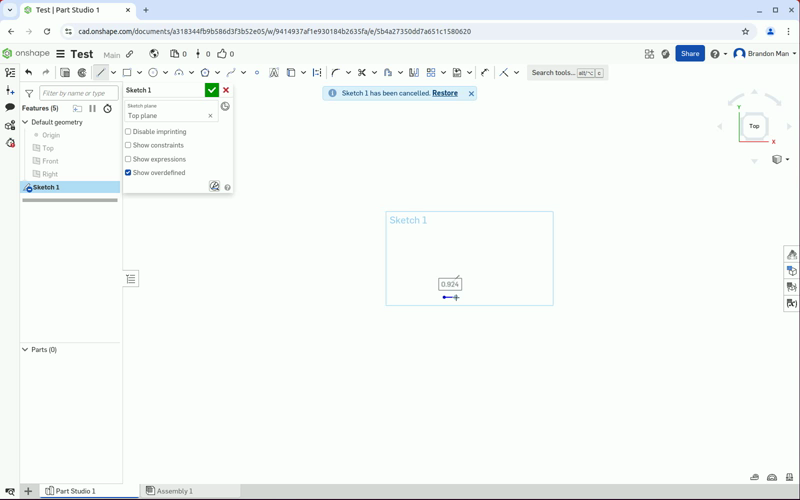
scroll(-6)
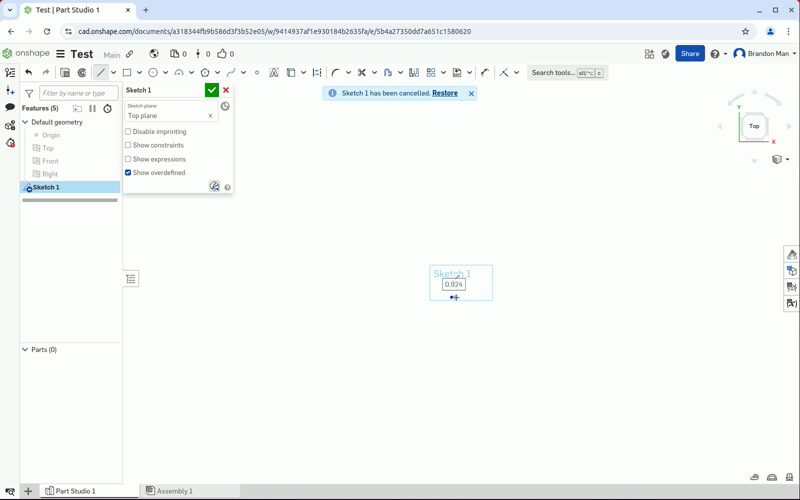
key_up(shift)
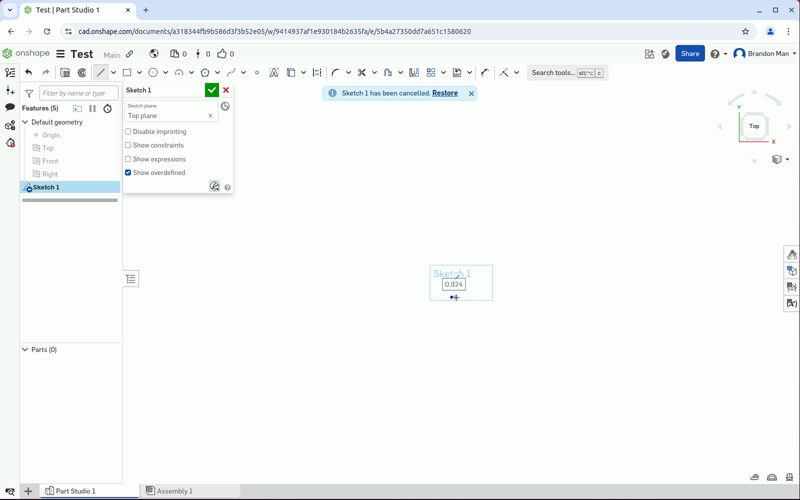
key_down(shift)
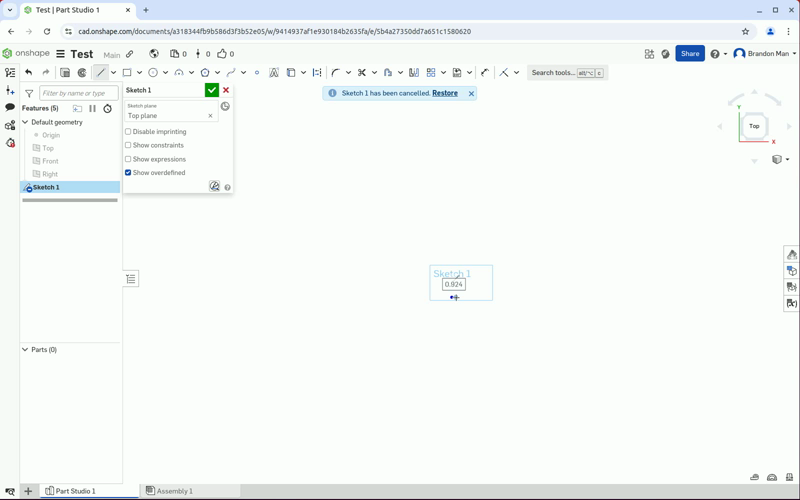
mouse_move(486, 297)
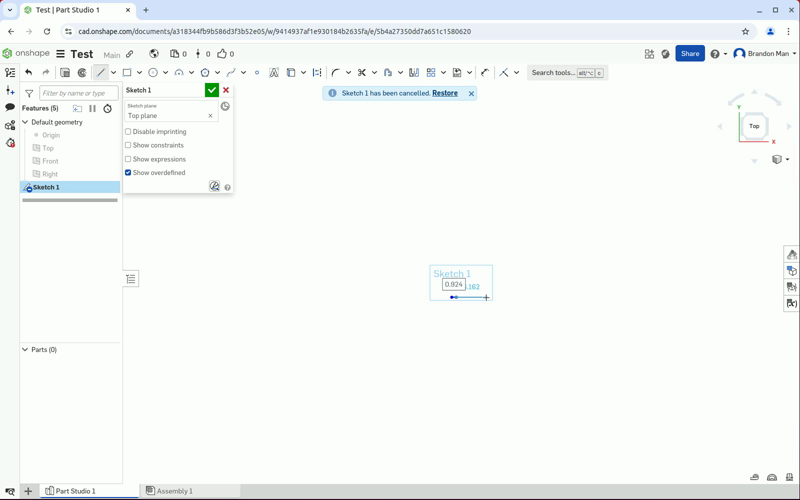
mouse_move(464, 297)
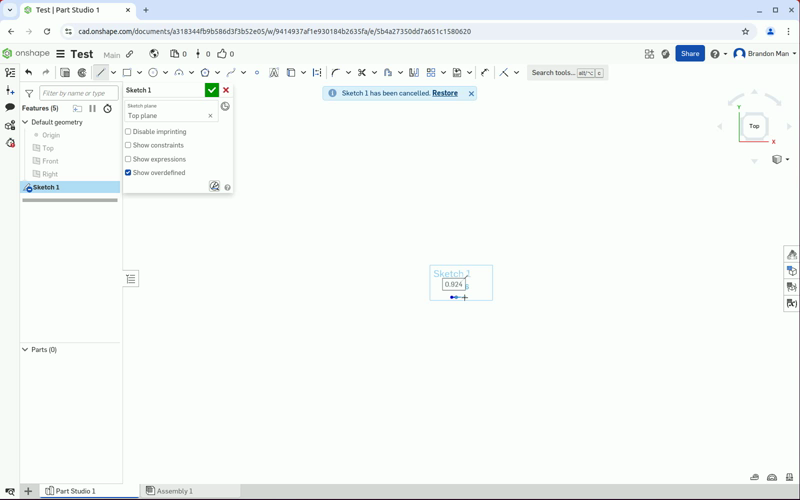
click(464, 297)
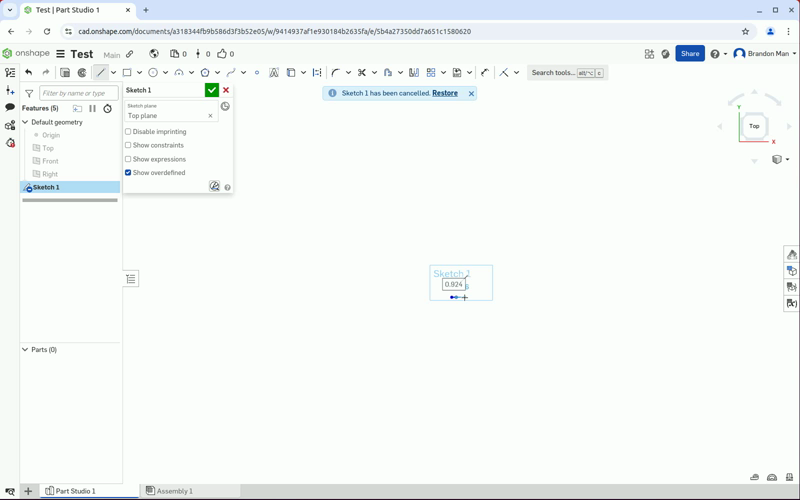
key_up(shift)
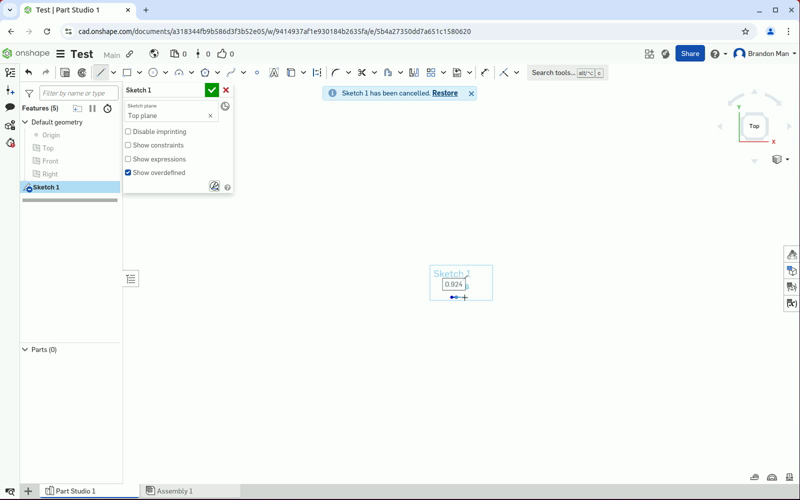
key_down(shift)
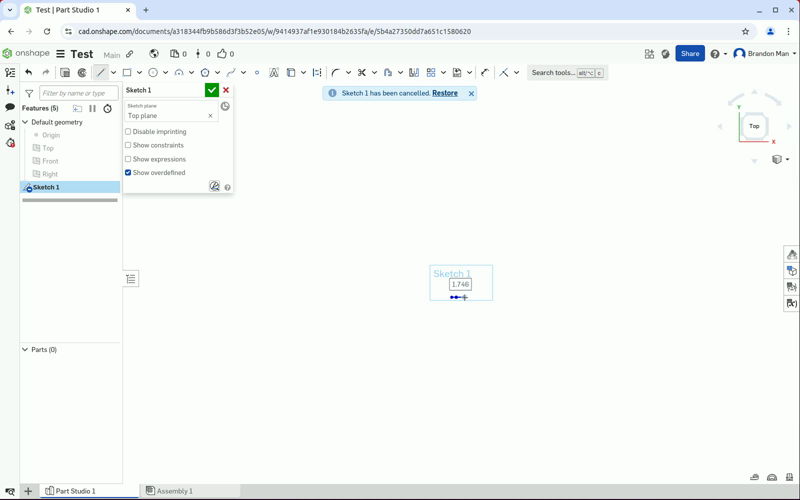
mouse_move(494, 297)
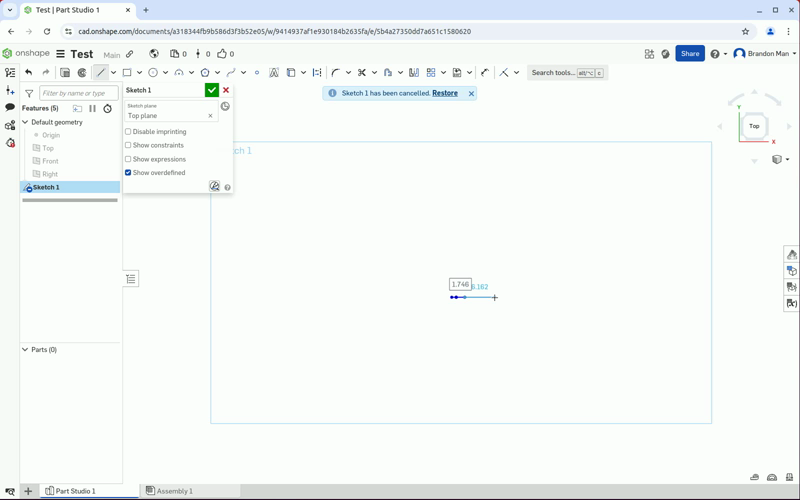
mouse_move(469, 297)
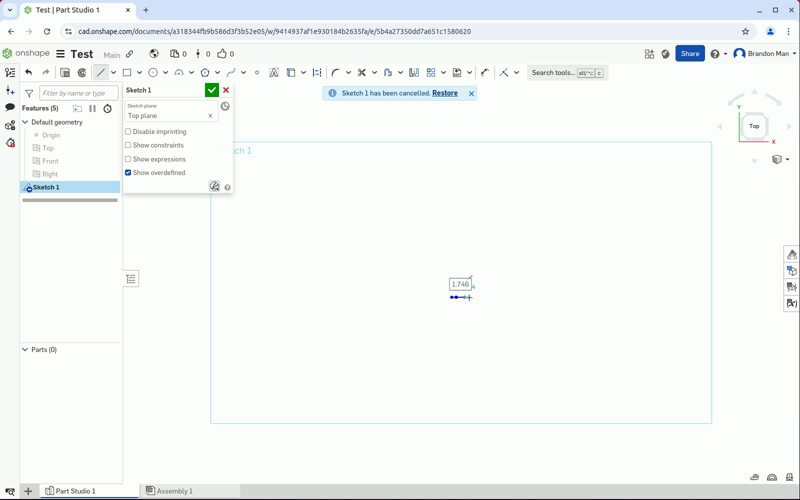
scroll(6)
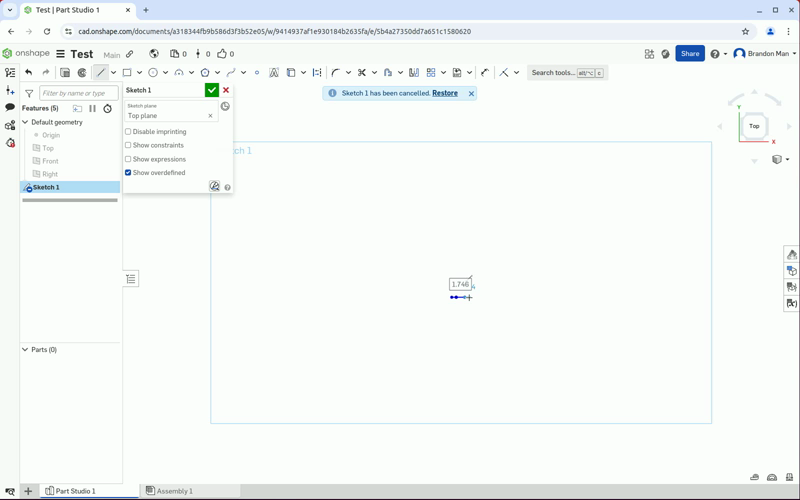
scroll(6)
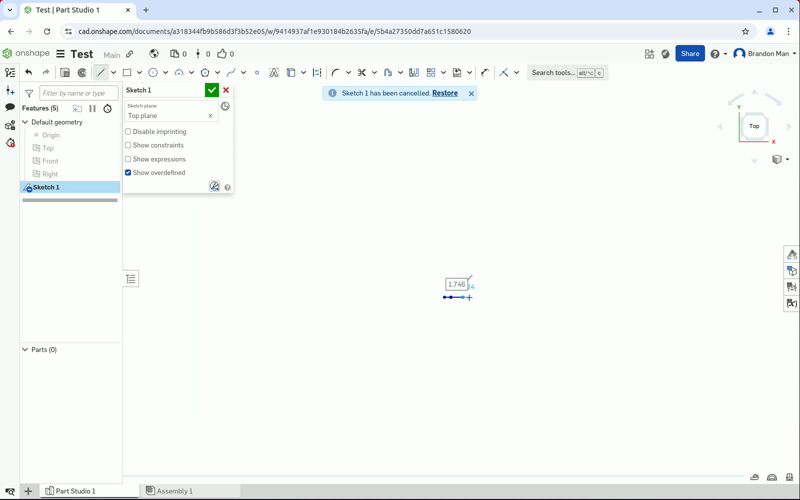
scroll(6)
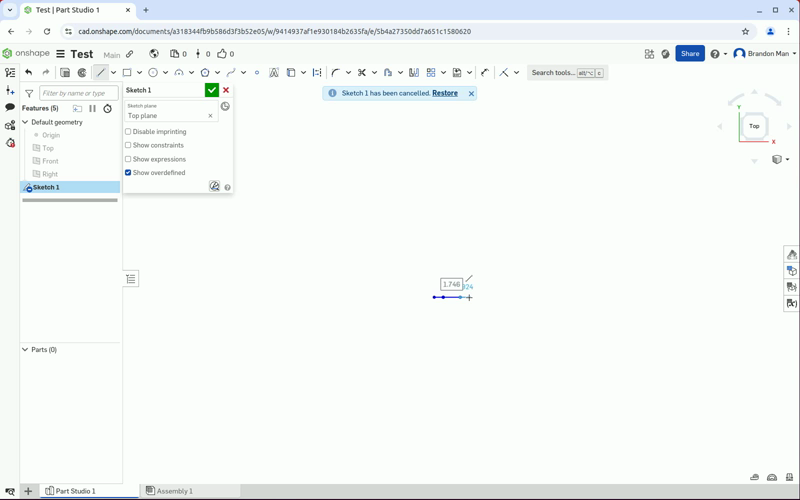
scroll(6)
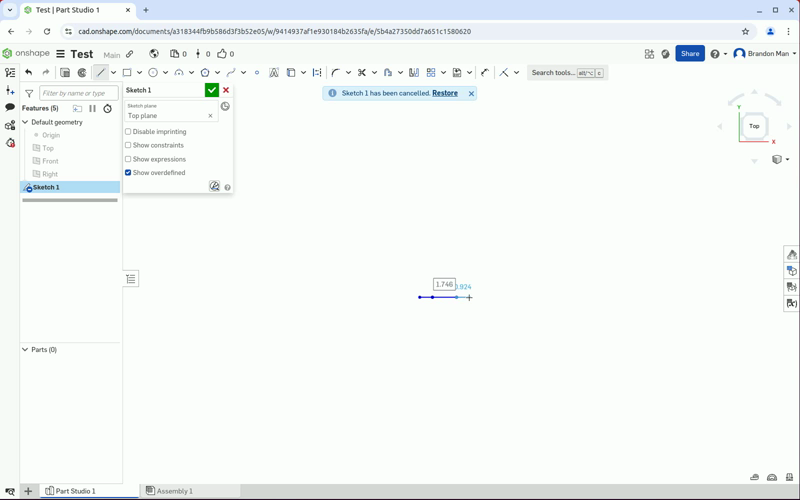
scroll(6)
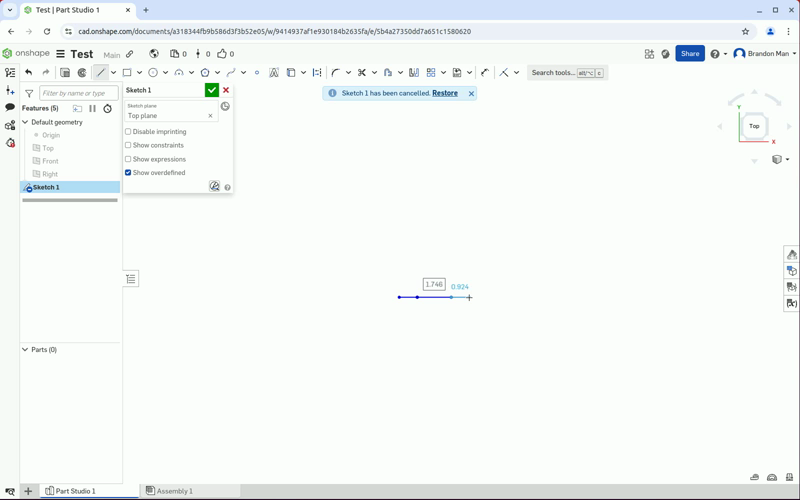
scroll(6)
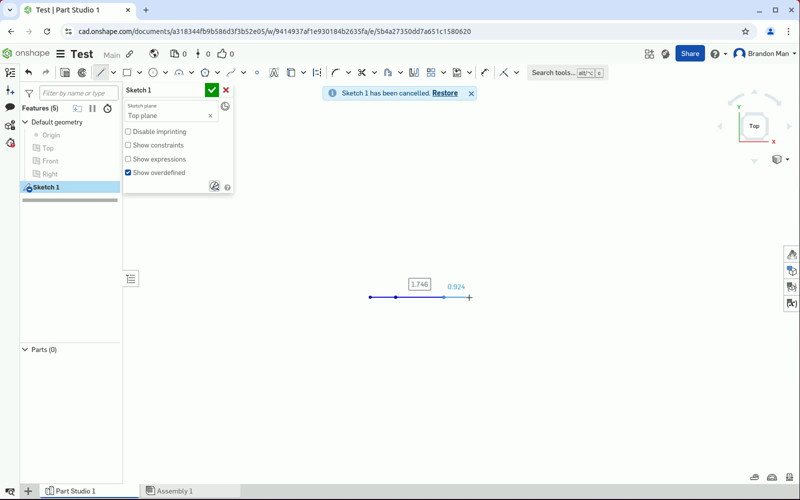
scroll(6)
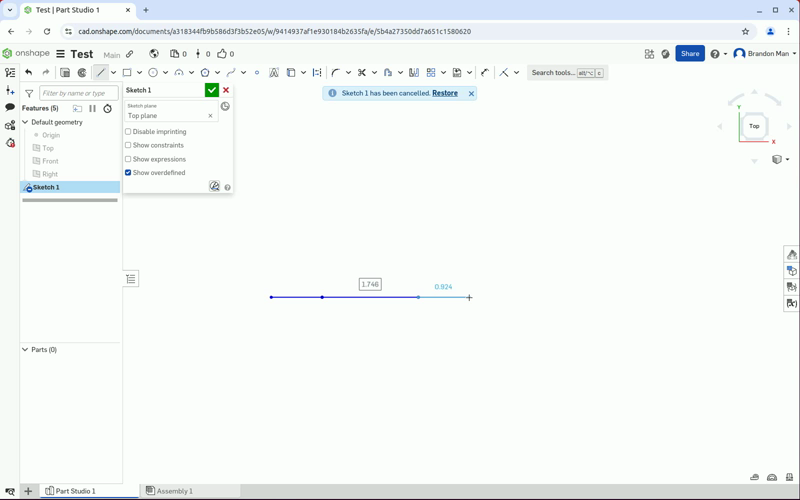
click(469, 297)
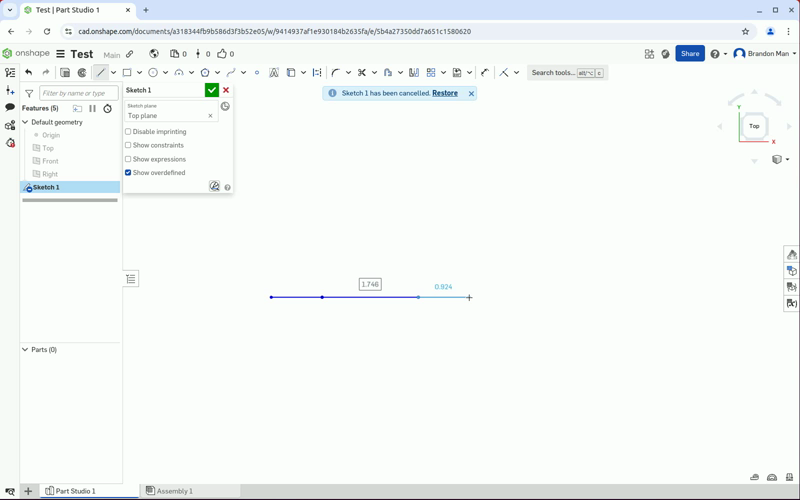
scroll(-6)
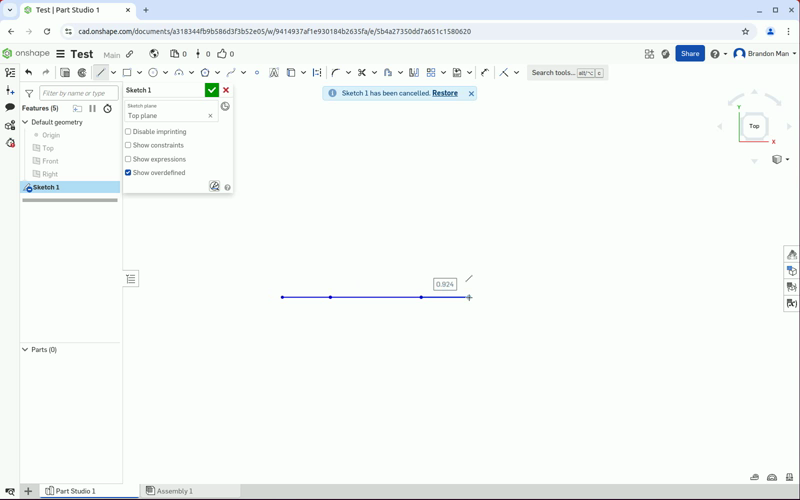
scroll(-6)
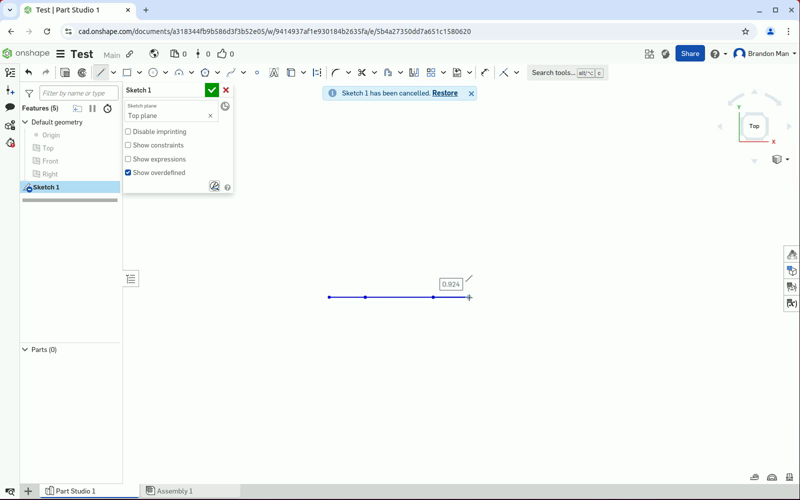
scroll(-6)
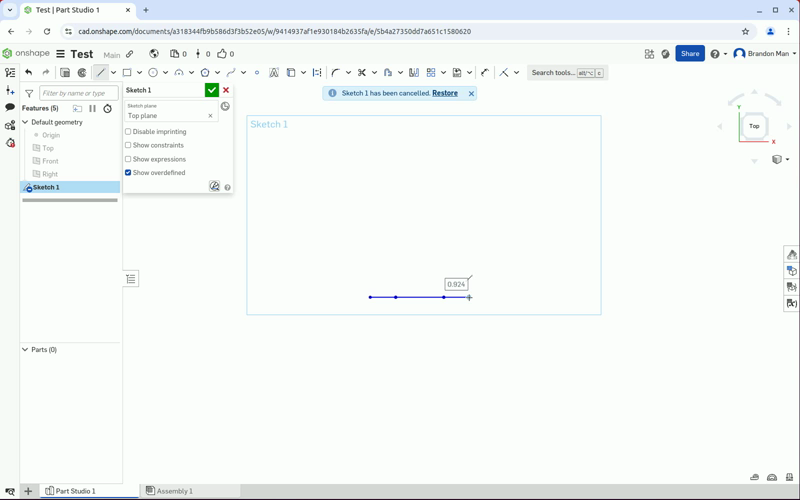
scroll(-6)
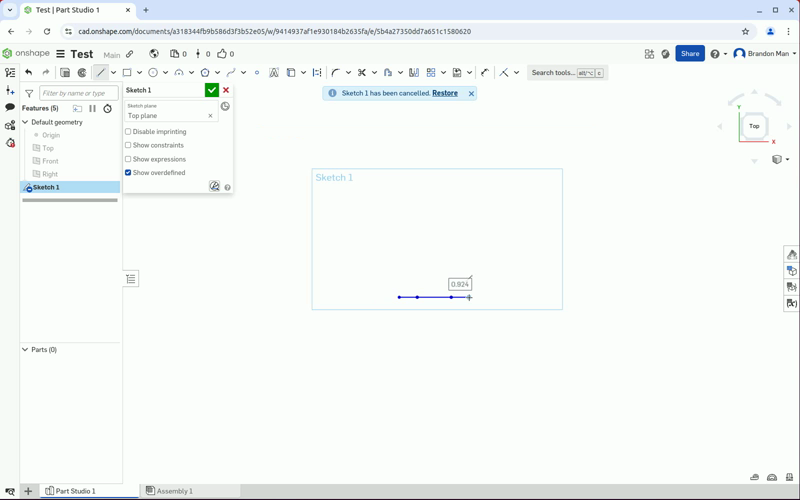
scroll(-6)
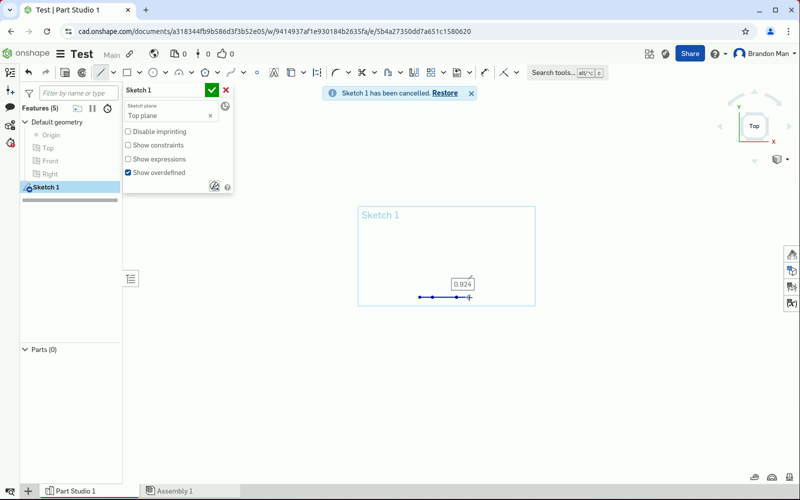
scroll(-6)
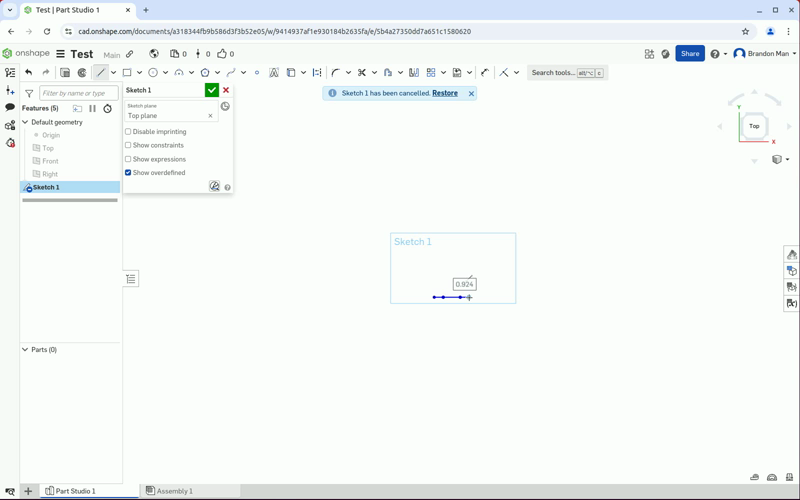
scroll(-6)
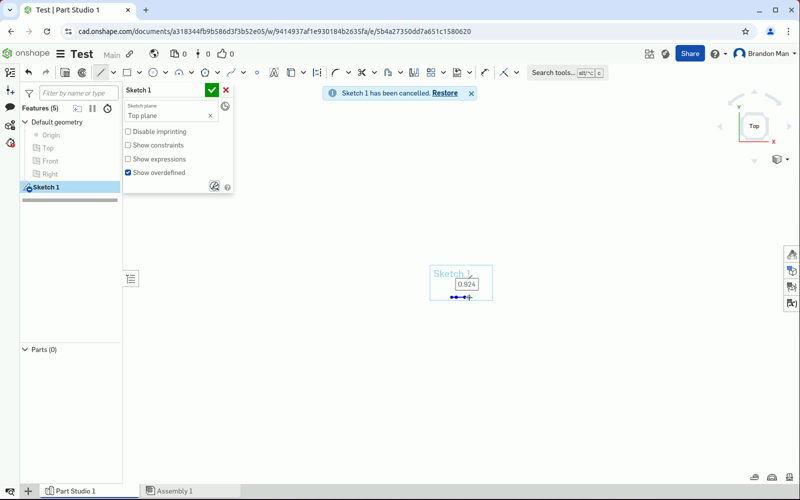
key_up(shift)
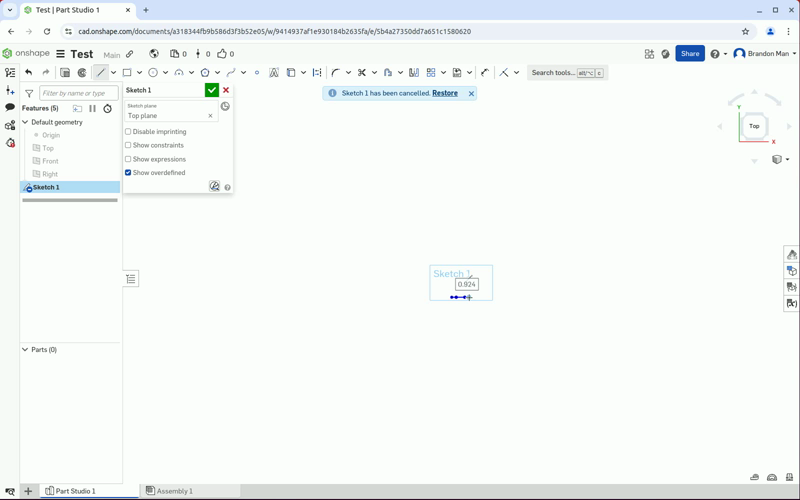
key_down(shift)
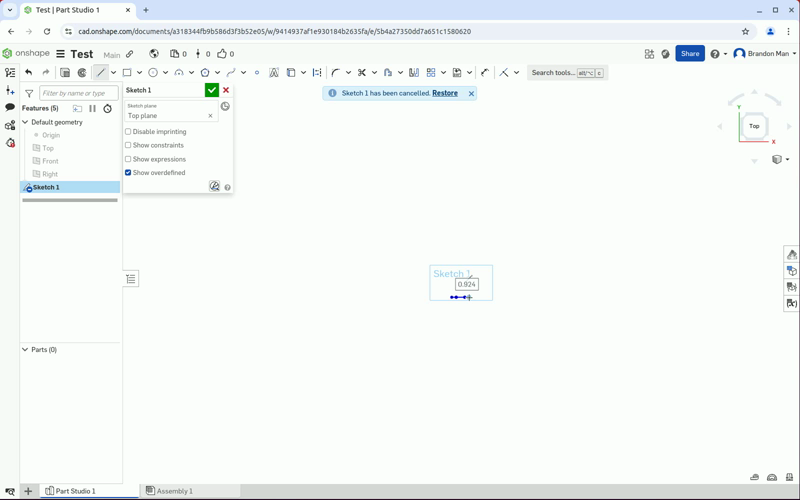
mouse_move(499, 297)
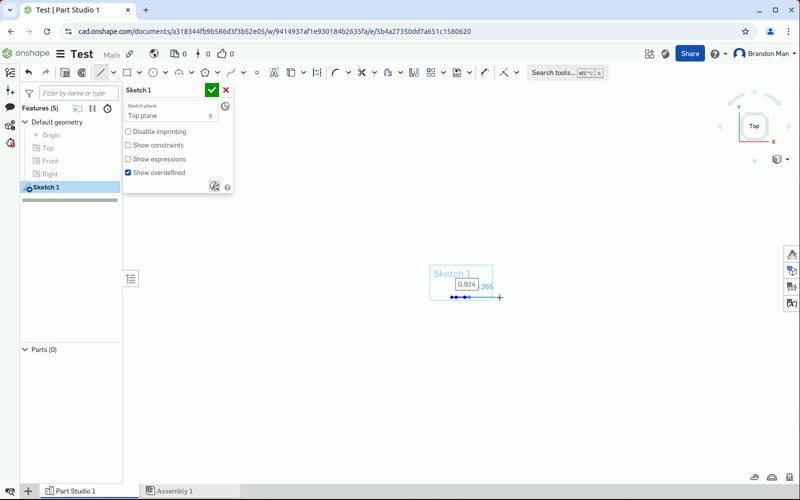
mouse_move(469, 269)
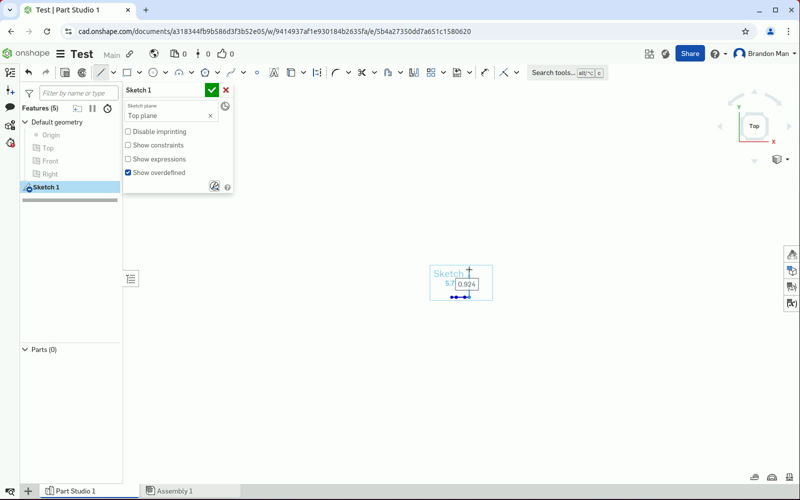
click(469, 269)
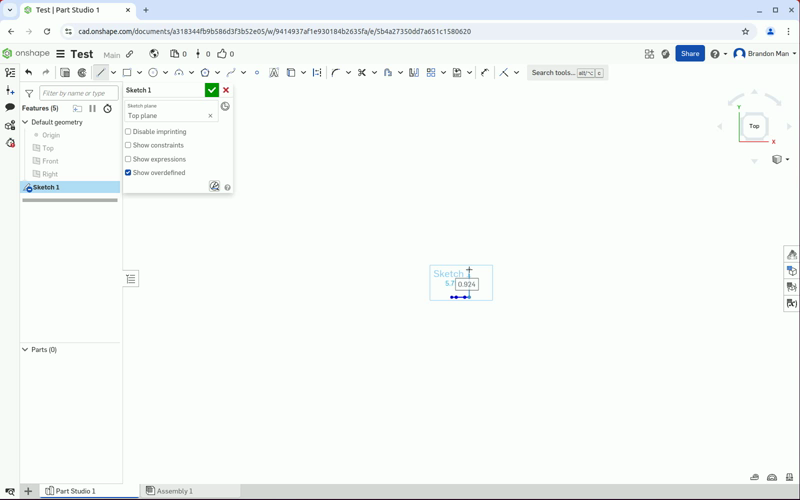
key_up(shift)
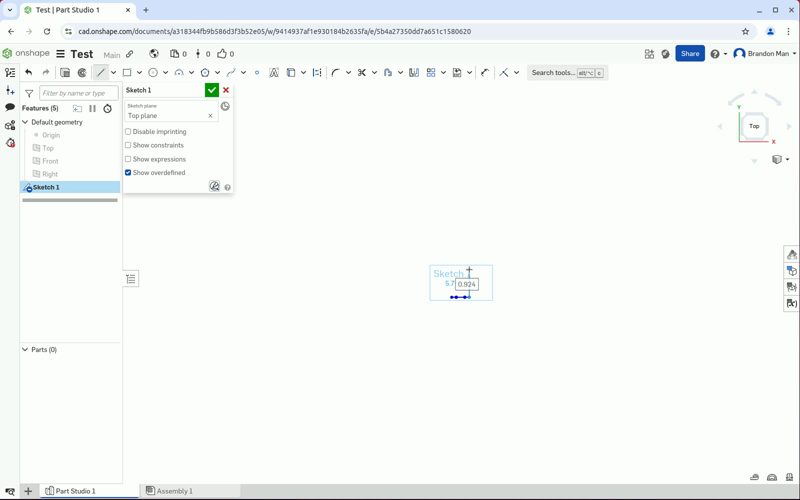
key_down(shift)
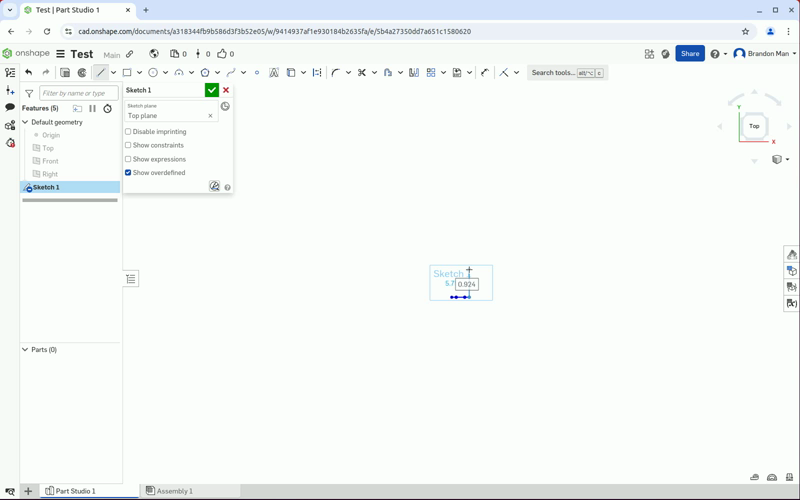
mouse_move(499, 269)
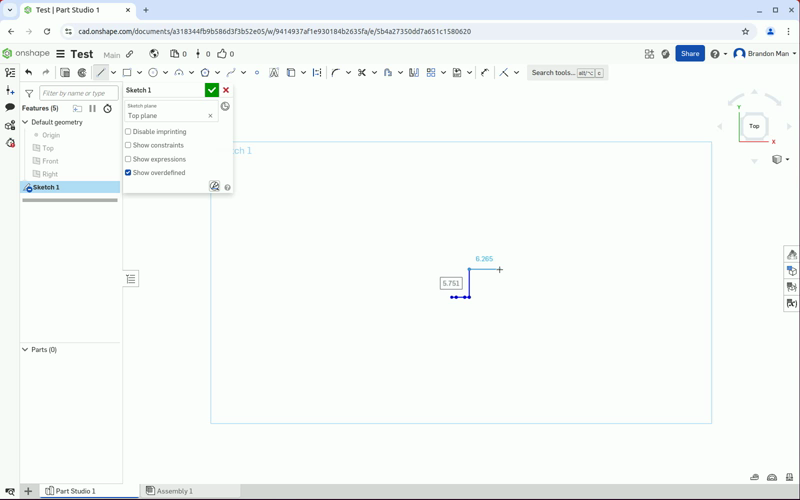
mouse_move(464, 269)
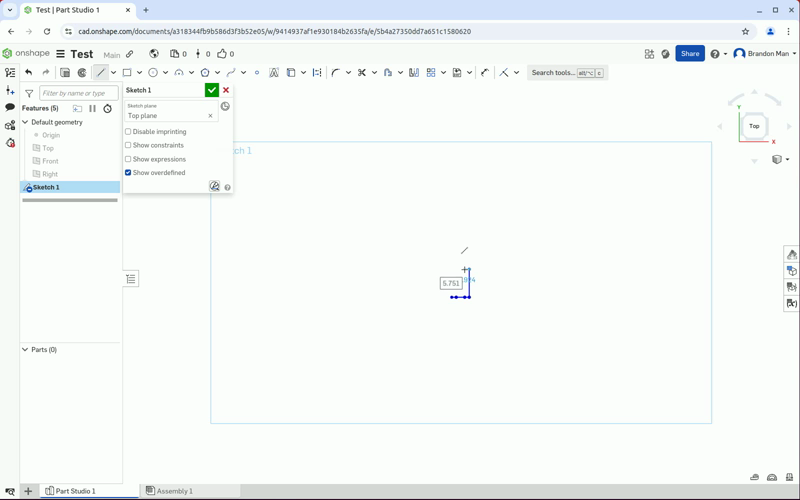
scroll(6)
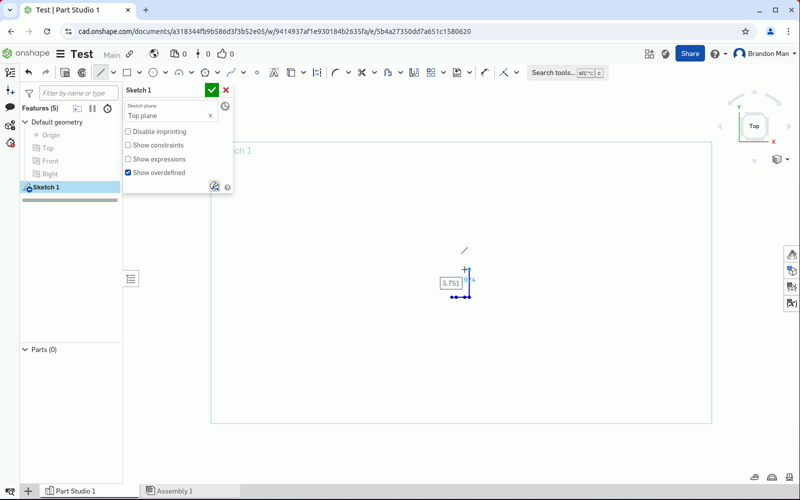
scroll(6)
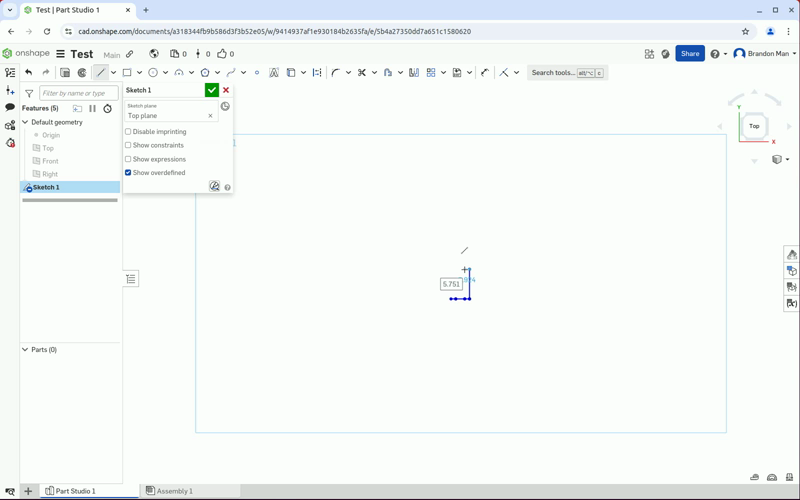
scroll(6)
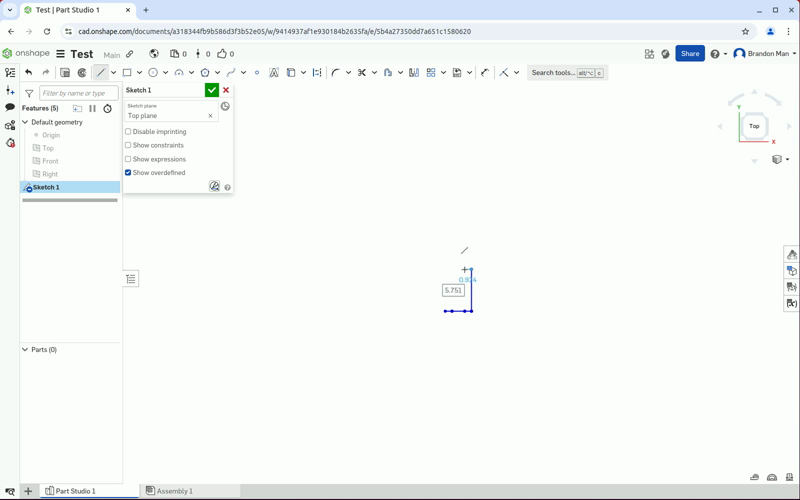
scroll(6)
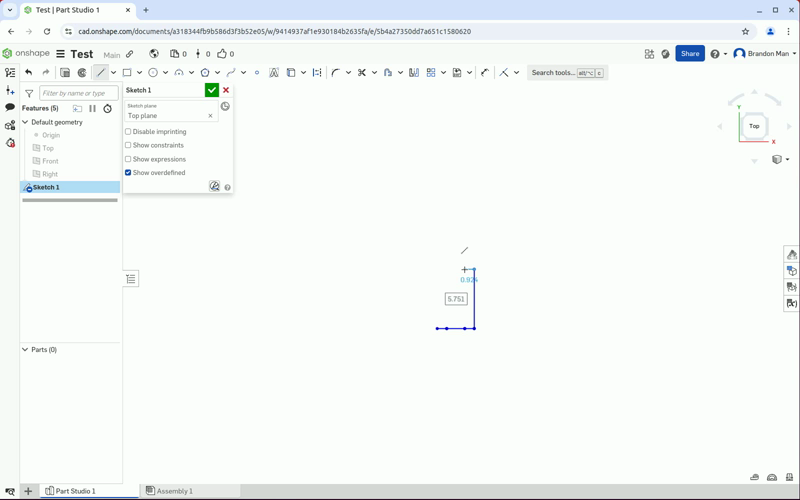
scroll(6)
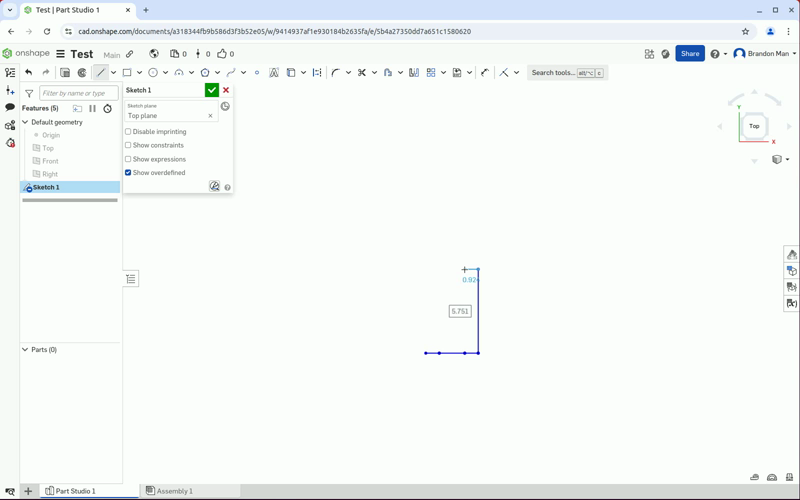
scroll(6)
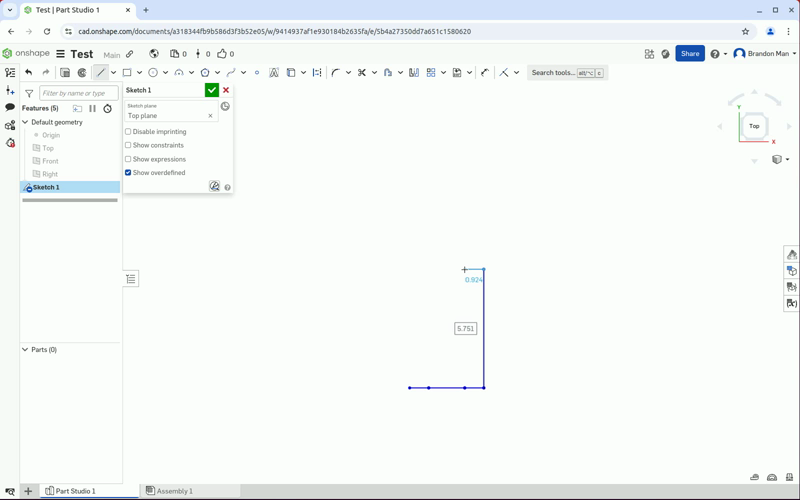
scroll(6)
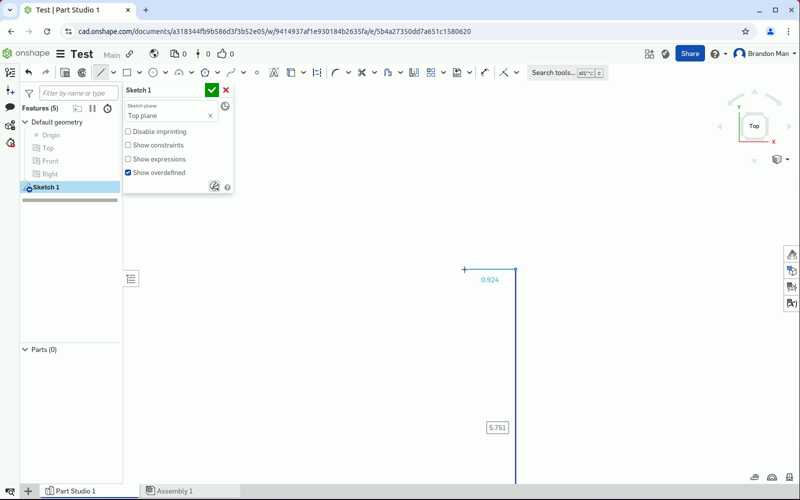
click(464, 269)
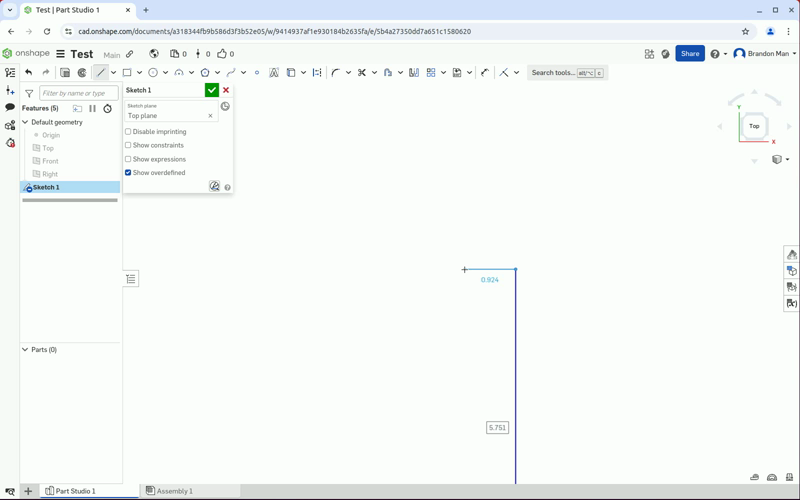
scroll(-6)
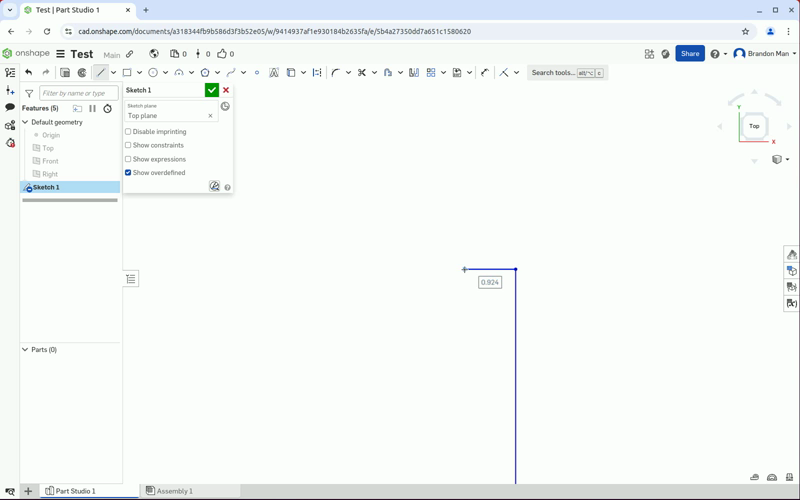
scroll(-6)
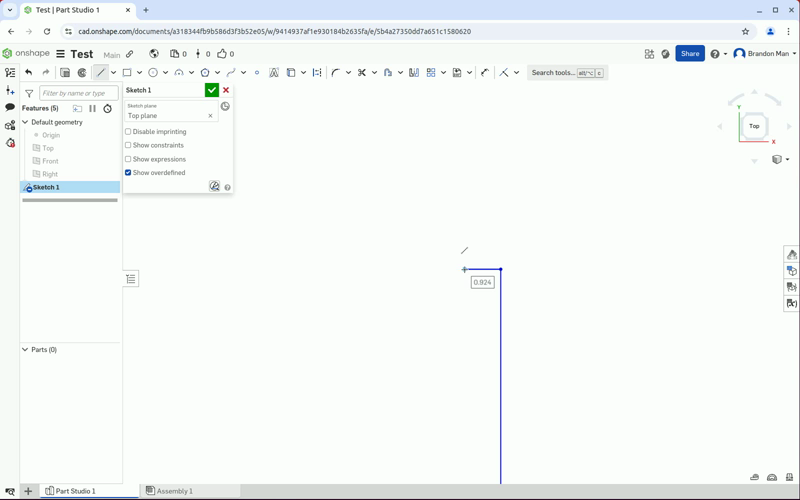
scroll(-6)
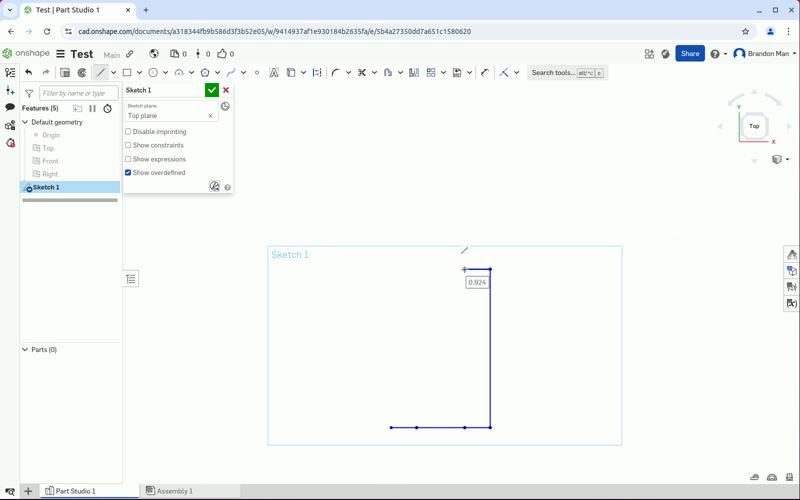
scroll(-6)
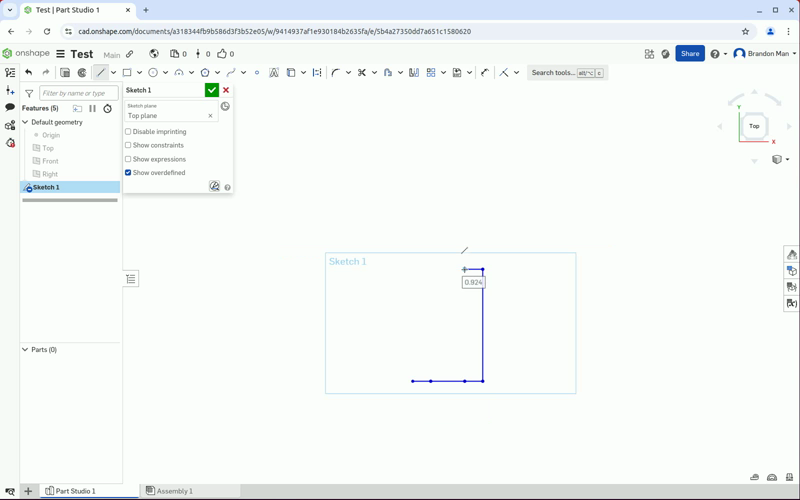
scroll(-6)
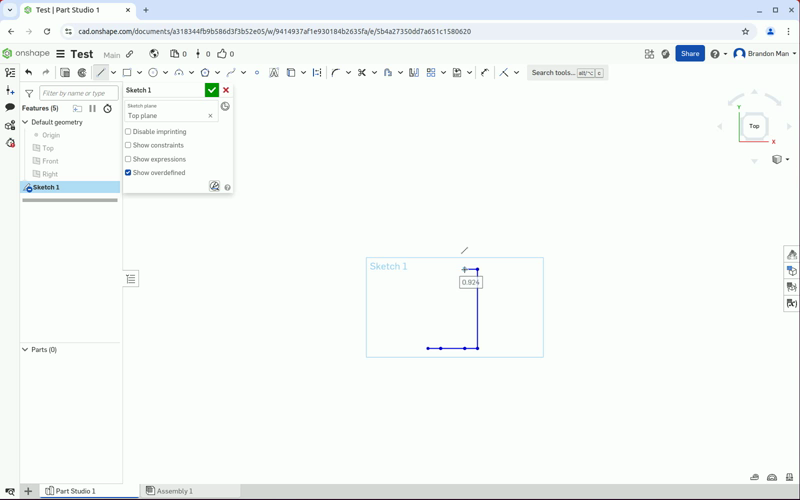
scroll(-6)
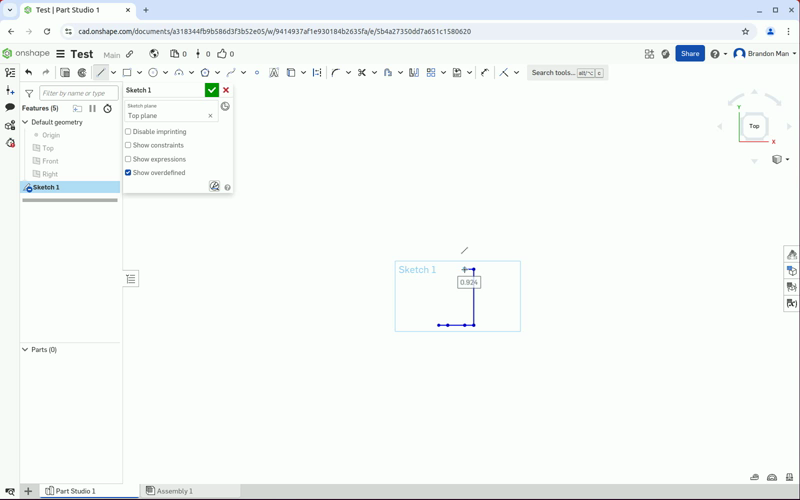
scroll(-6)
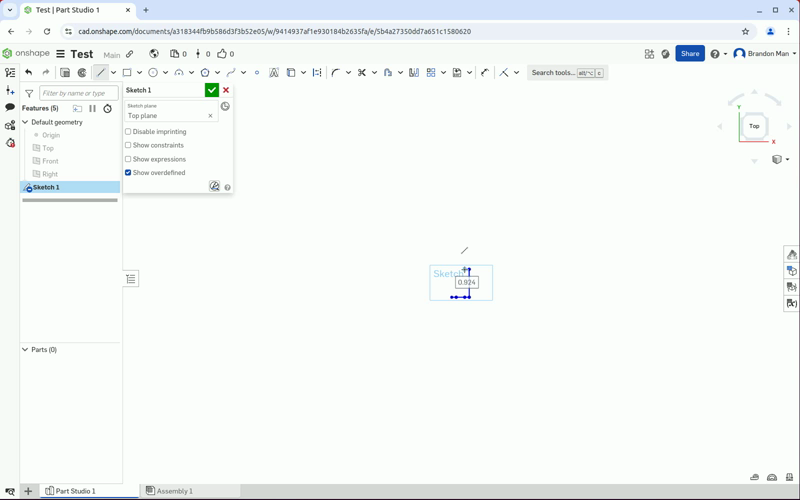
key_up(shift)
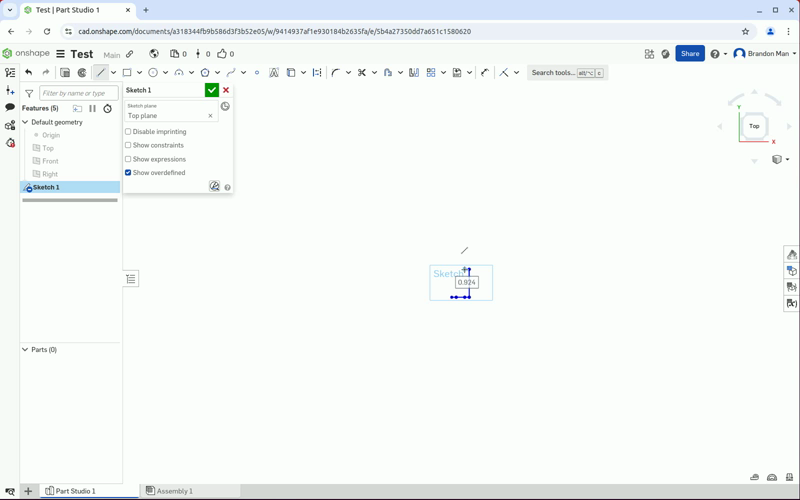
key_down(shift)
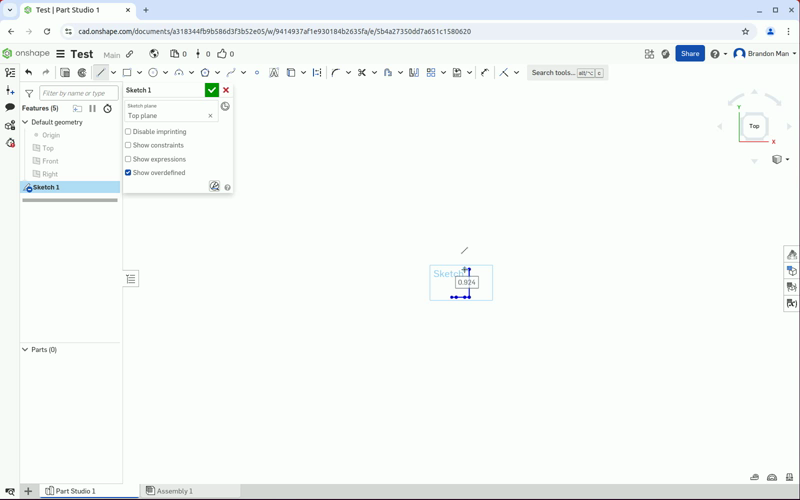
mouse_move(494, 269)
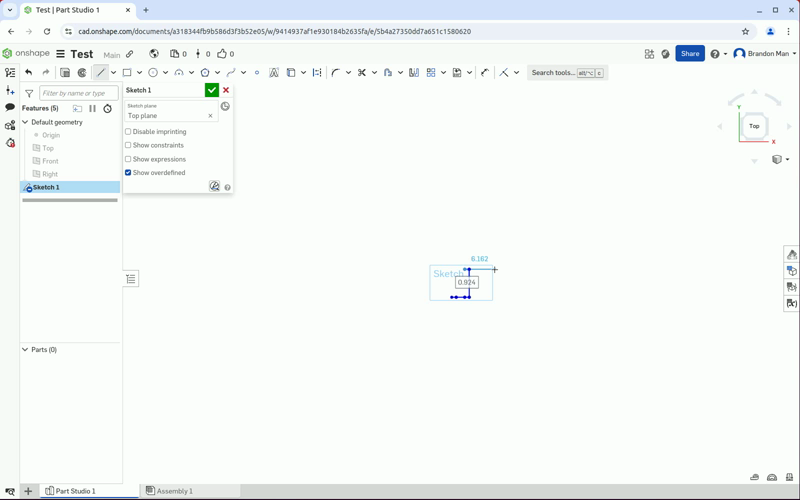
mouse_move(456, 269)
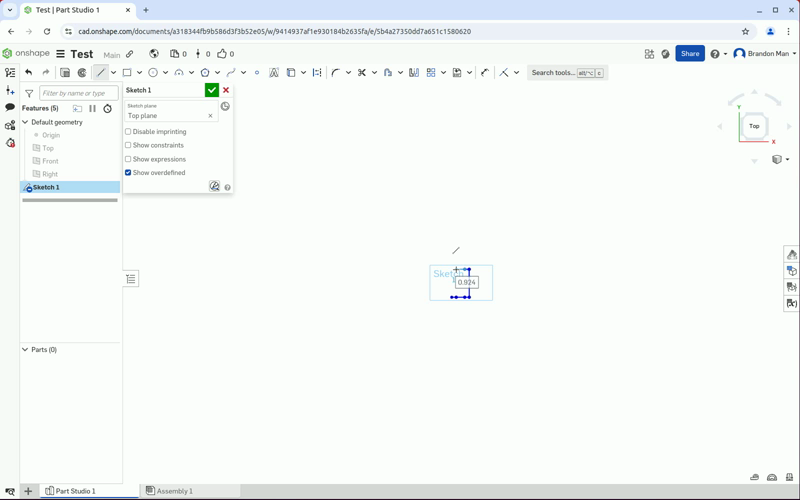
click(456, 269)
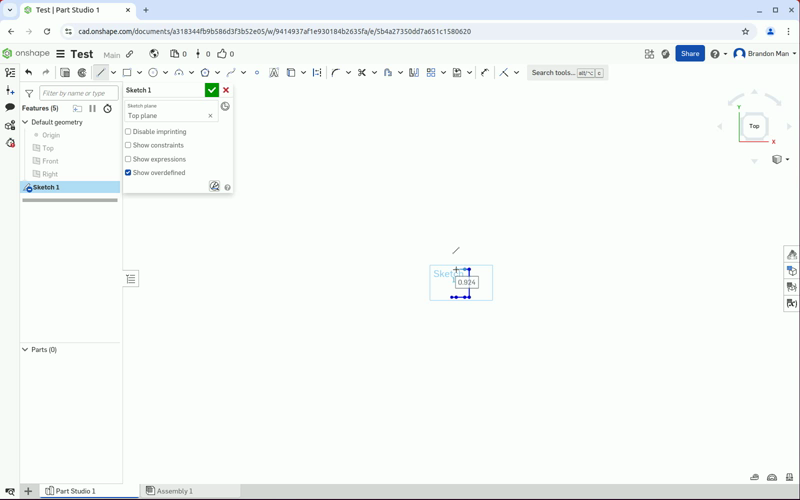
key_up(shift)
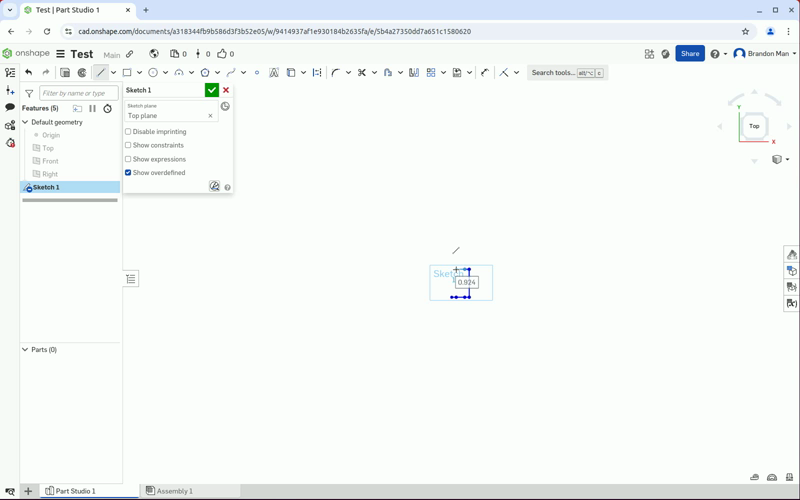
key_down(shift)
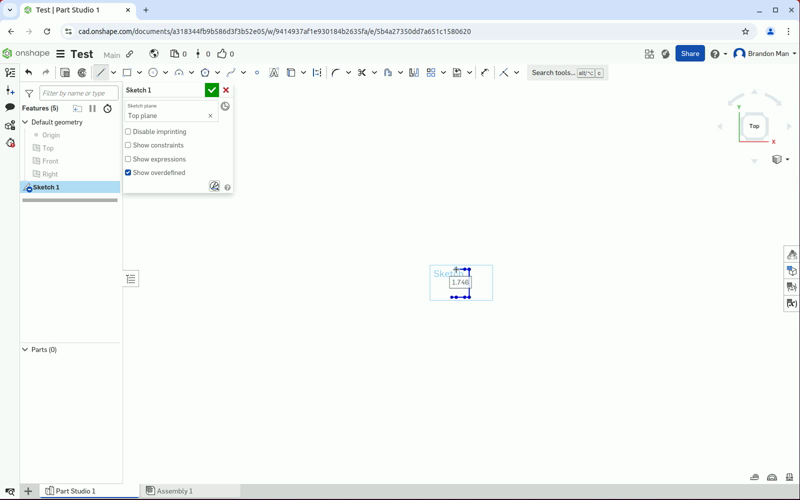
mouse_move(486, 269)
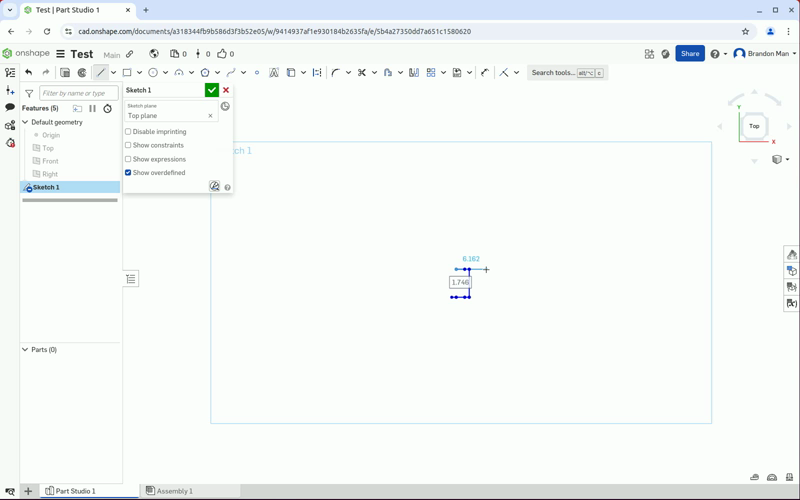
mouse_move(451, 269)
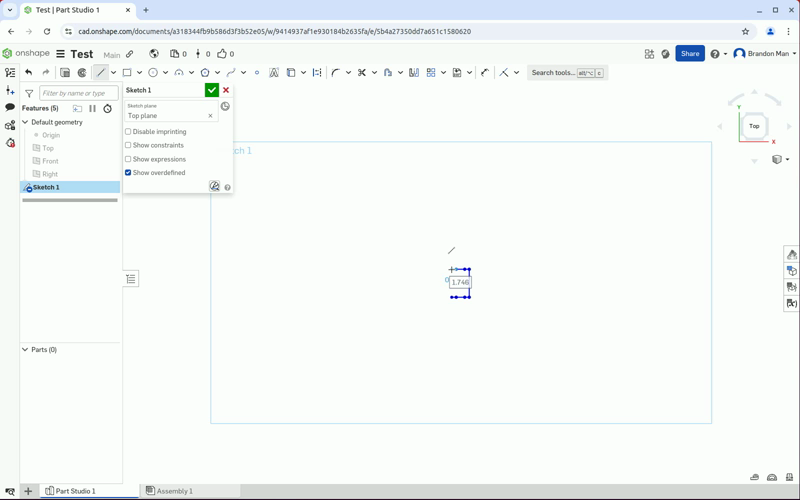
scroll(6)
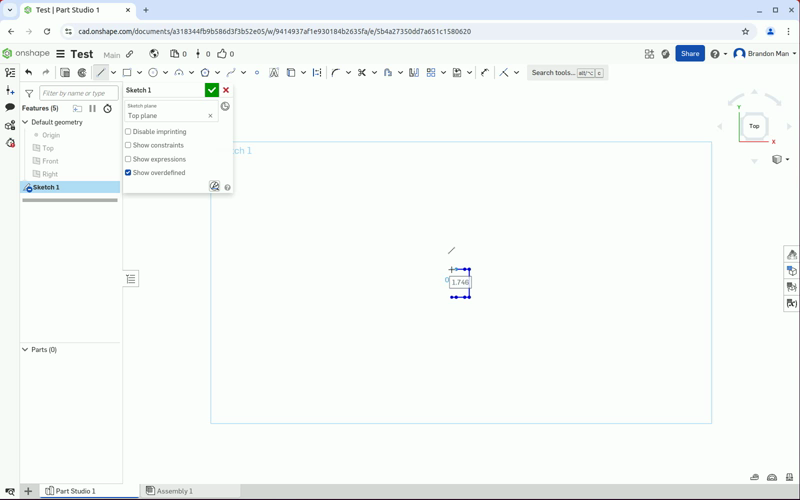
scroll(6)
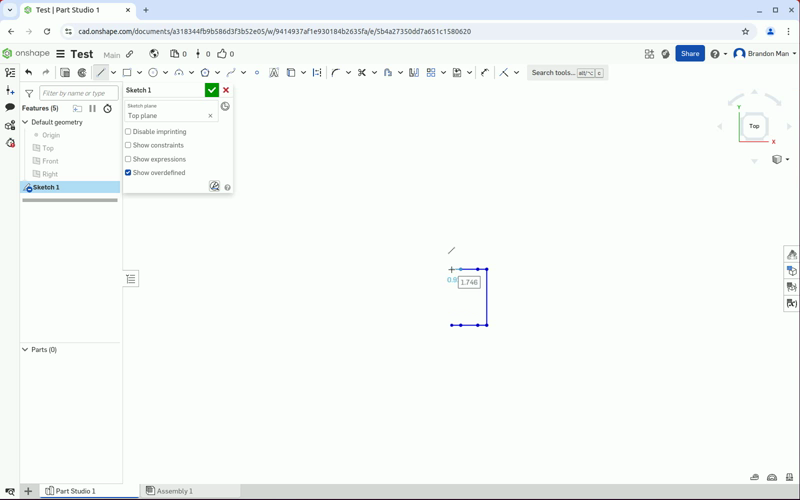
scroll(6)
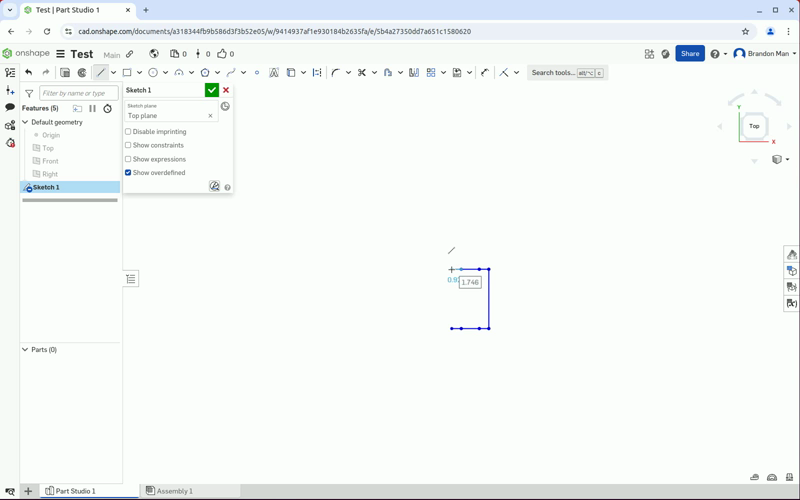
scroll(6)
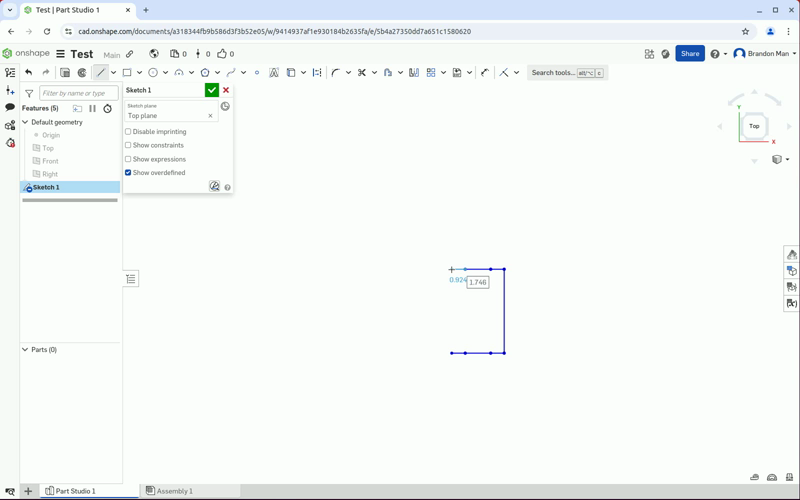
scroll(6)
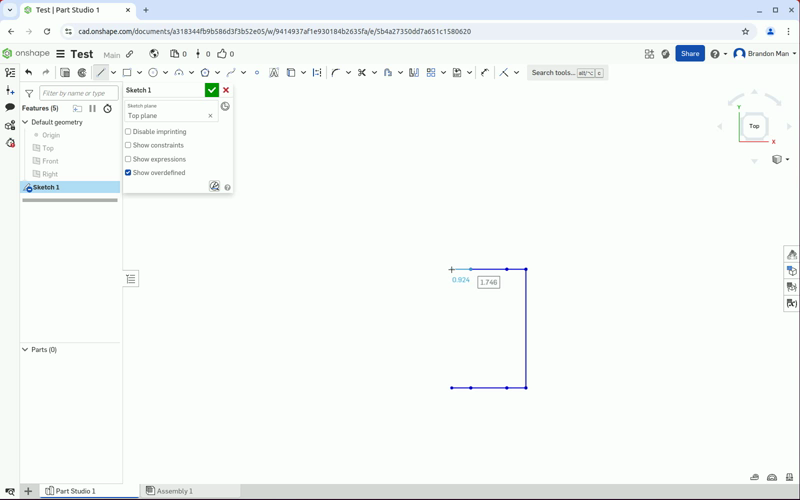
scroll(6)
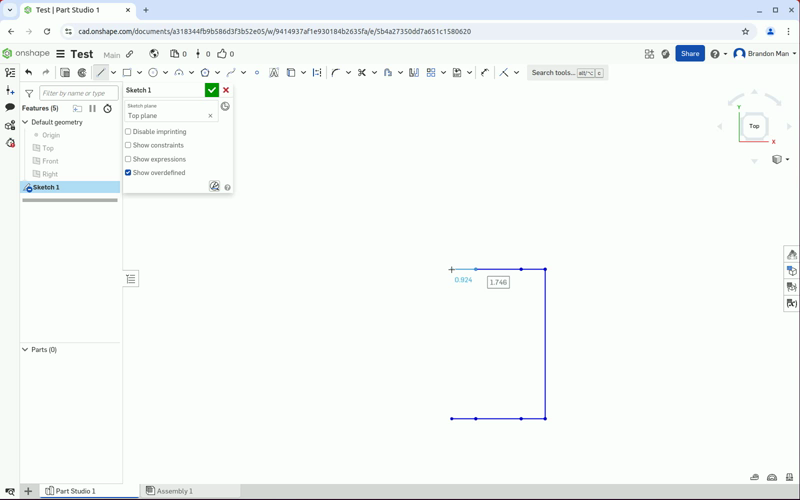
scroll(6)
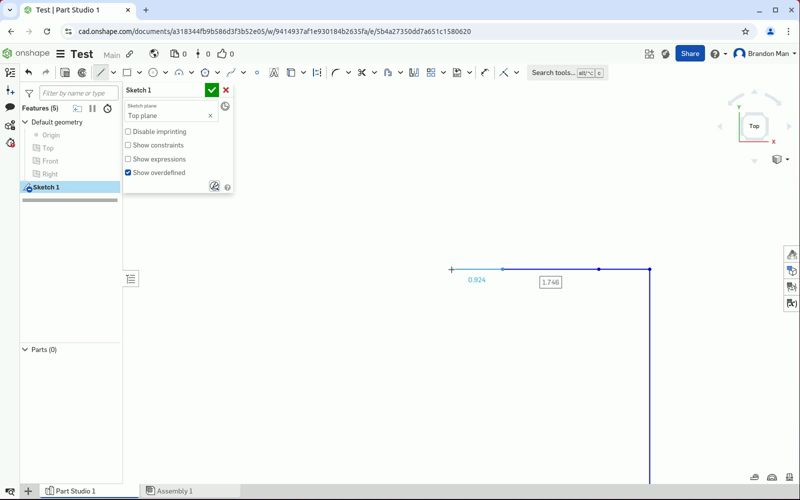
click(451, 269)
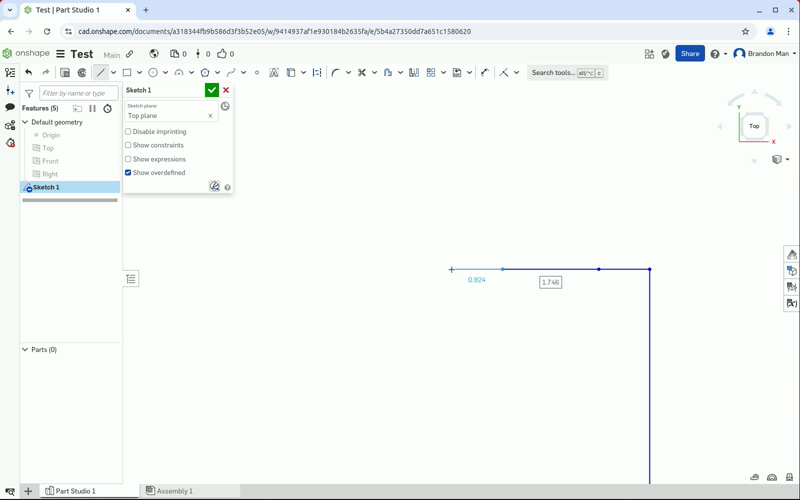
scroll(-6)
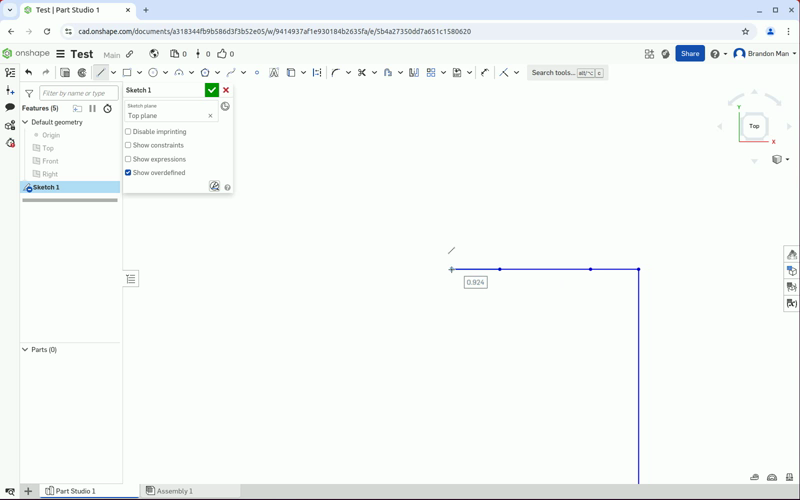
scroll(-6)
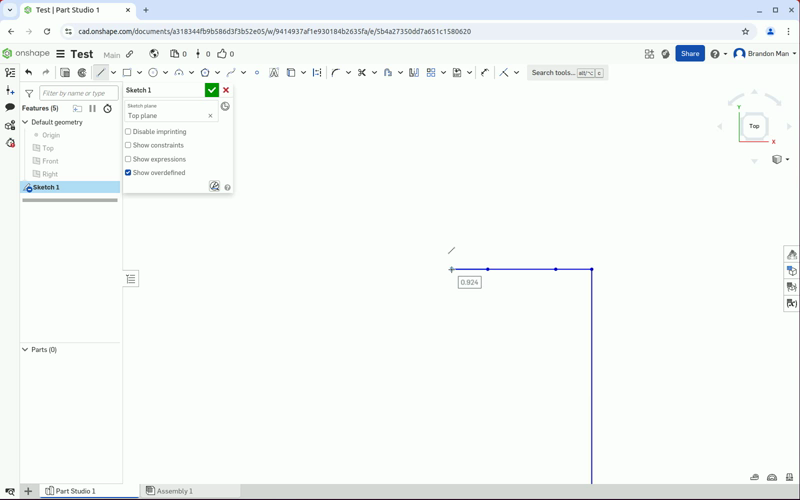
scroll(-6)
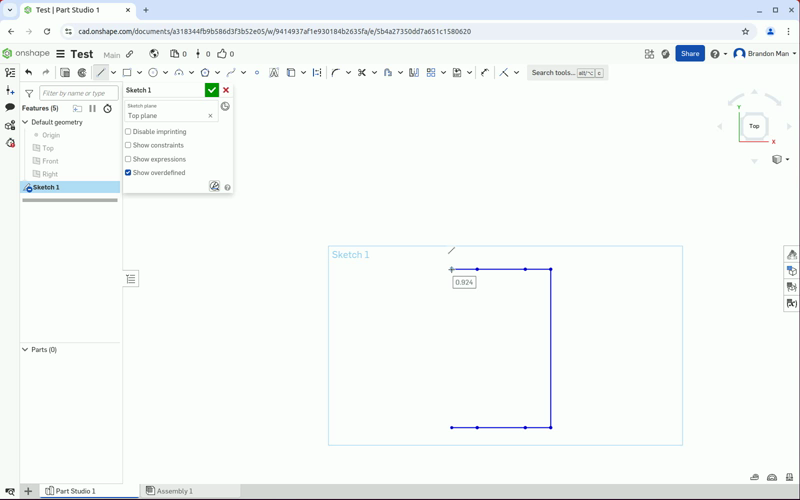
scroll(-6)
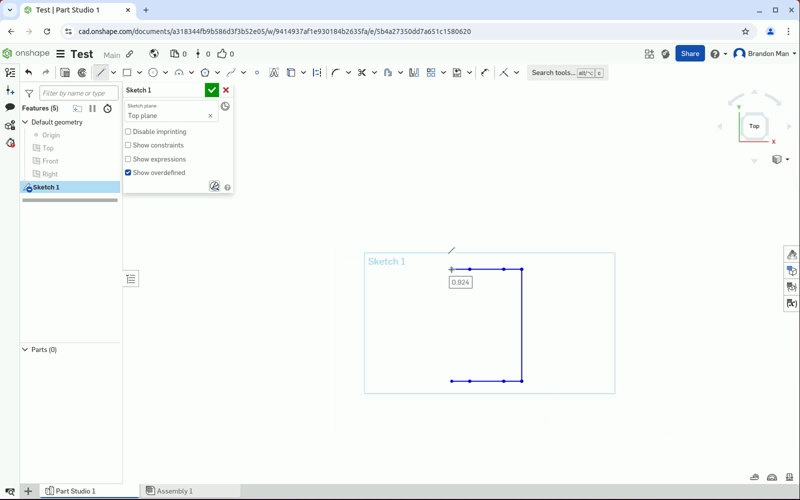
scroll(-6)
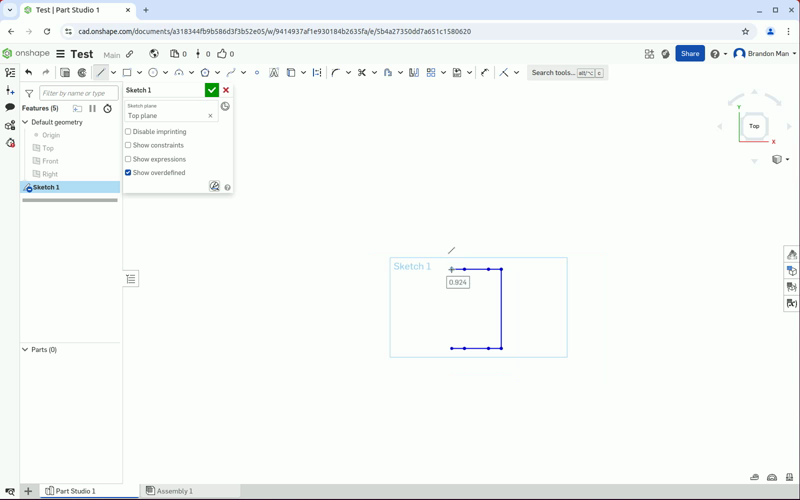
scroll(-6)
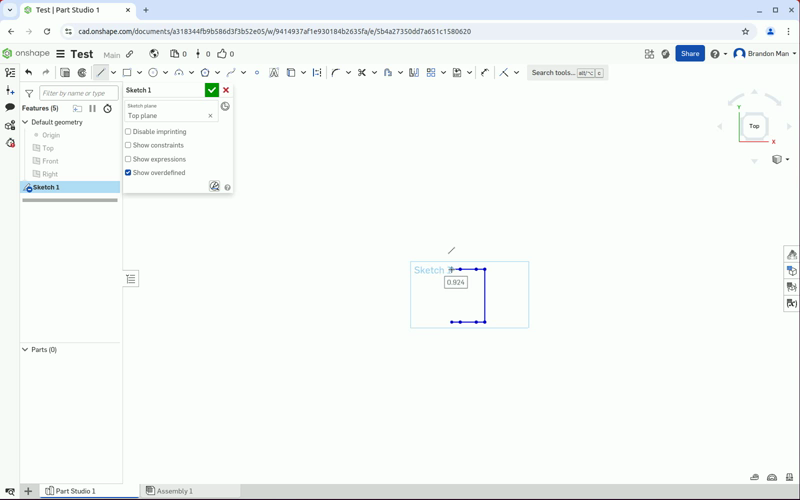
scroll(-6)
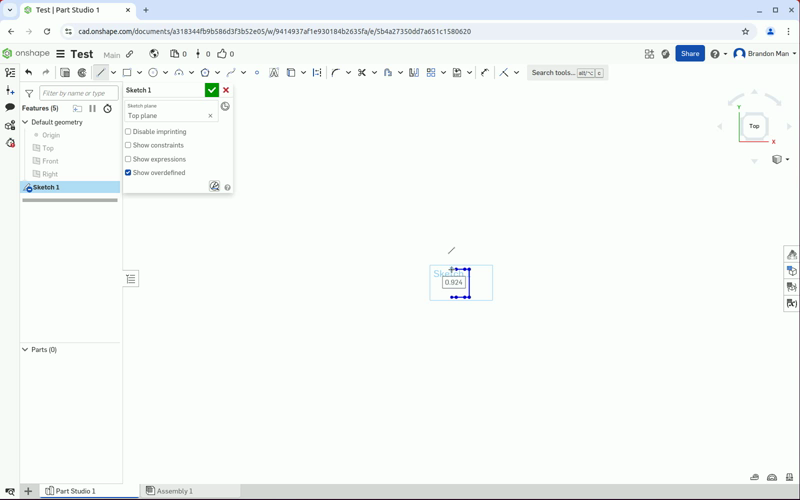
key_up(shift)
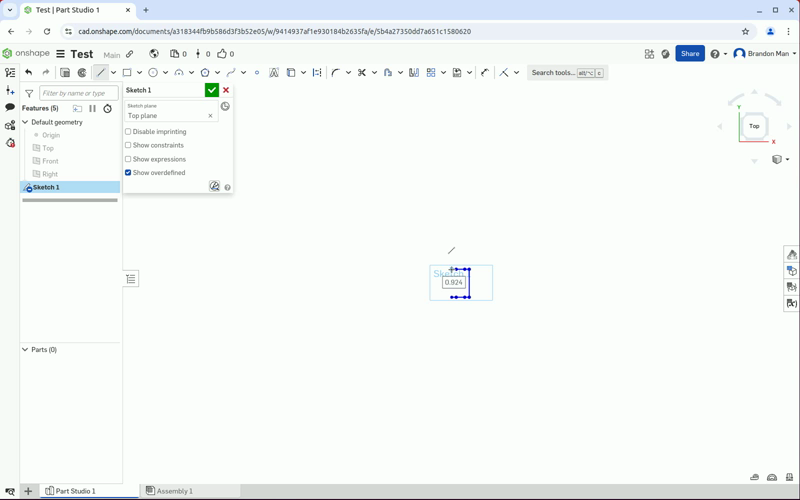
mouse_move(481, 269)
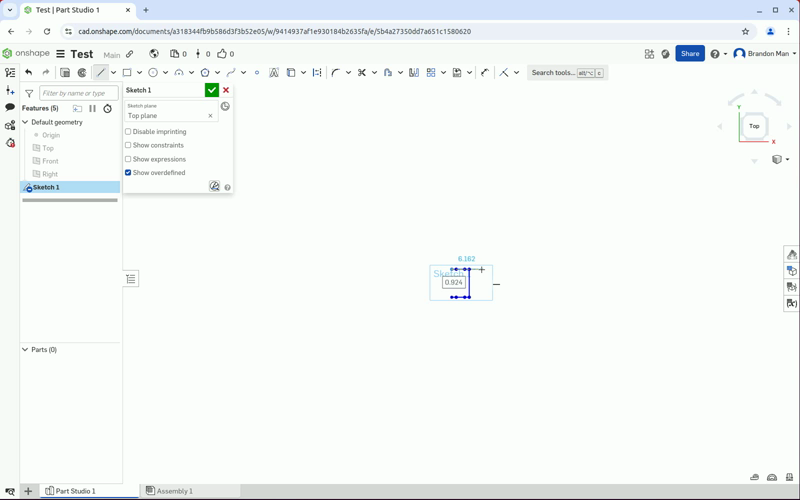
key_down(shift)
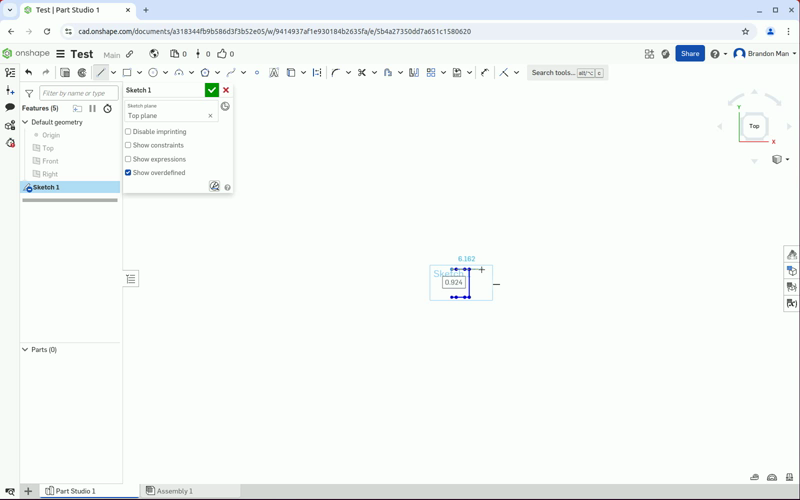
mouse_move(451, 297)
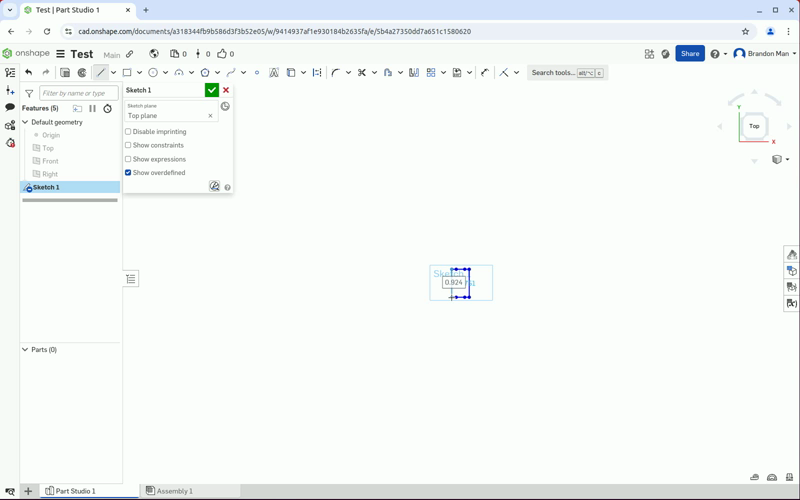
key_up(shift)
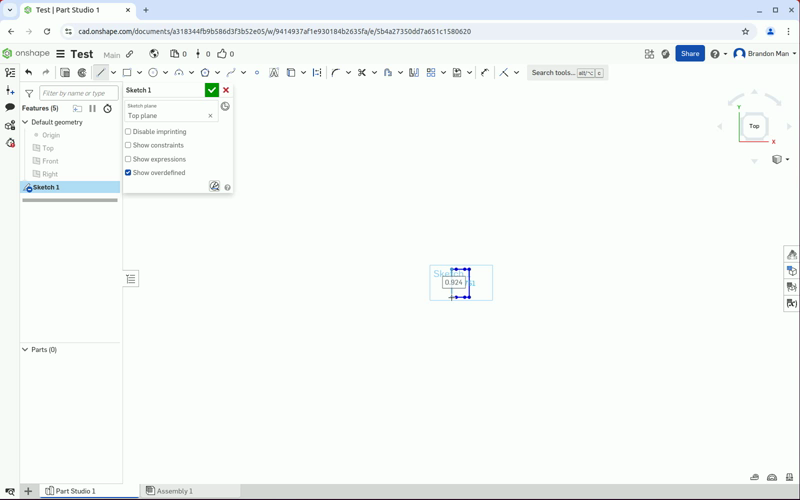
click(451, 297)
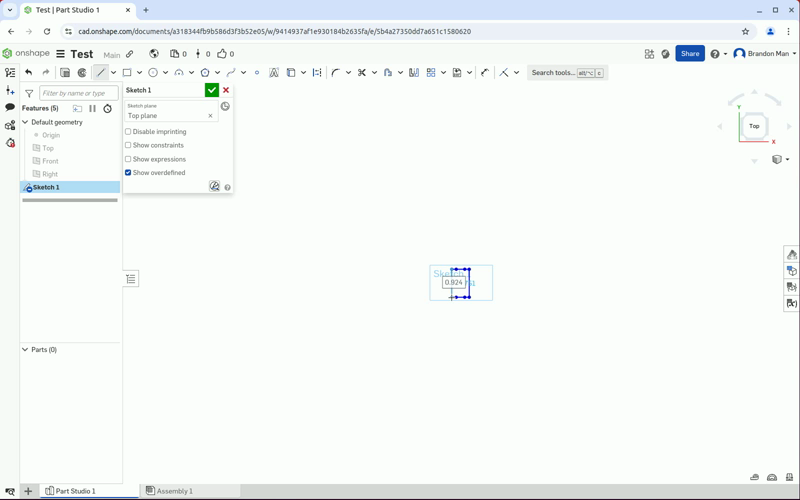
key(esc)
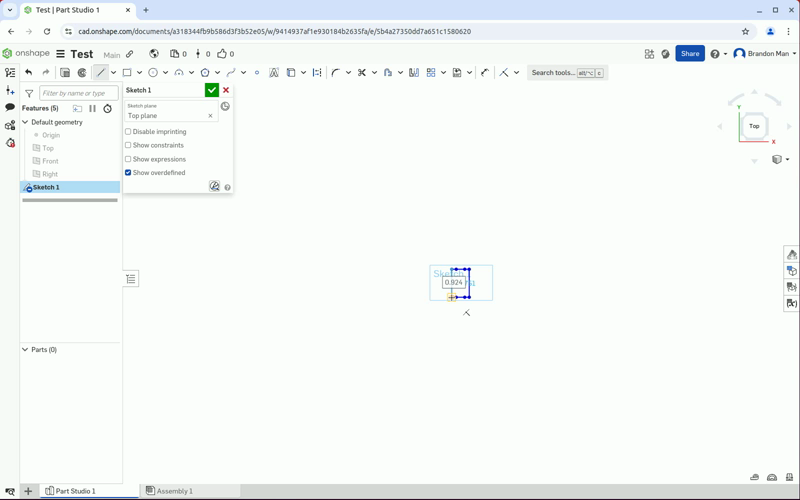
key(l)
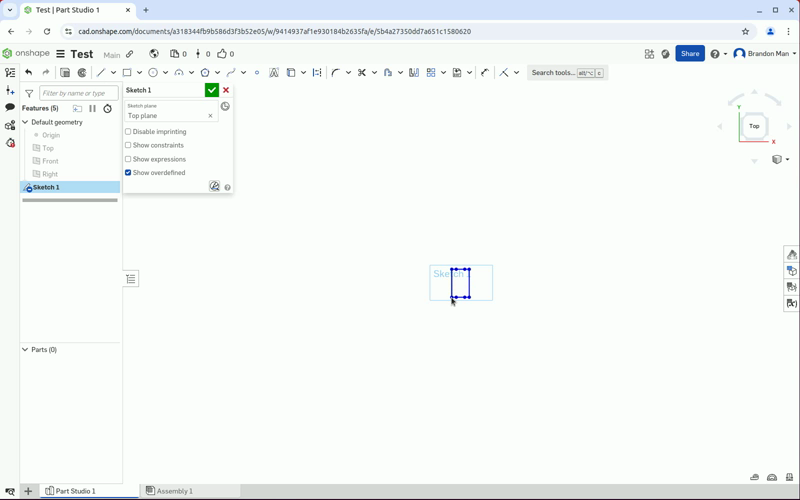
key_down(shift)
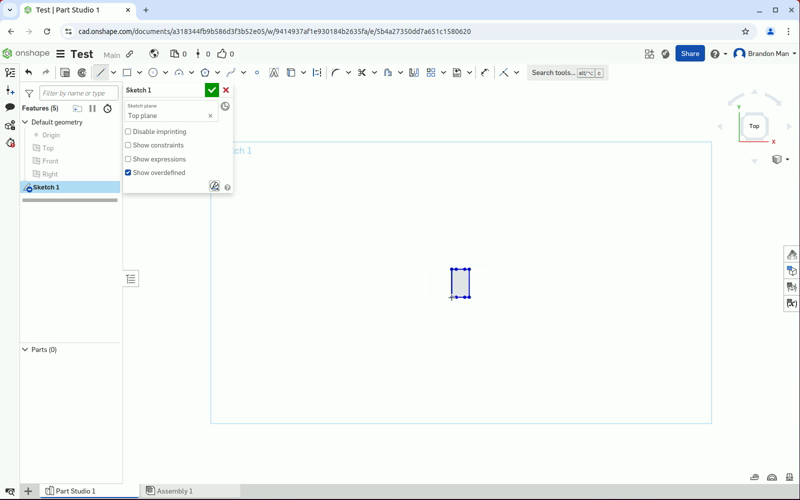
mouse_move(456, 291)
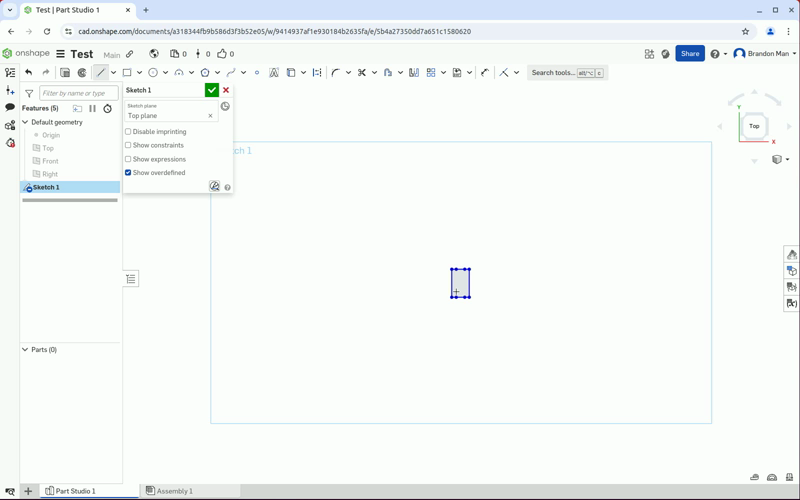
click(456, 291)
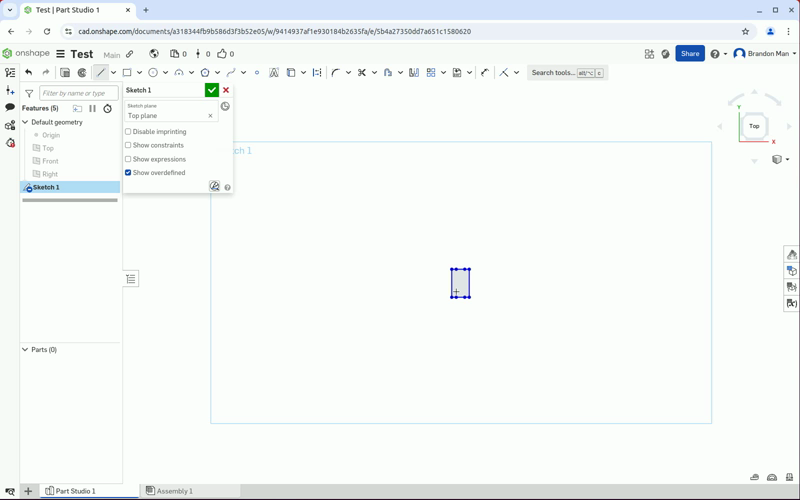
key_up(shift)
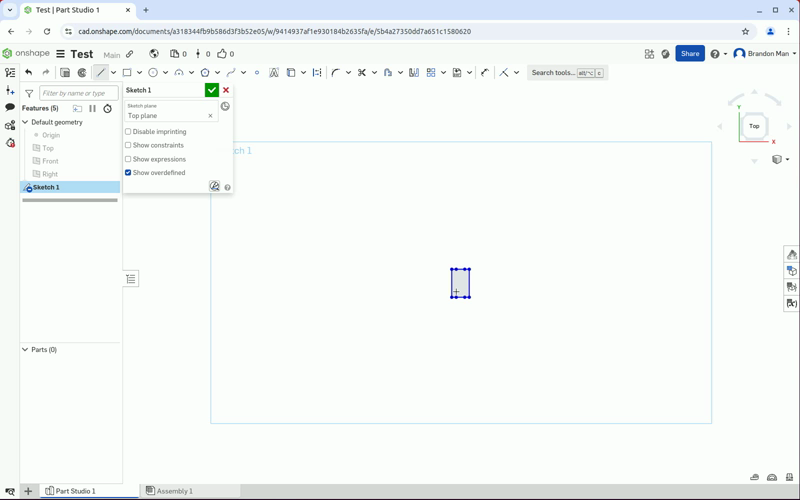
key_down(shift)
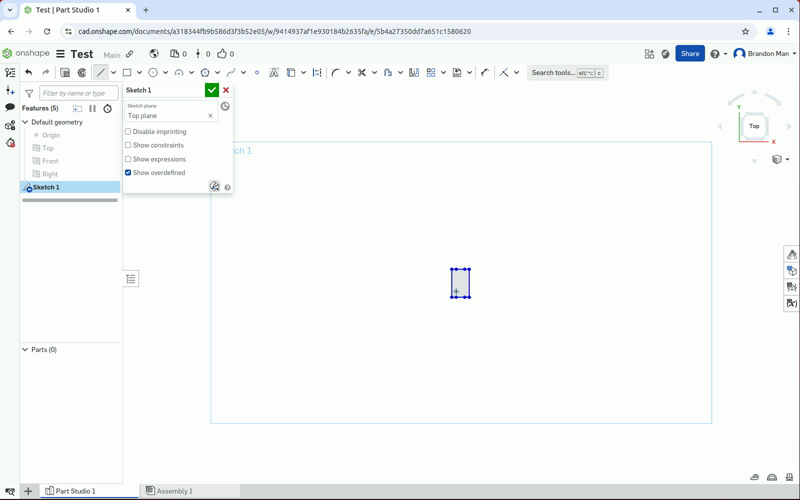
mouse_move(486, 291)
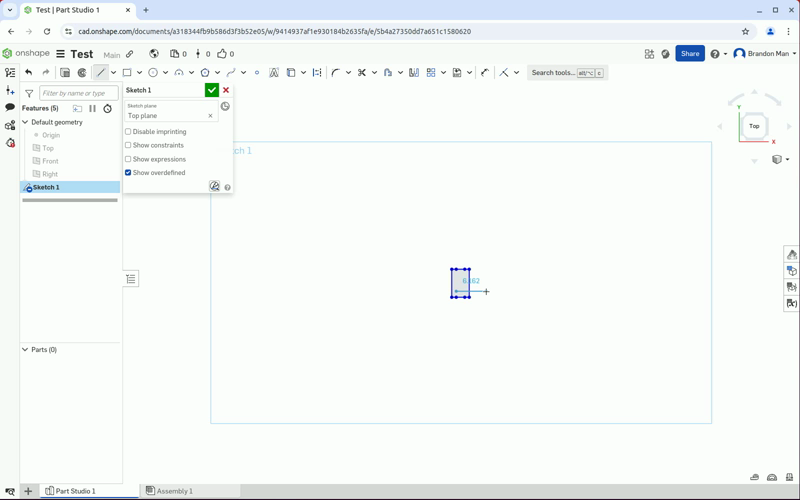
mouse_move(459, 291)
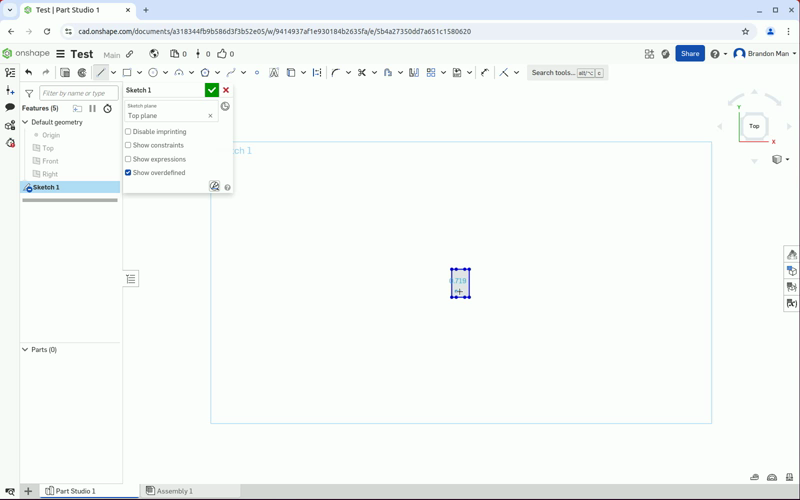
scroll(6)
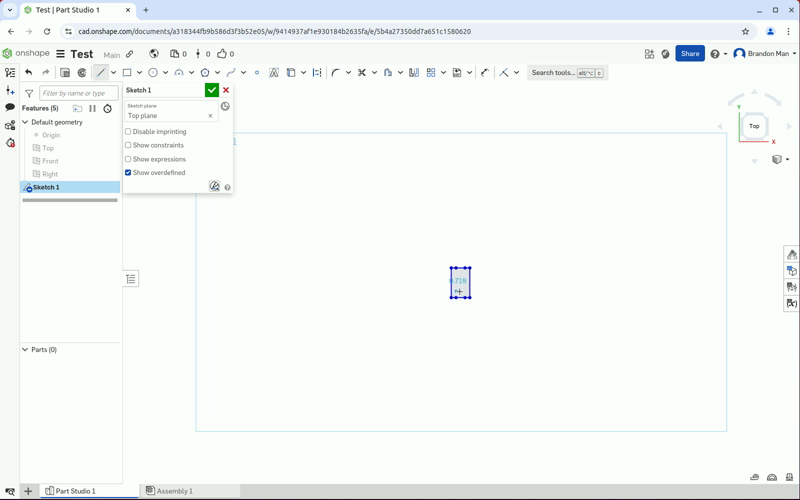
scroll(6)
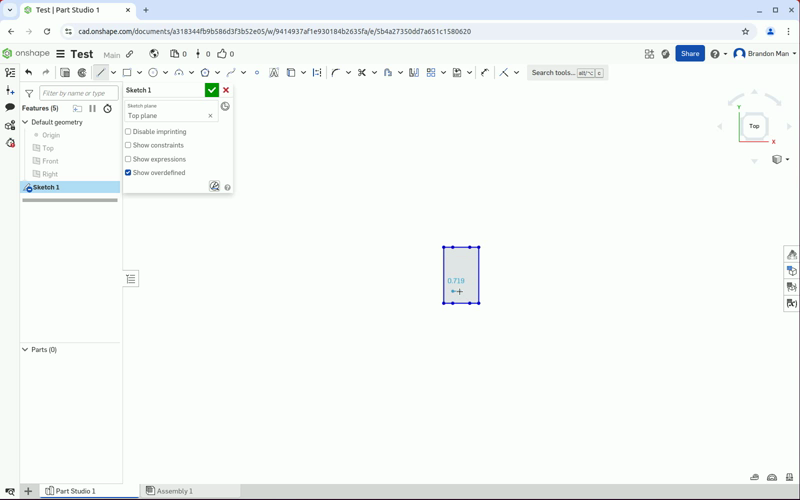
scroll(6)
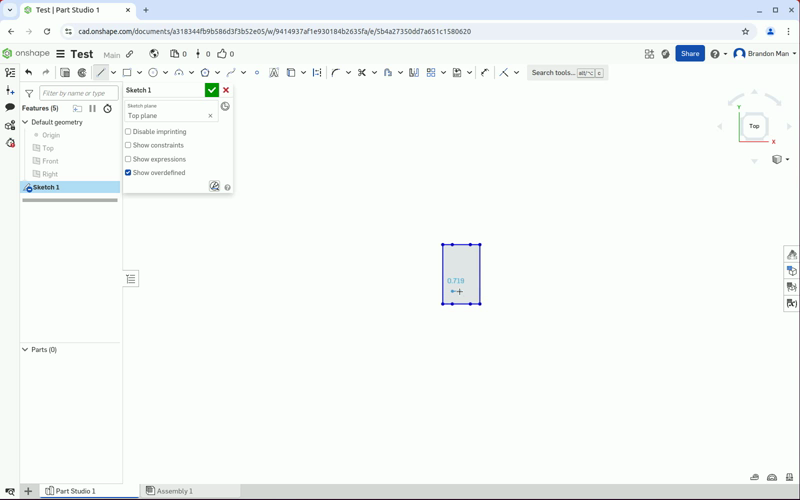
scroll(6)
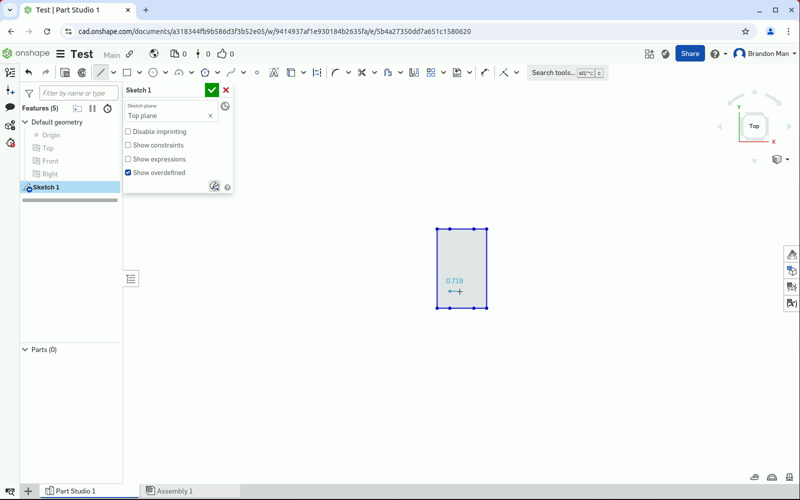
scroll(6)
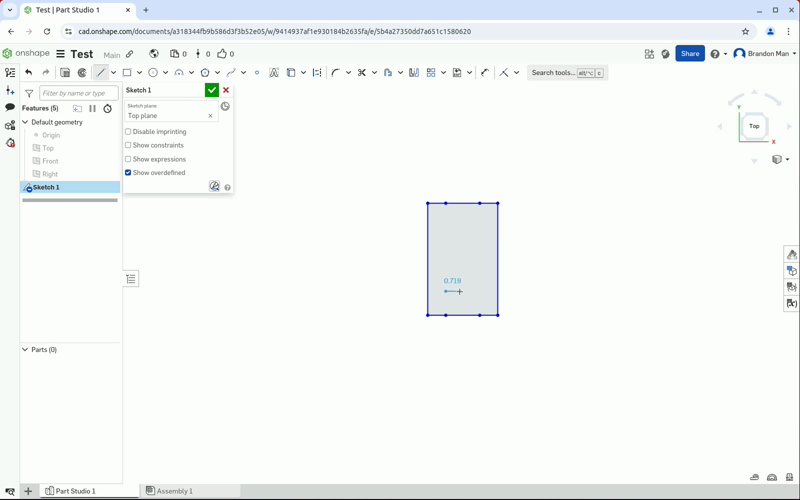
scroll(6)
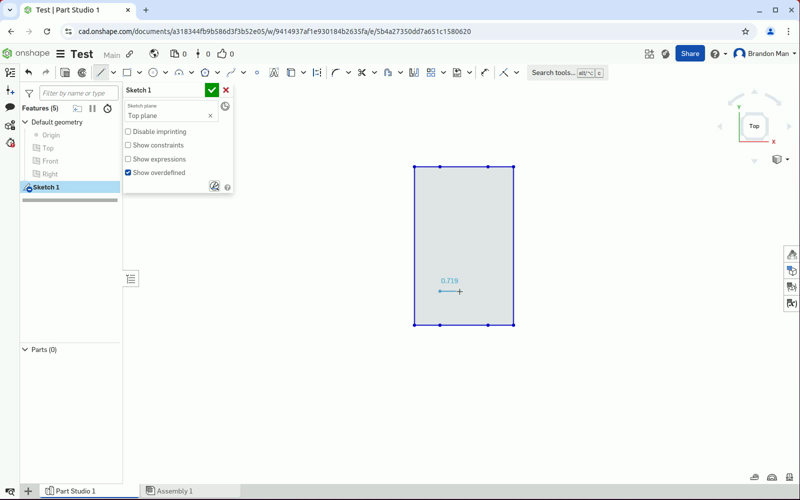
scroll(6)
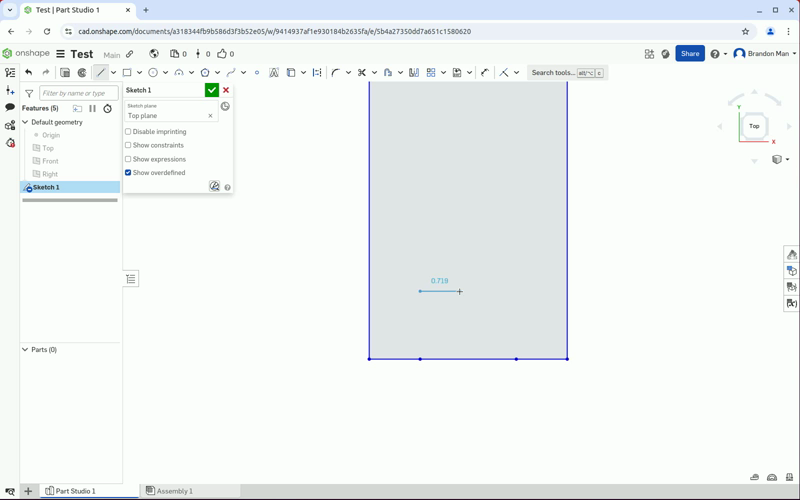
click(459, 291)
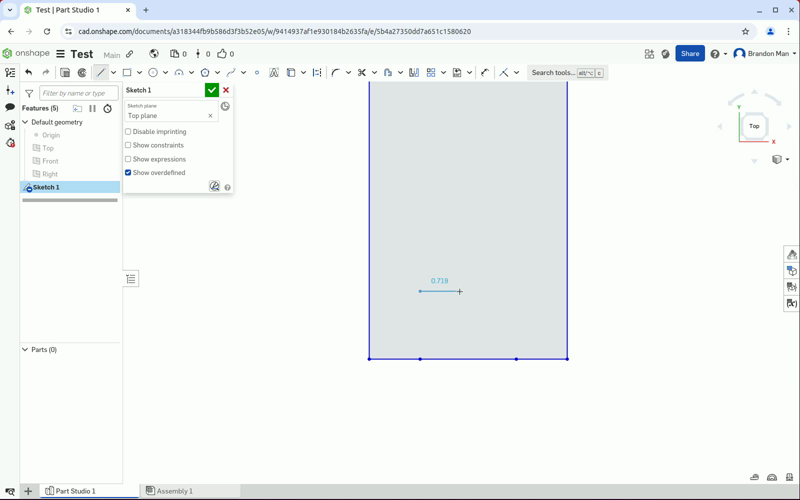
scroll(-6)
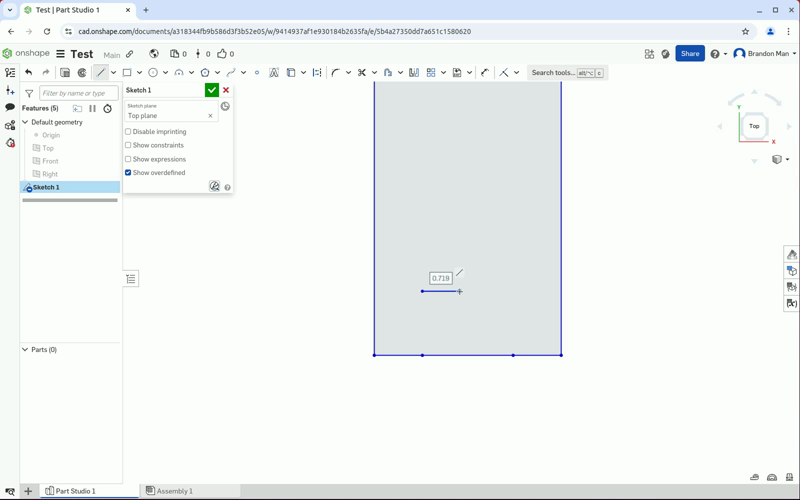
scroll(-6)
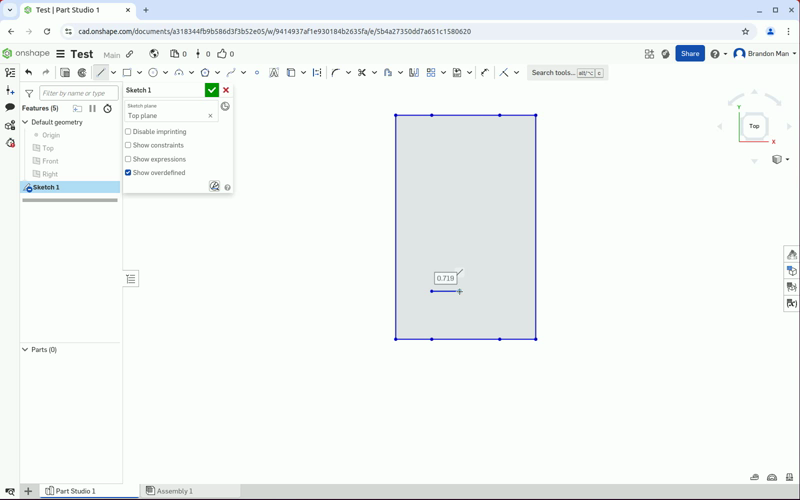
scroll(-6)
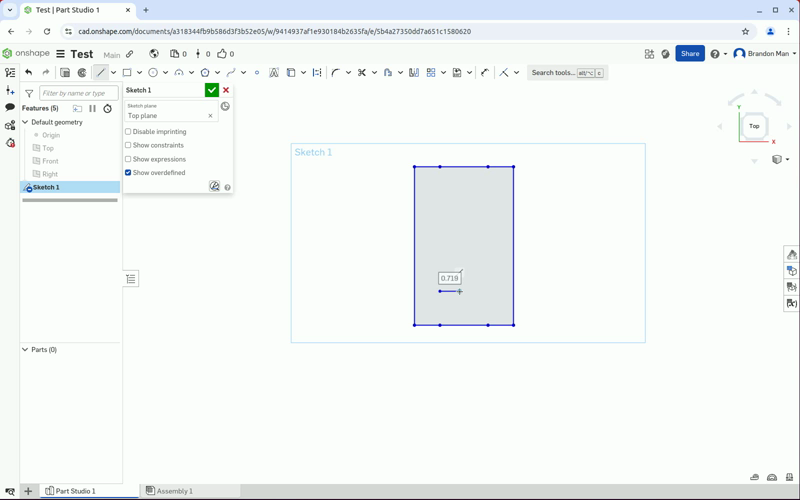
scroll(-6)
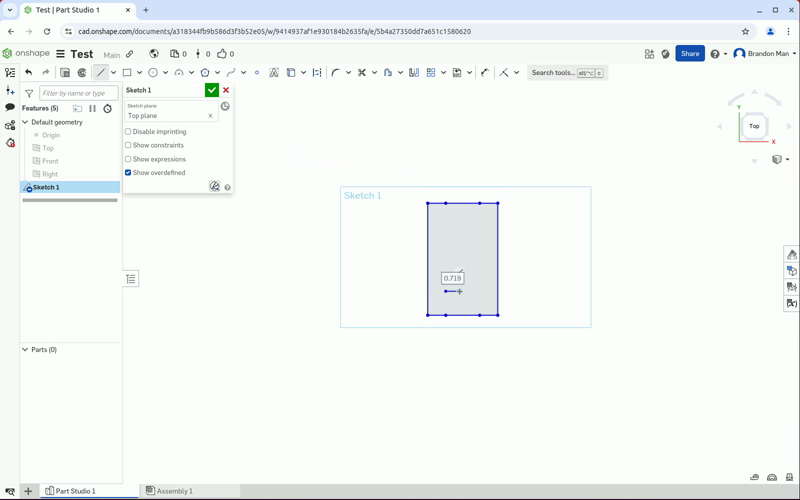
scroll(-6)
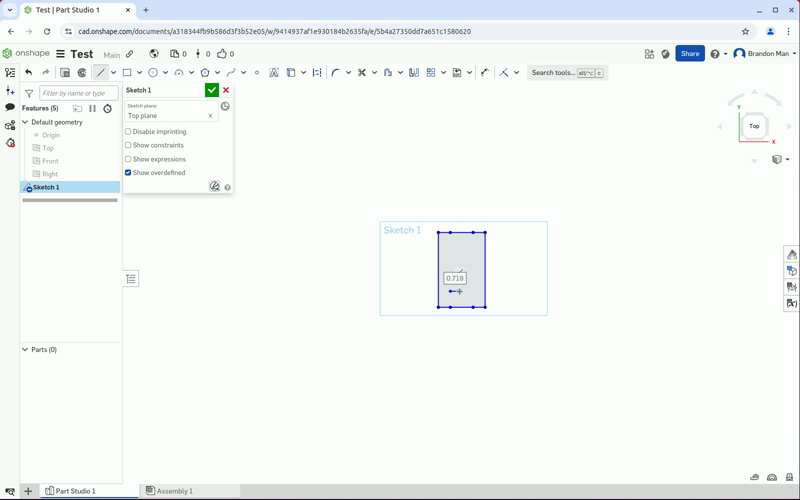
scroll(-6)
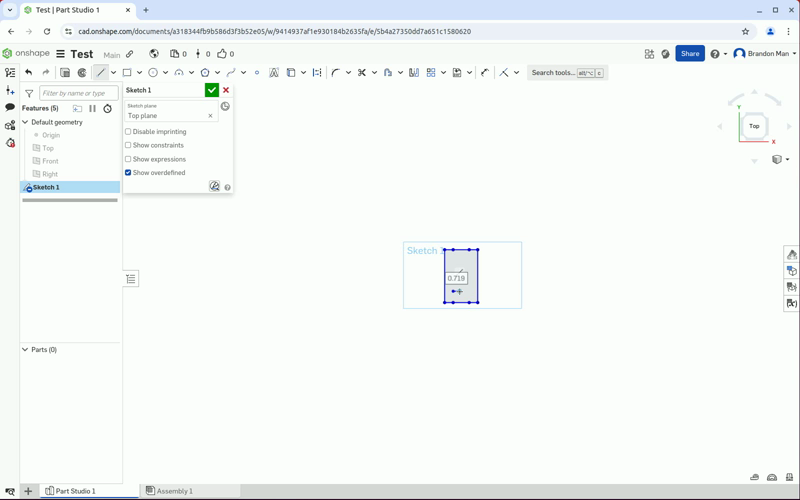
scroll(-6)
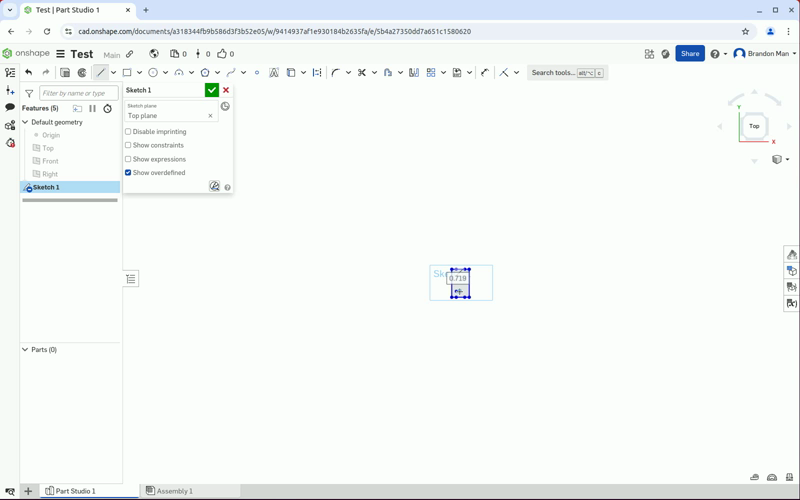
key_up(shift)
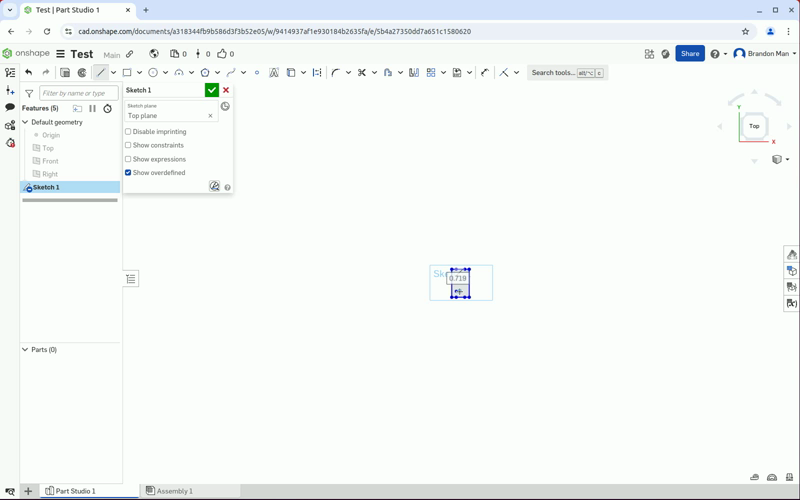
key_down(shift)
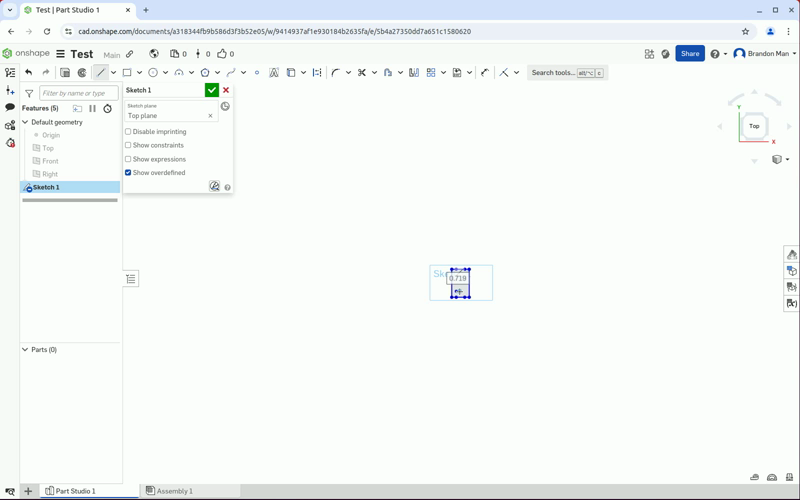
mouse_move(489, 291)
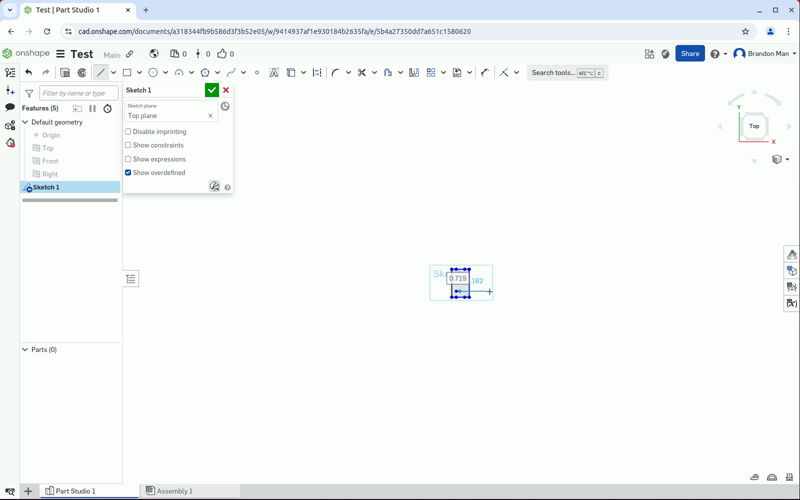
mouse_move(459, 292)
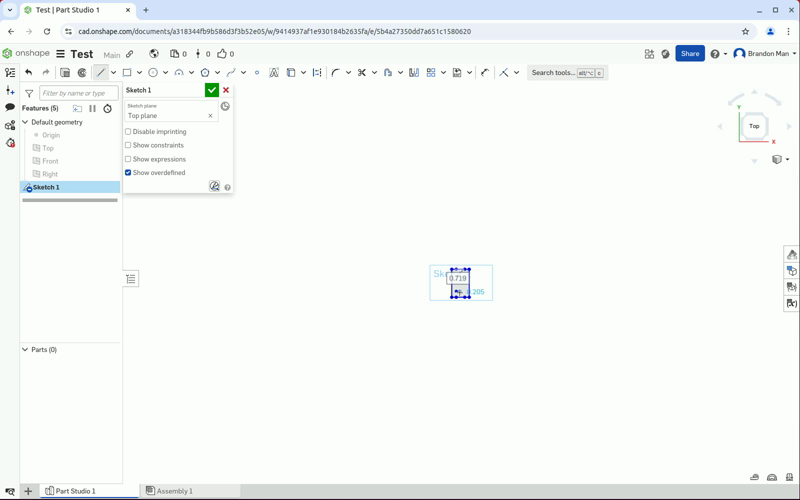
scroll(6)
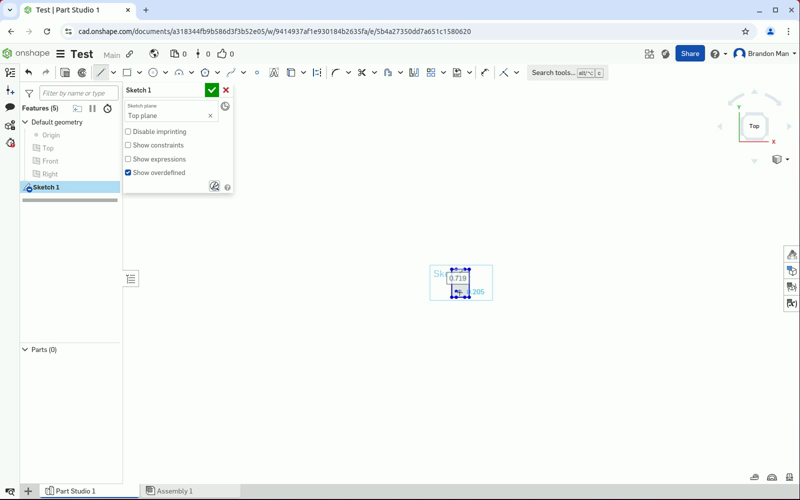
scroll(6)
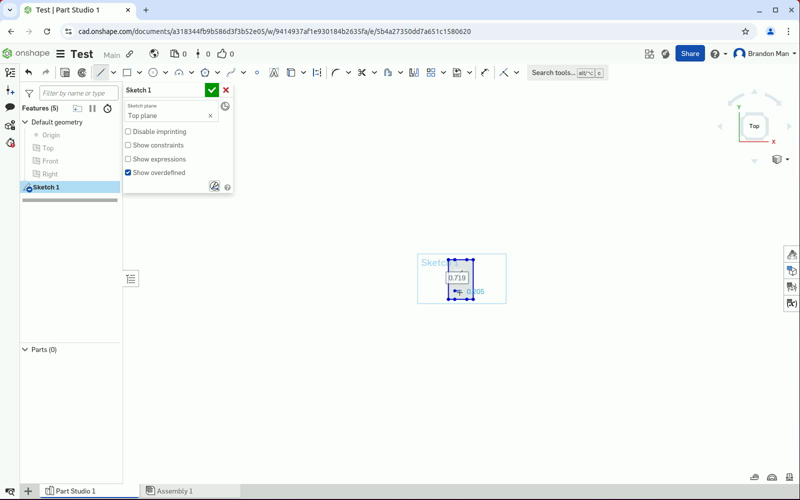
scroll(6)
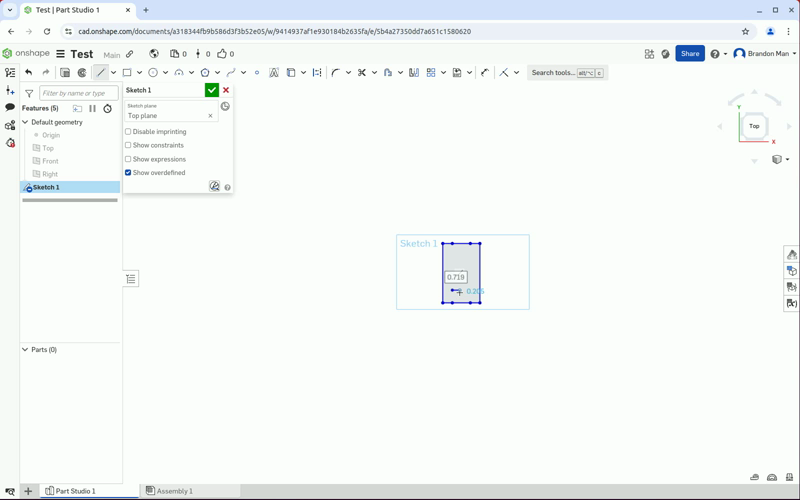
scroll(6)
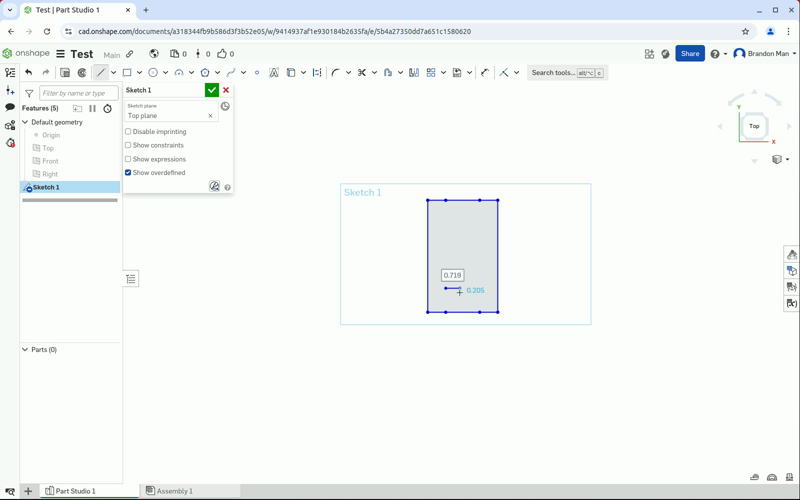
scroll(6)
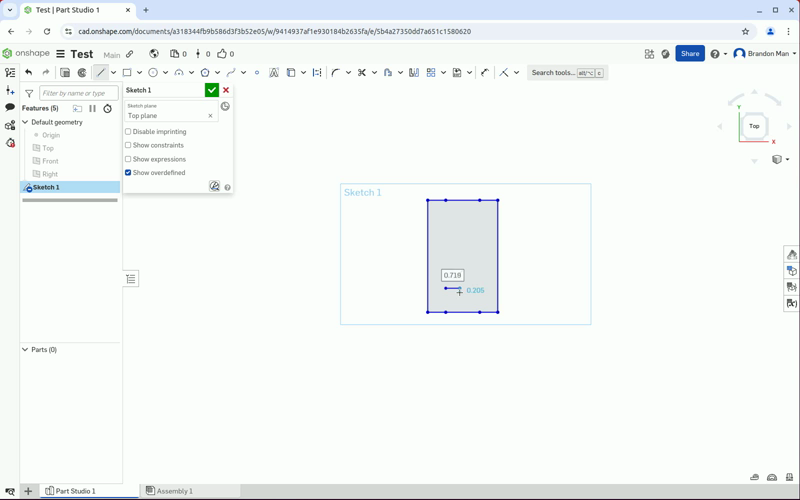
scroll(6)
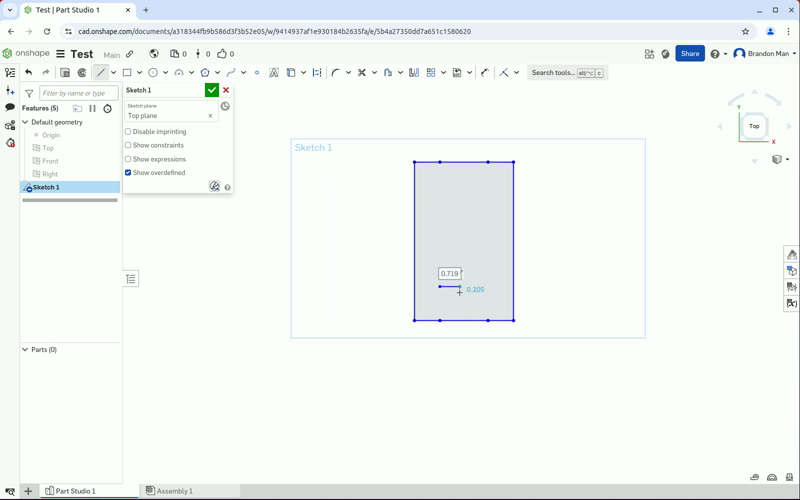
scroll(6)
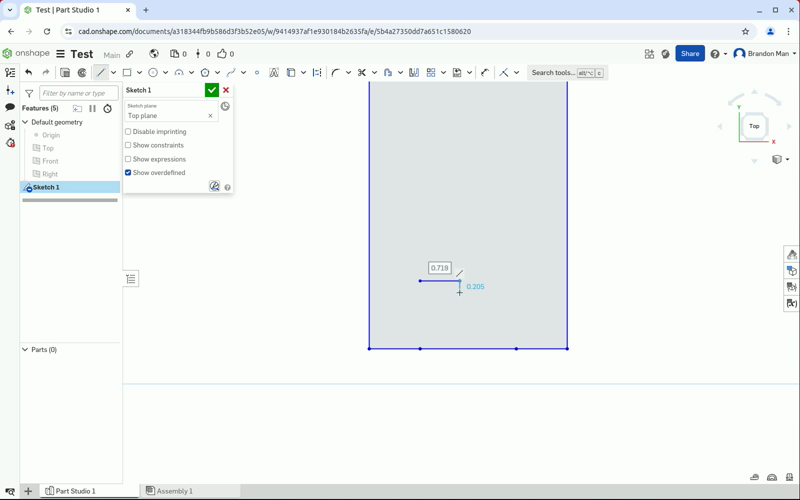
click(459, 292)
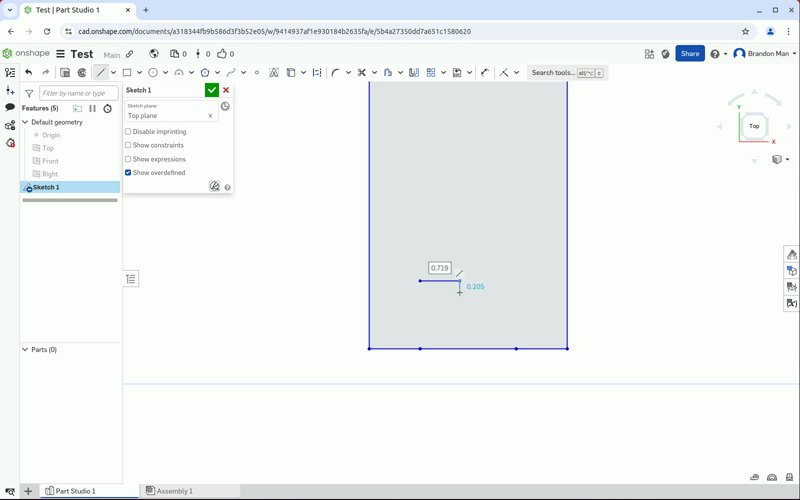
scroll(-6)
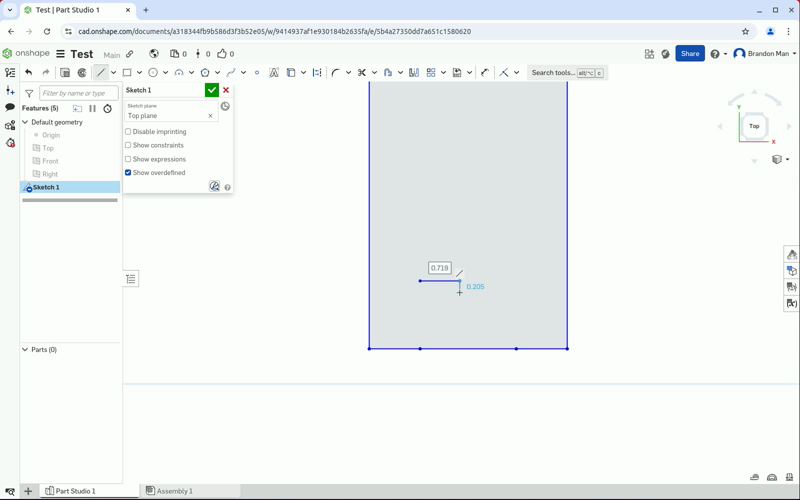
scroll(-6)
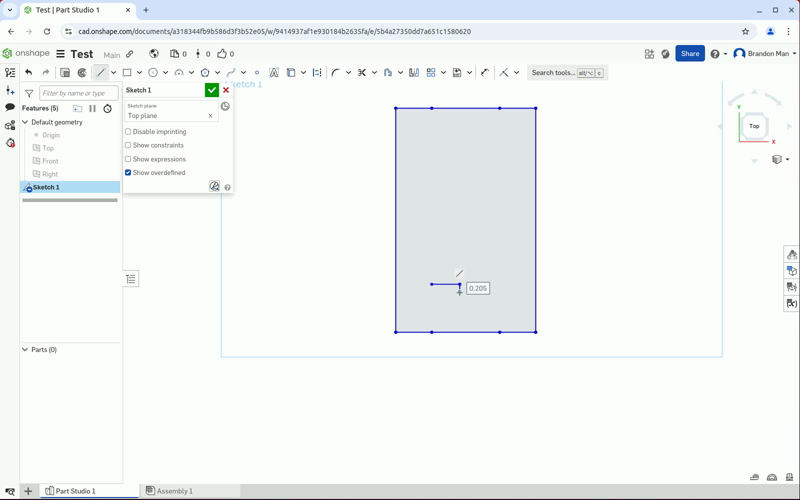
scroll(-6)
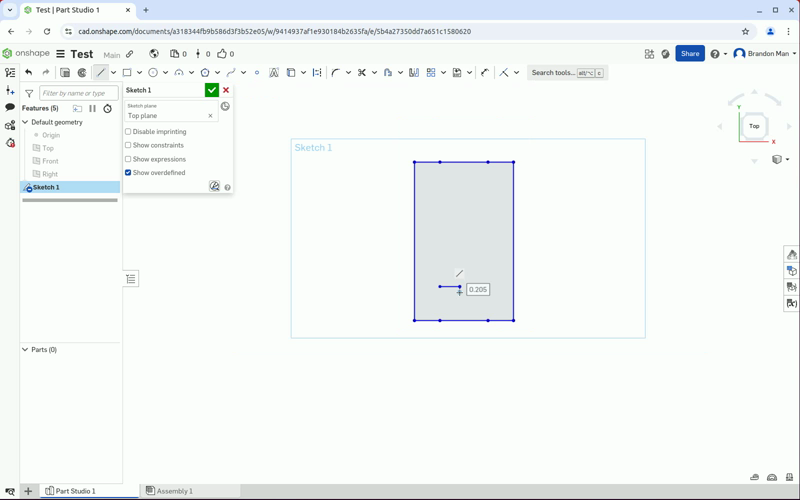
scroll(-6)
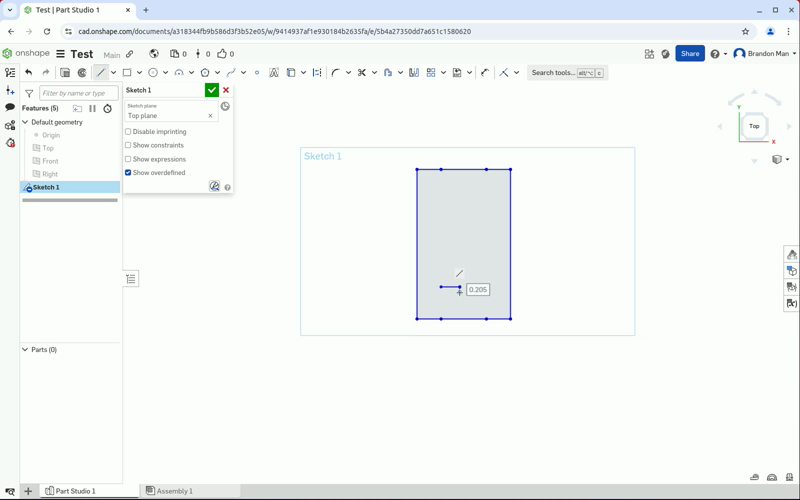
scroll(-6)
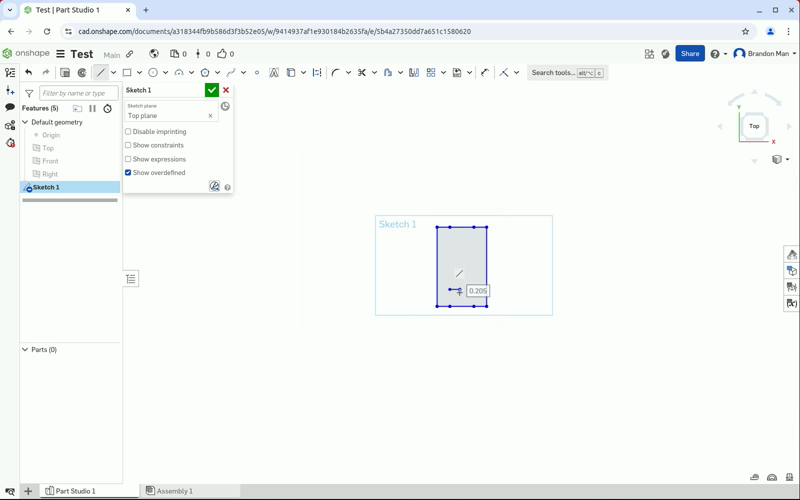
scroll(-6)
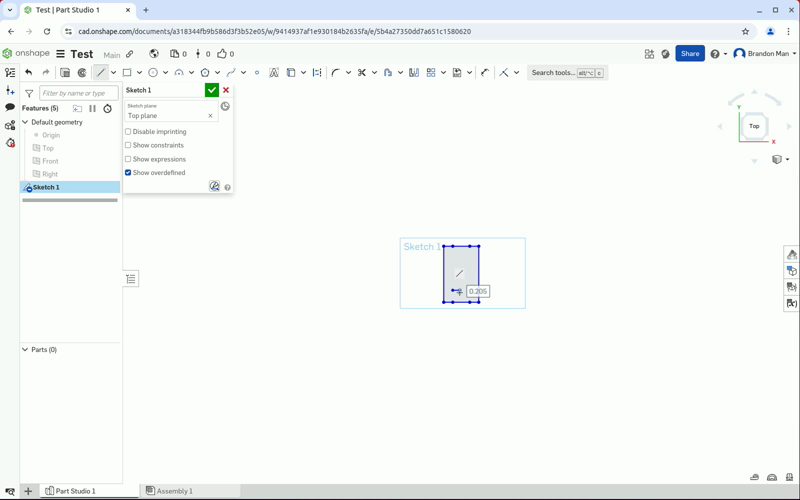
scroll(-6)
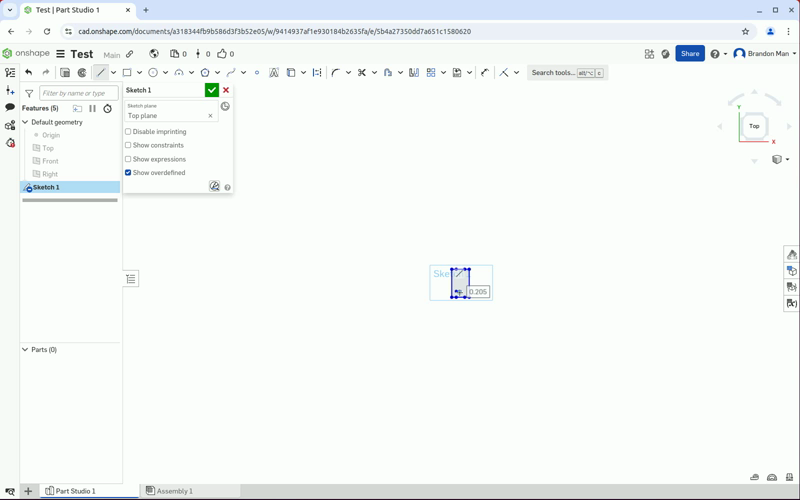
key_up(shift)
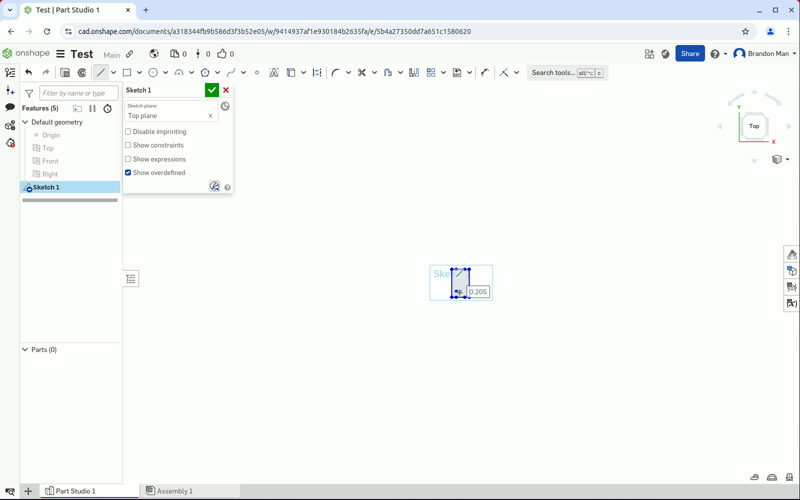
key_down(shift)
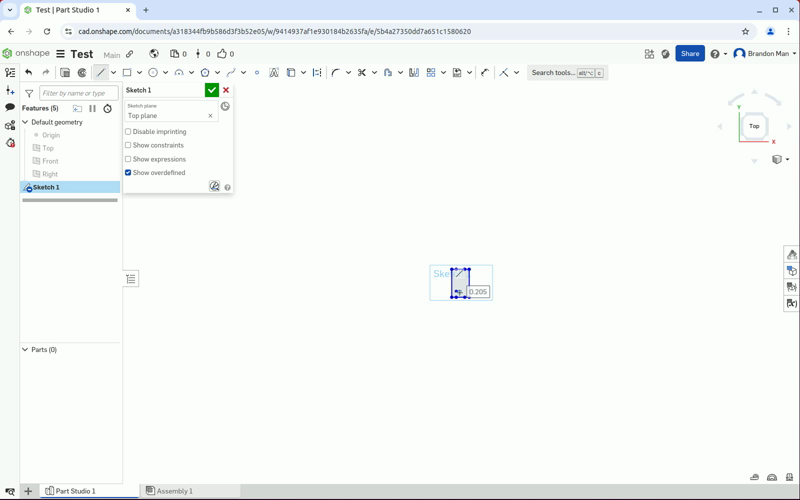
mouse_move(489, 292)
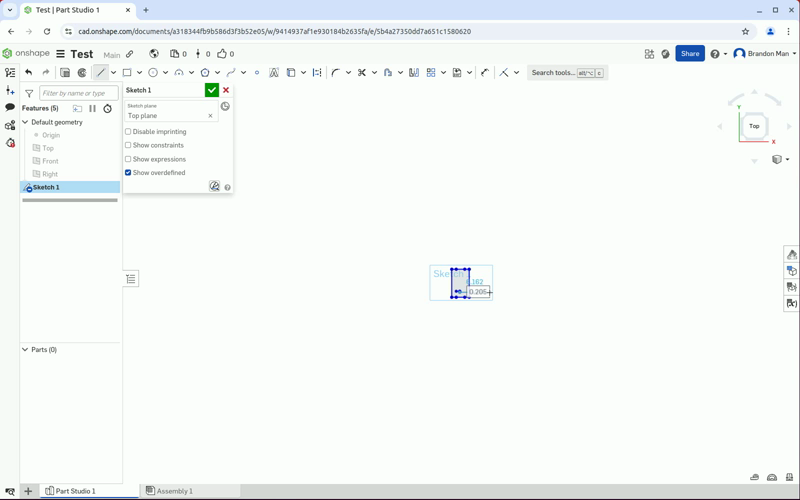
mouse_move(461, 292)
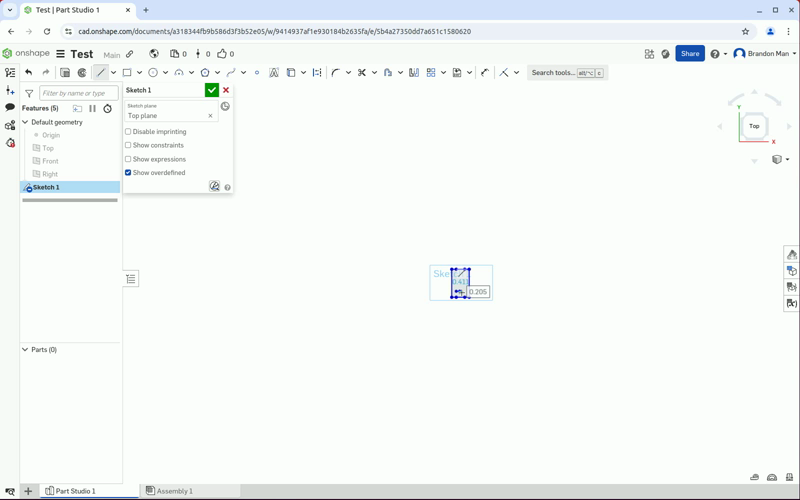
scroll(6)
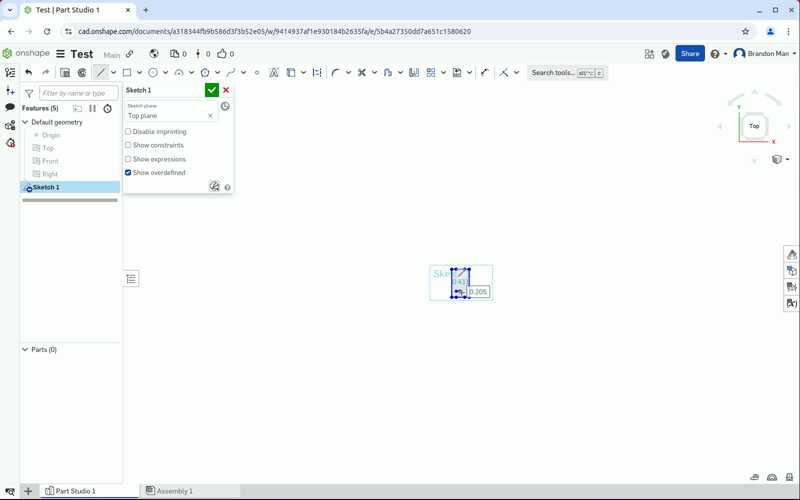
scroll(6)
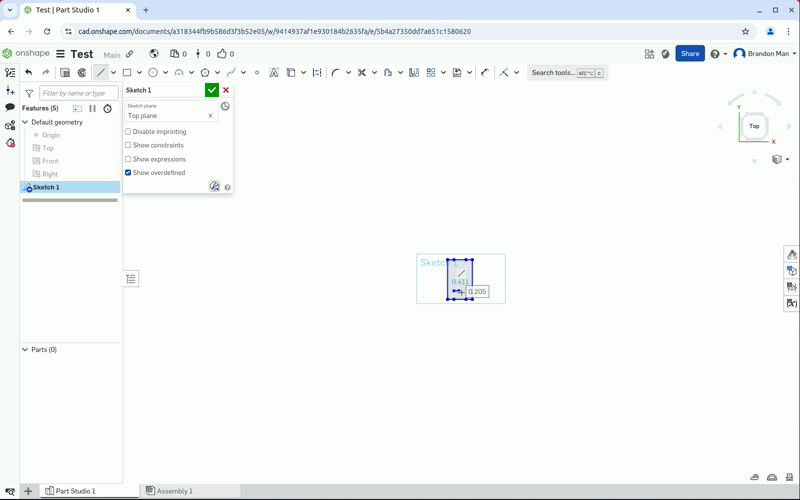
scroll(6)
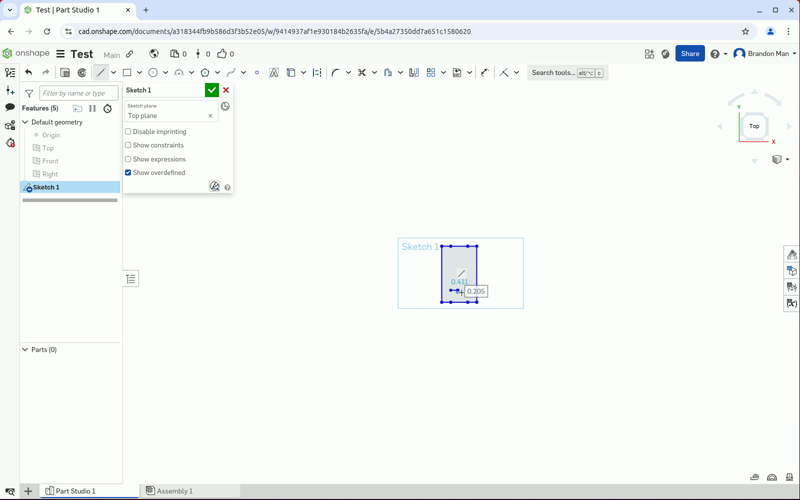
scroll(6)
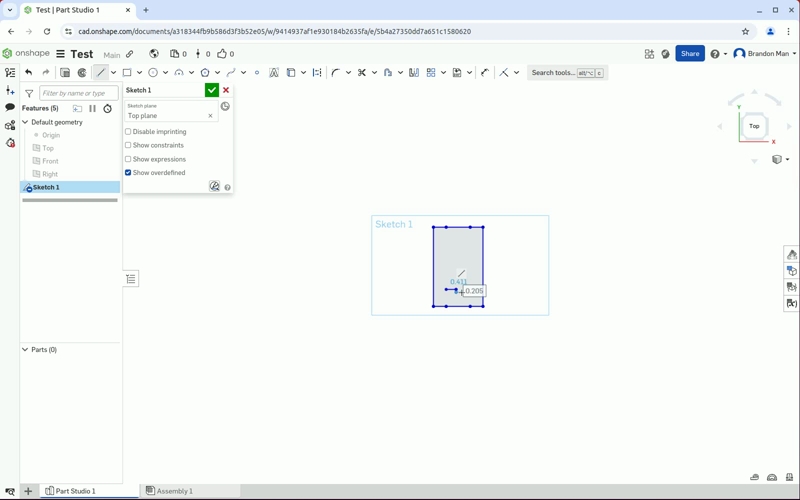
scroll(6)
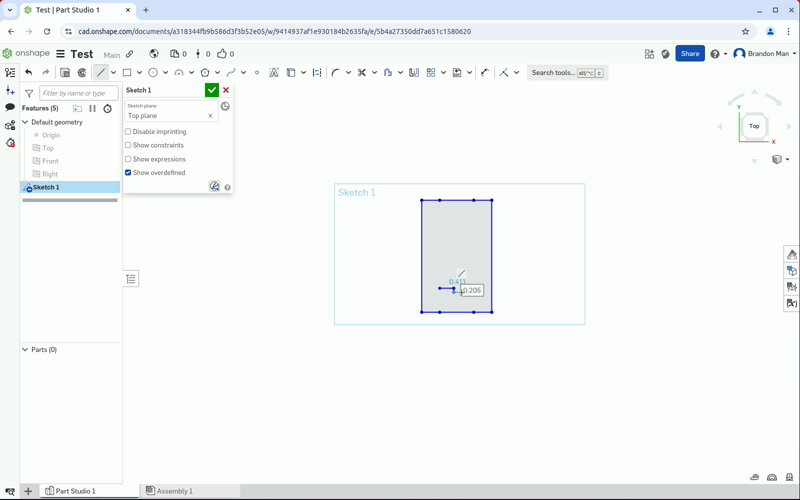
scroll(6)
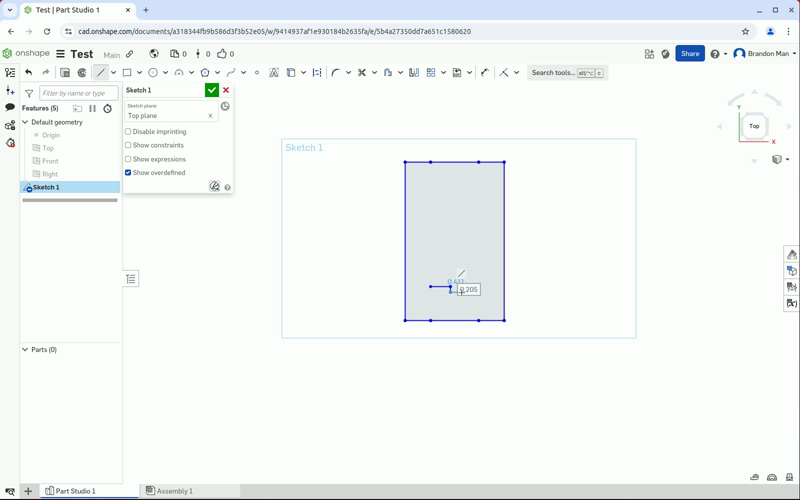
scroll(6)
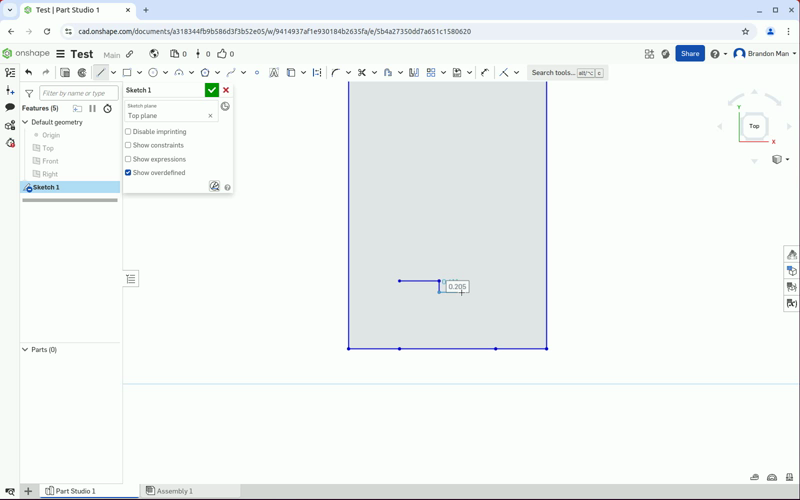
click(461, 292)
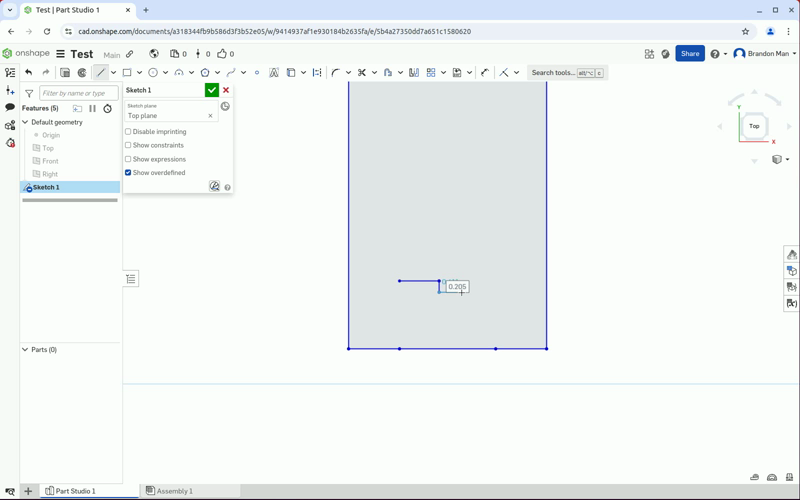
scroll(-6)
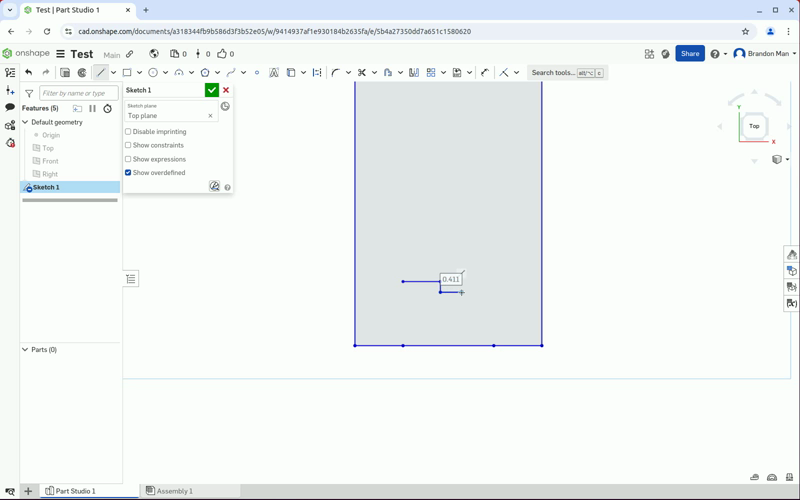
scroll(-6)
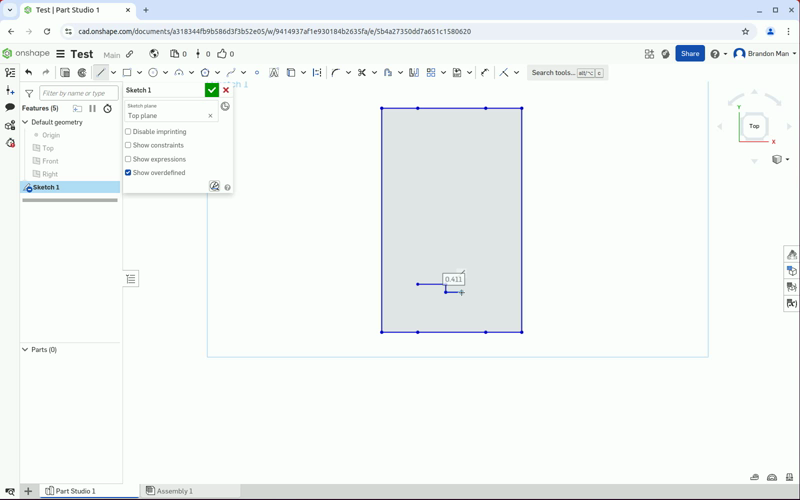
scroll(-6)
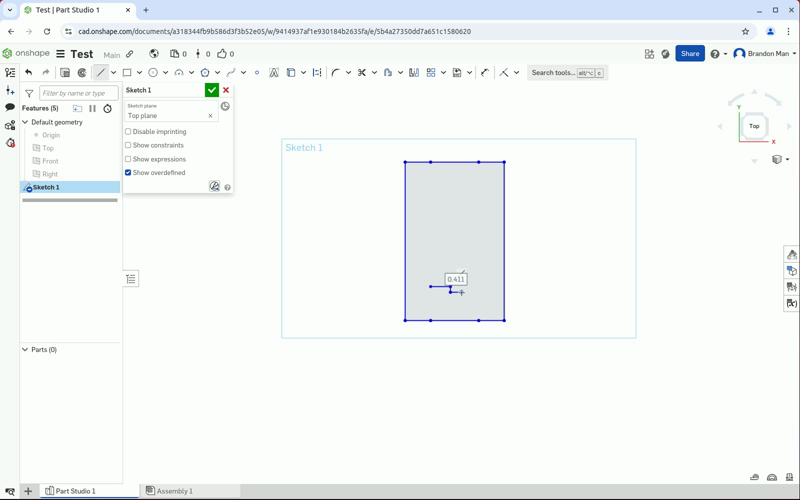
scroll(-6)
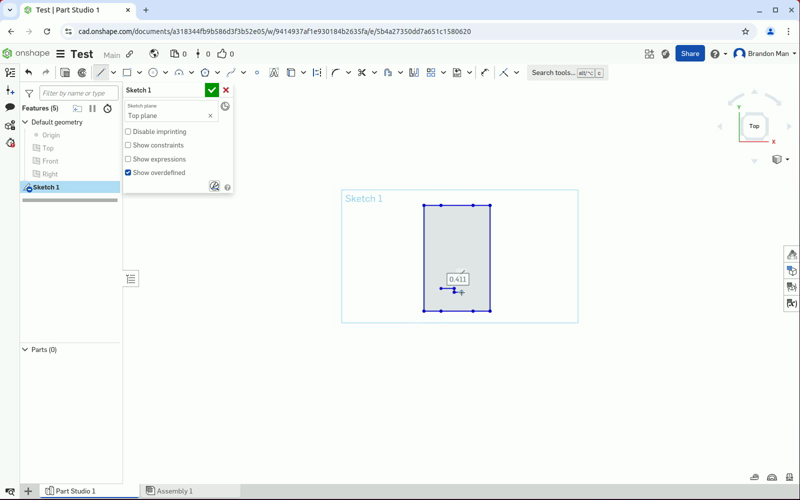
scroll(-6)
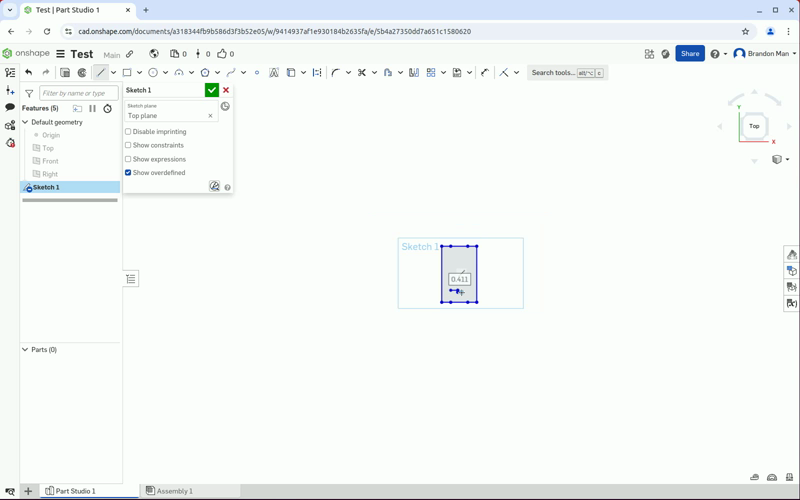
scroll(-6)
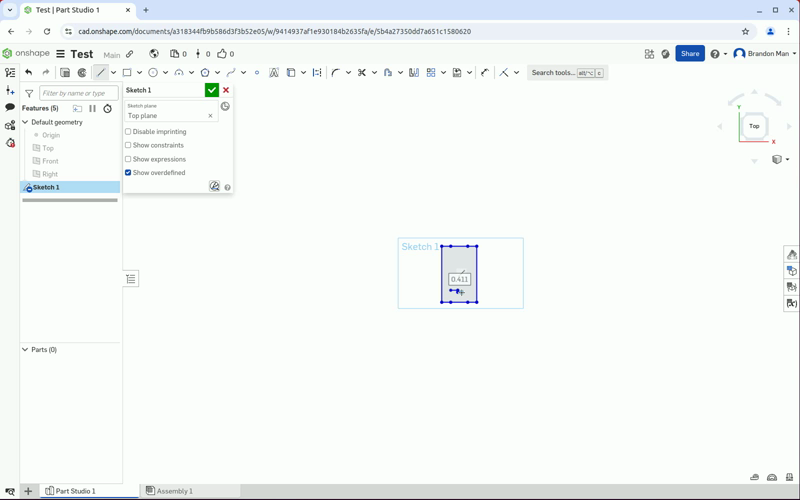
scroll(-6)
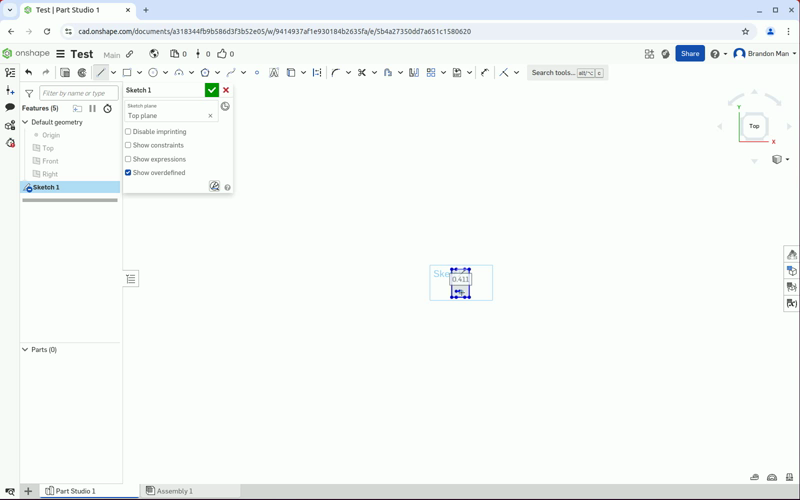
key_up(shift)
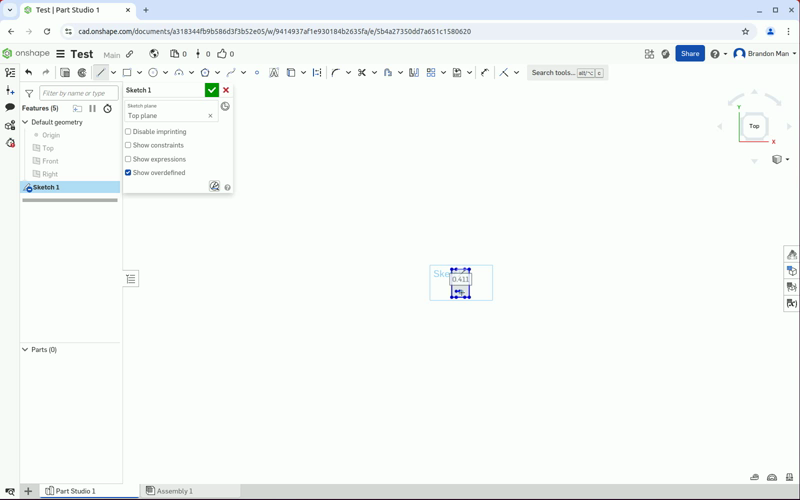
key_down(shift)
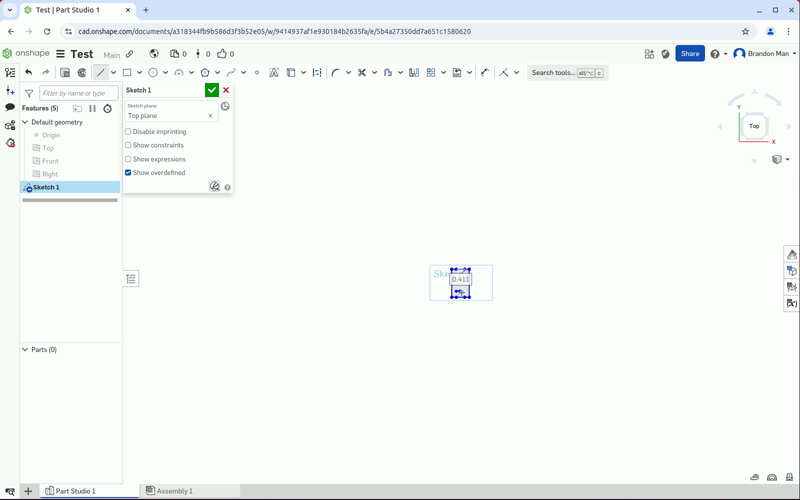
mouse_move(492, 292)
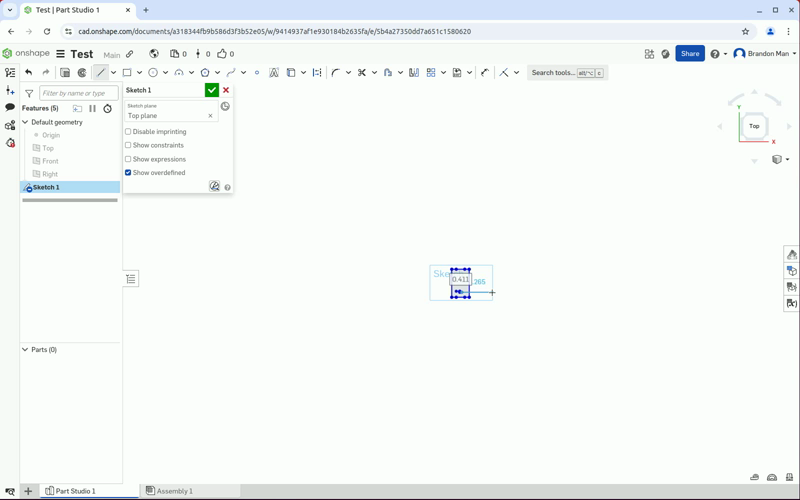
mouse_move(461, 291)
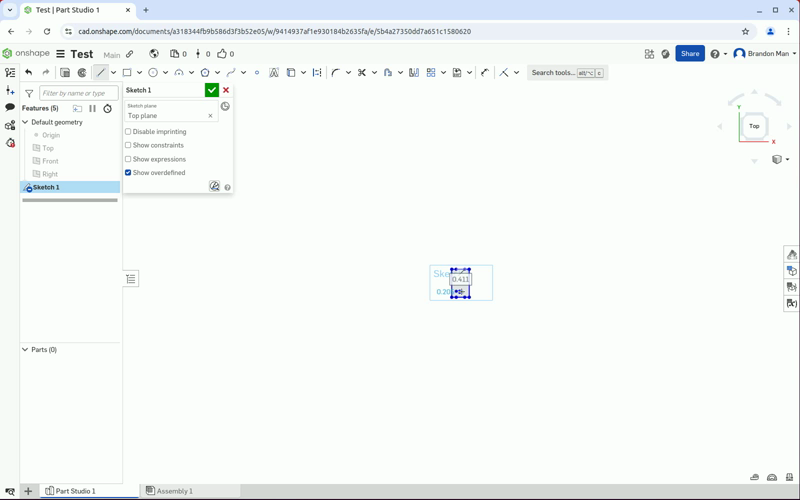
scroll(6)
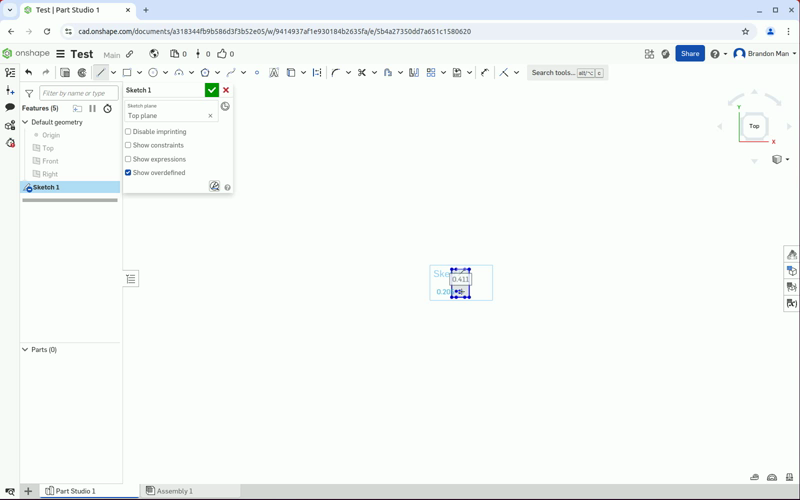
scroll(6)
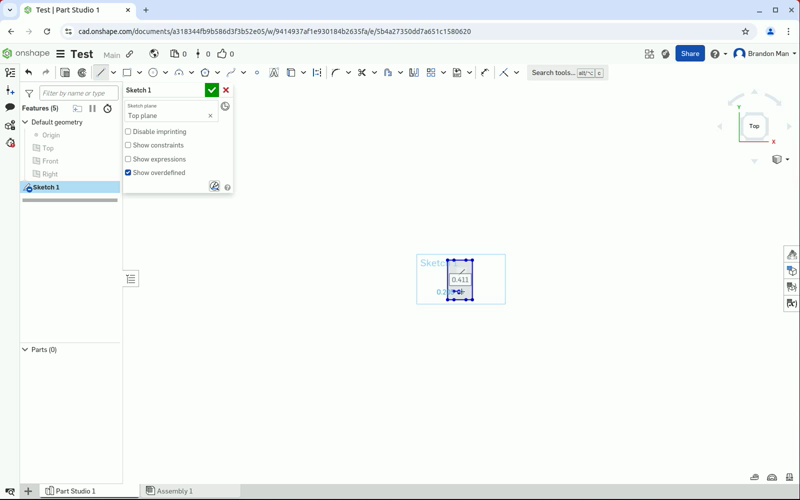
scroll(6)
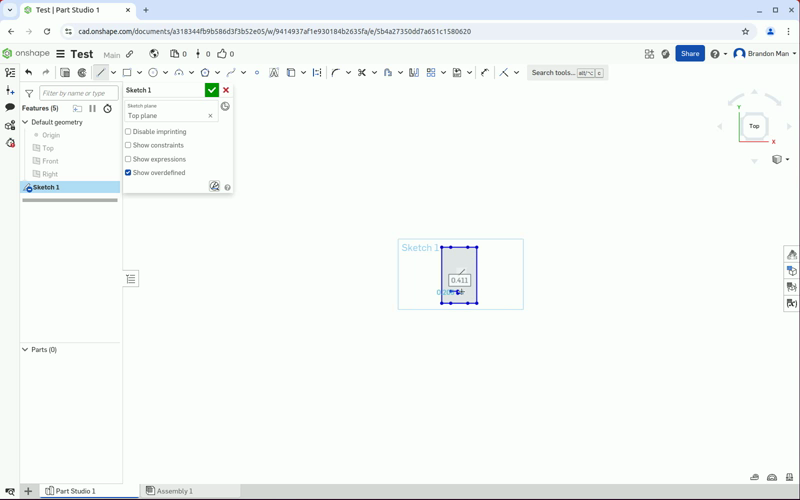
scroll(6)
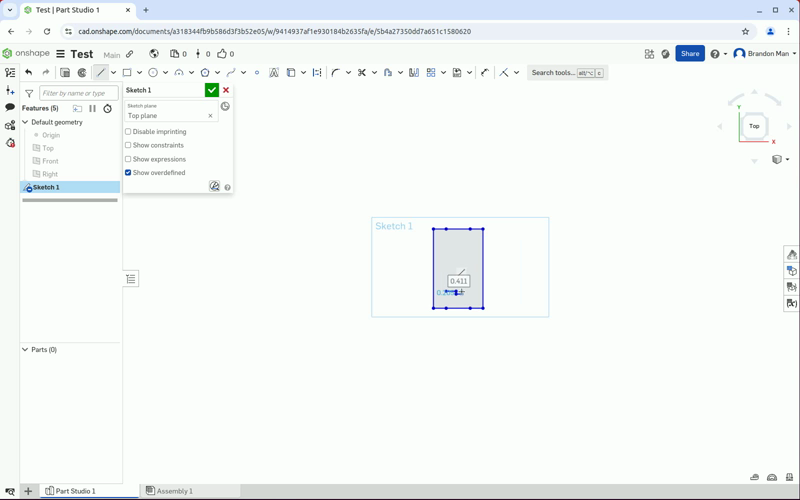
scroll(6)
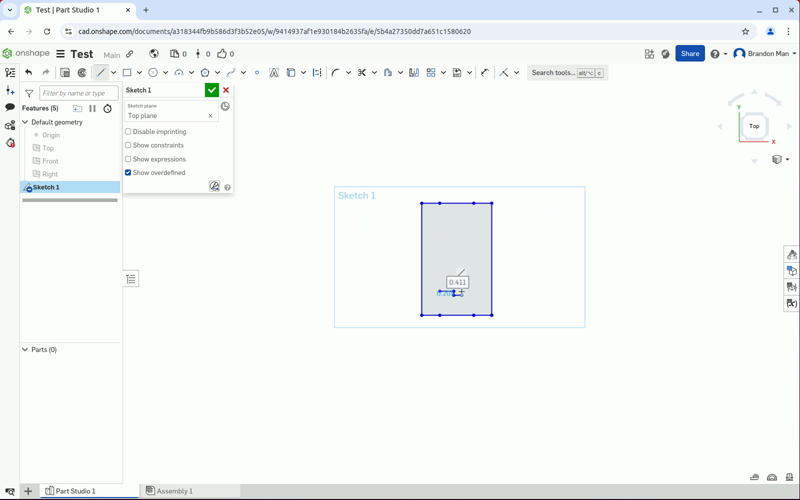
scroll(6)
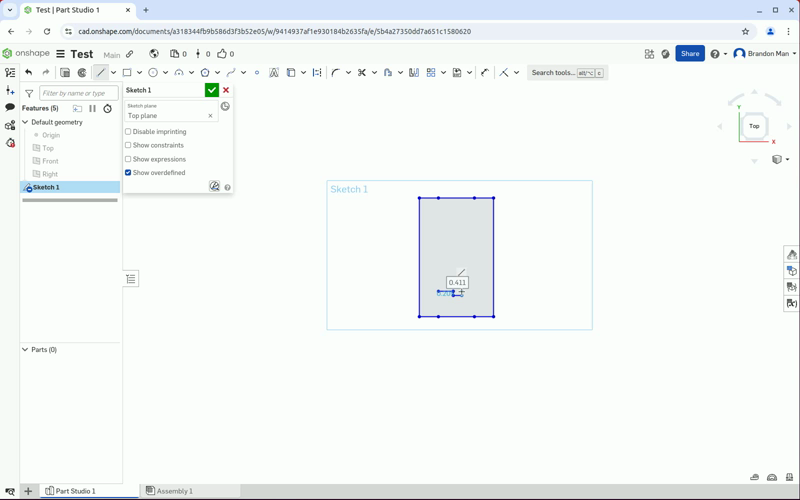
scroll(6)
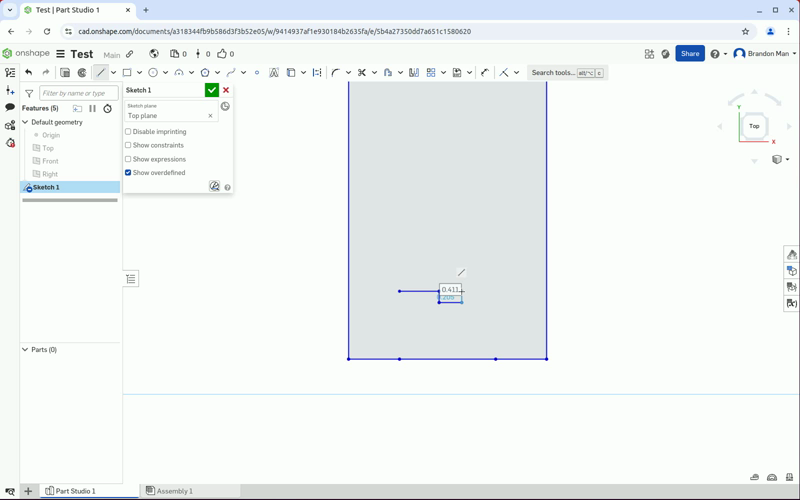
click(461, 291)
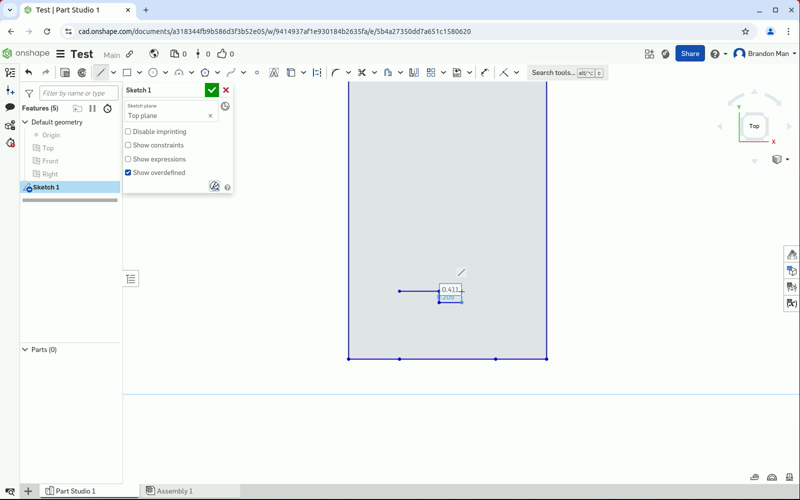
scroll(-6)
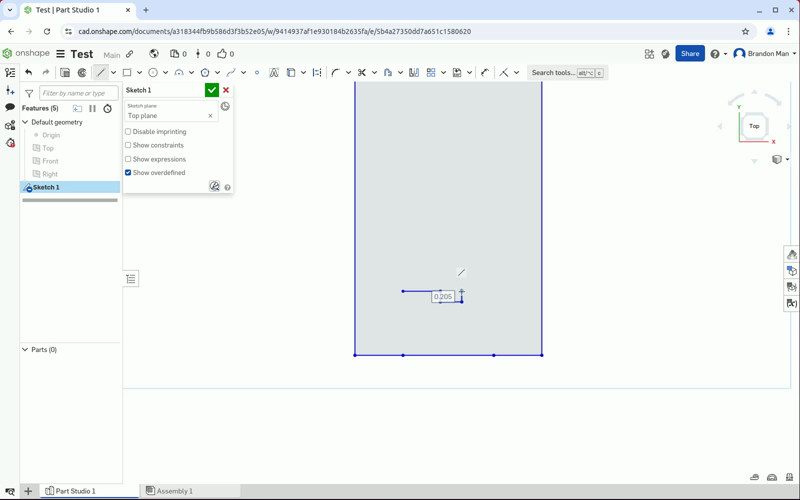
scroll(-6)
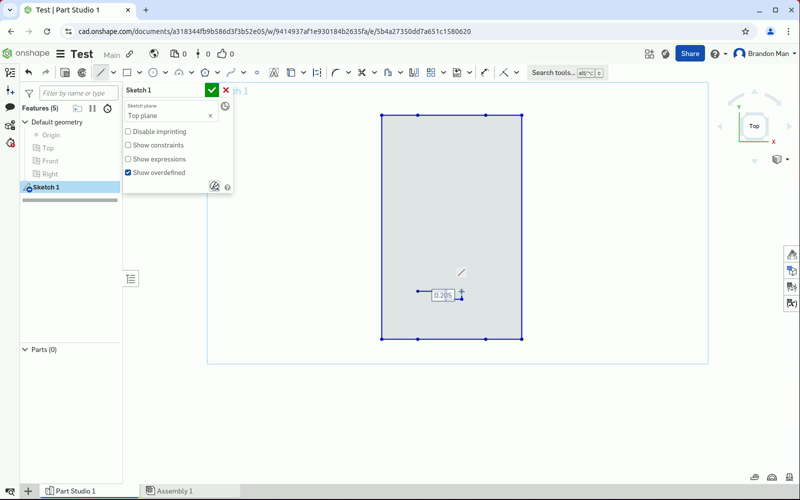
scroll(-6)
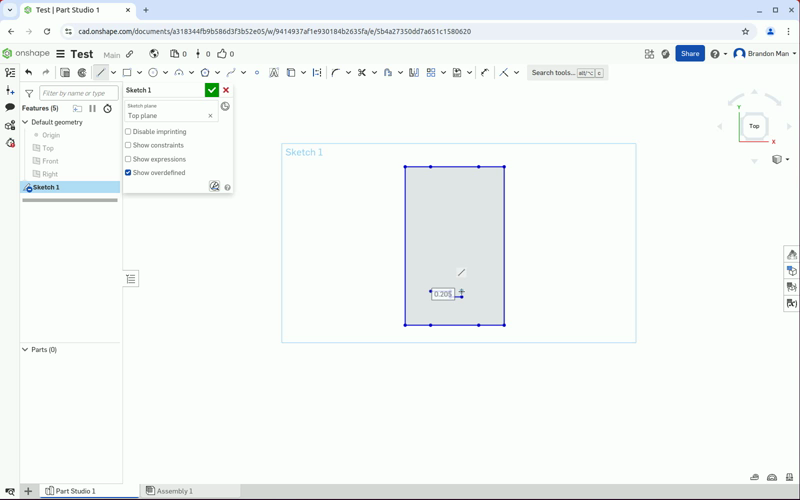
scroll(-6)
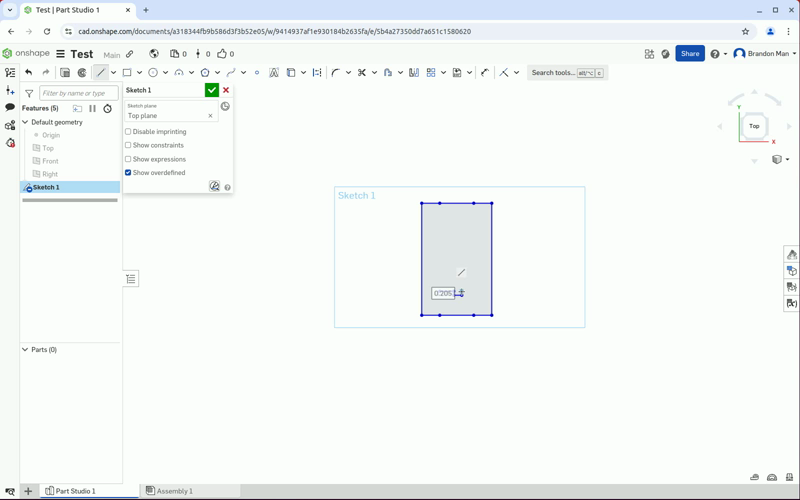
scroll(-6)
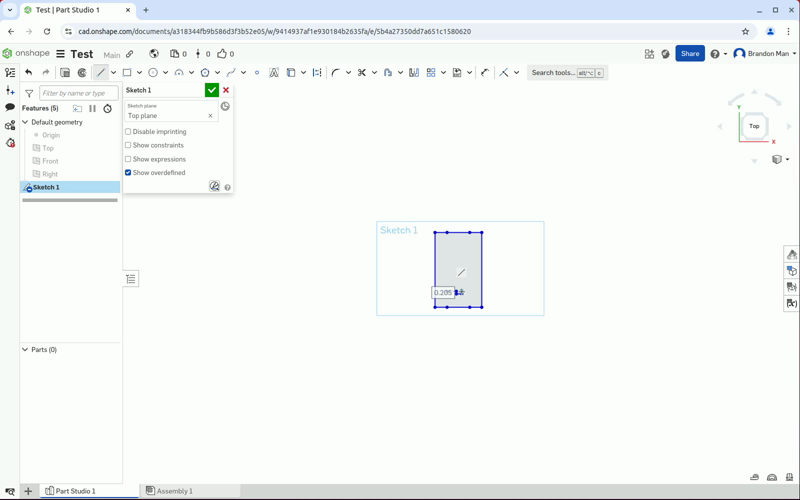
scroll(-6)
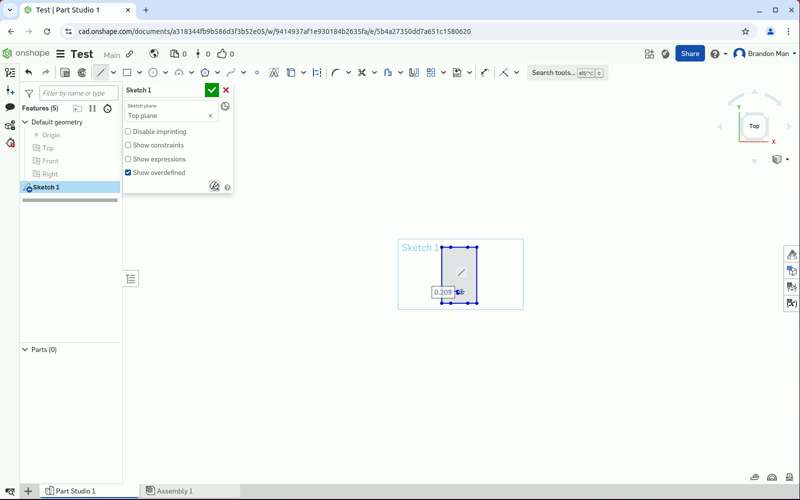
scroll(-6)
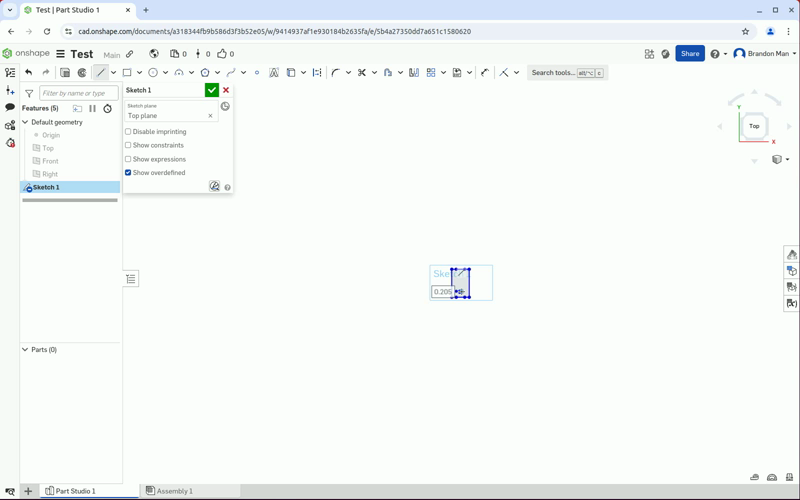
key_up(shift)
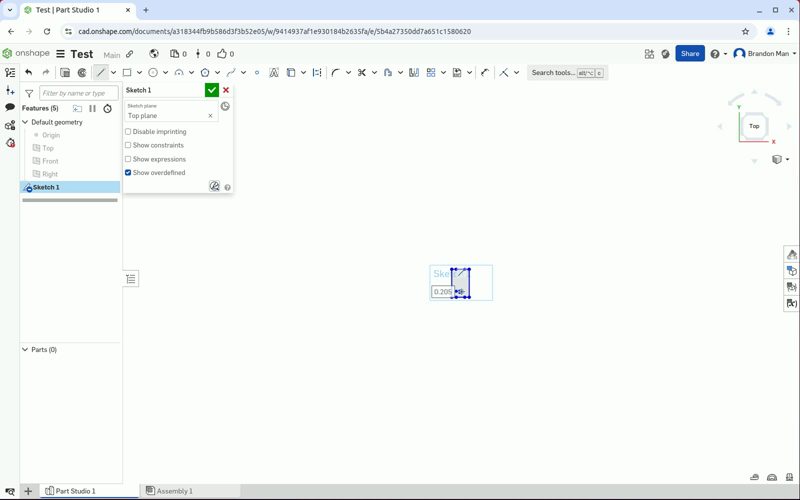
key_down(shift)
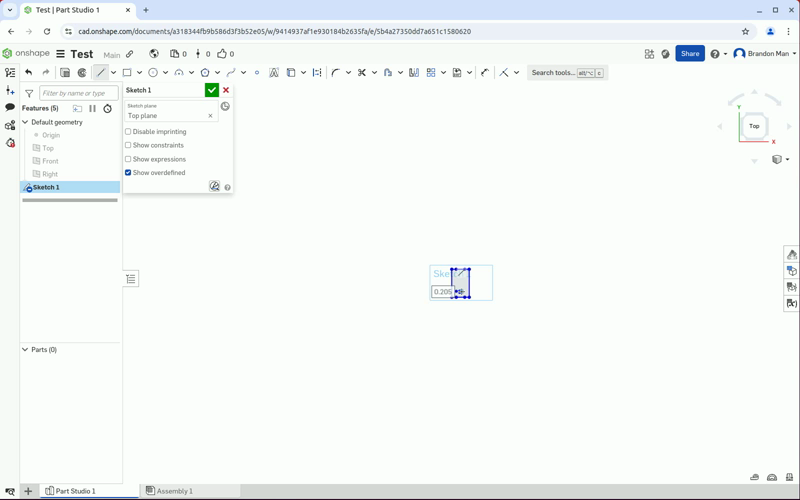
mouse_move(492, 291)
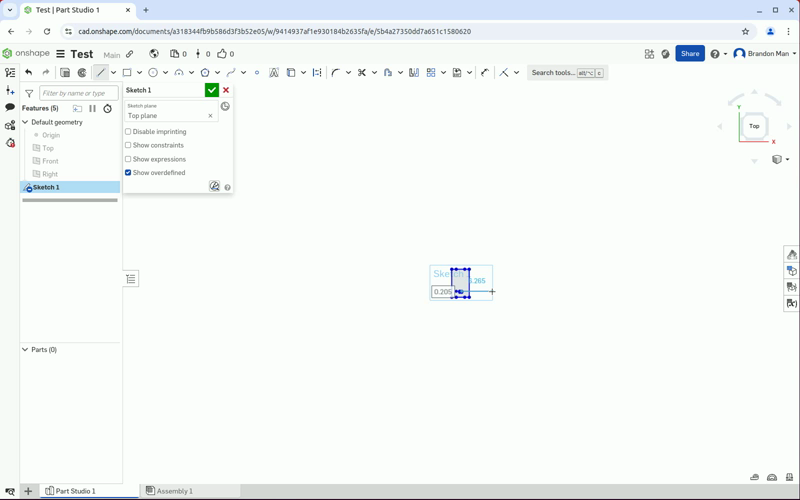
mouse_move(464, 291)
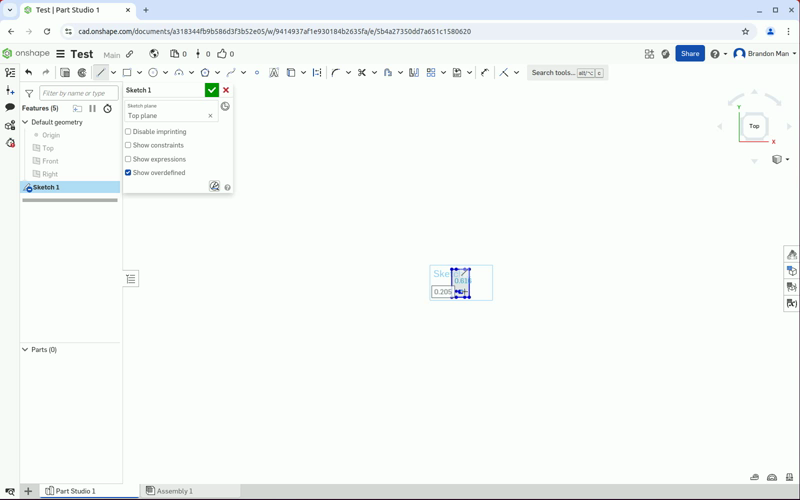
scroll(6)
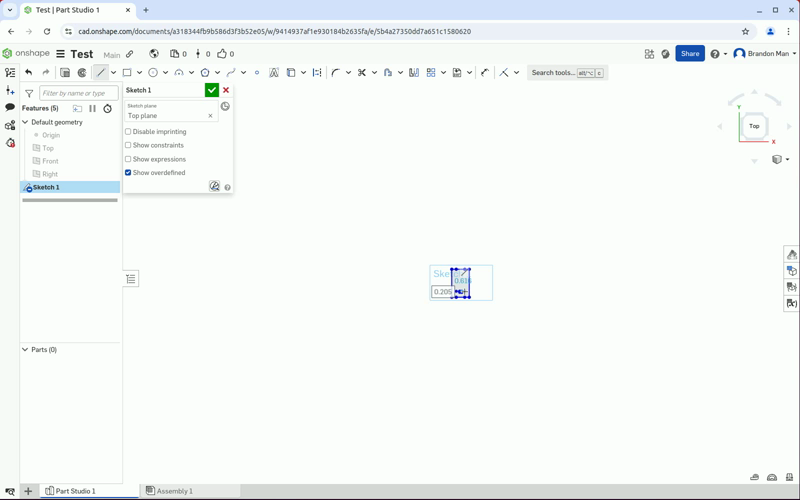
scroll(6)
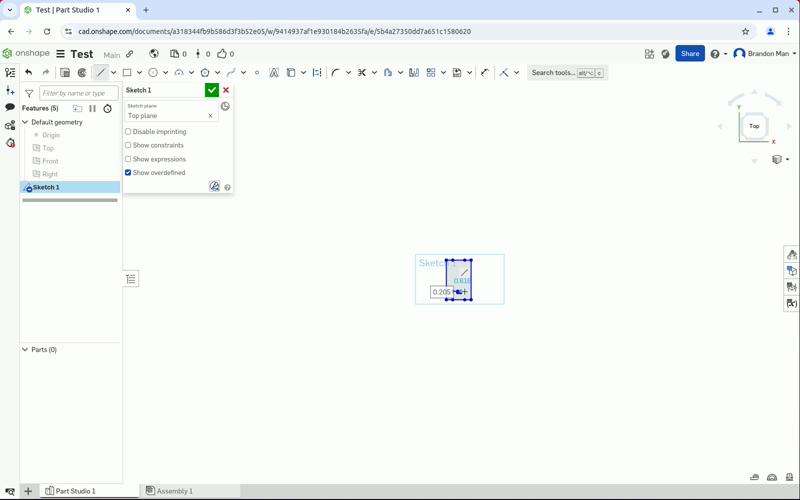
scroll(6)
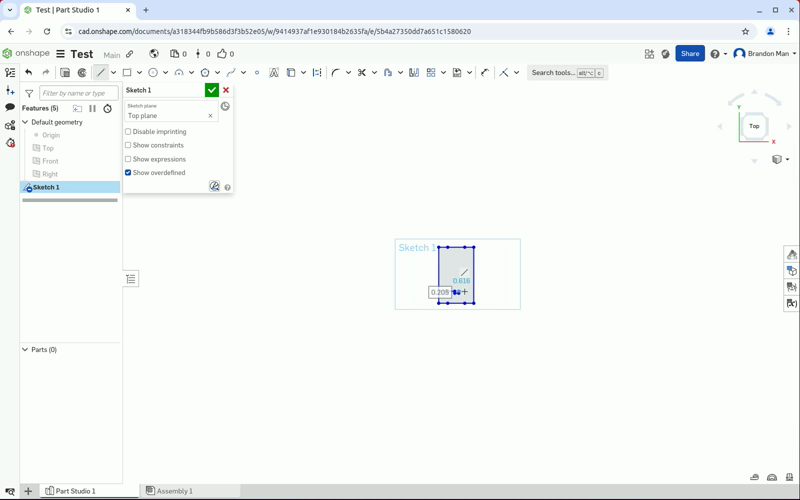
scroll(6)
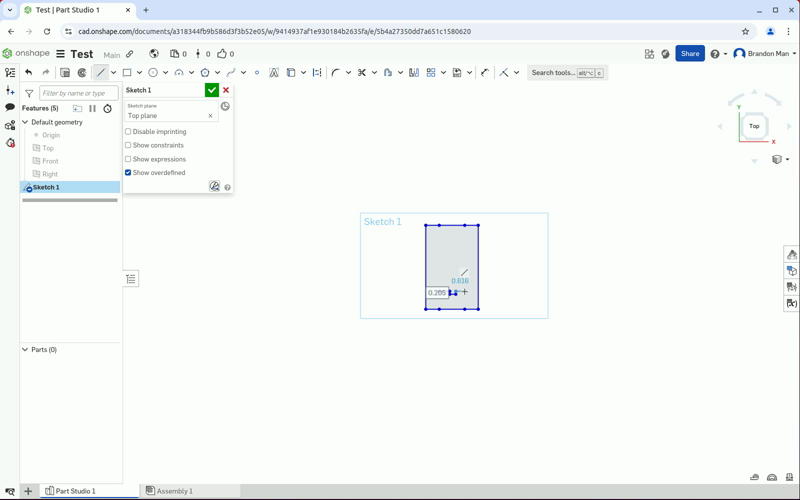
scroll(6)
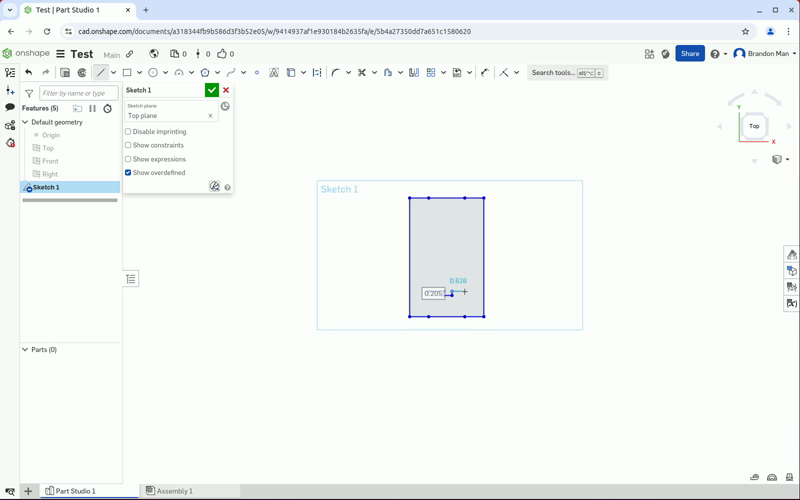
scroll(6)
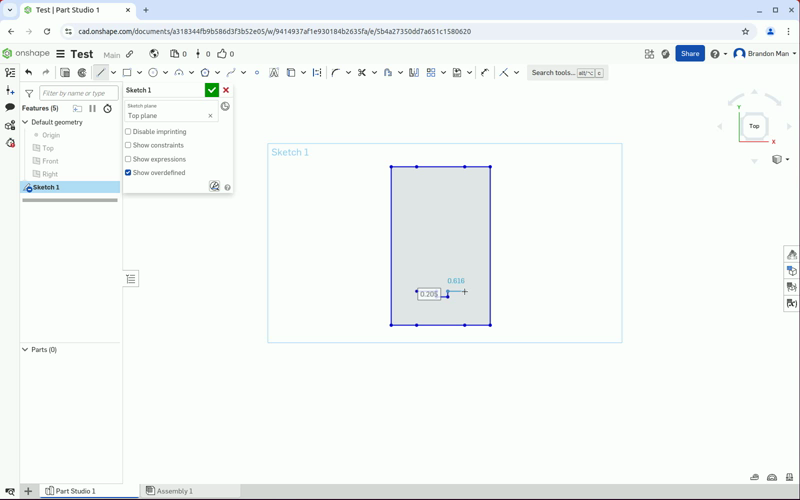
scroll(6)
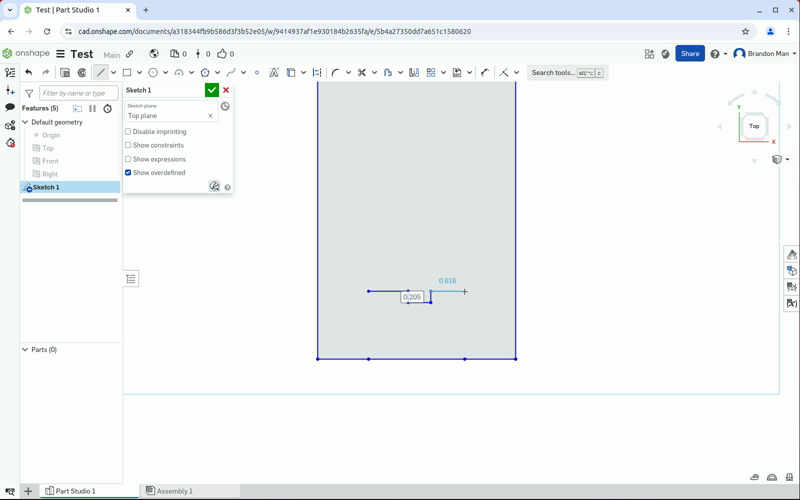
click(464, 291)
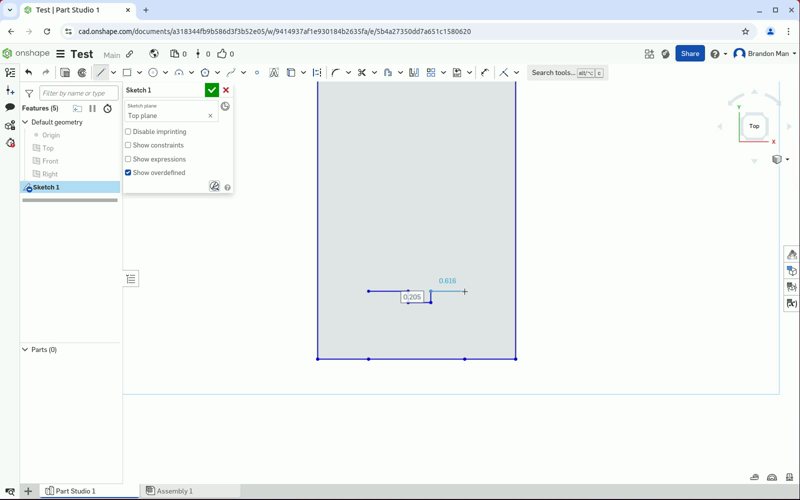
scroll(-6)
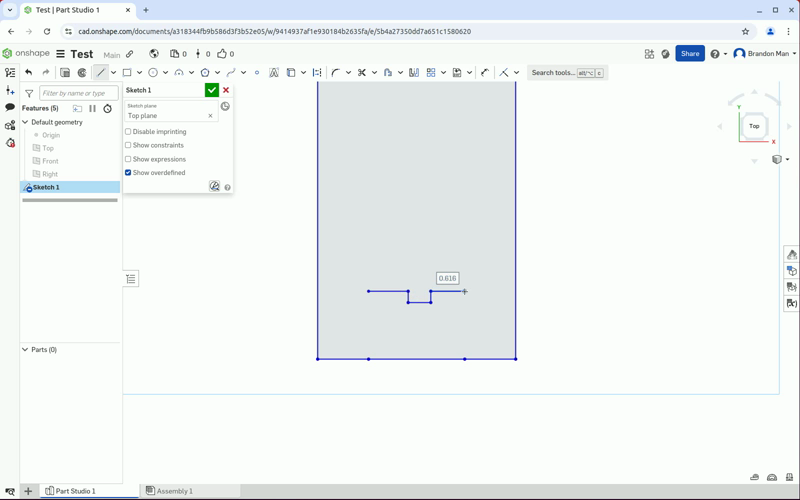
scroll(-6)
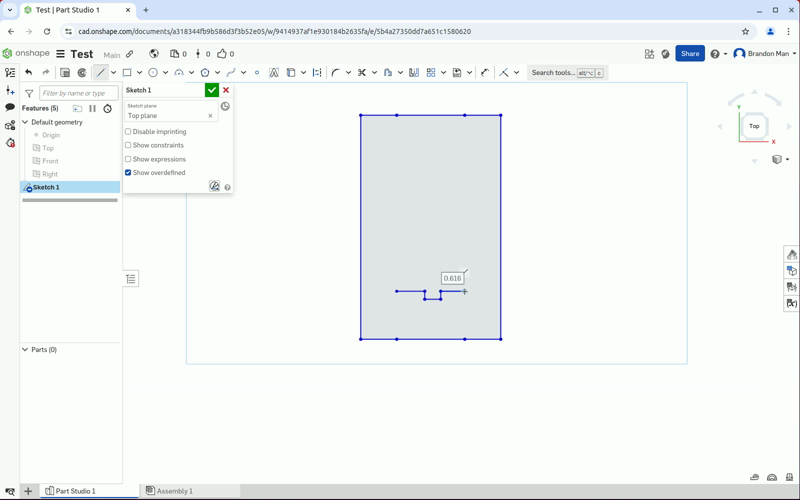
scroll(-6)
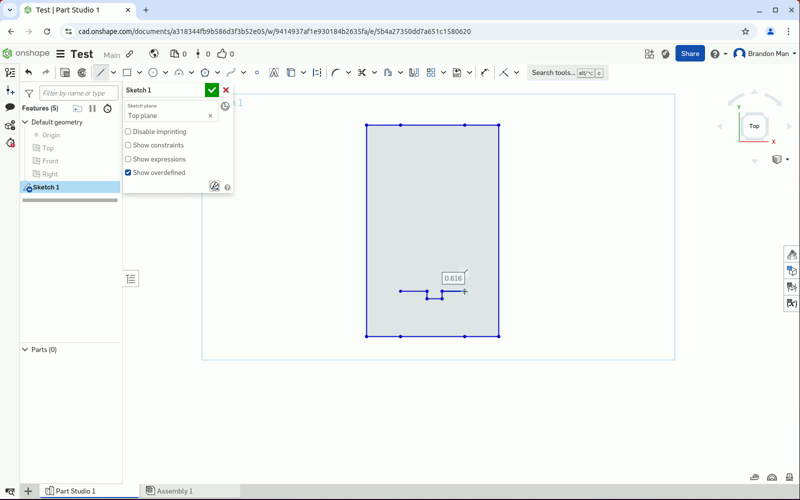
scroll(-6)
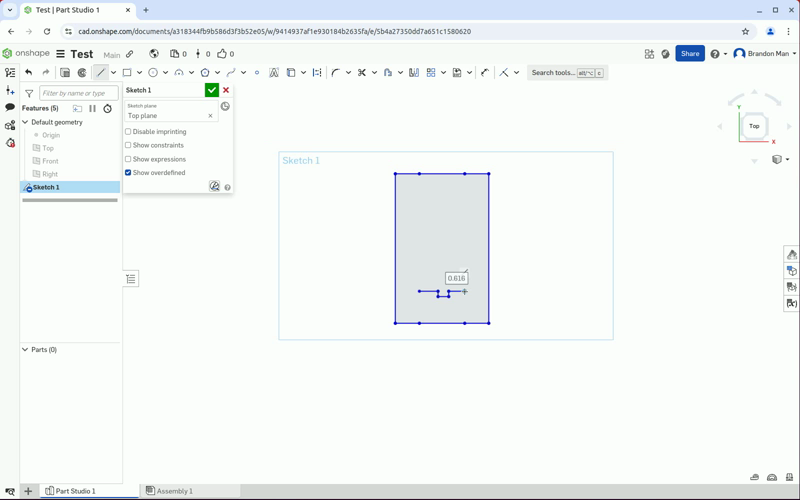
scroll(-6)
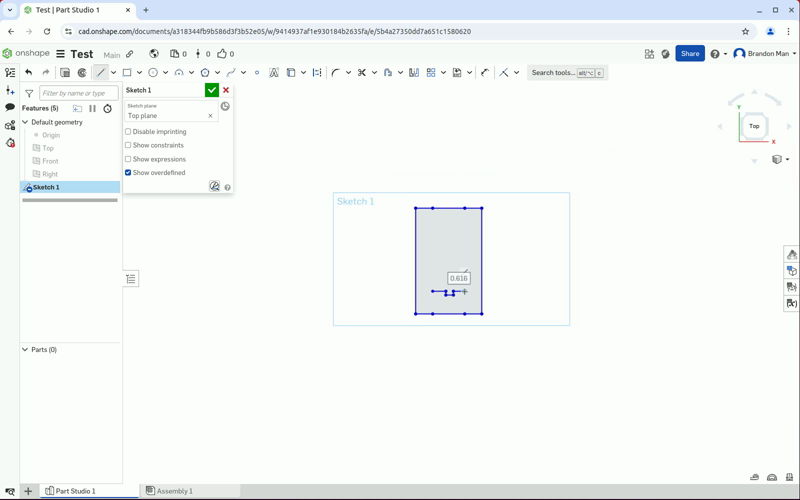
scroll(-6)
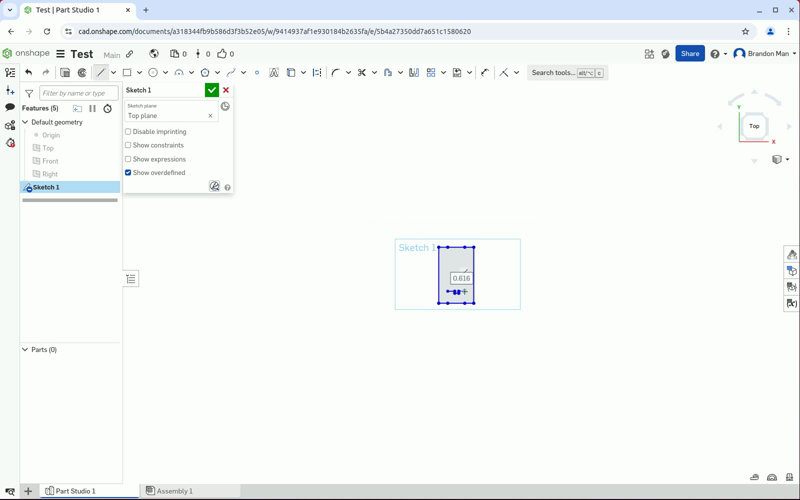
scroll(-6)
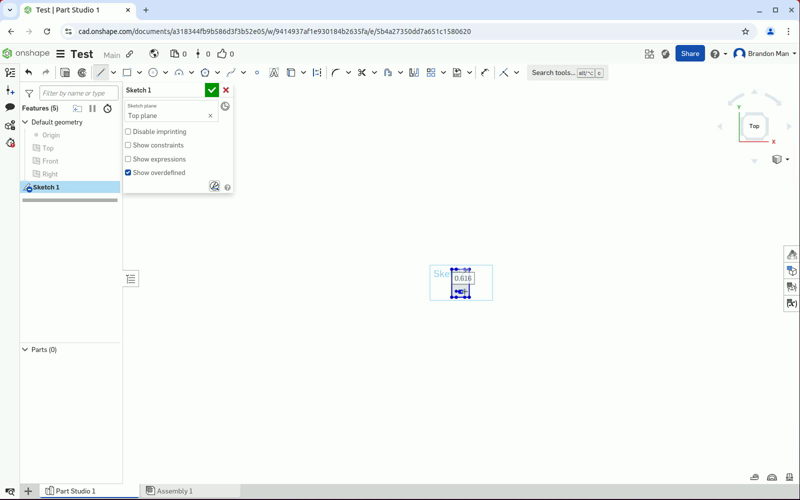
key_up(shift)
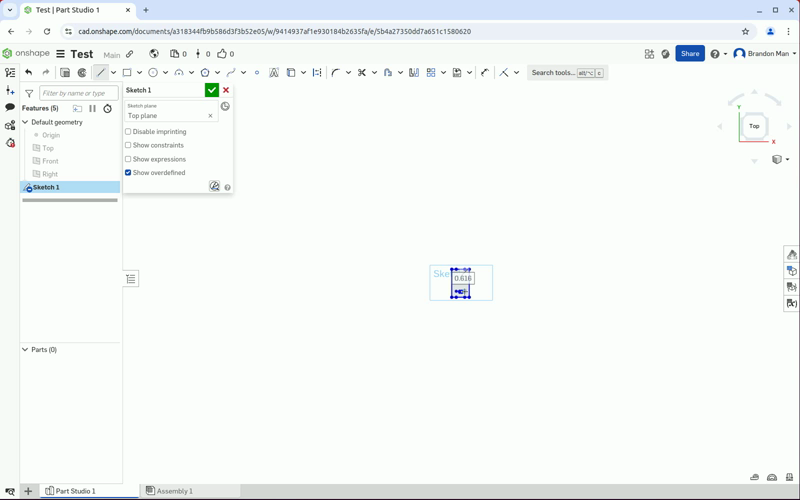
key_down(shift)
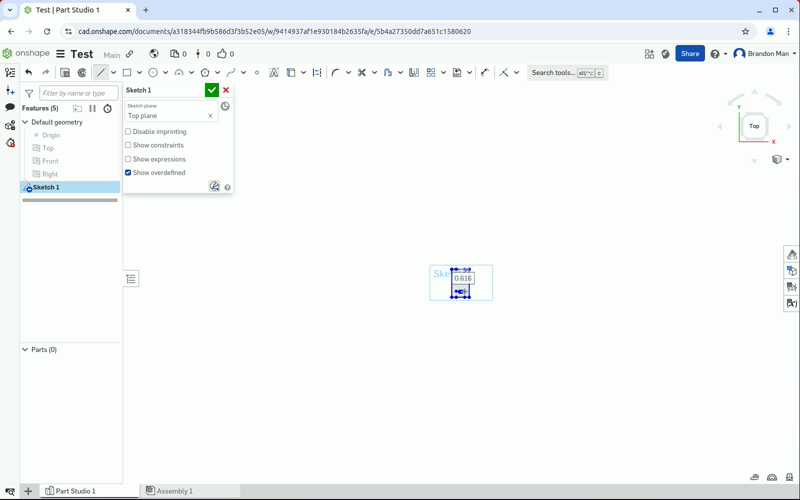
mouse_move(494, 291)
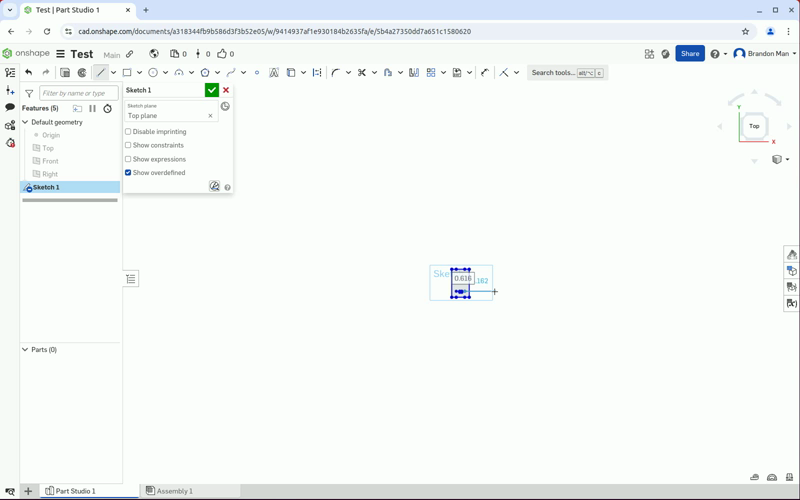
mouse_move(464, 275)
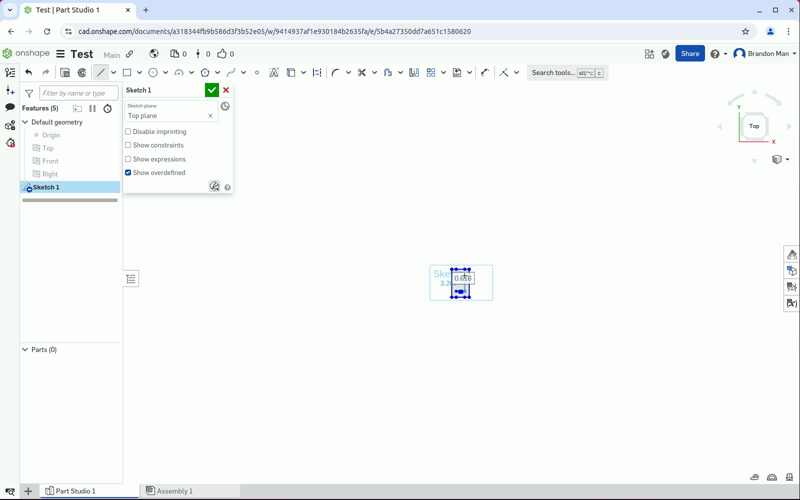
click(464, 275)
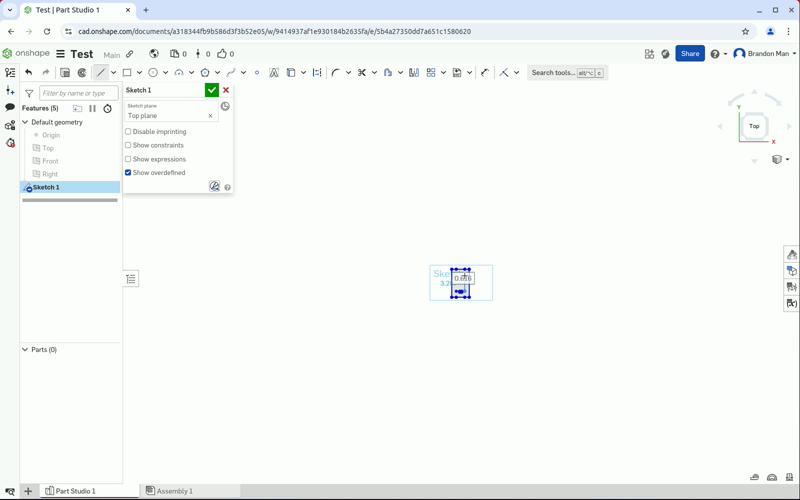
key_up(shift)
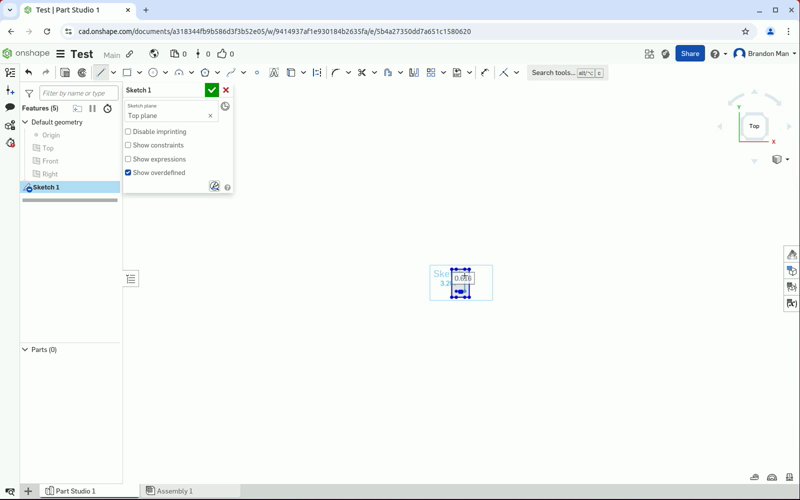
key_down(shift)
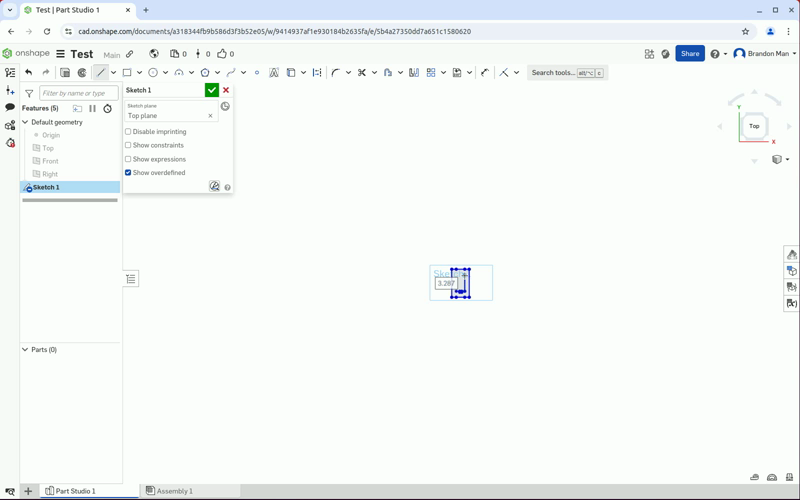
mouse_move(494, 275)
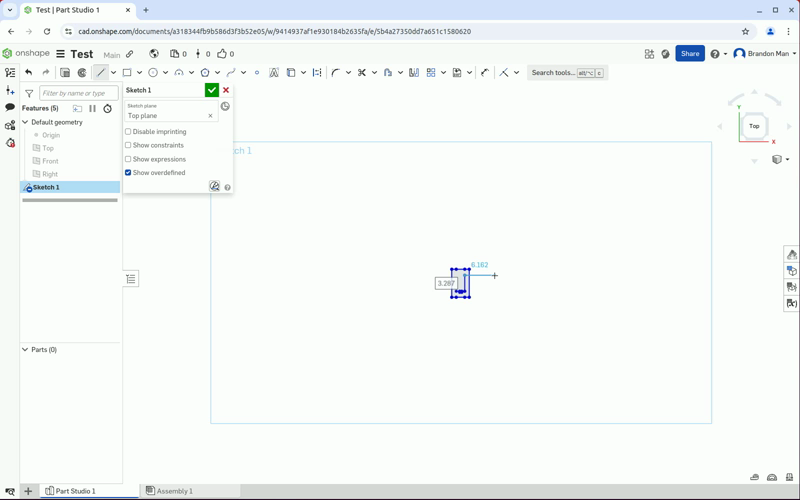
mouse_move(461, 275)
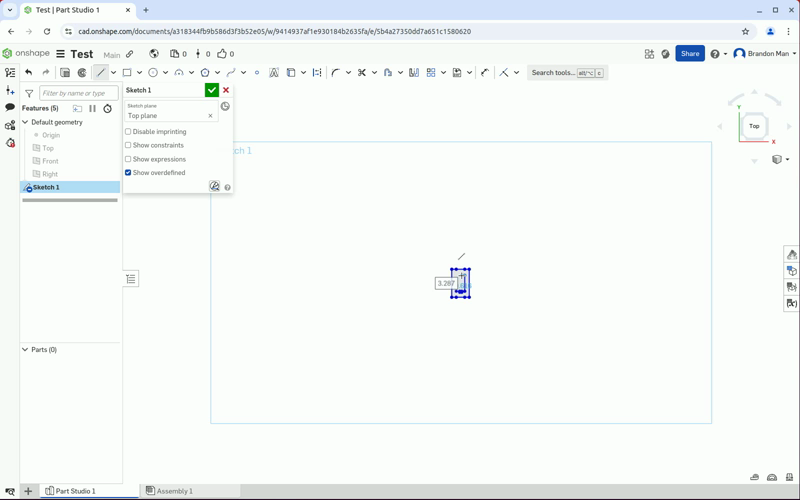
scroll(6)
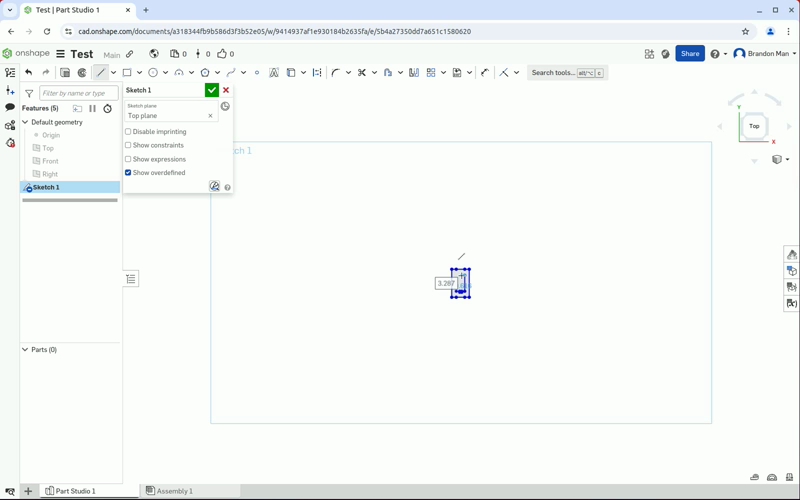
scroll(6)
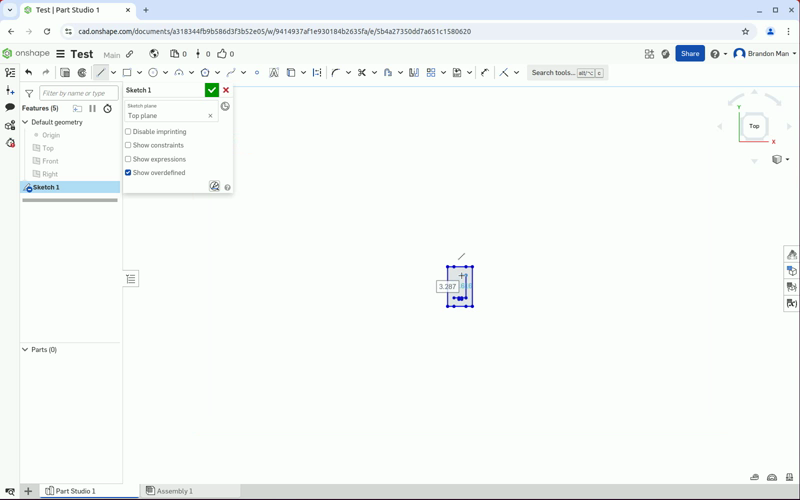
scroll(6)
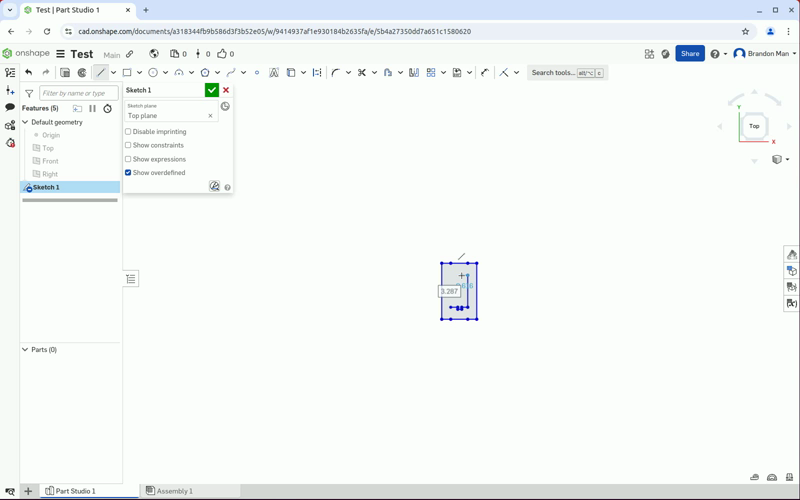
scroll(6)
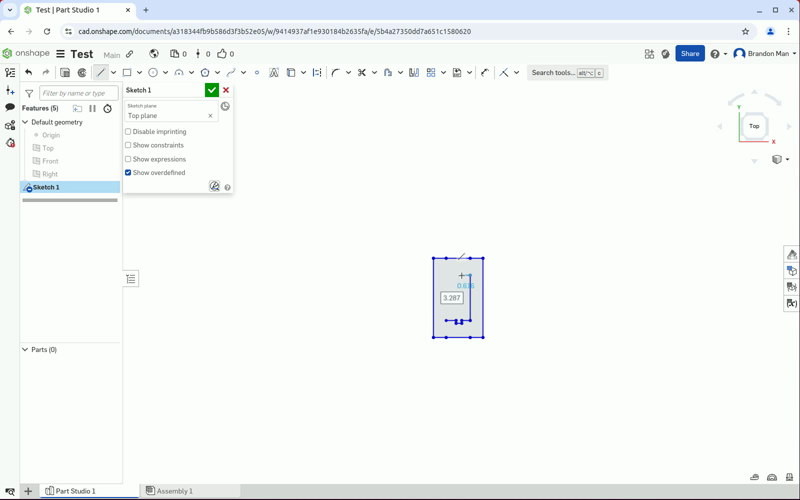
scroll(6)
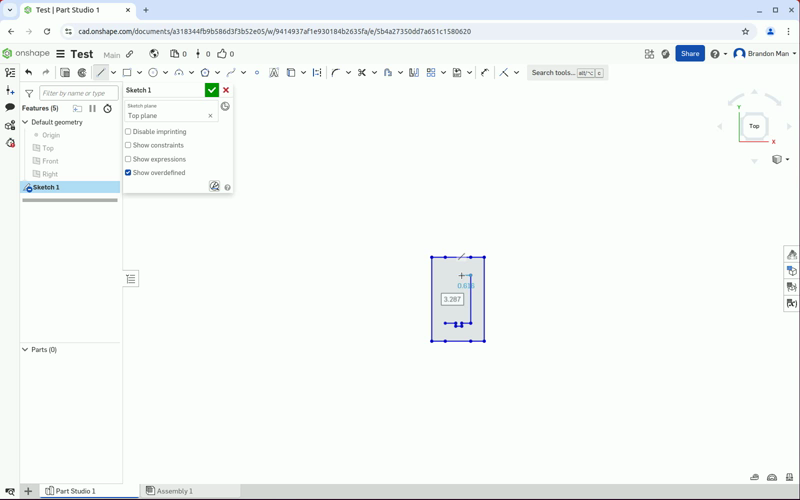
scroll(6)
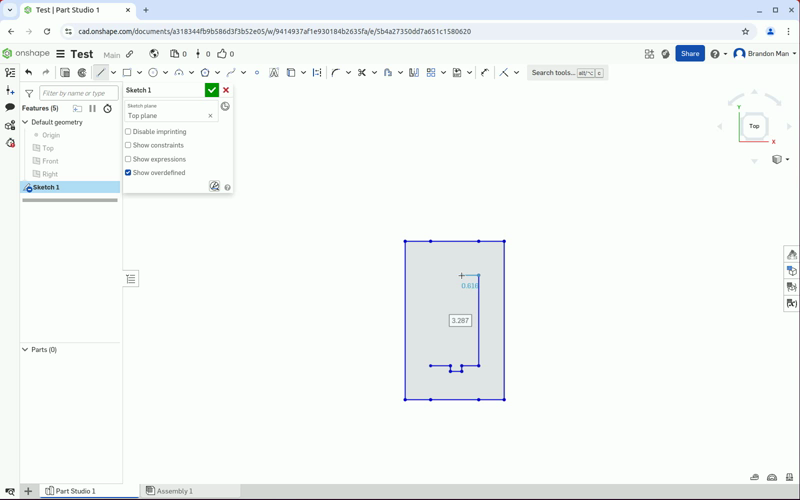
scroll(6)
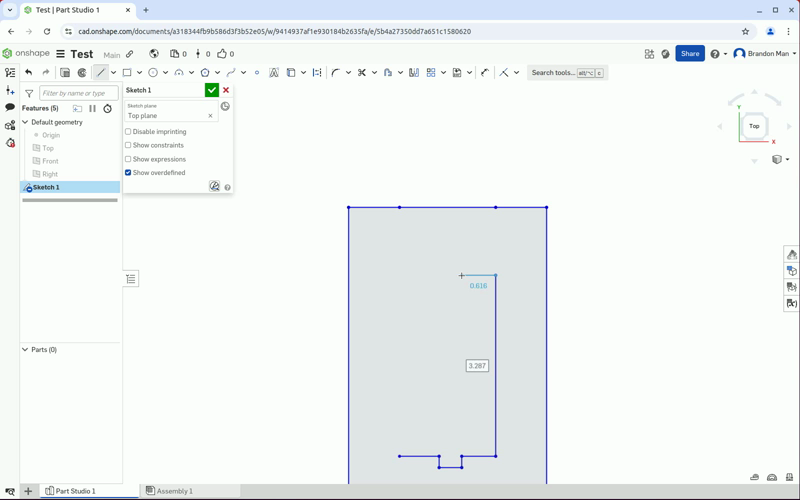
click(461, 275)
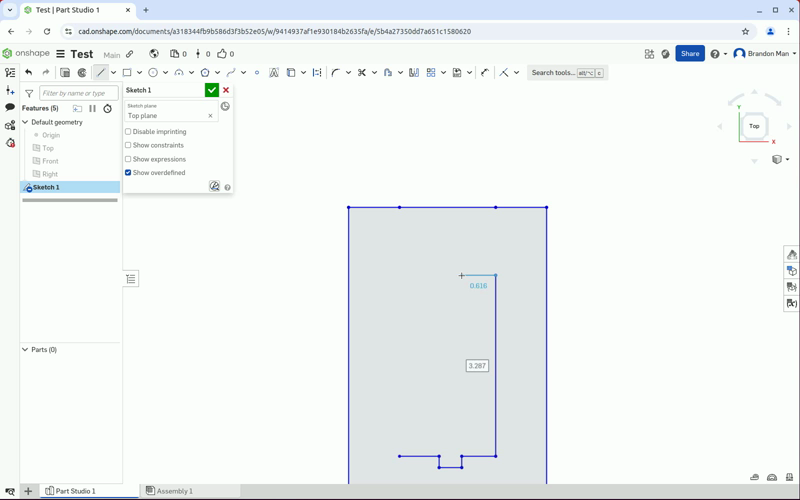
scroll(-6)
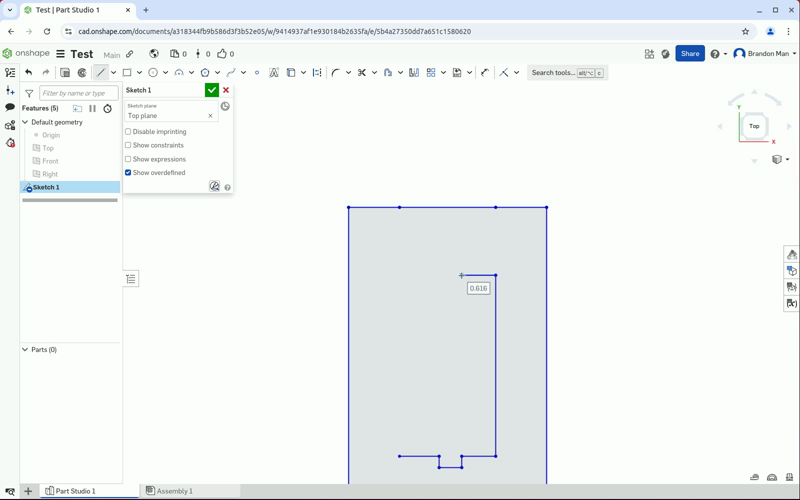
scroll(-6)
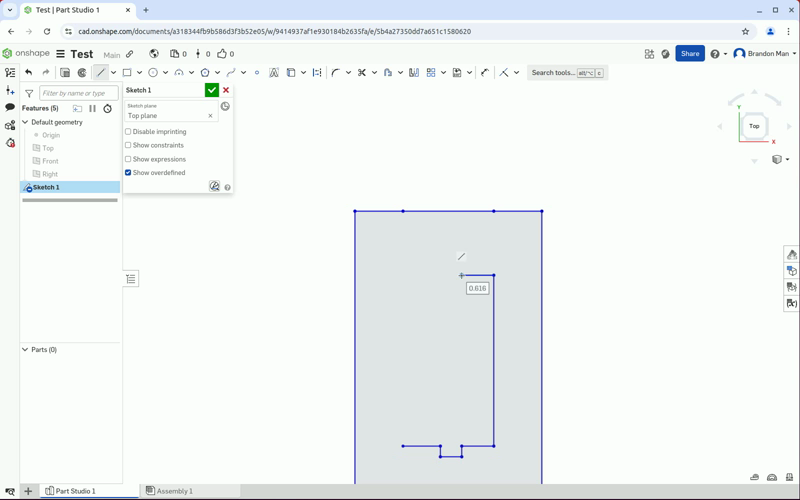
scroll(-6)
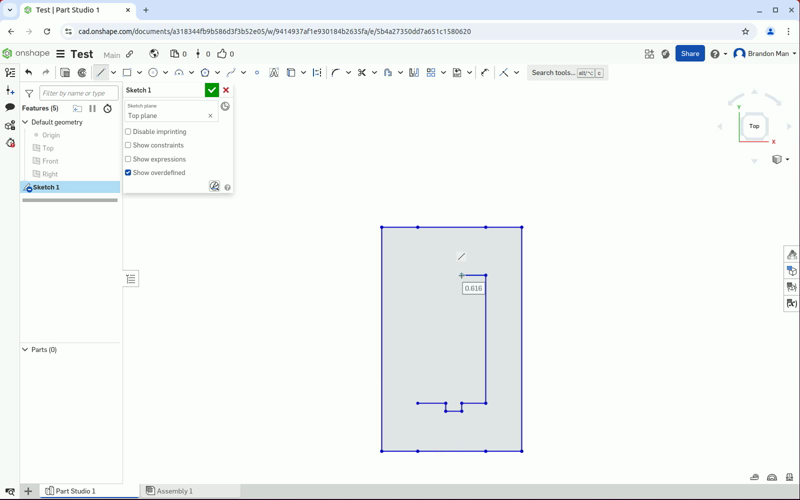
scroll(-6)
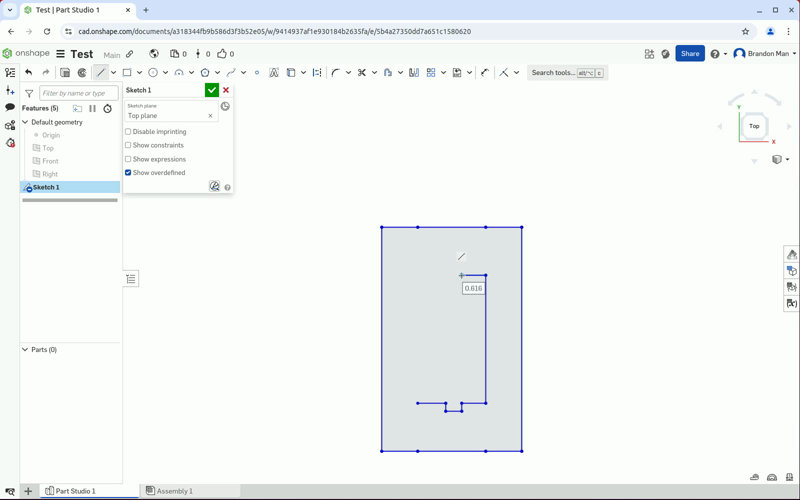
scroll(-6)
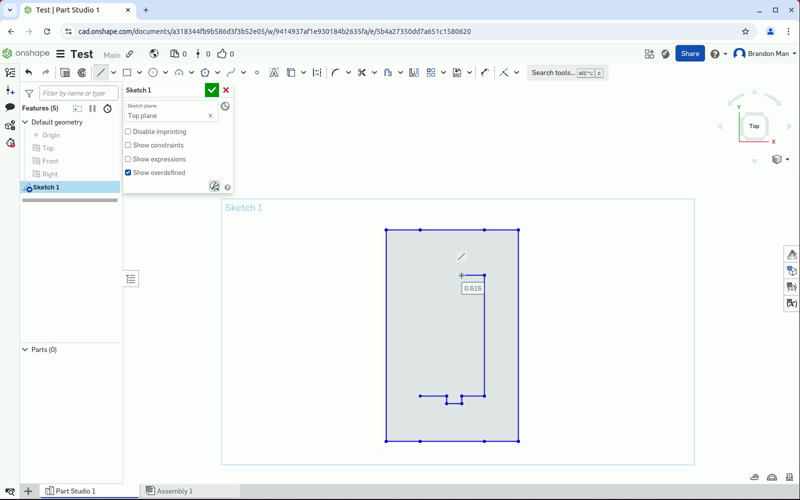
scroll(-6)
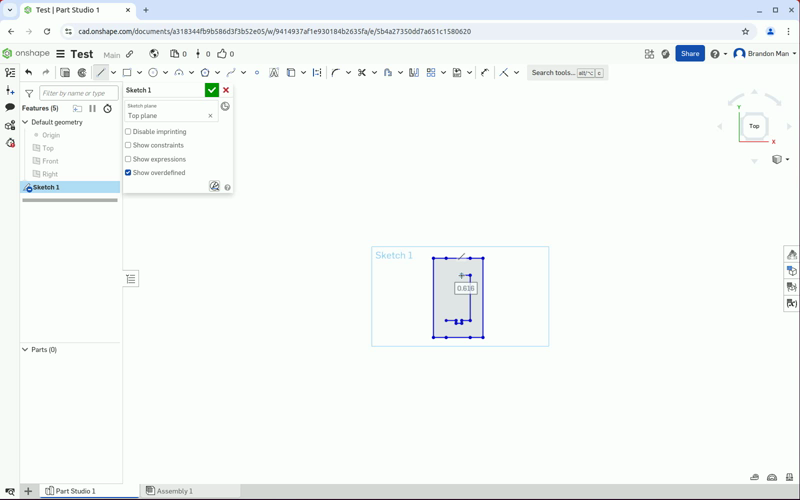
scroll(-6)
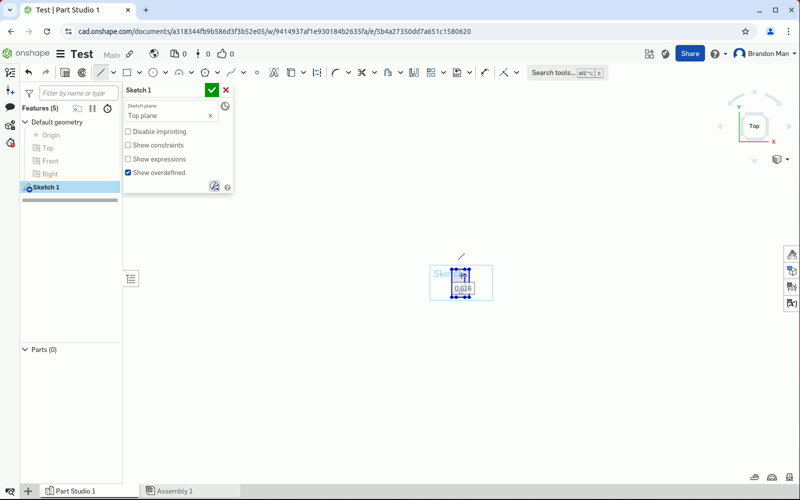
key_up(shift)
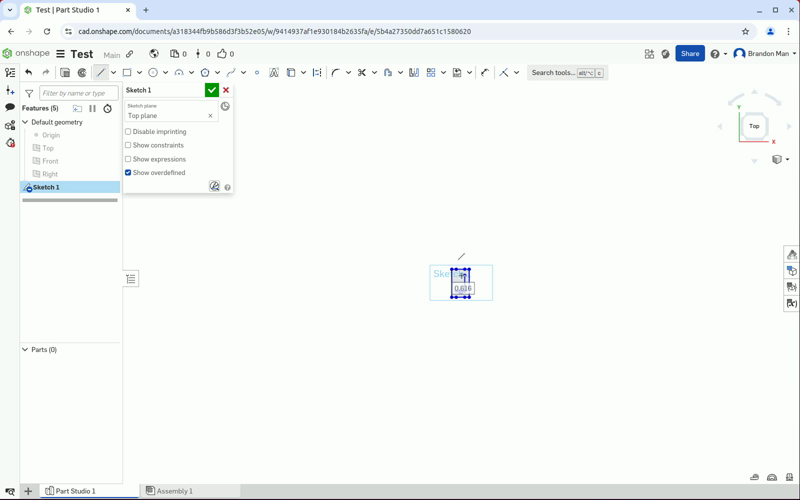
key_down(shift)
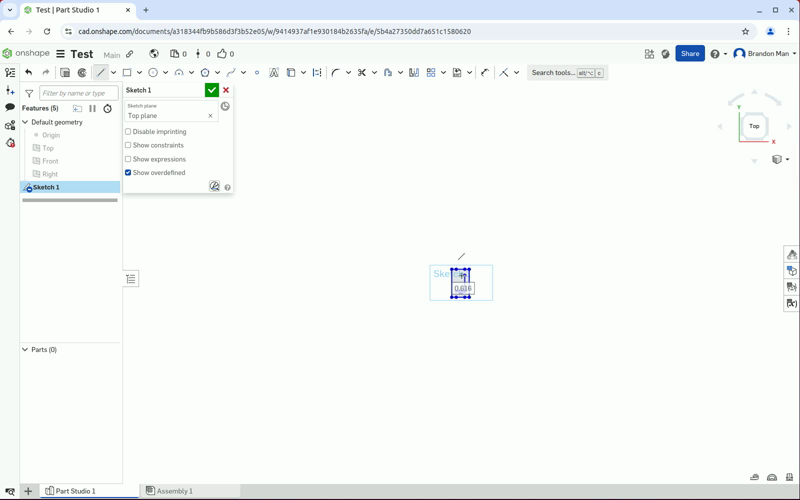
mouse_move(492, 275)
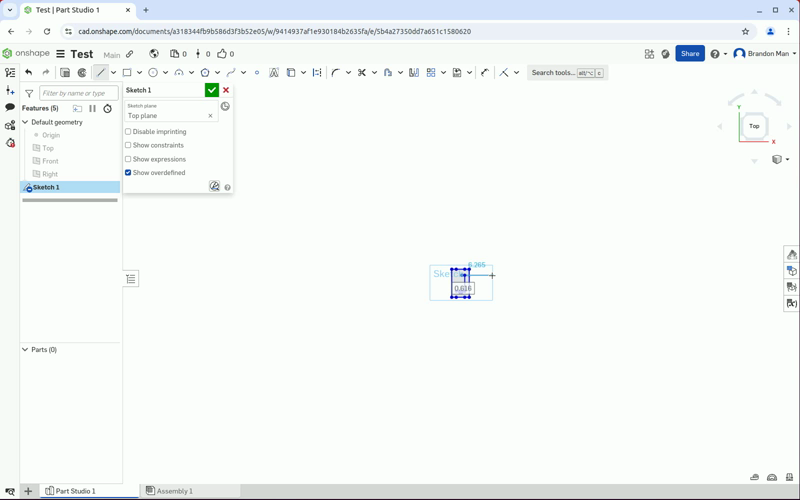
mouse_move(461, 273)
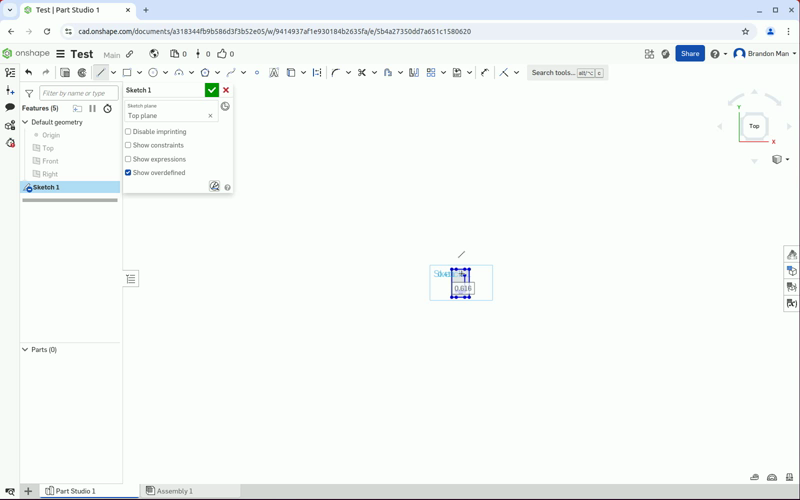
scroll(6)
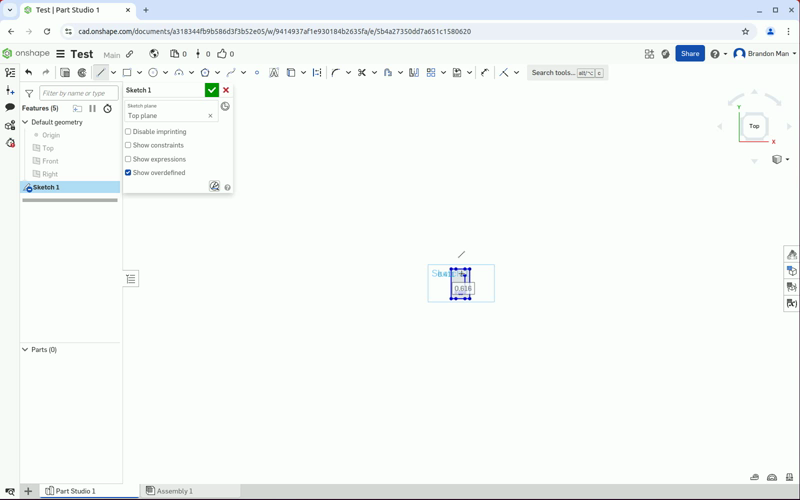
scroll(6)
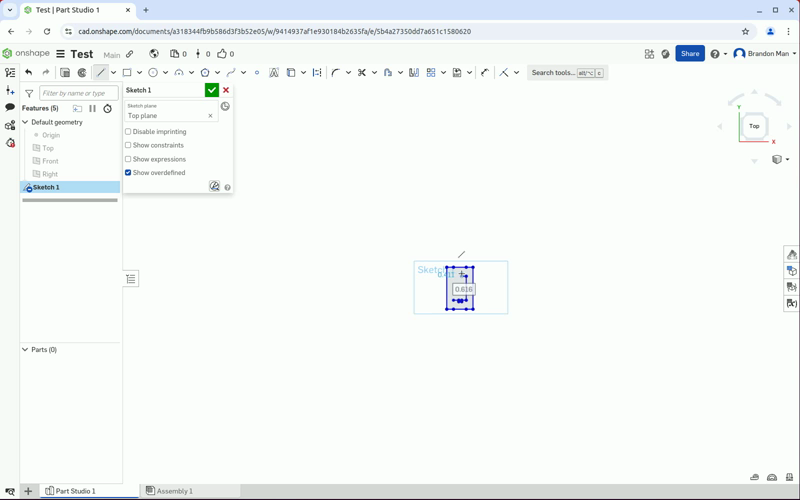
scroll(6)
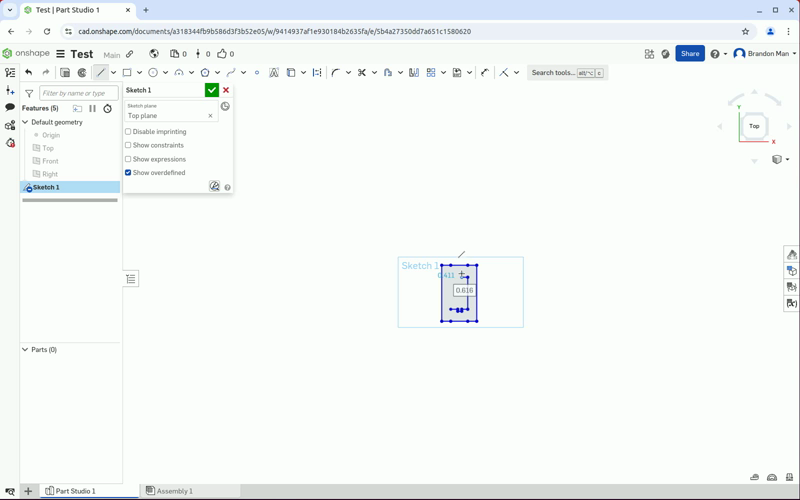
scroll(6)
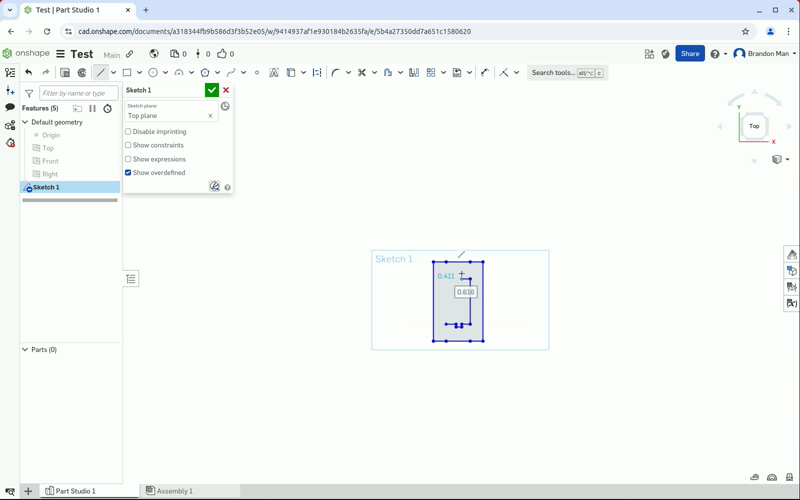
scroll(6)
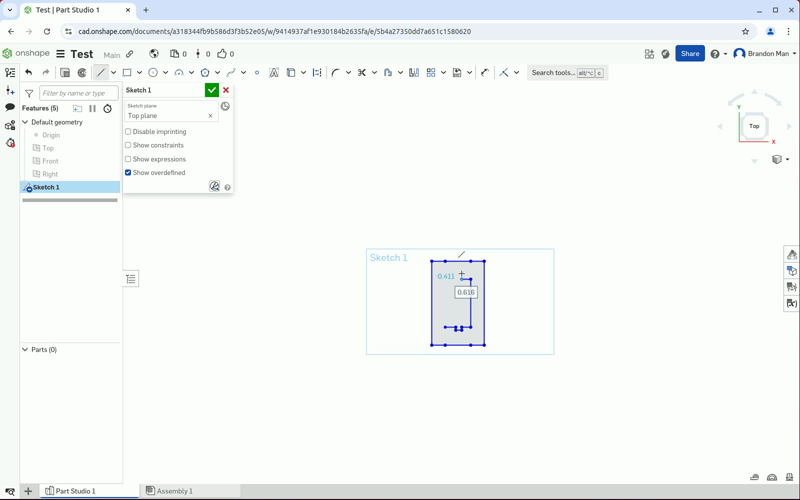
scroll(6)
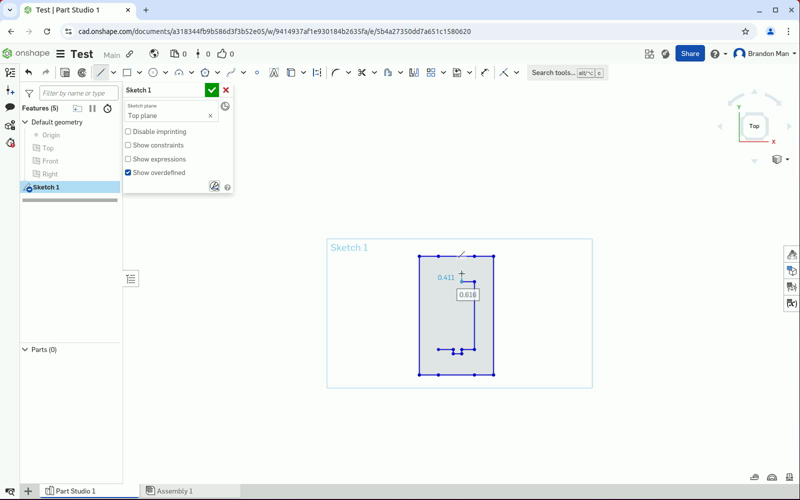
scroll(6)
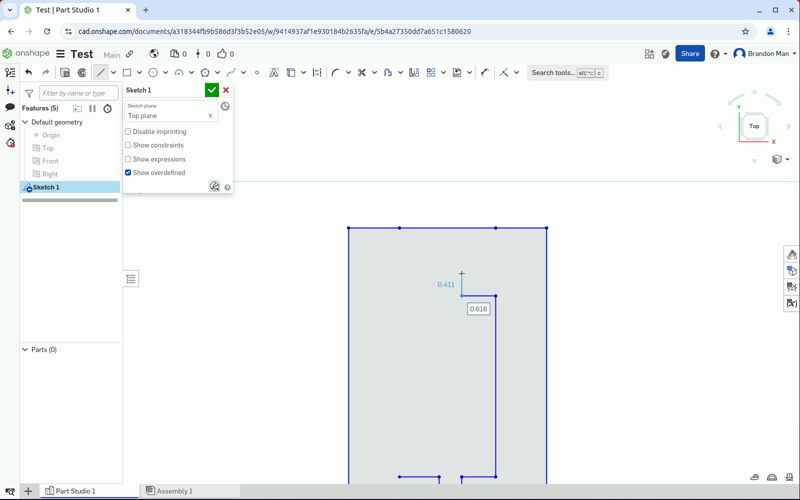
click(461, 273)
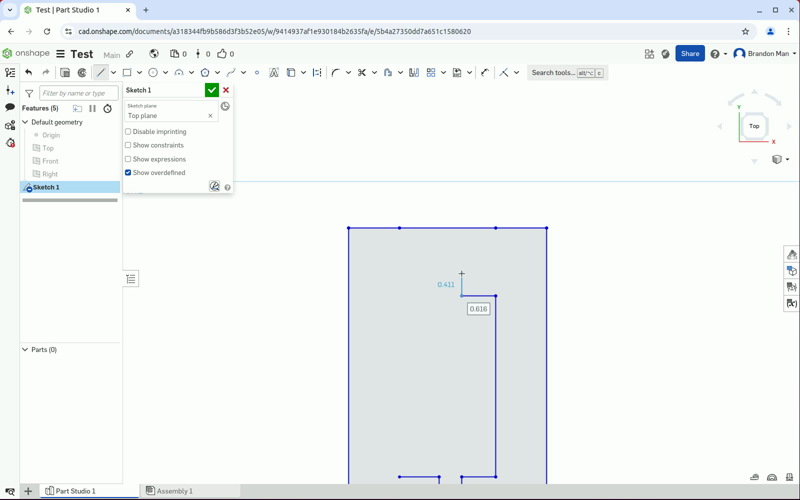
scroll(-6)
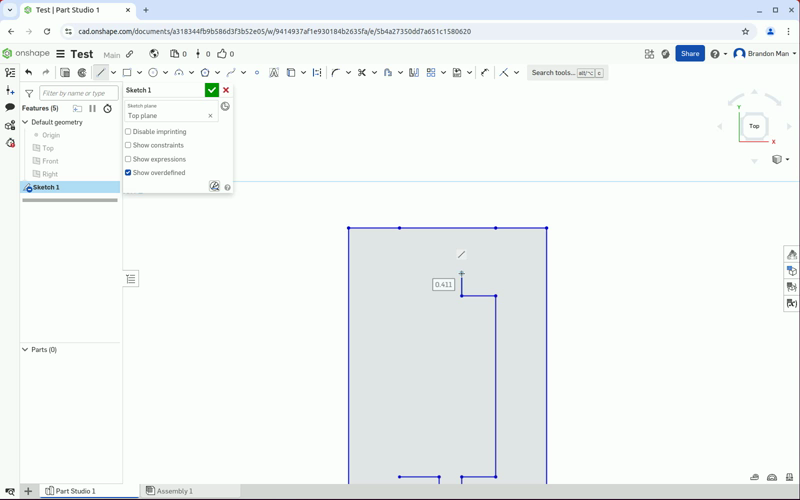
scroll(-6)
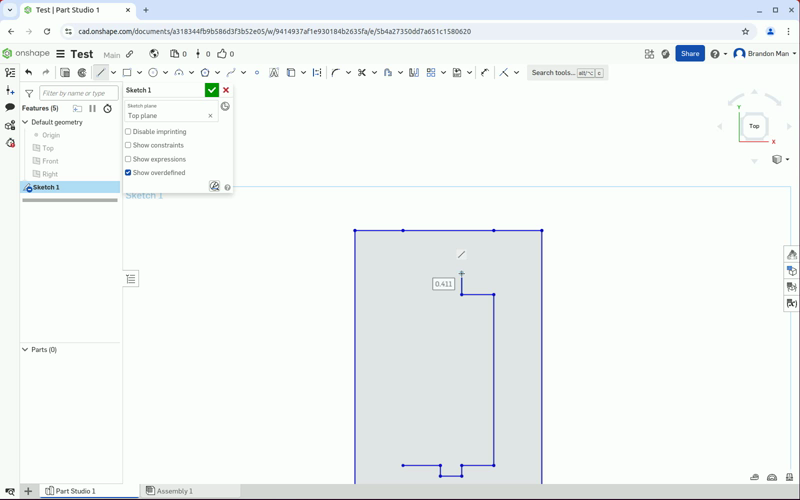
scroll(-6)
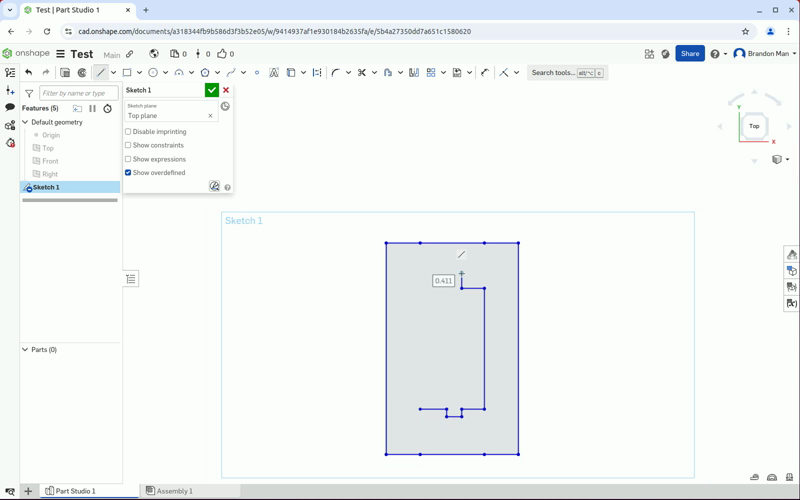
scroll(-6)
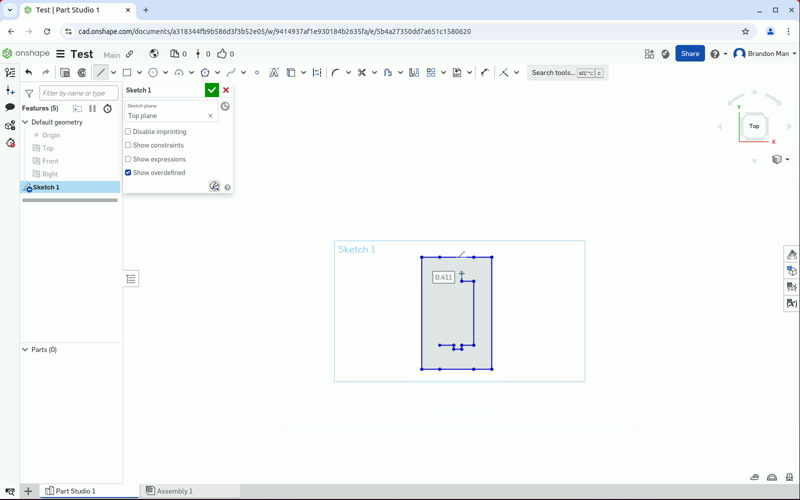
scroll(-6)
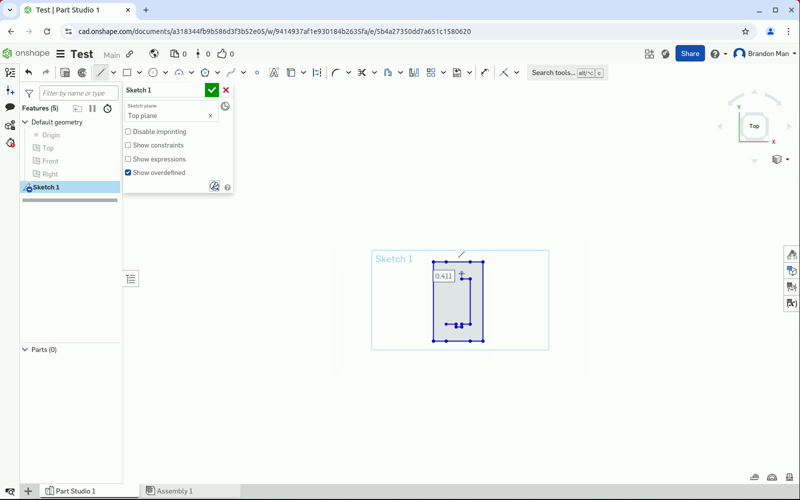
scroll(-6)
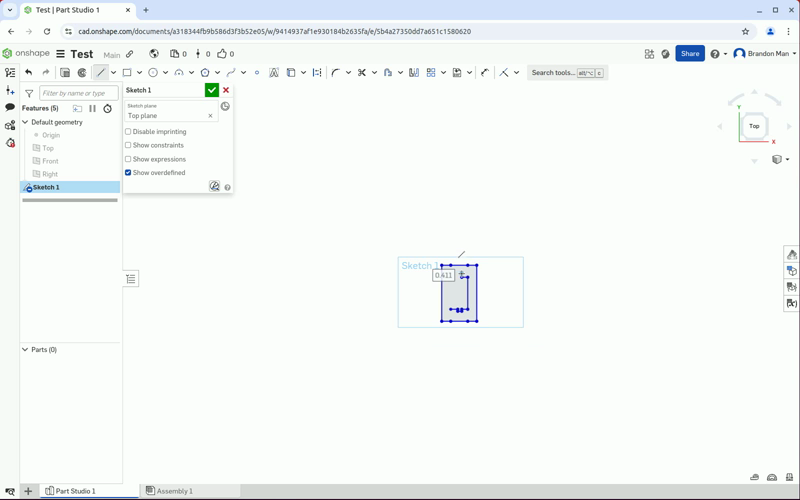
scroll(-6)
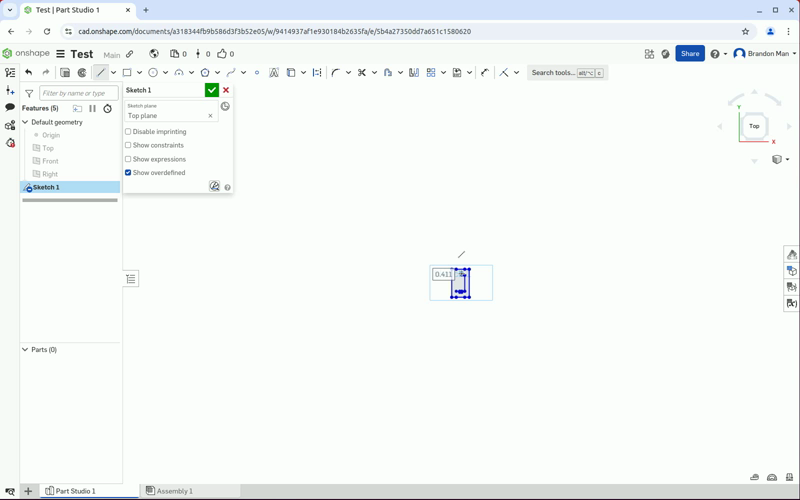
key_up(shift)
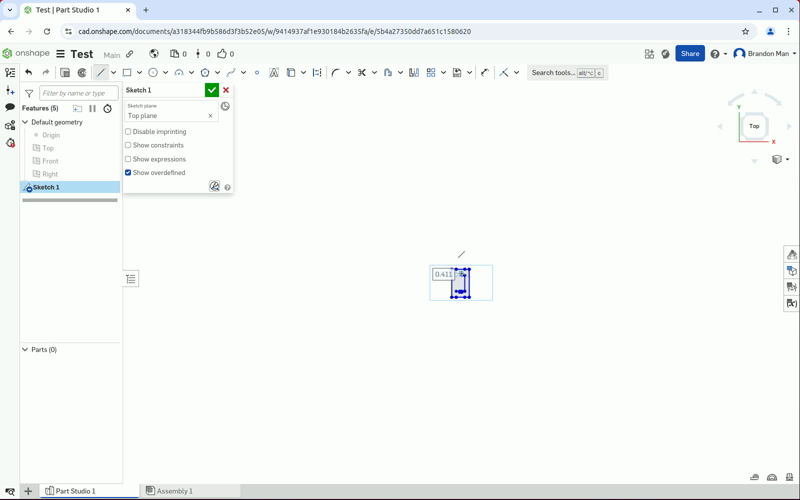
key_down(shift)
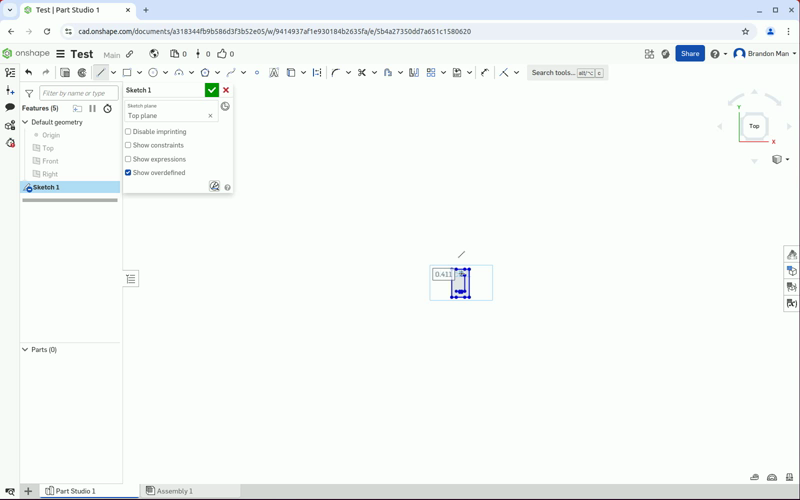
mouse_move(492, 273)
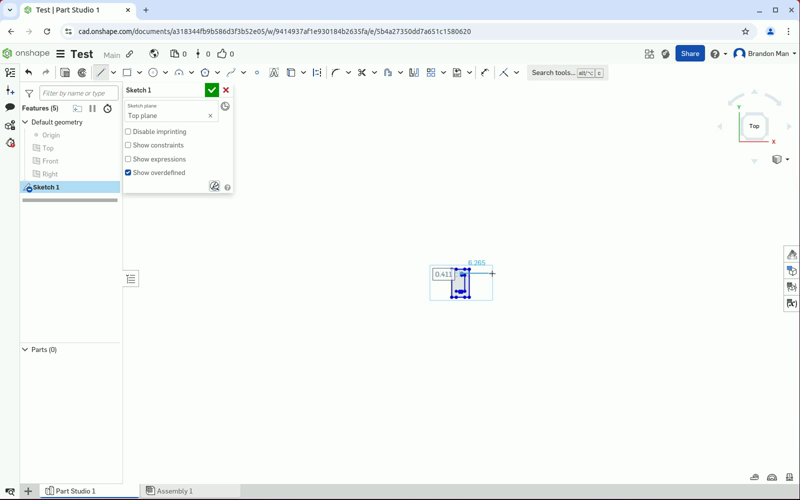
mouse_move(459, 273)
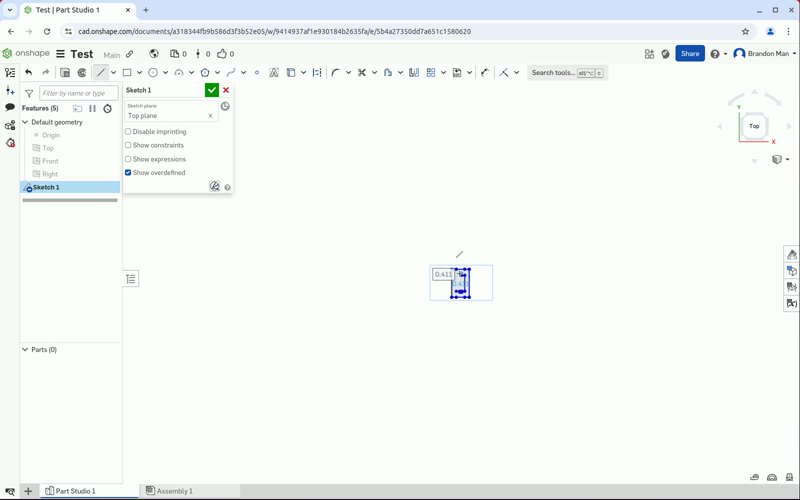
scroll(6)
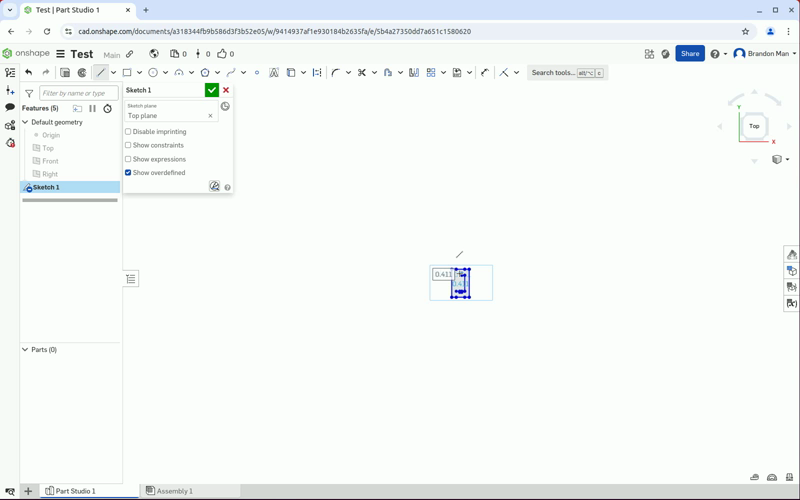
scroll(6)
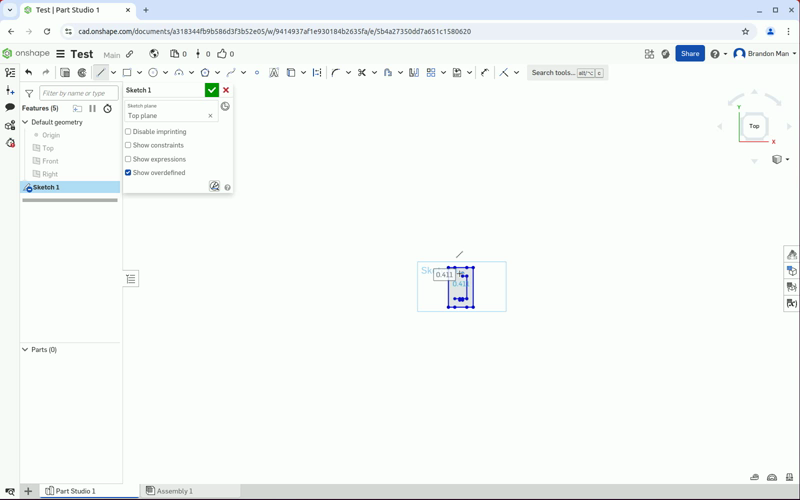
scroll(6)
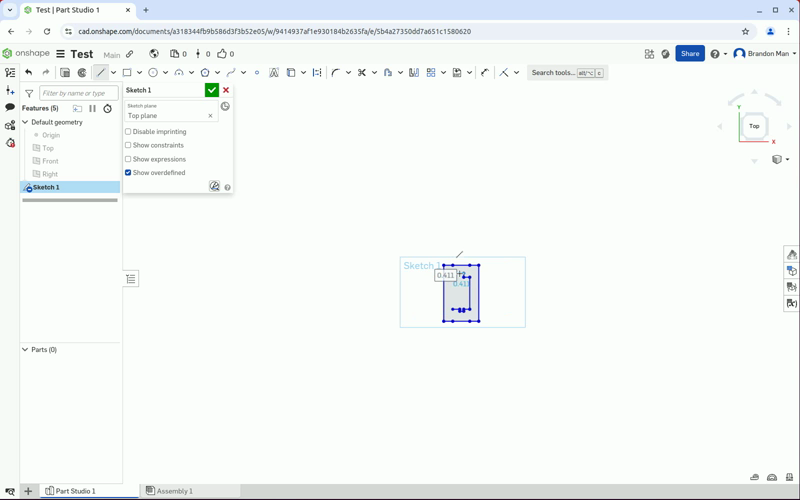
scroll(6)
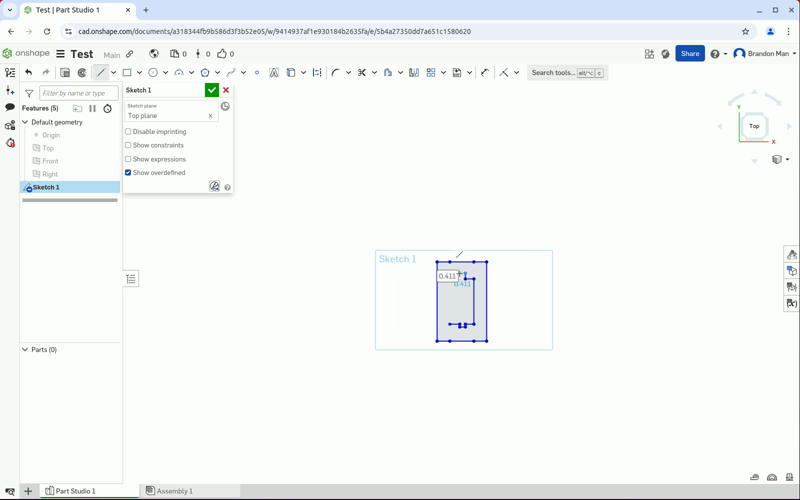
scroll(6)
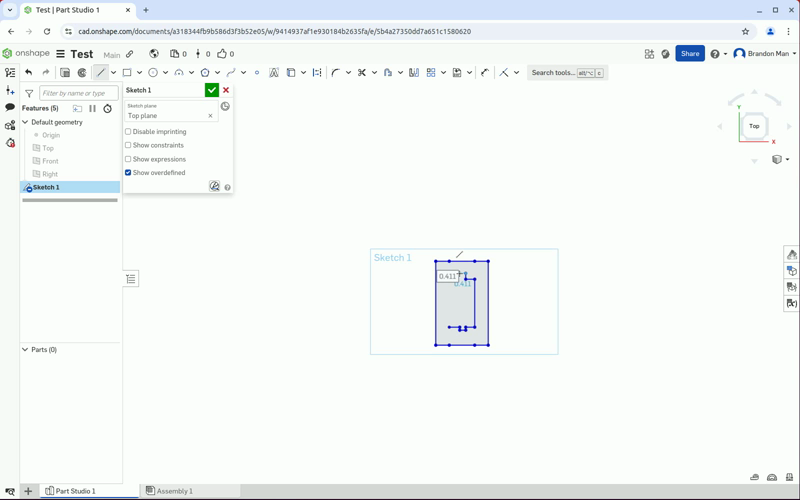
scroll(6)
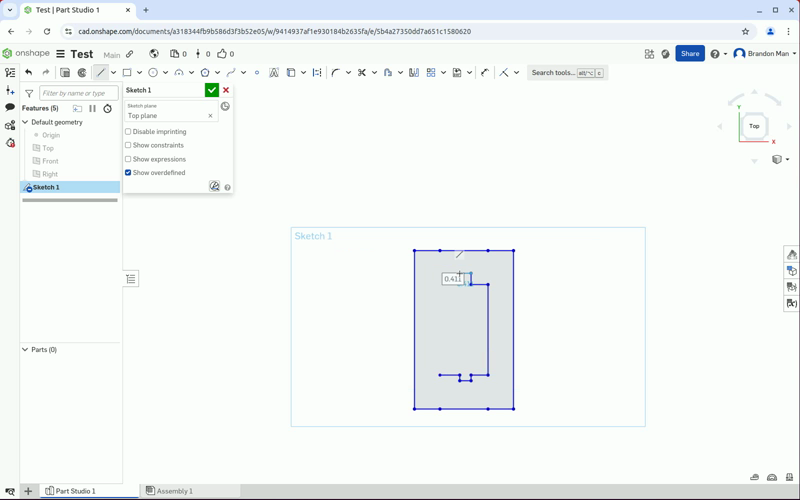
scroll(6)
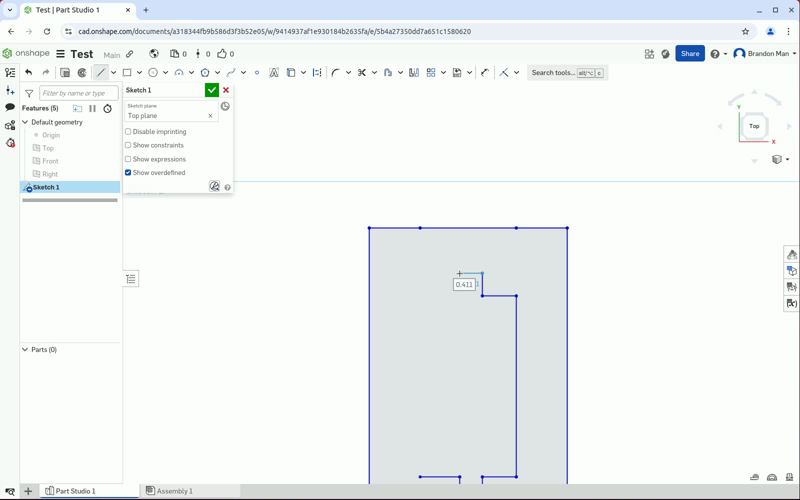
click(459, 273)
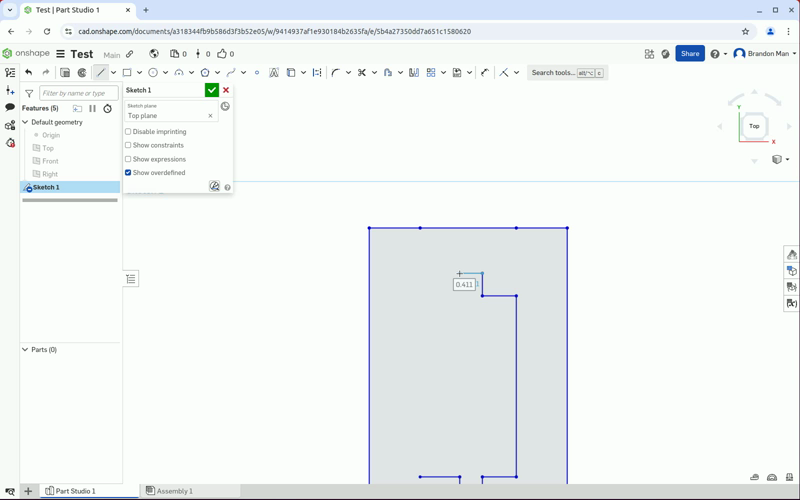
scroll(-6)
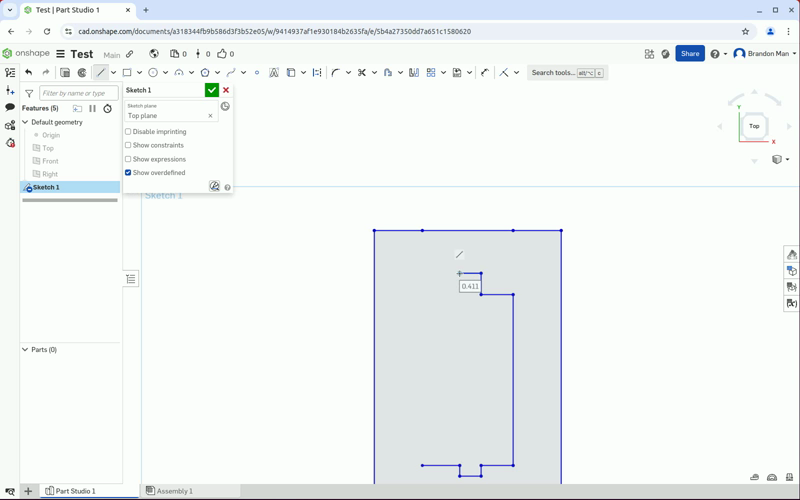
scroll(-6)
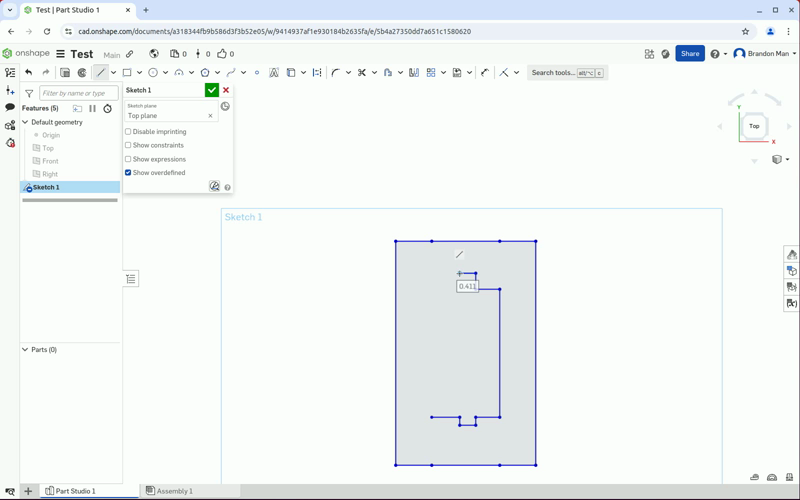
scroll(-6)
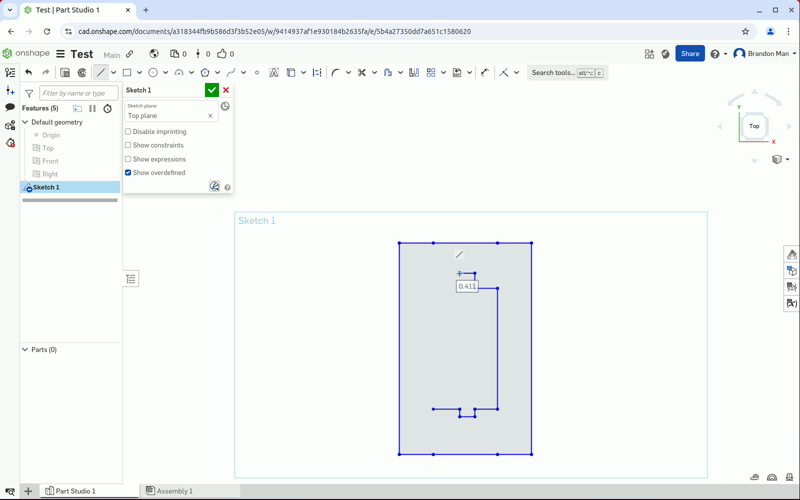
scroll(-6)
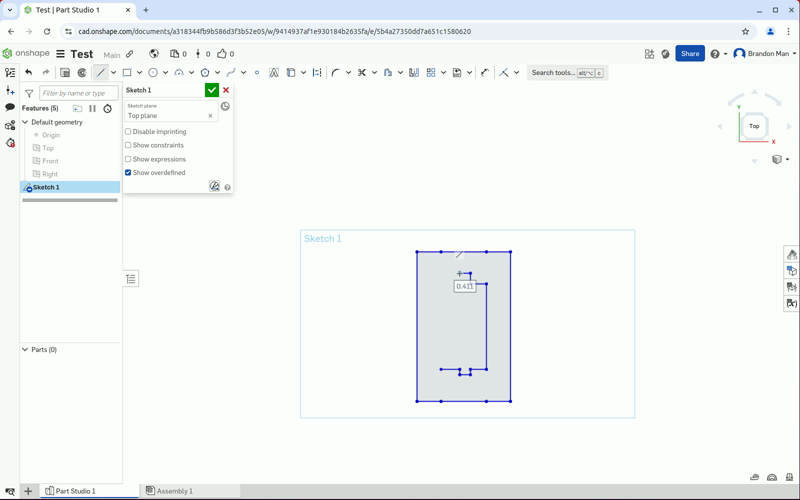
scroll(-6)
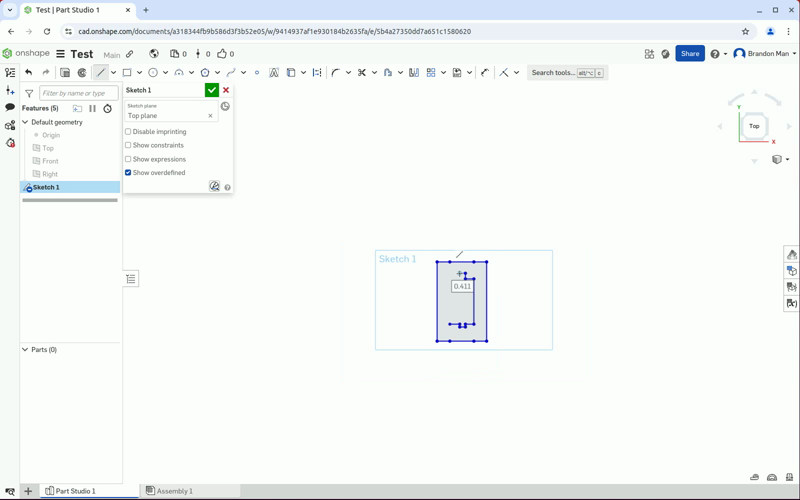
scroll(-6)
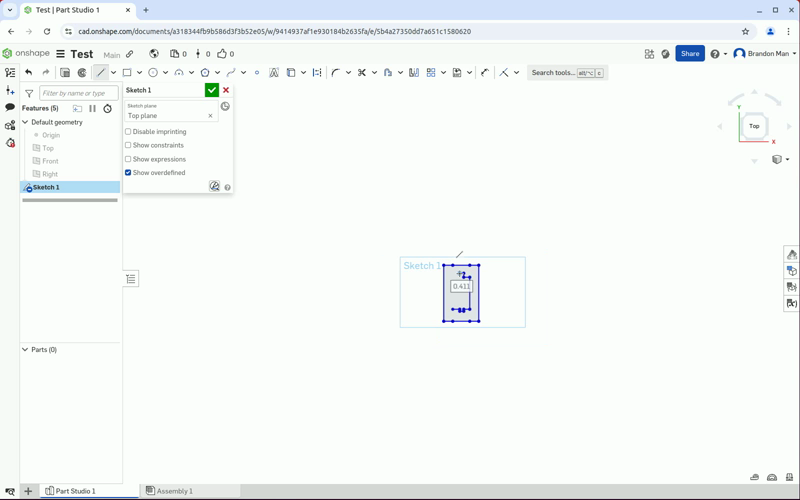
scroll(-6)
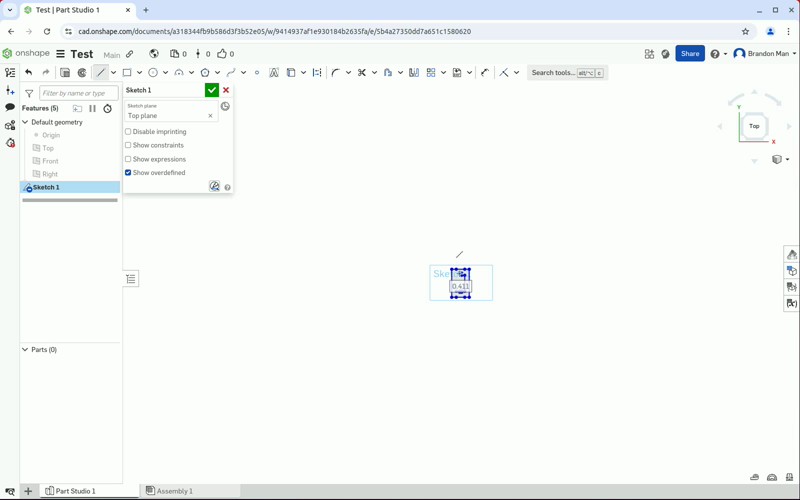
key_up(shift)
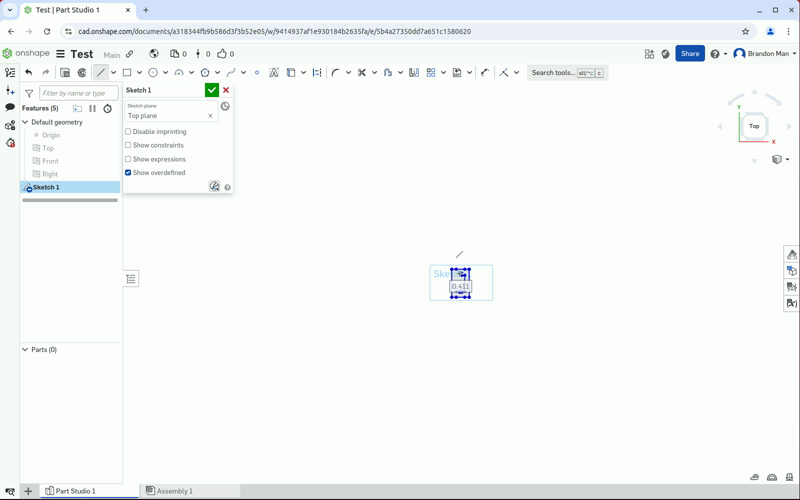
key_down(shift)
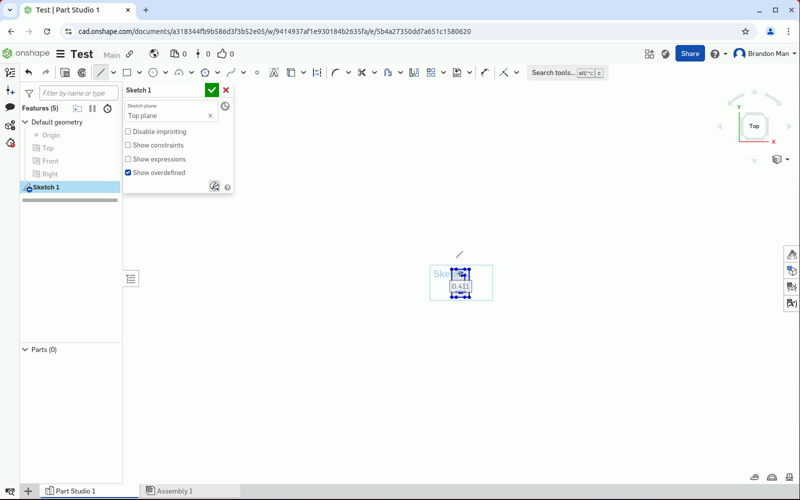
mouse_move(489, 273)
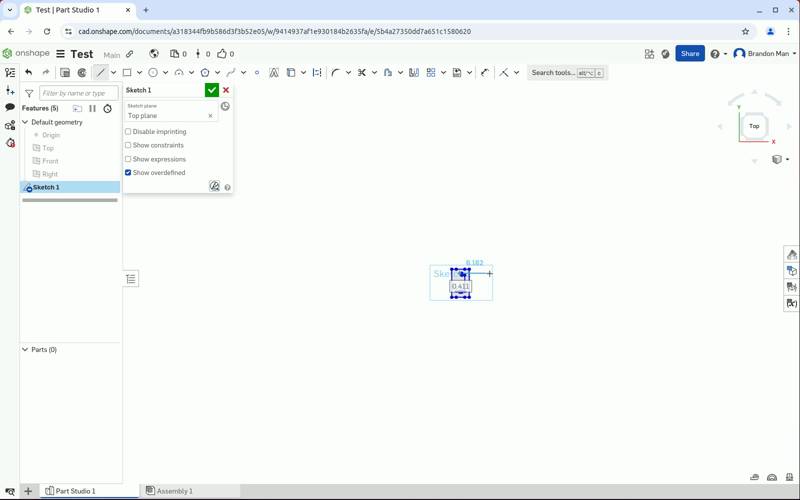
mouse_move(459, 275)
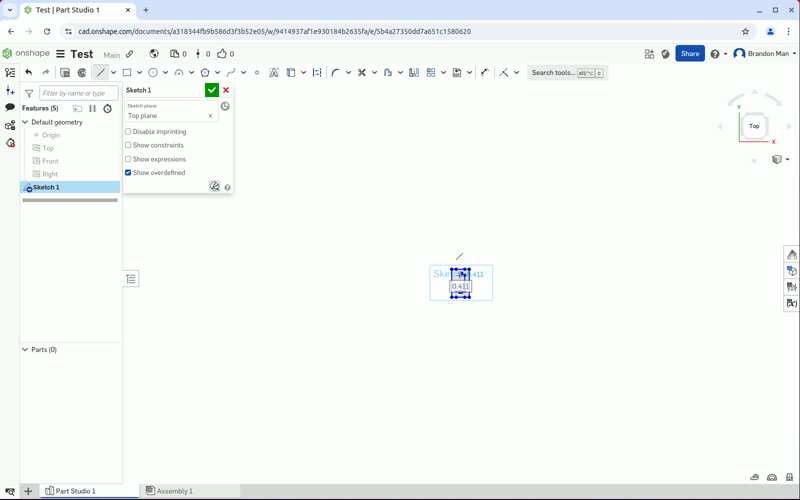
scroll(6)
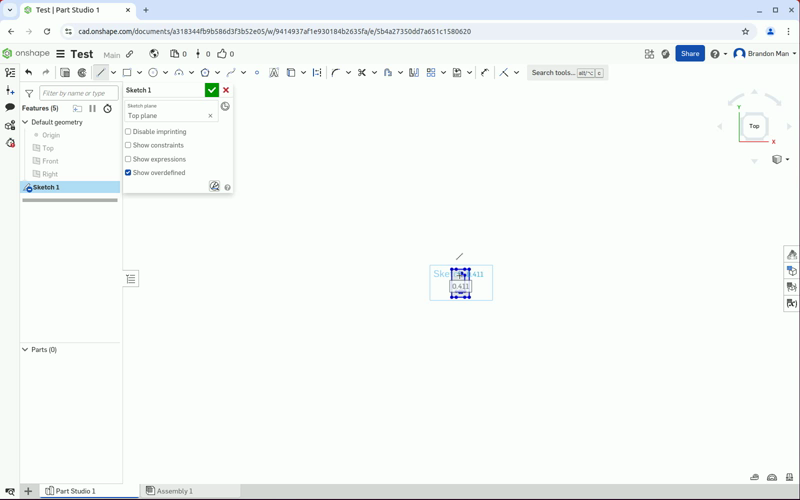
scroll(6)
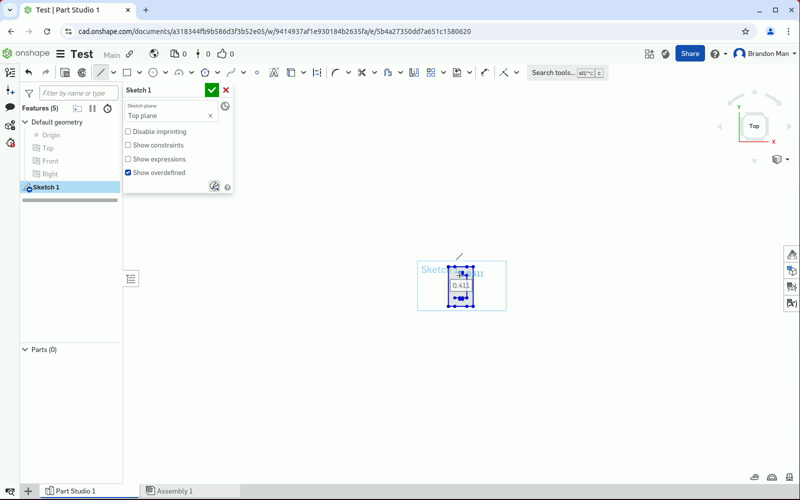
scroll(6)
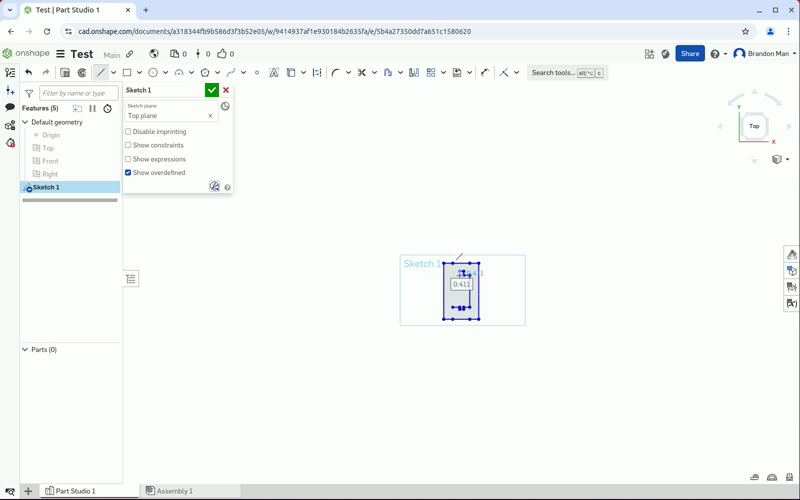
scroll(6)
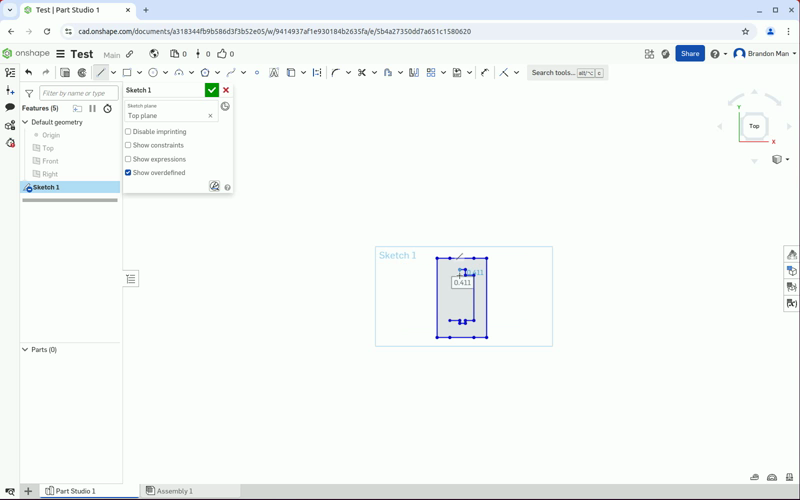
scroll(6)
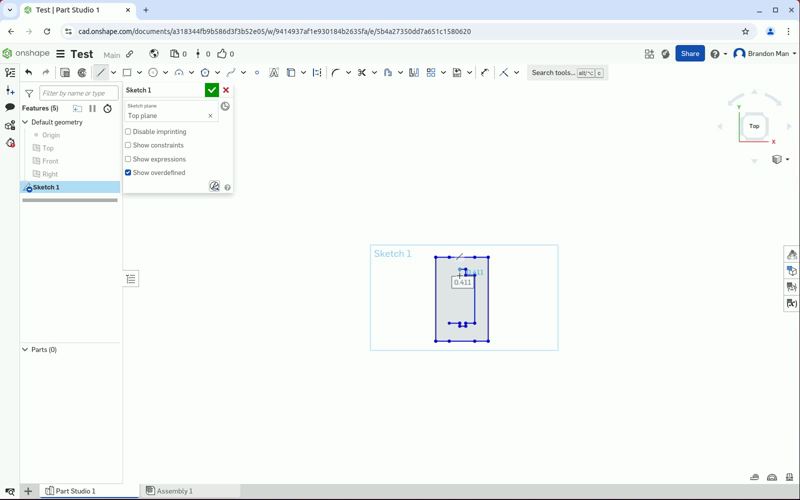
scroll(6)
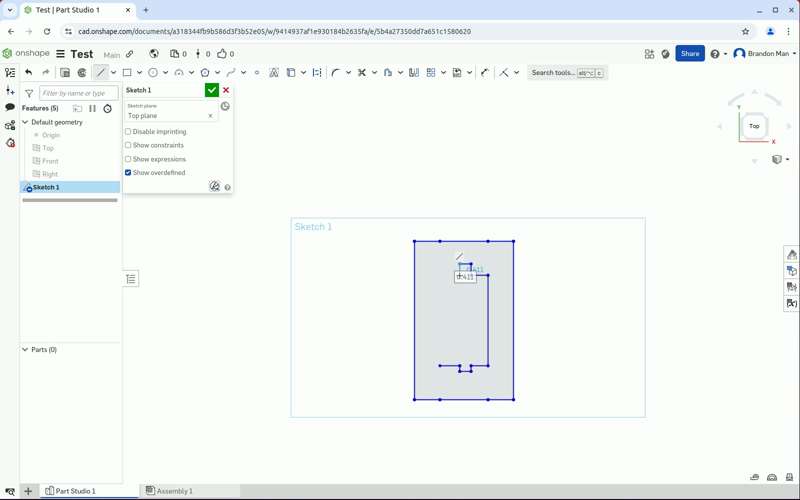
scroll(6)
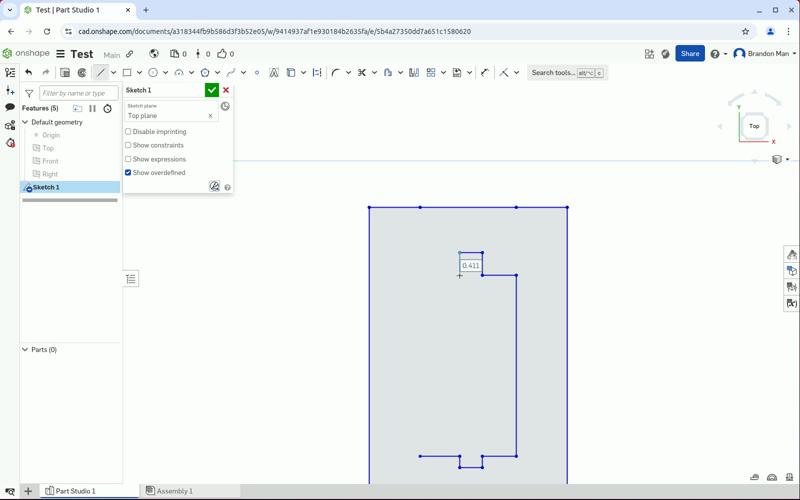
click(459, 275)
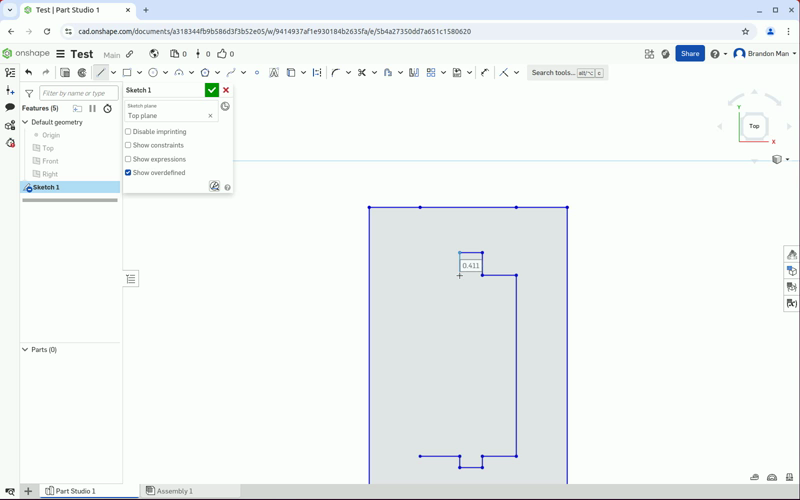
scroll(-6)
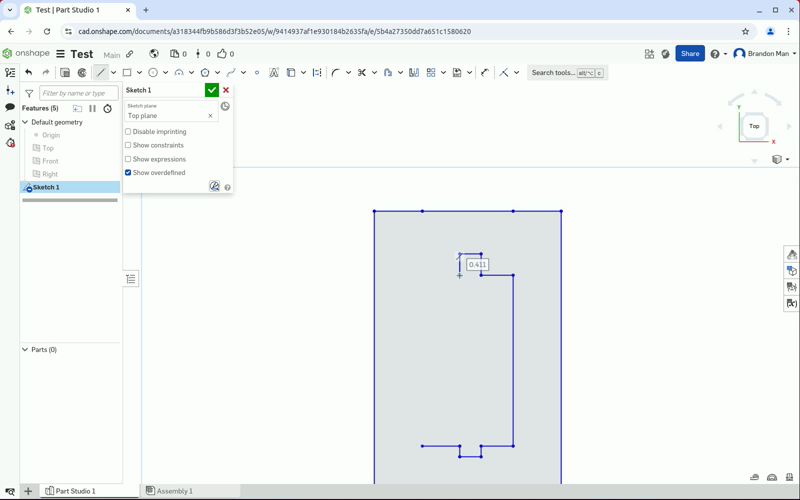
scroll(-6)
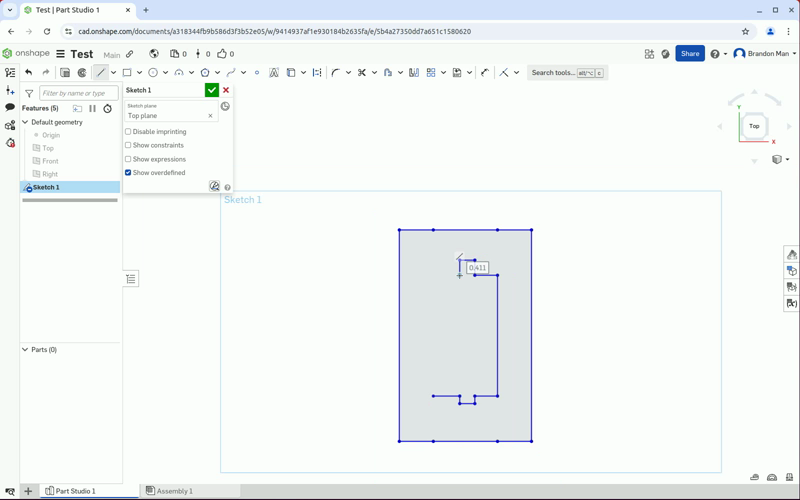
scroll(-6)
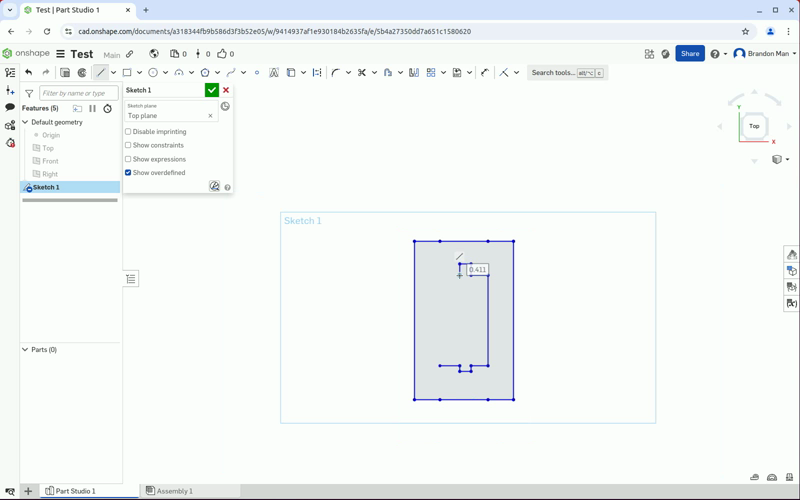
scroll(-6)
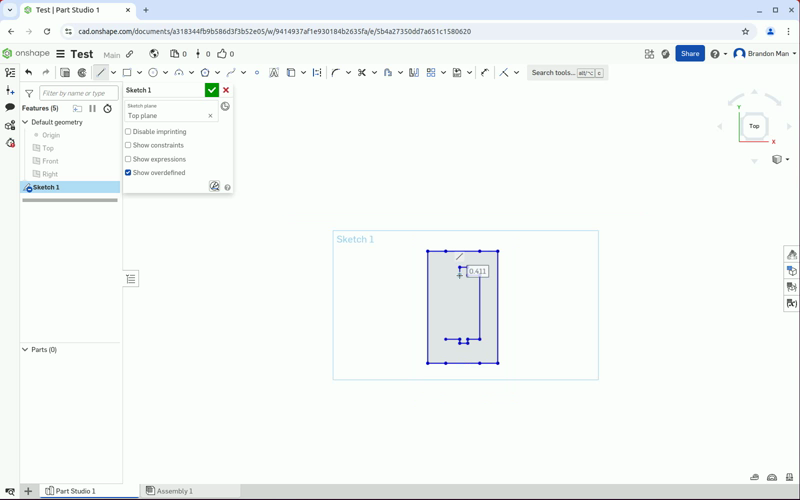
scroll(-6)
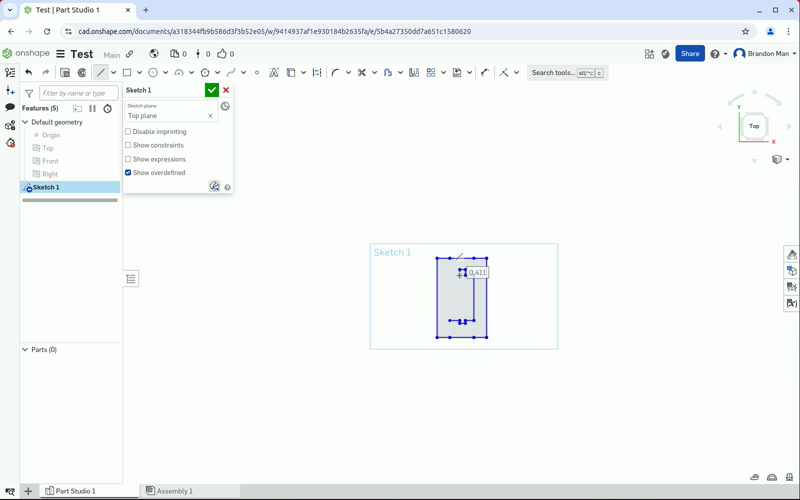
scroll(-6)
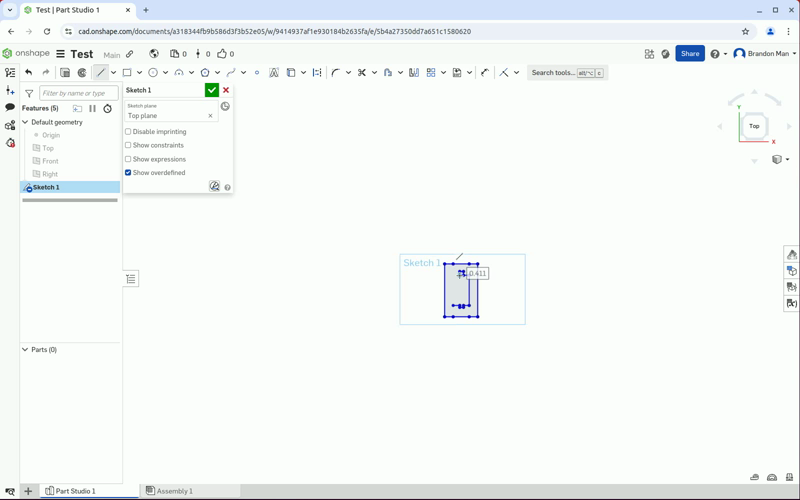
scroll(-6)
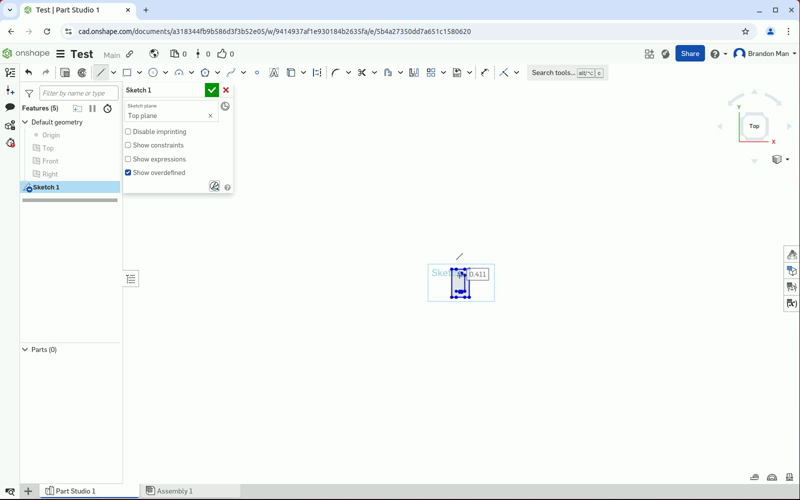
key_up(shift)
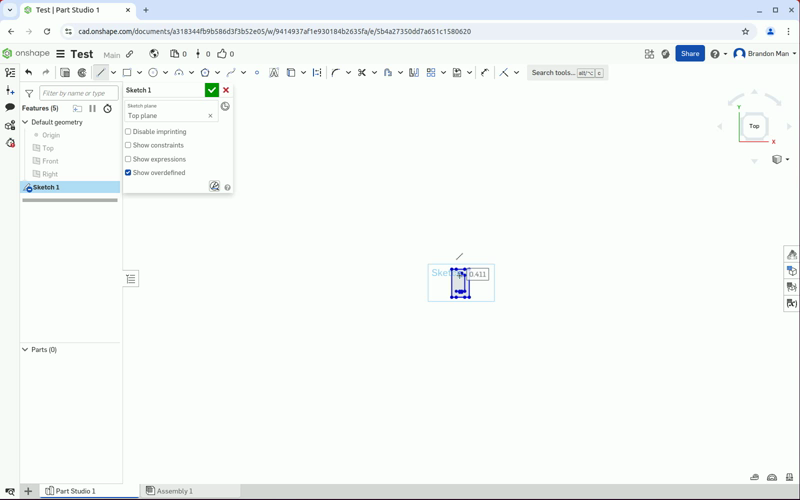
key_down(shift)
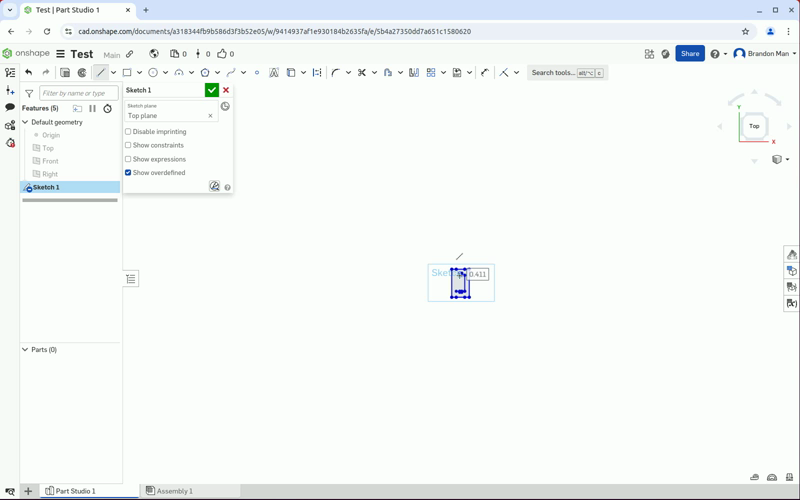
mouse_move(489, 275)
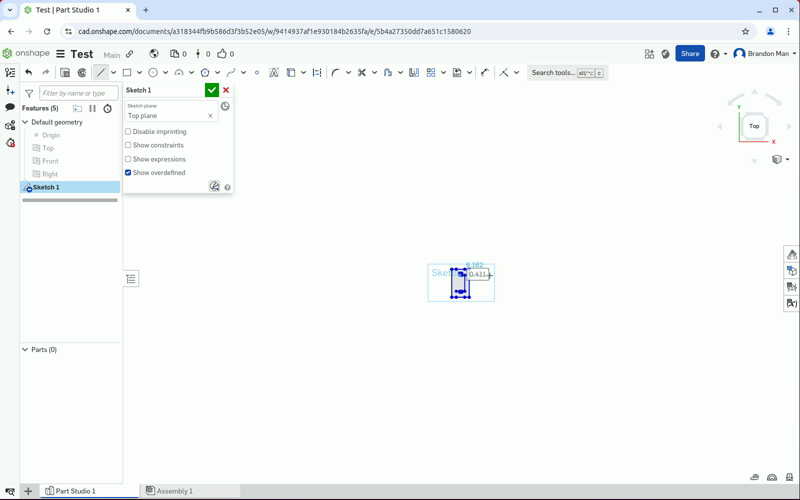
mouse_move(456, 275)
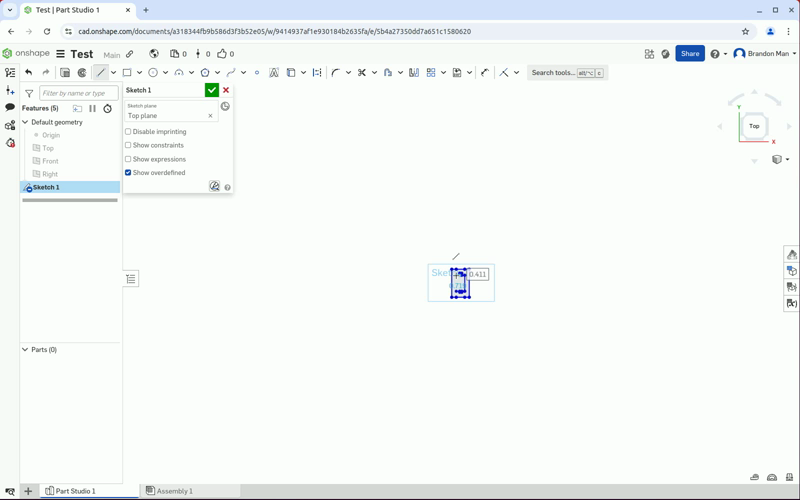
scroll(6)
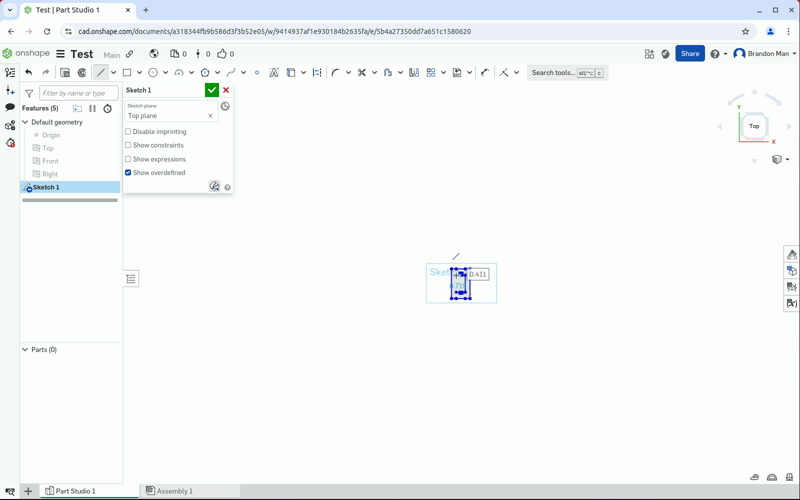
scroll(6)
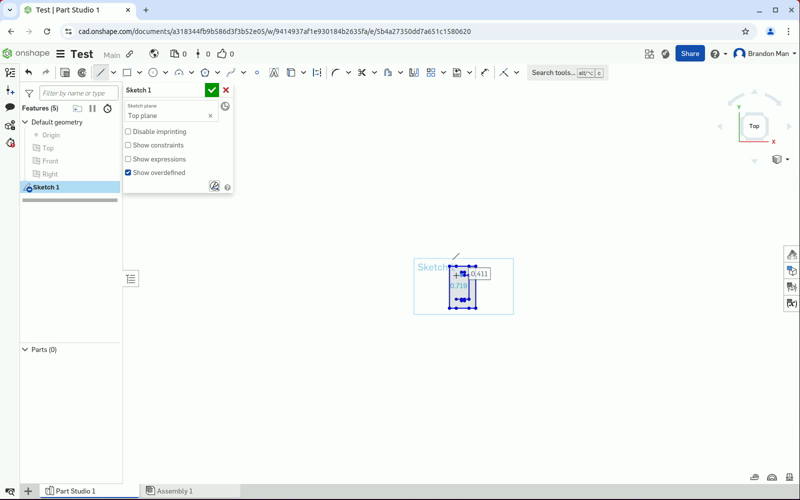
scroll(6)
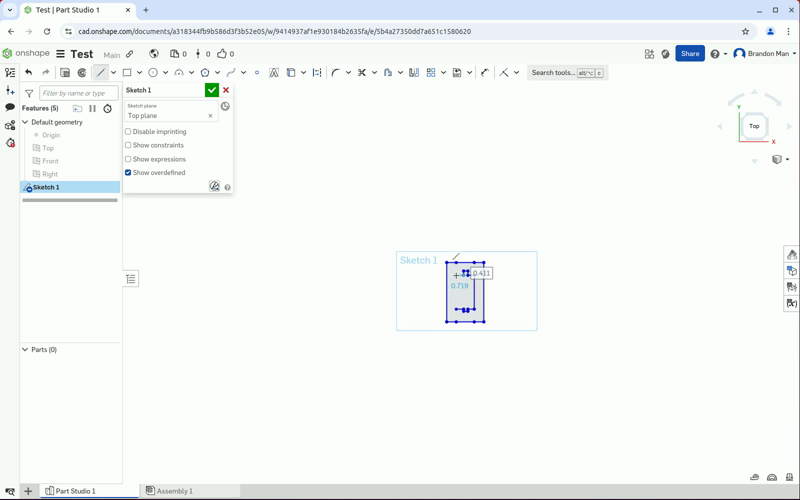
scroll(6)
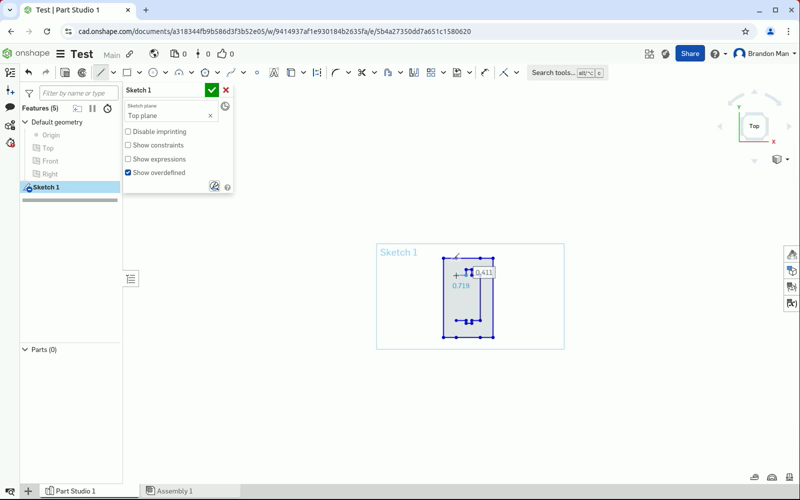
scroll(6)
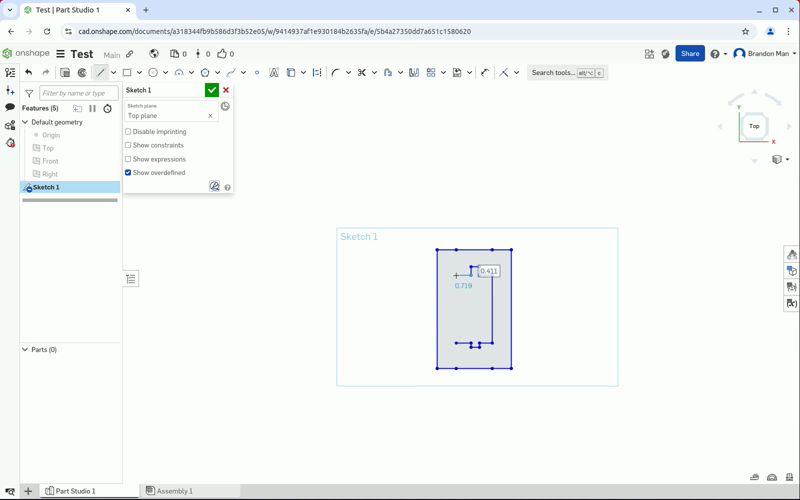
scroll(6)
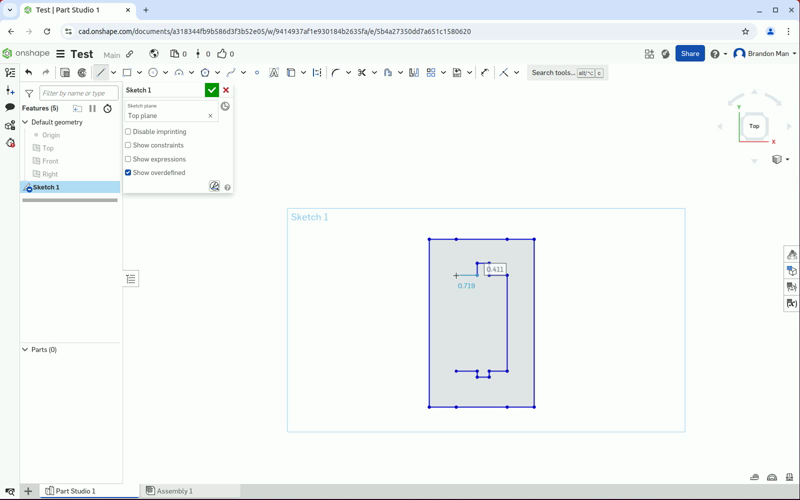
scroll(6)
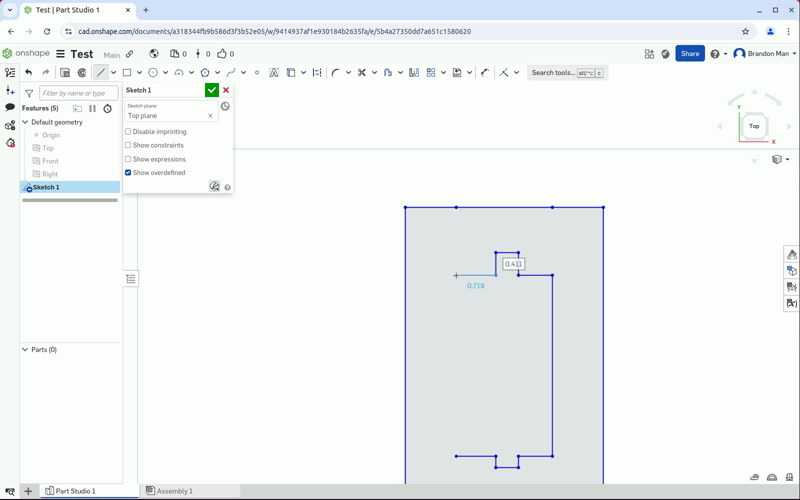
click(456, 275)
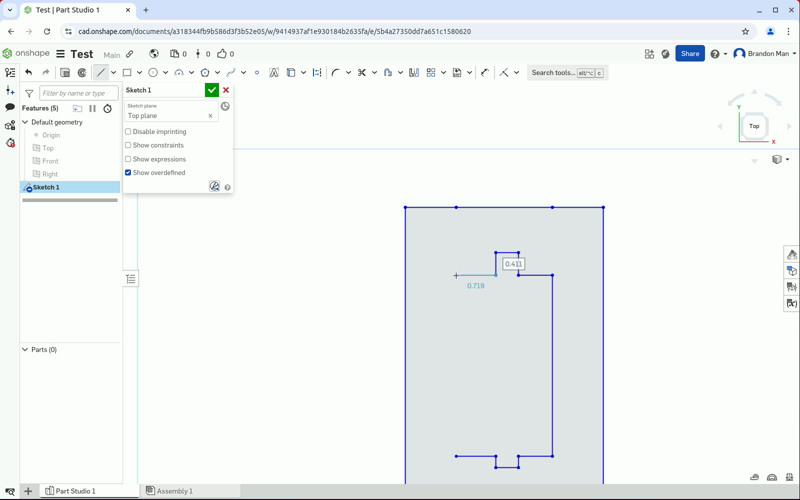
scroll(-6)
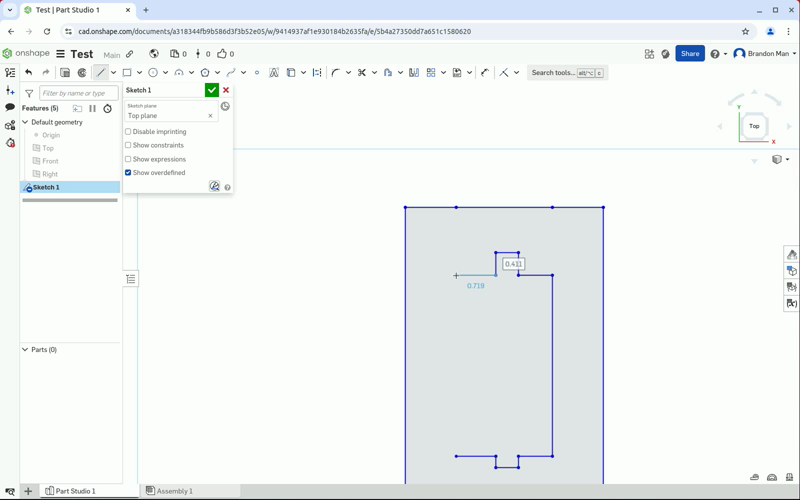
scroll(-6)
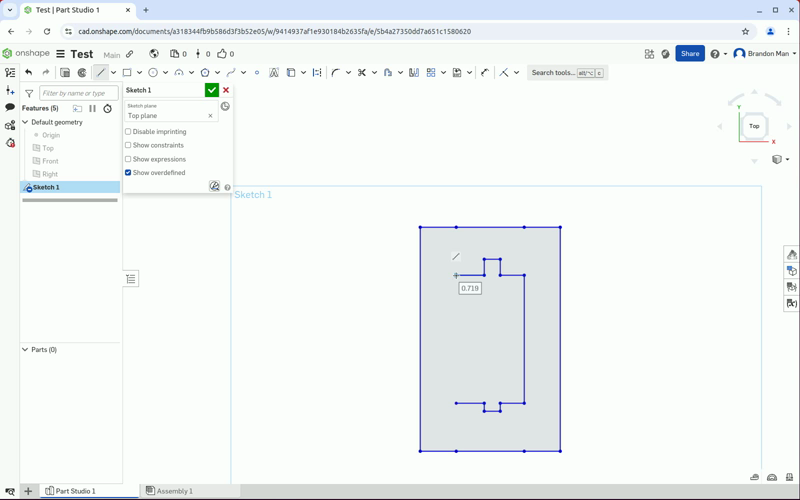
scroll(-6)
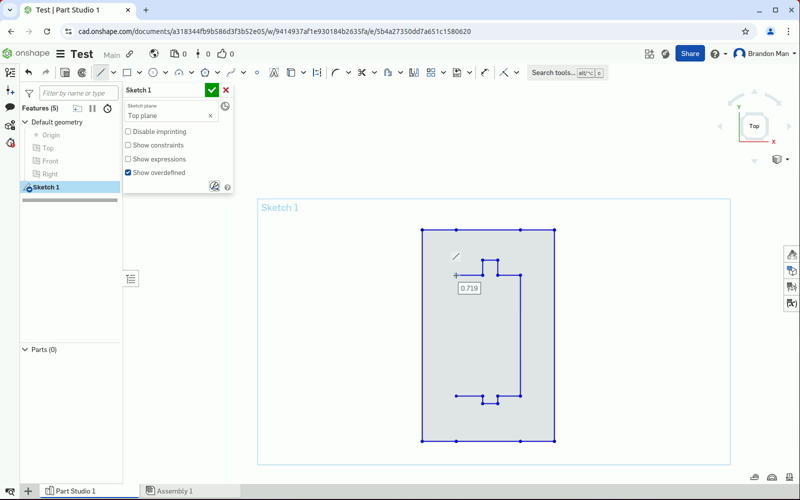
scroll(-6)
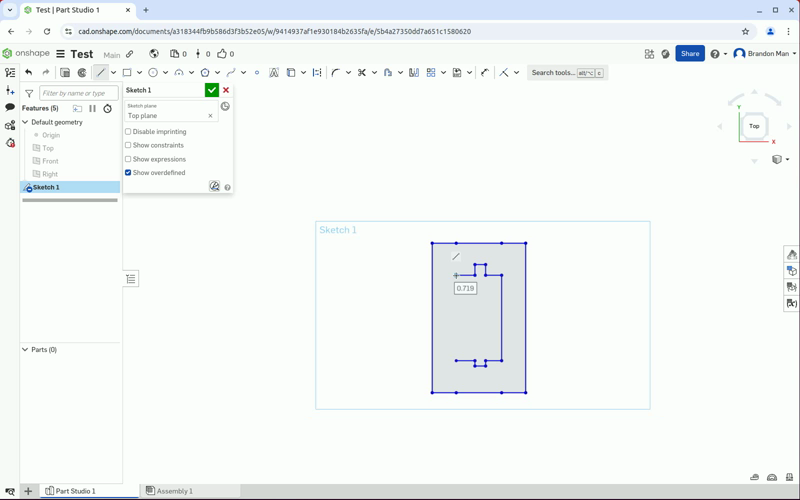
scroll(-6)
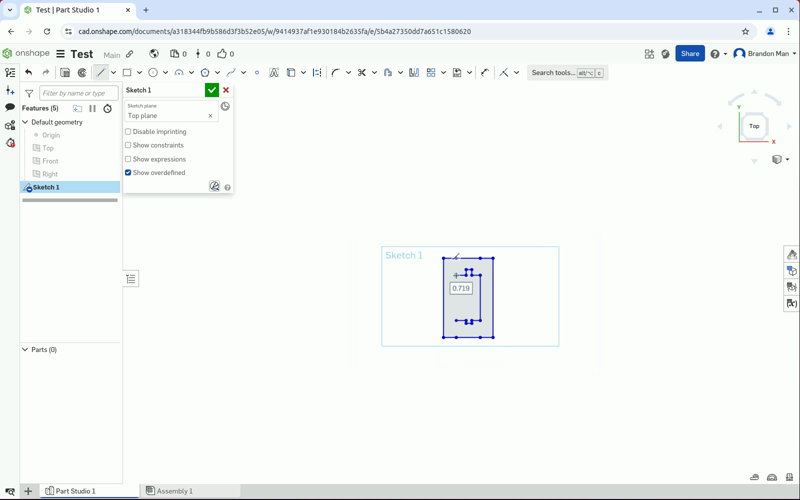
scroll(-6)
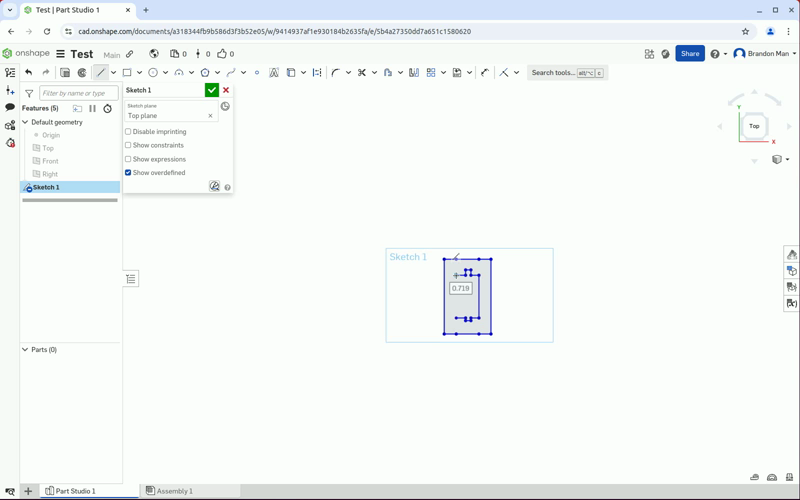
scroll(-6)
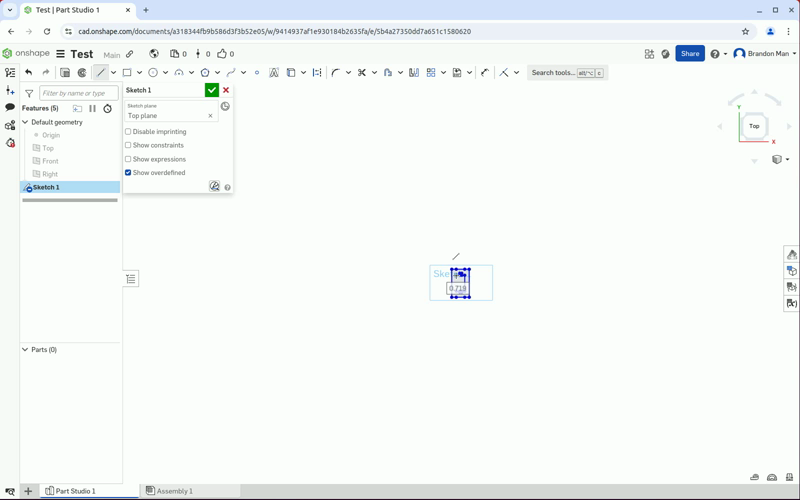
key_up(shift)
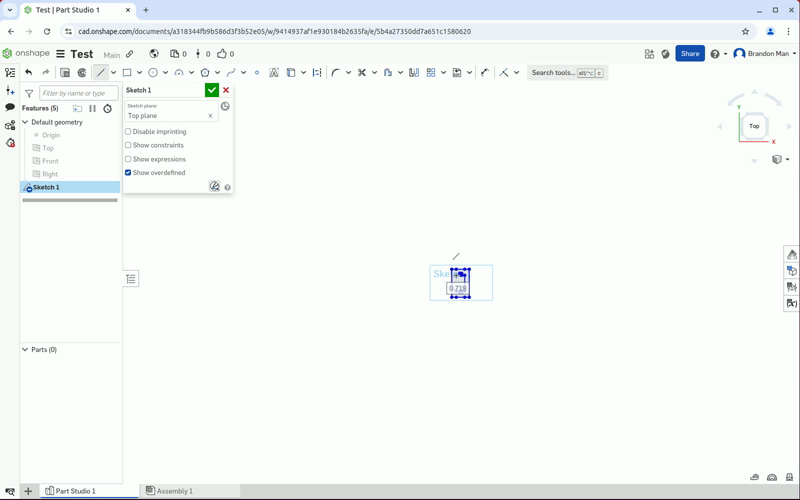
mouse_move(486, 275)
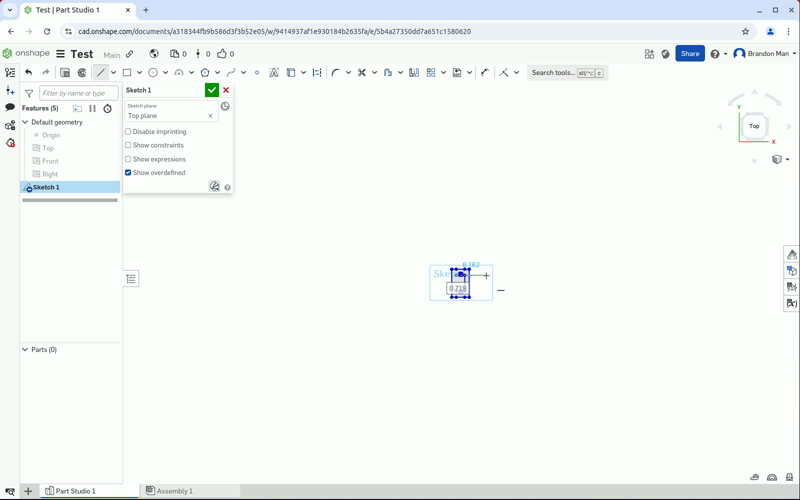
key_down(shift)
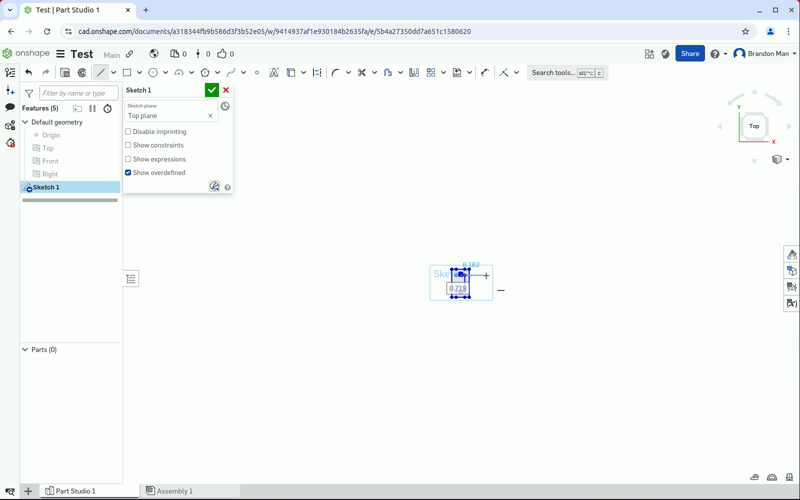
mouse_move(456, 291)
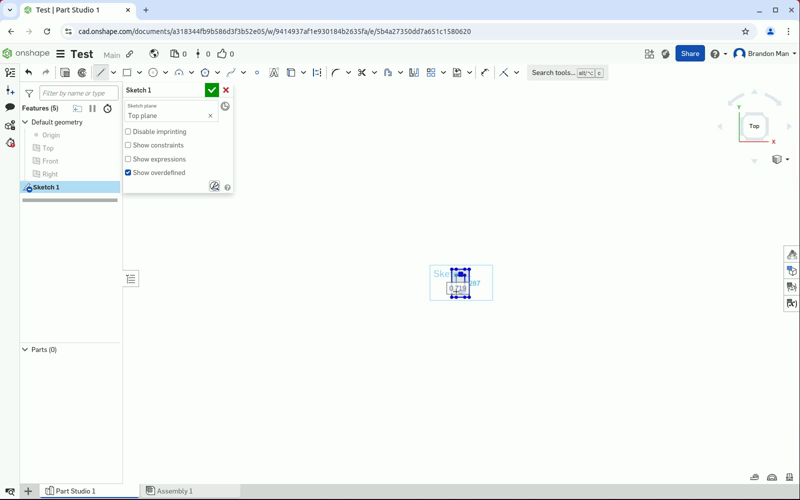
scroll(6)
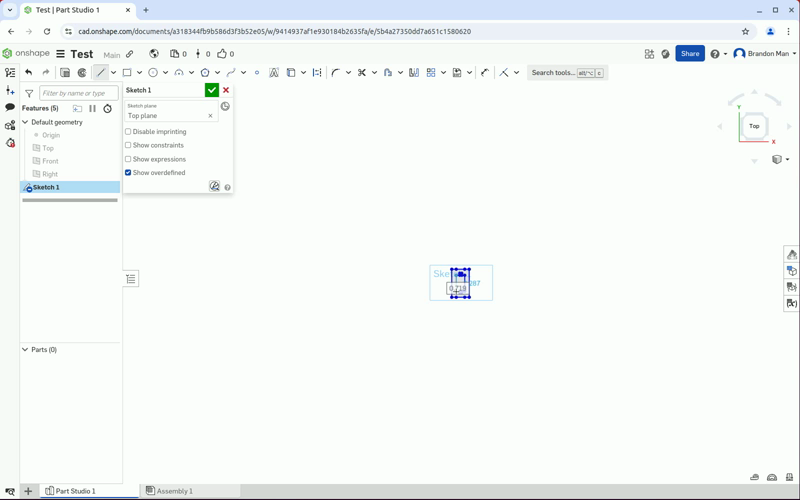
scroll(6)
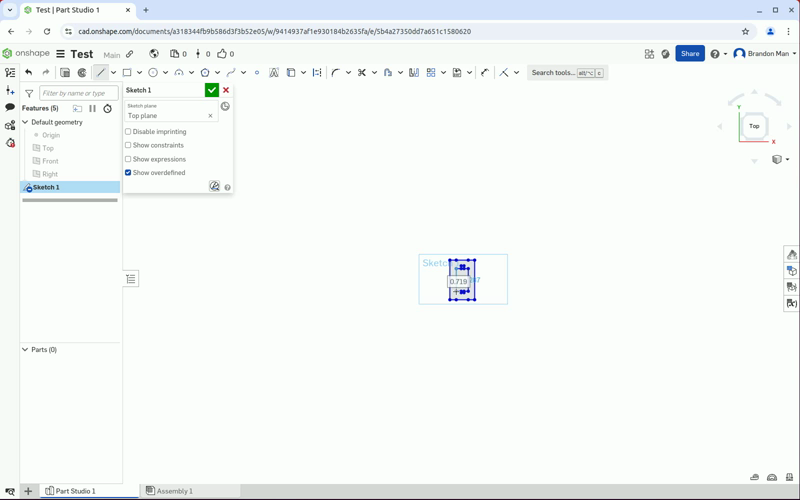
scroll(6)
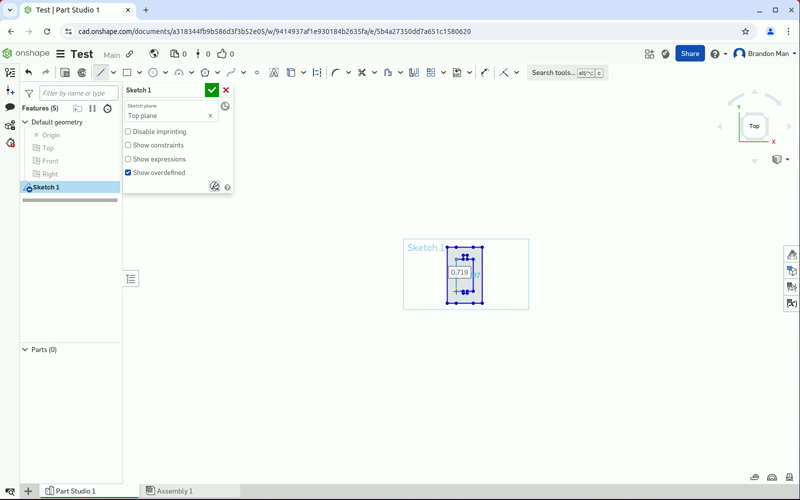
scroll(6)
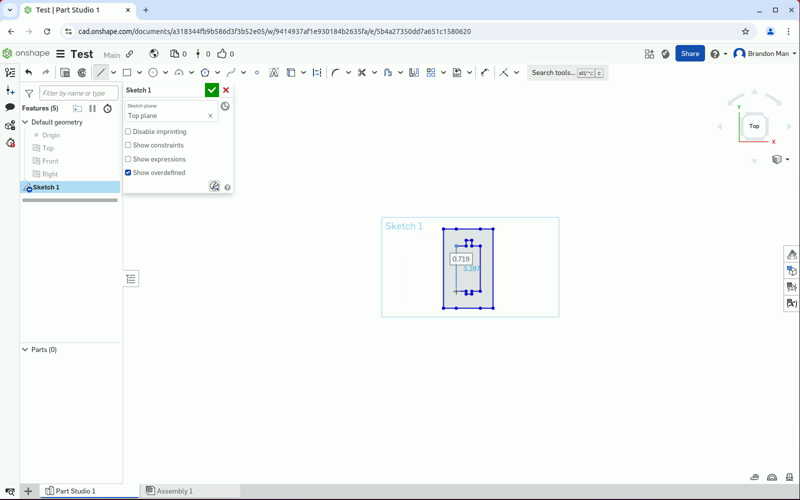
scroll(6)
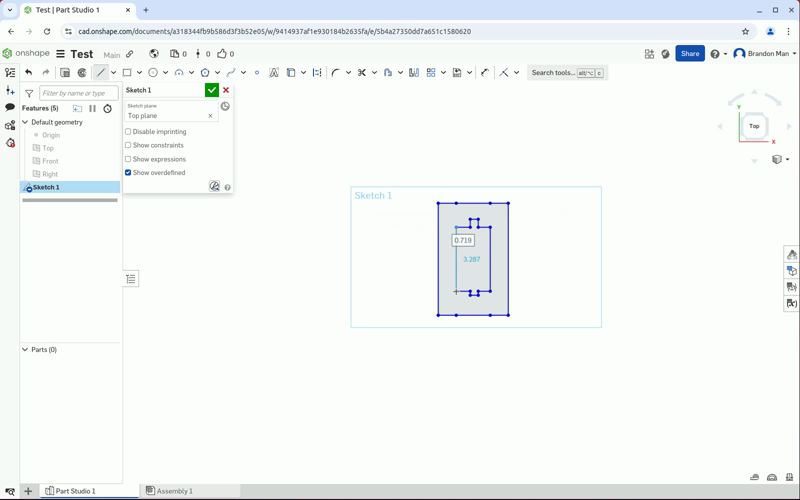
scroll(6)
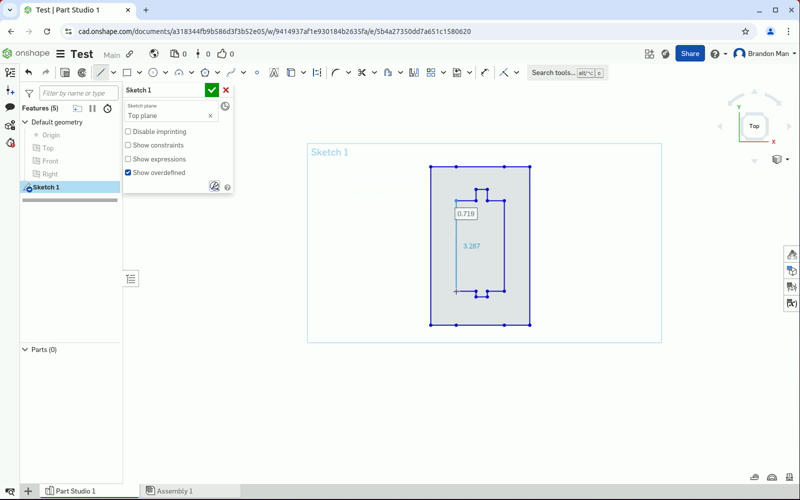
scroll(6)
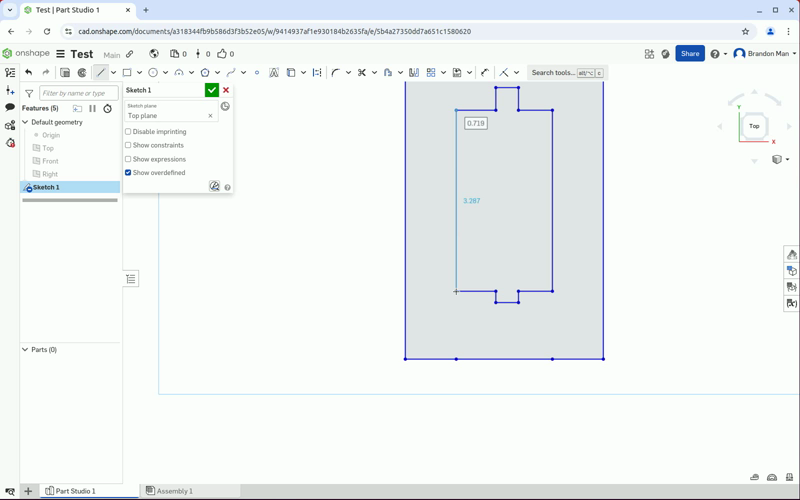
key_up(shift)
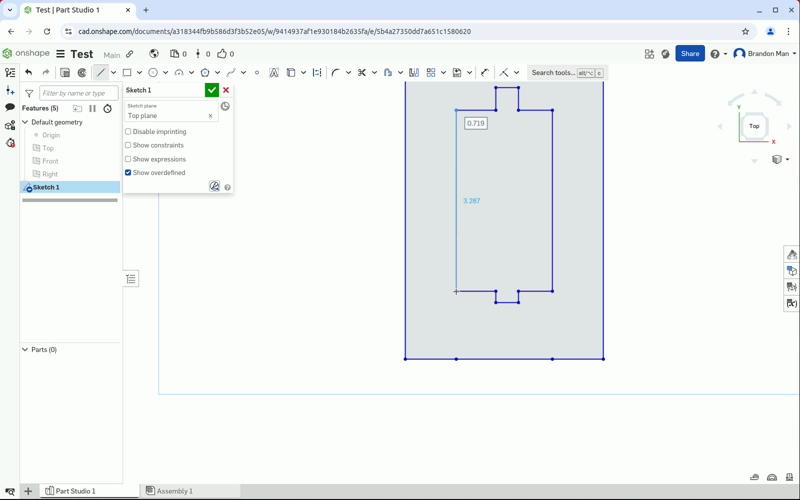
click(456, 291)
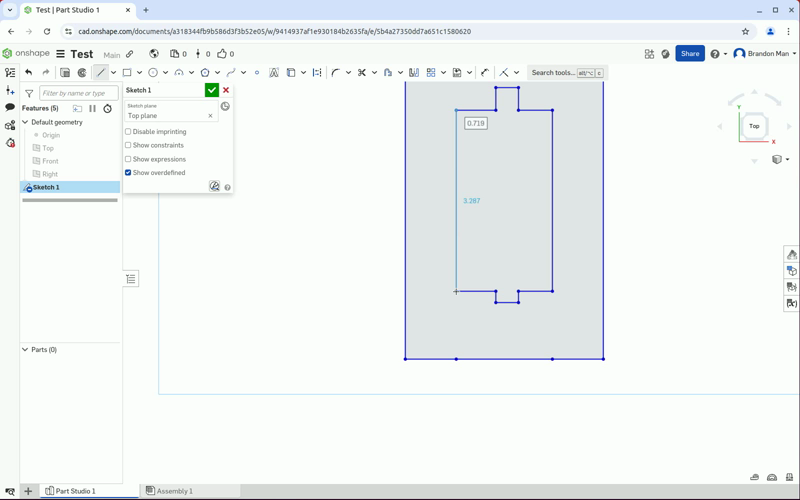
scroll(-6)
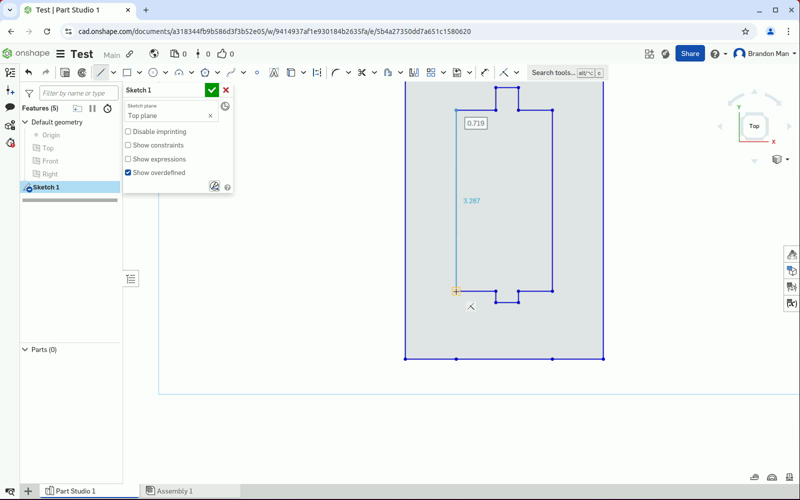
scroll(-6)
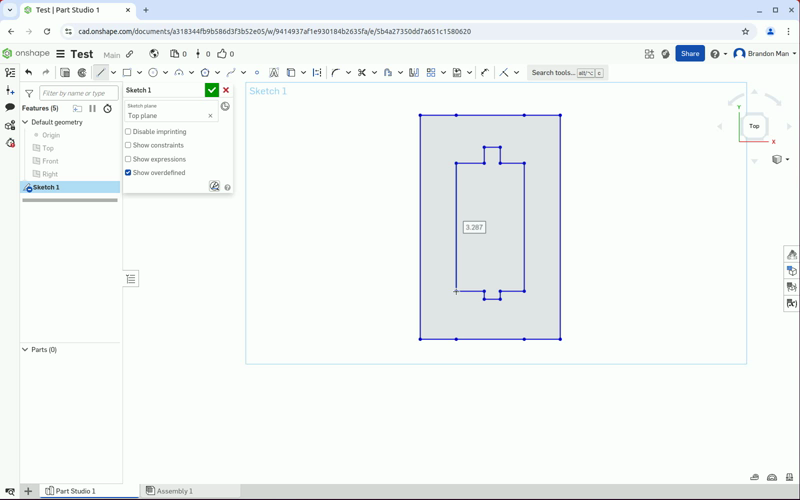
scroll(-6)
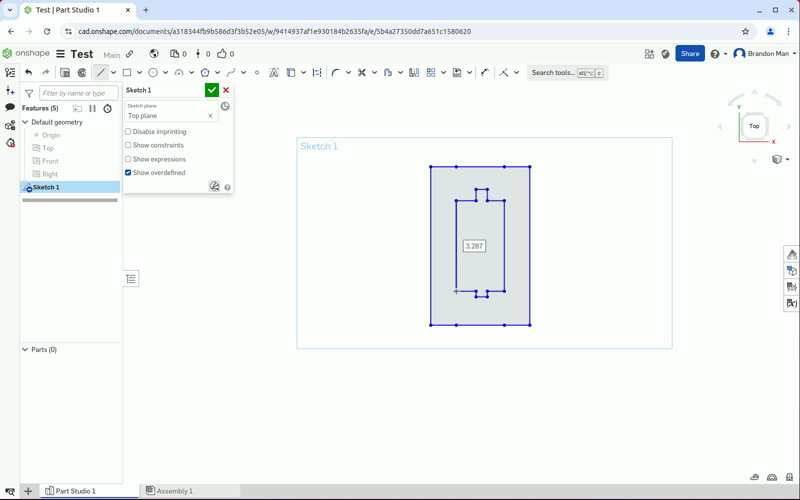
scroll(-6)
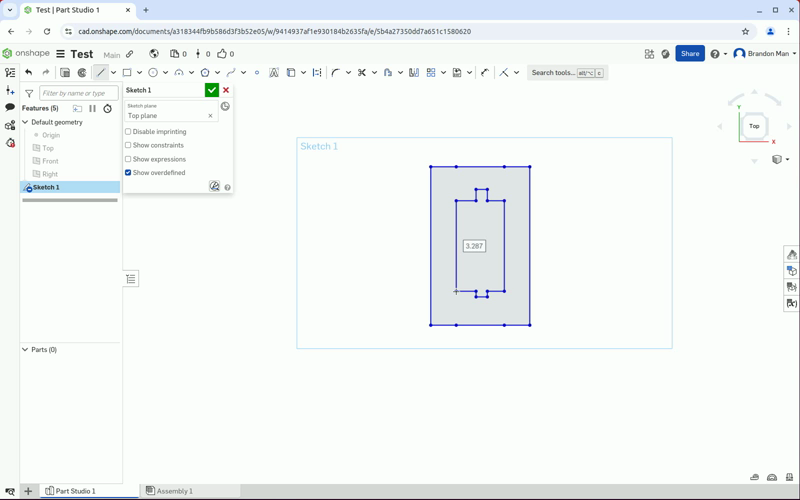
scroll(-6)
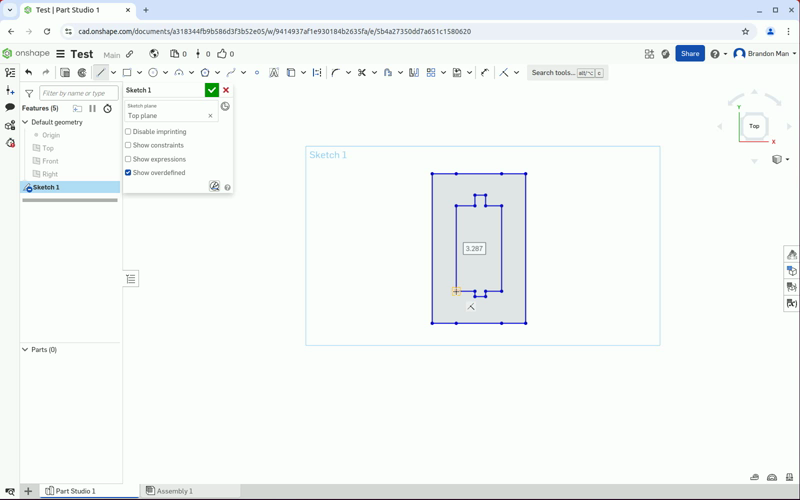
scroll(-6)
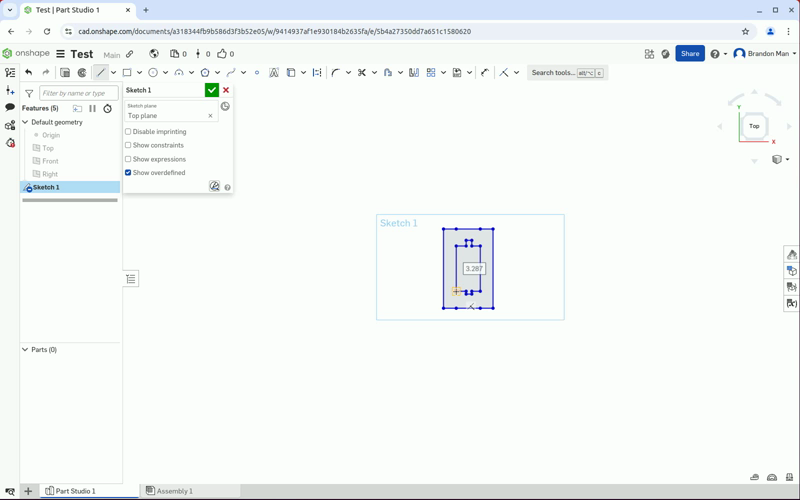
scroll(-6)
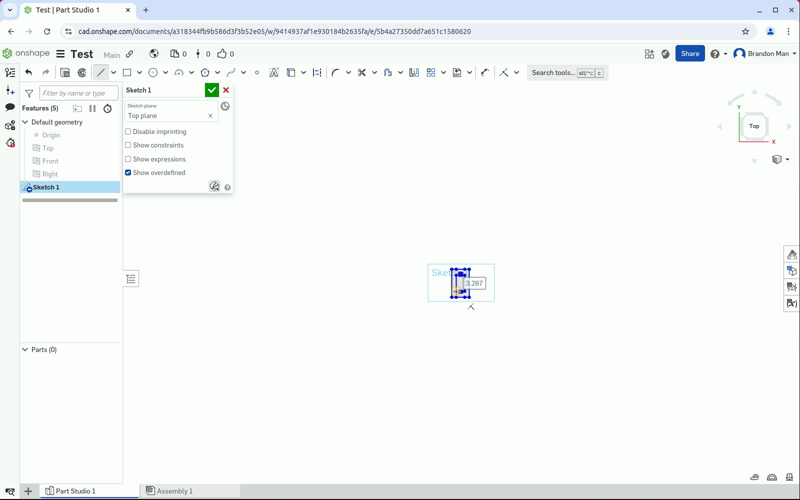
key(esc)
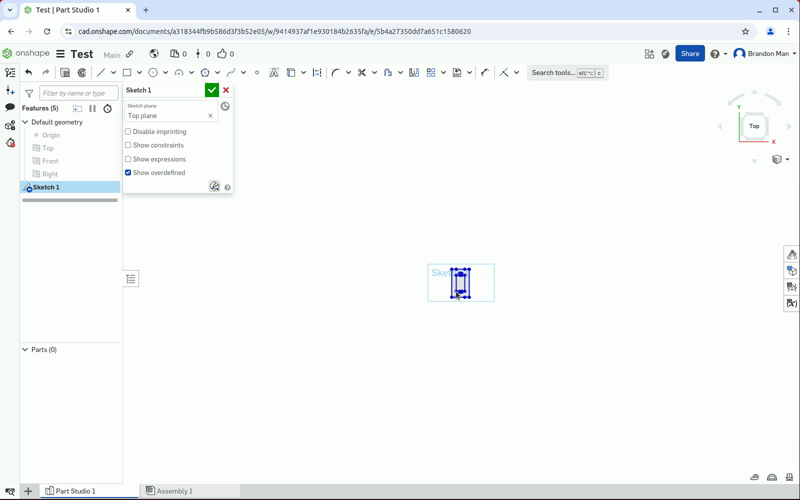
mouse_move(468, 274)
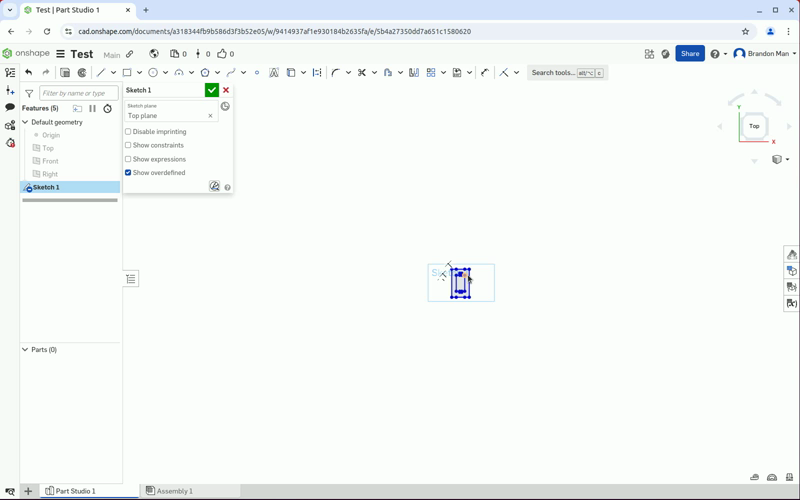
scroll(6)
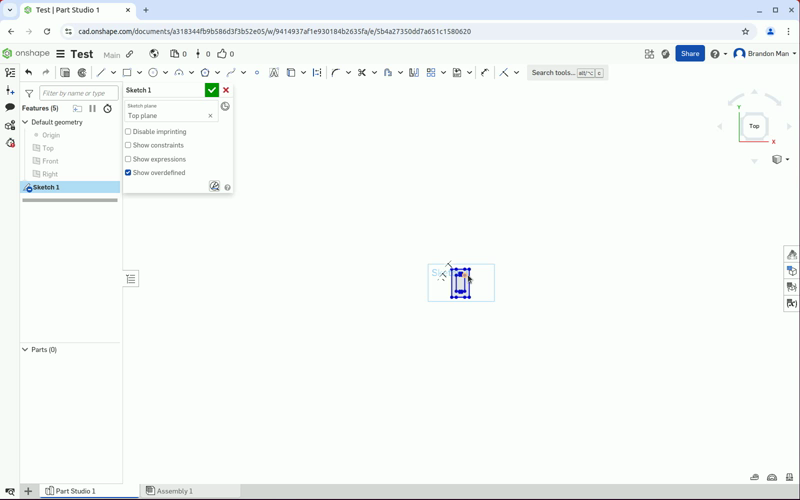
scroll(6)
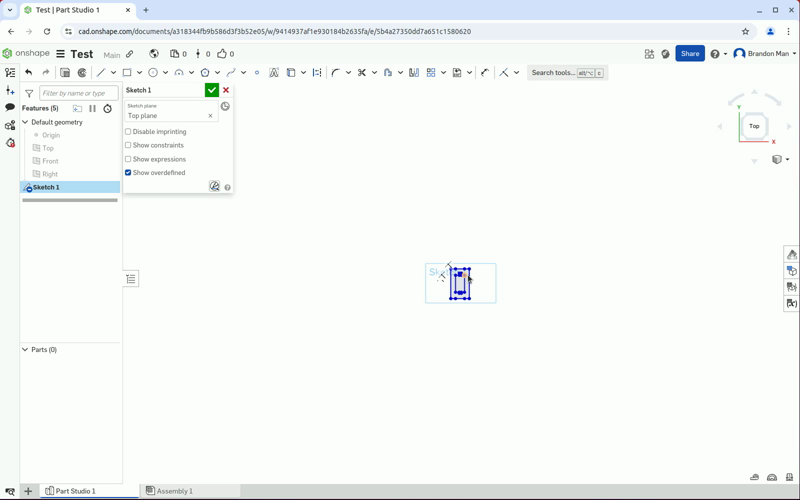
scroll(6)
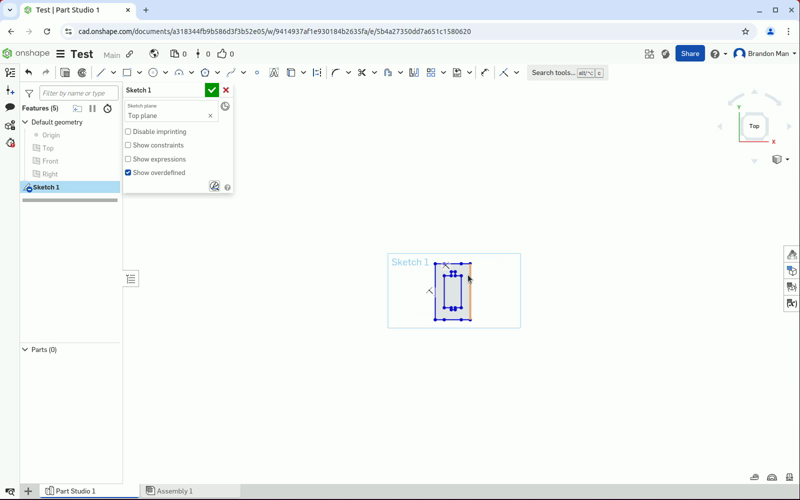
scroll(6)
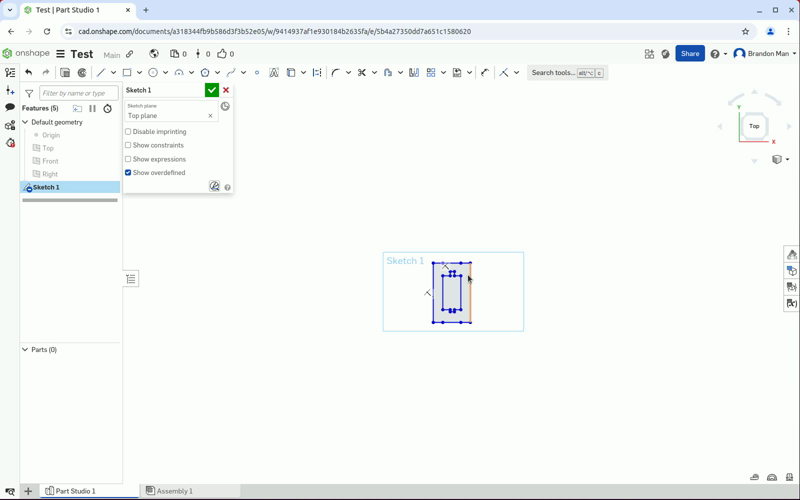
scroll(6)
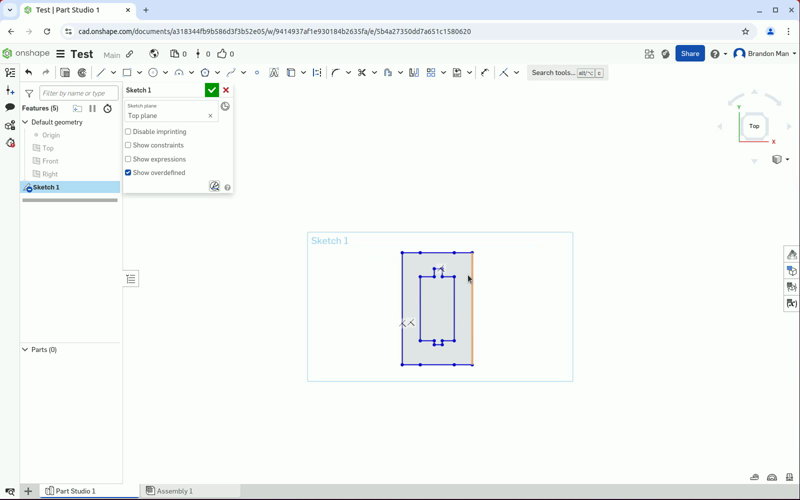
scroll(6)
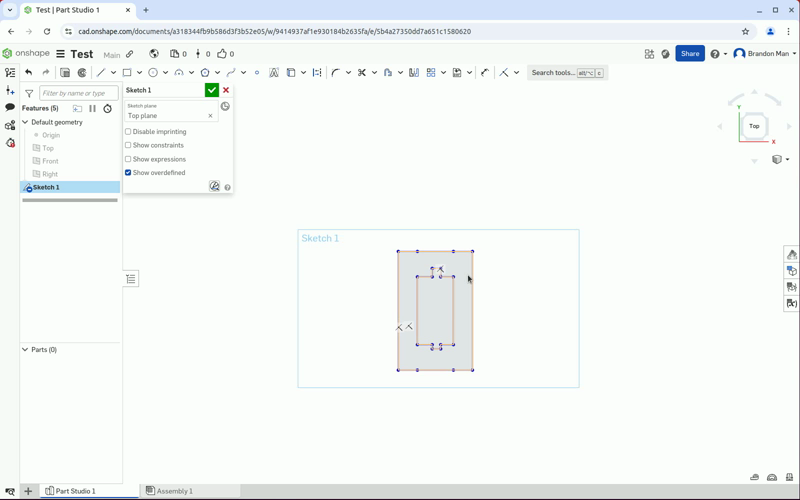
scroll(6)
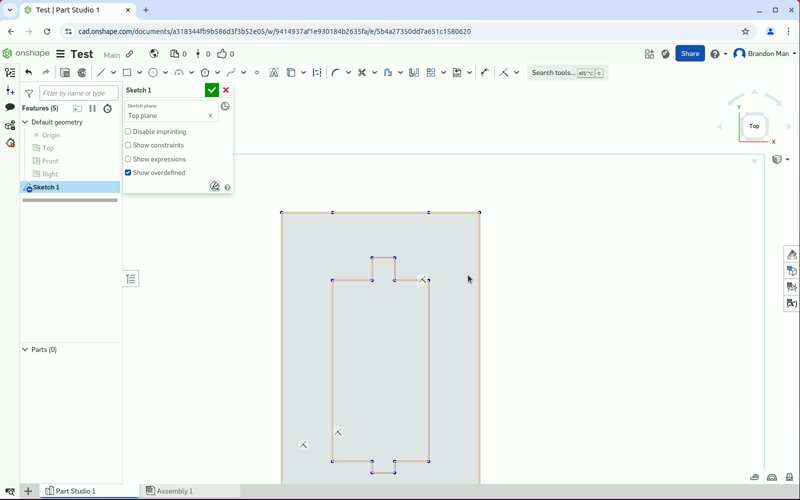
click(468, 274)
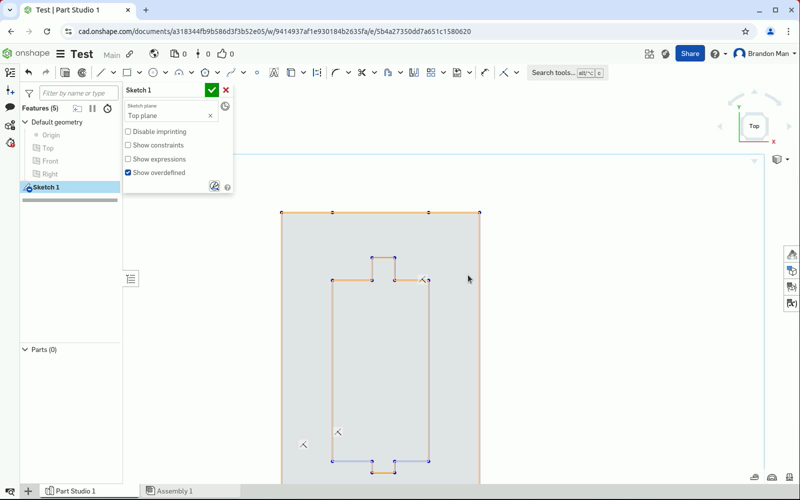
scroll(-6)
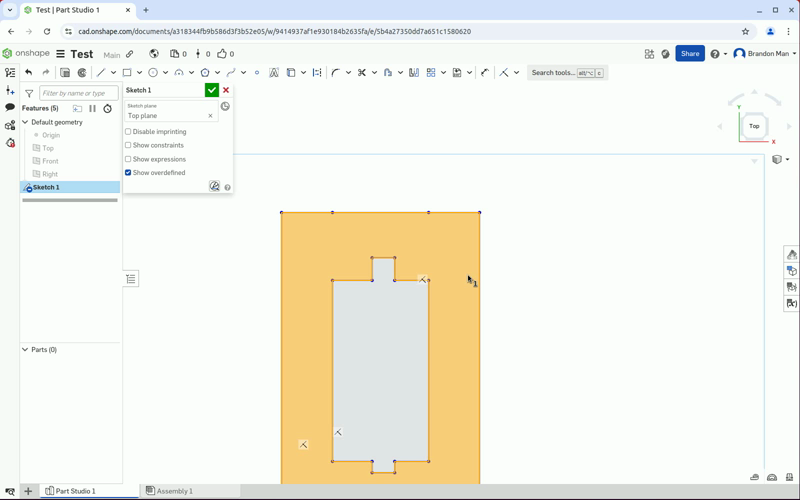
scroll(-6)
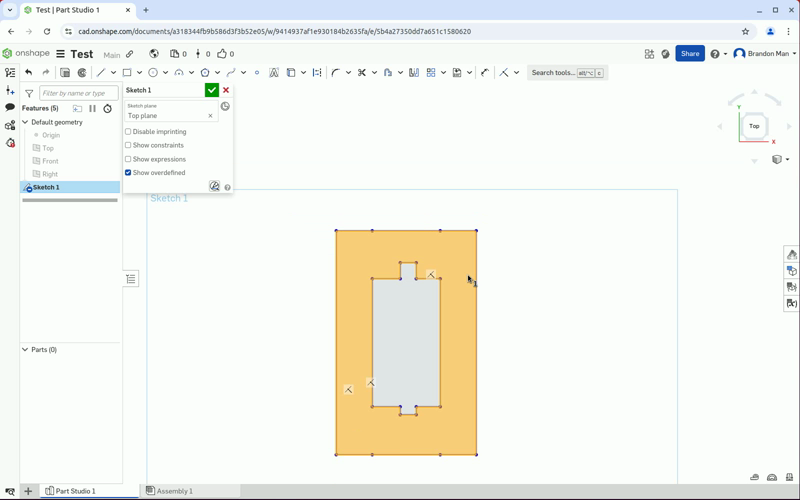
scroll(-6)
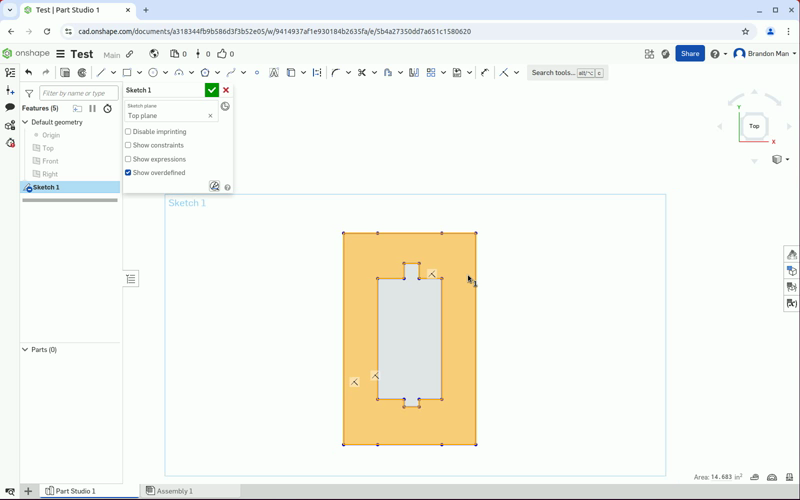
scroll(-6)
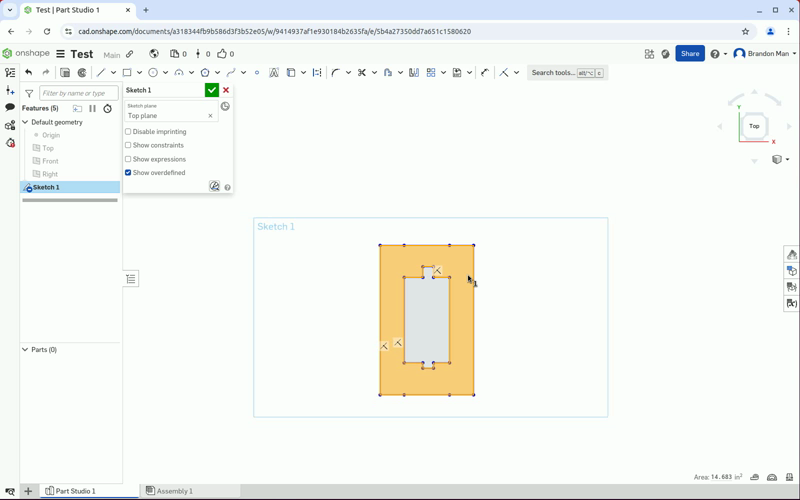
scroll(-6)
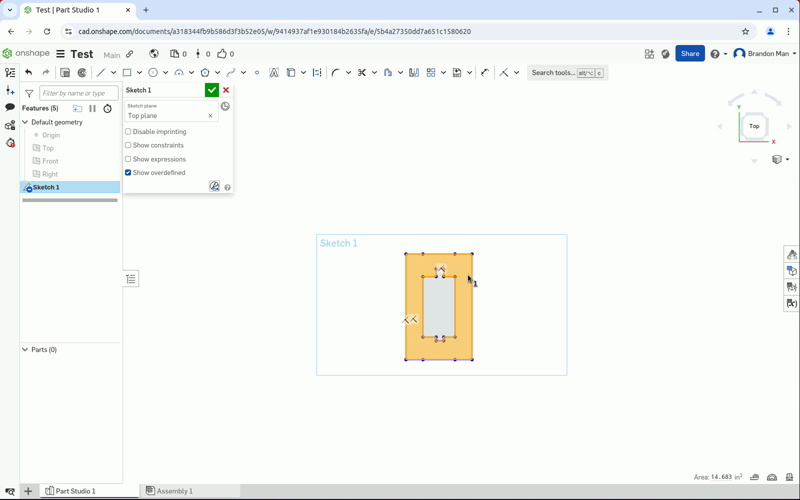
scroll(-6)
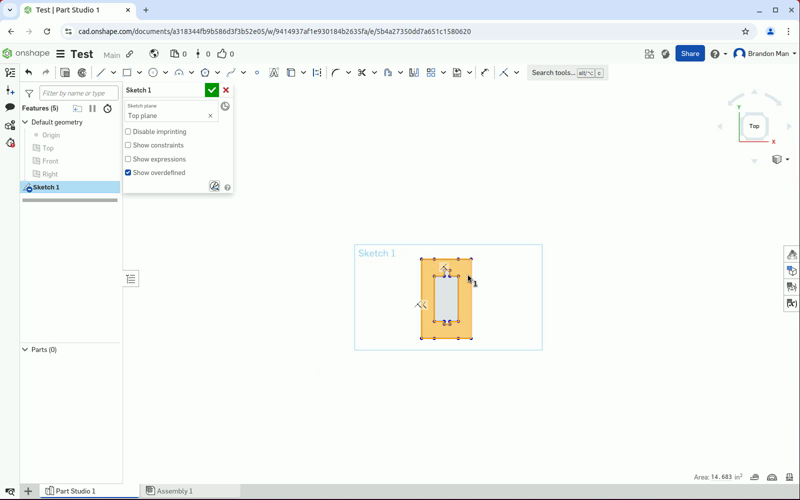
scroll(-6)
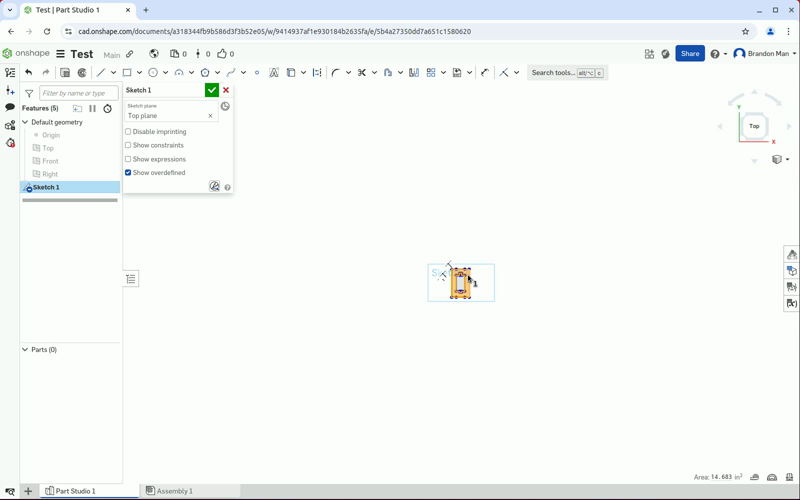
mouse_move(73, 352)
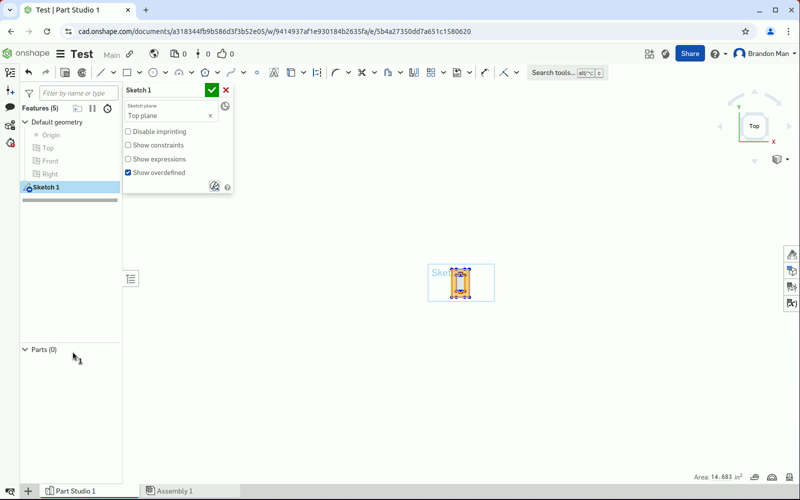
key(shift+y)
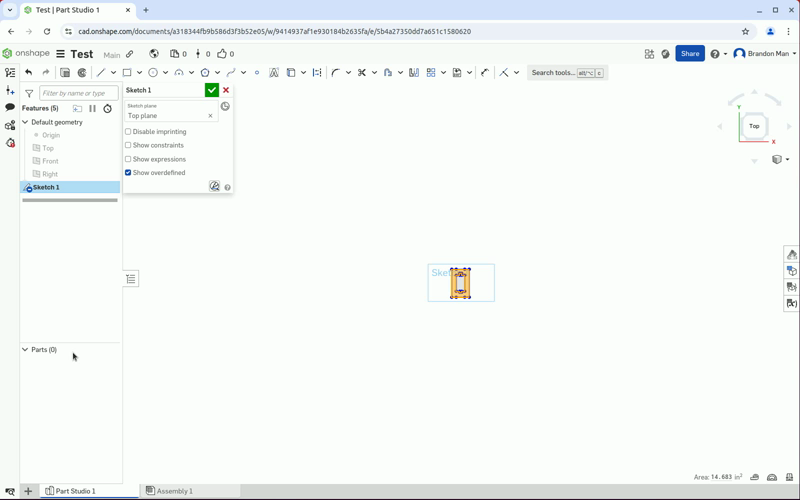
key(shift+e)
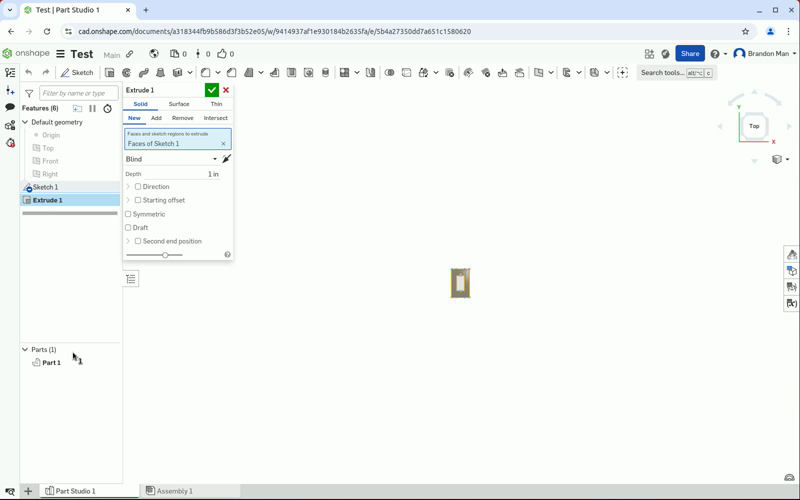
mouse_move(143, 106)
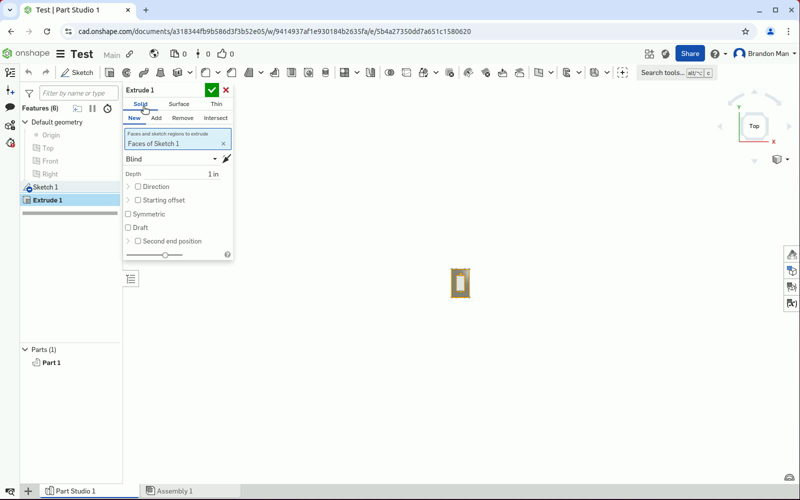
click(143, 106)
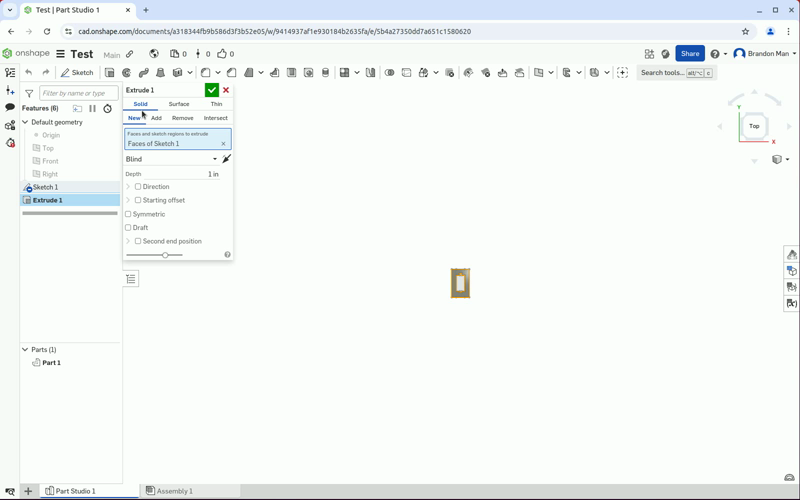
mouse_move(137, 120)
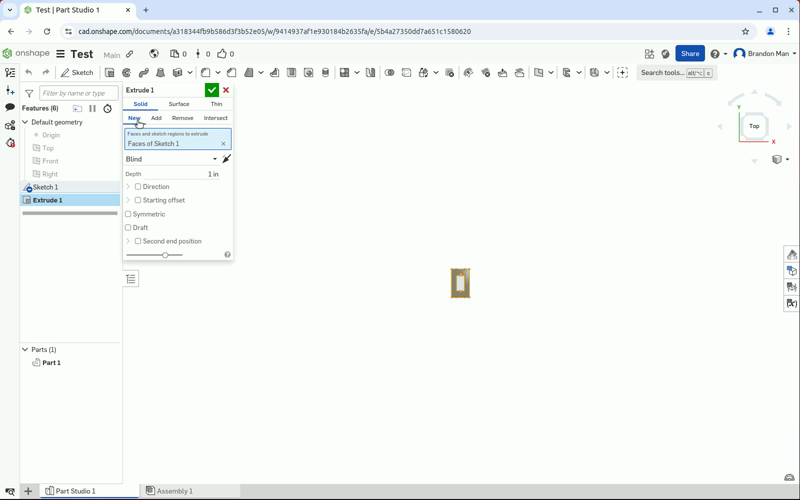
click(137, 120)
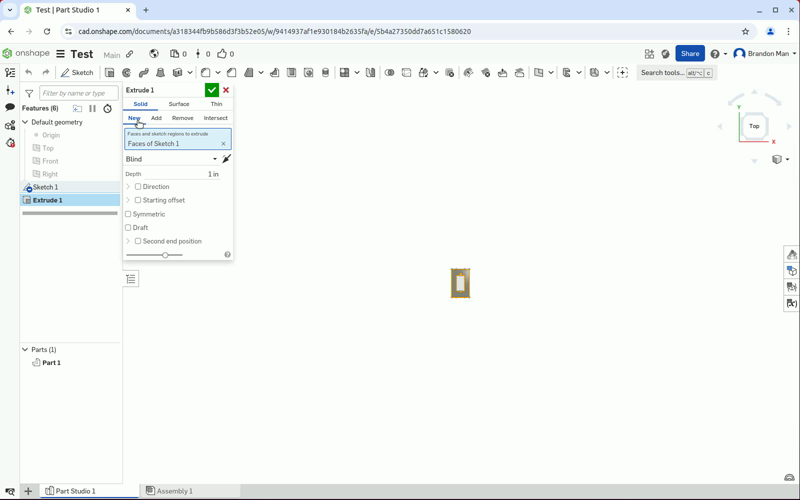
key(tab, 4)
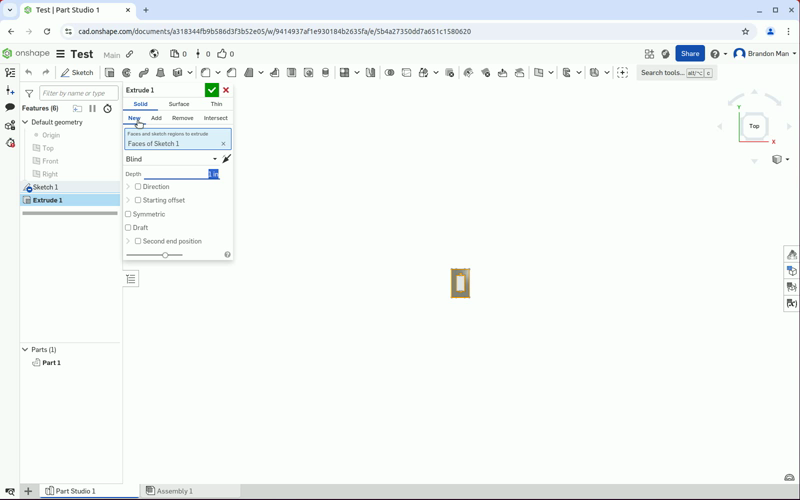
text(23.108)
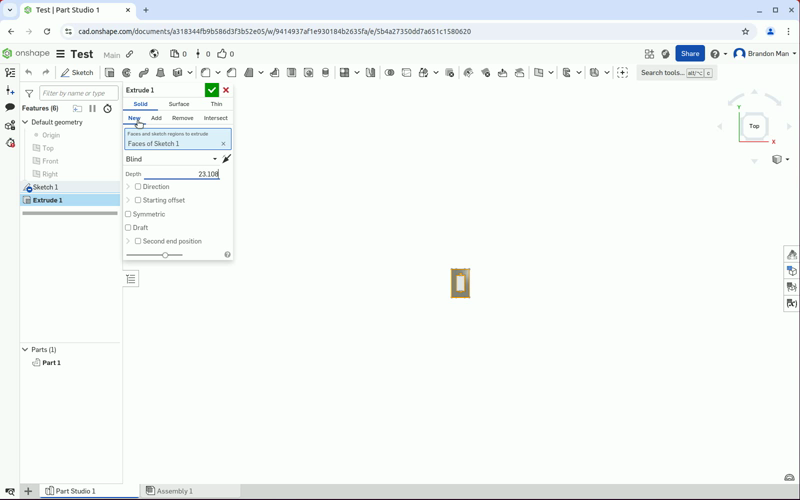
key(enter)
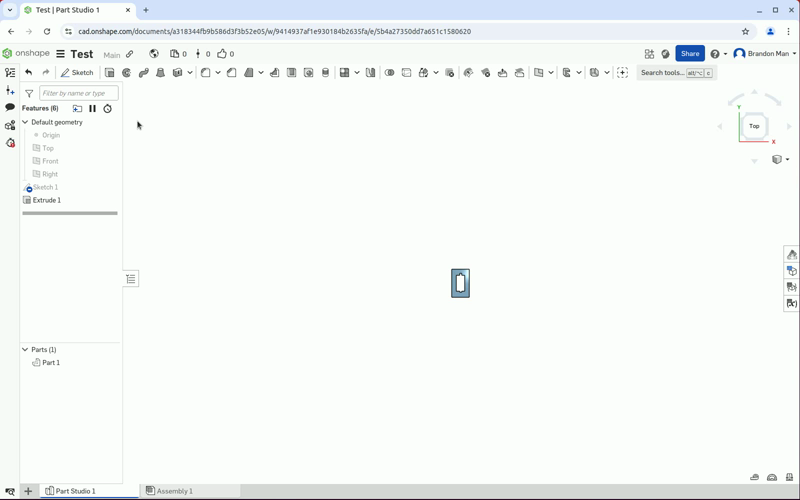
key(shift+h)
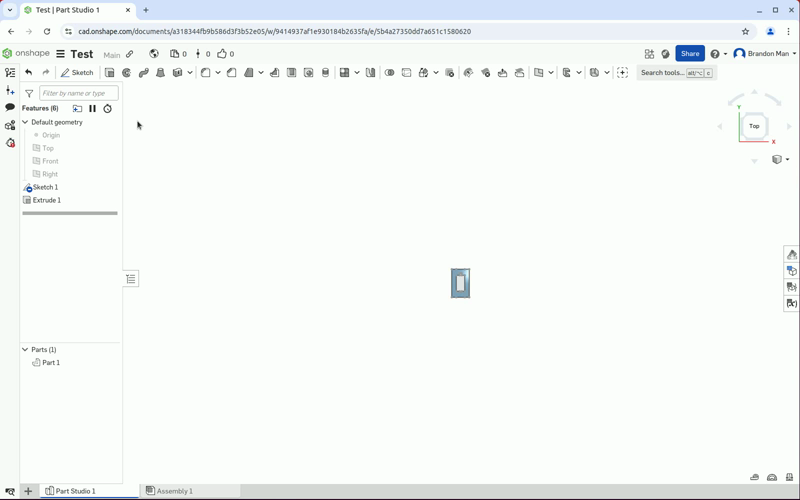
key(shift+h)
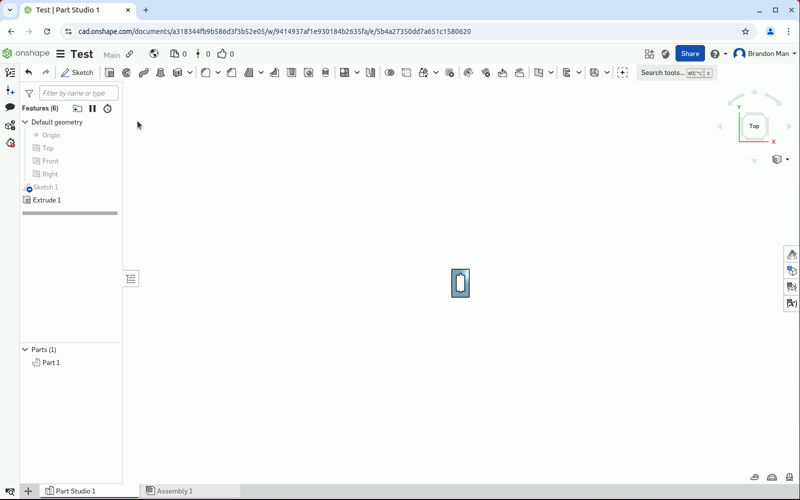
mouse_move(73, 189)
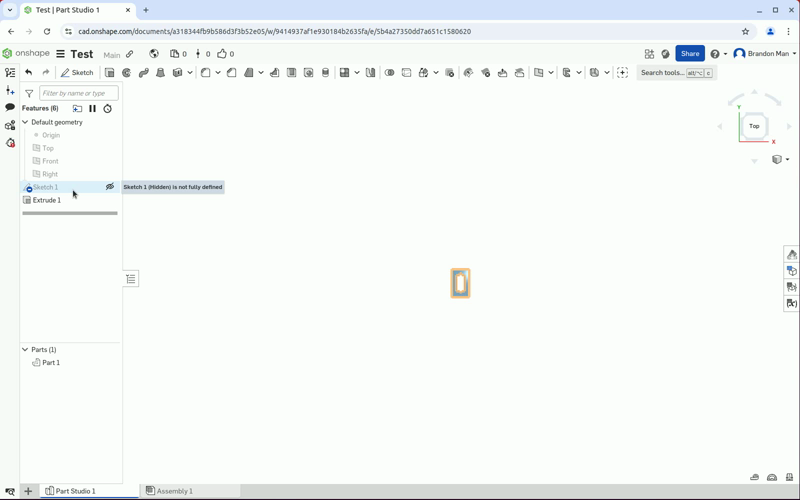
click(73, 189)
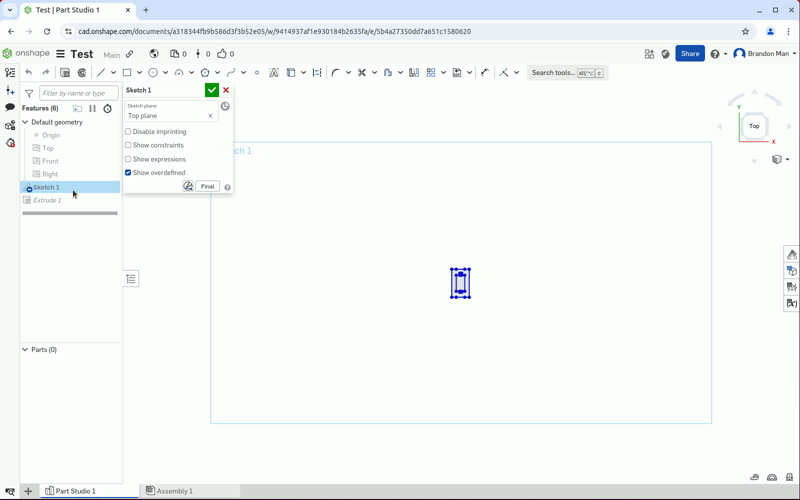
mouse_move(229, 92)
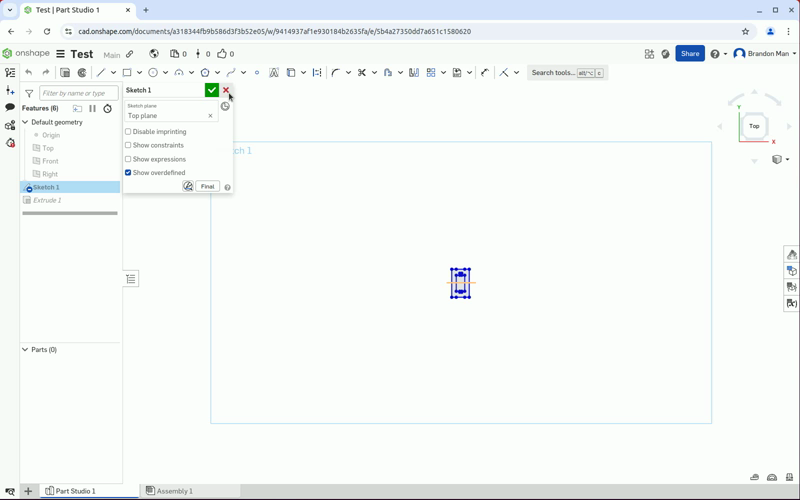
click(229, 92)
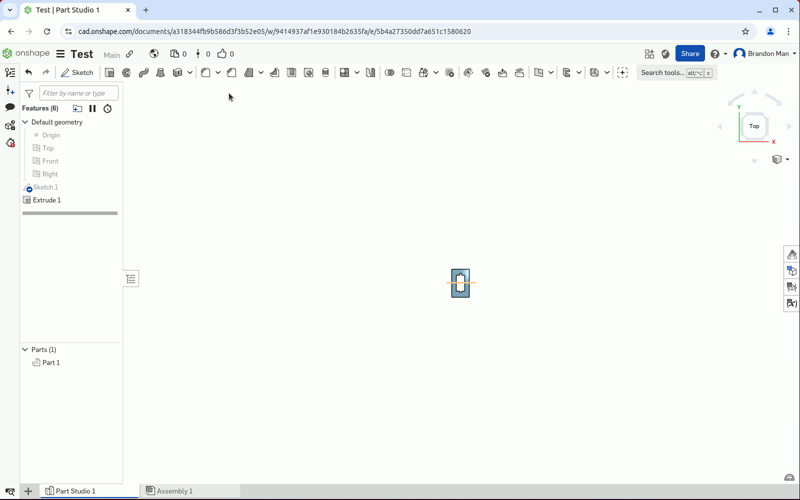
mouse_move(73, 352)
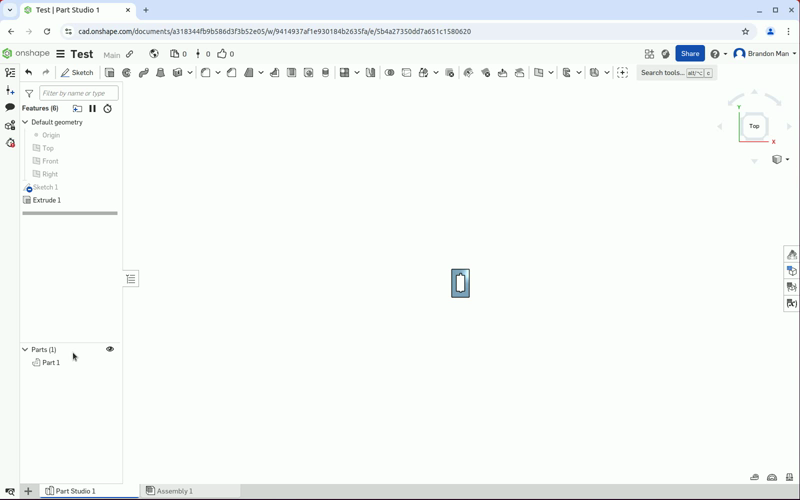
key(y)
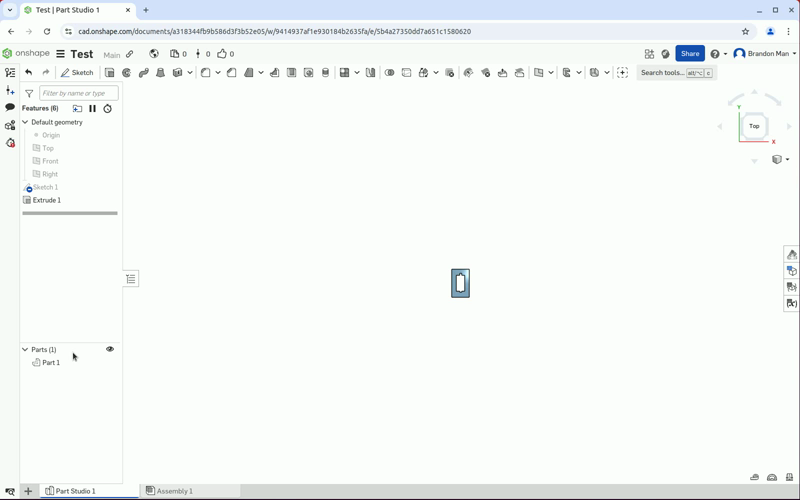
key(shift+p)
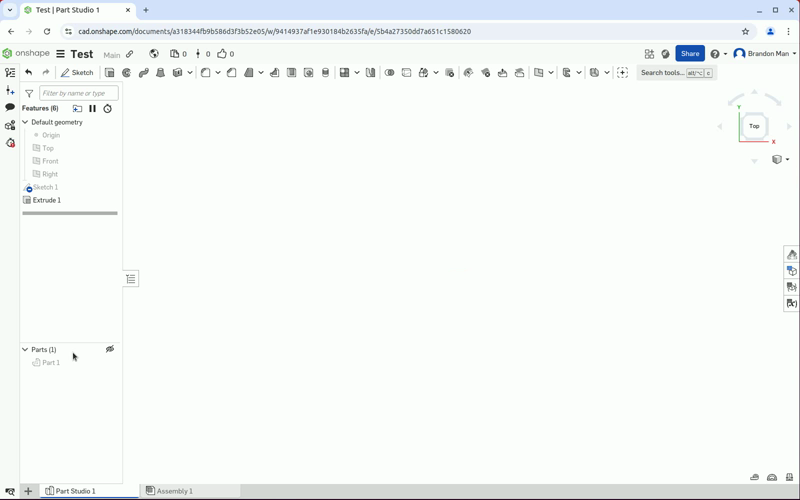
key(space)
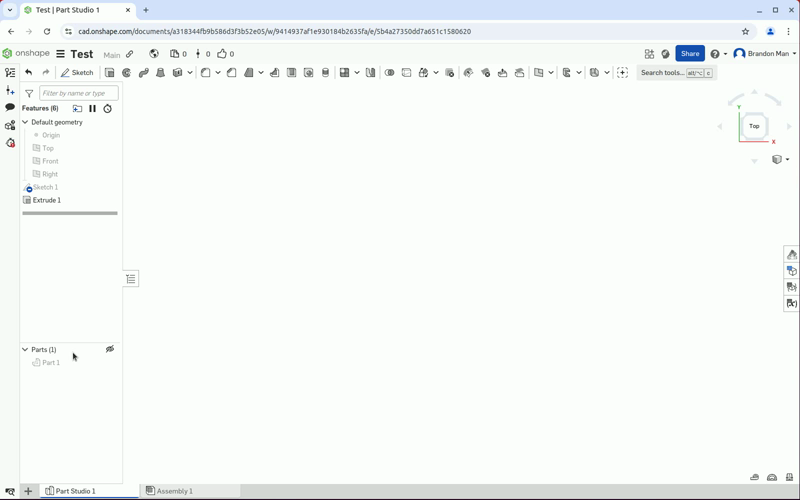
key_down(shift)
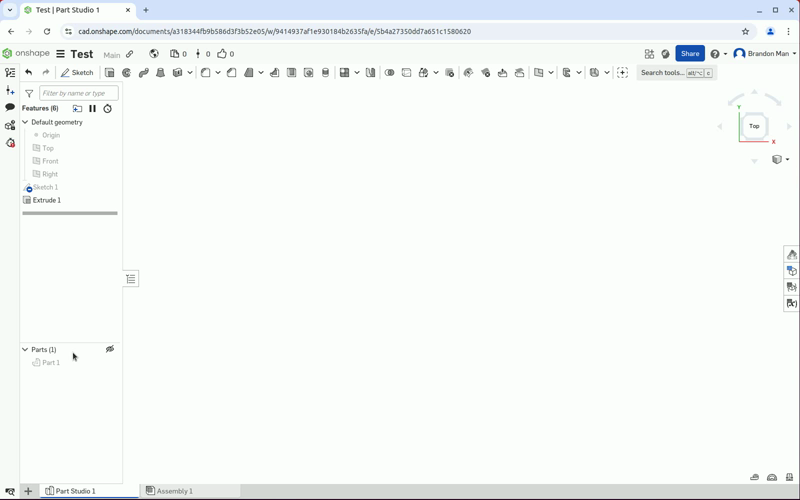
key(up)
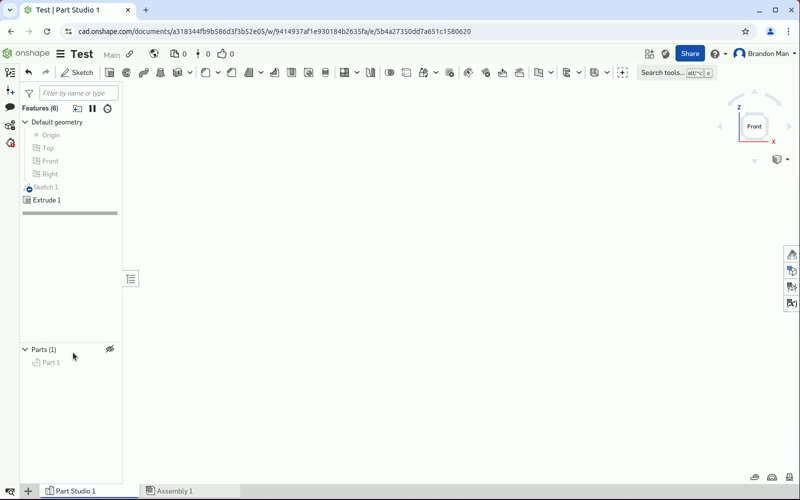
key_up(shift)
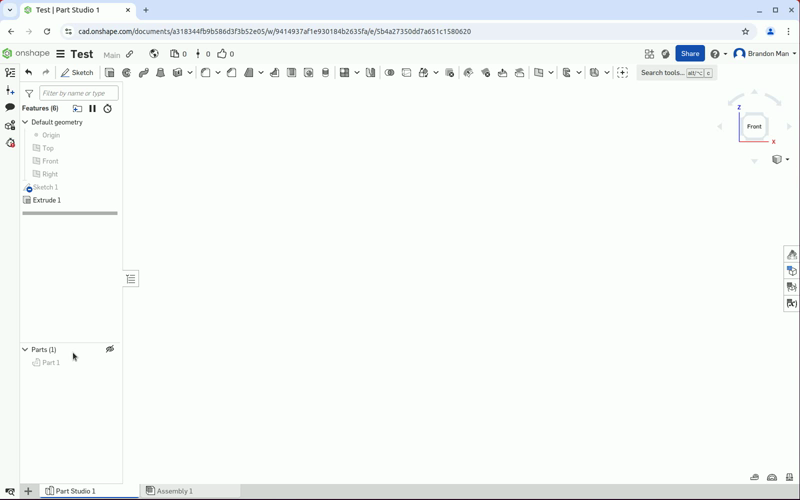
key(space)
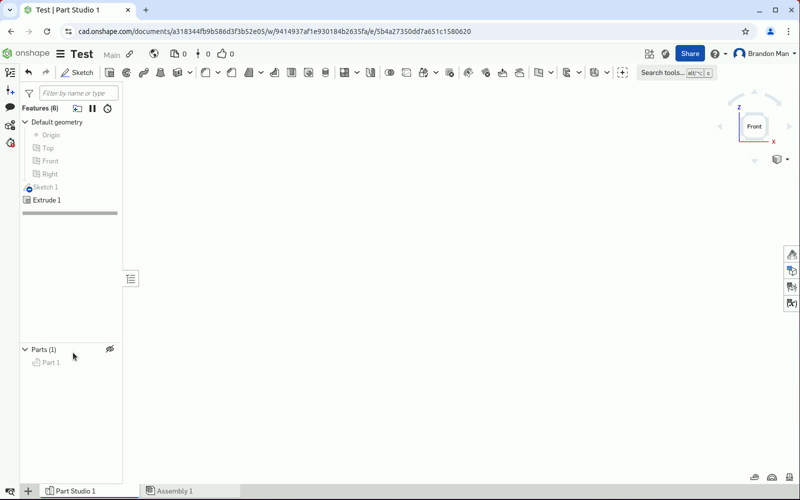
key_down(shift)
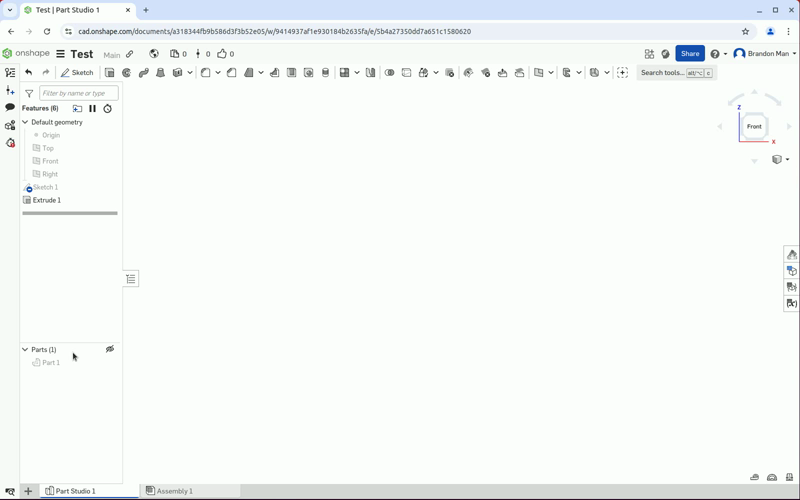
key(left)
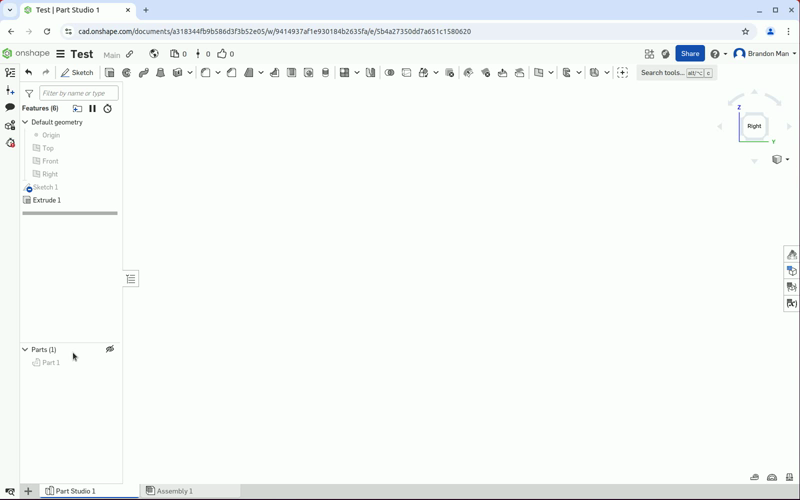
key_up(shift)
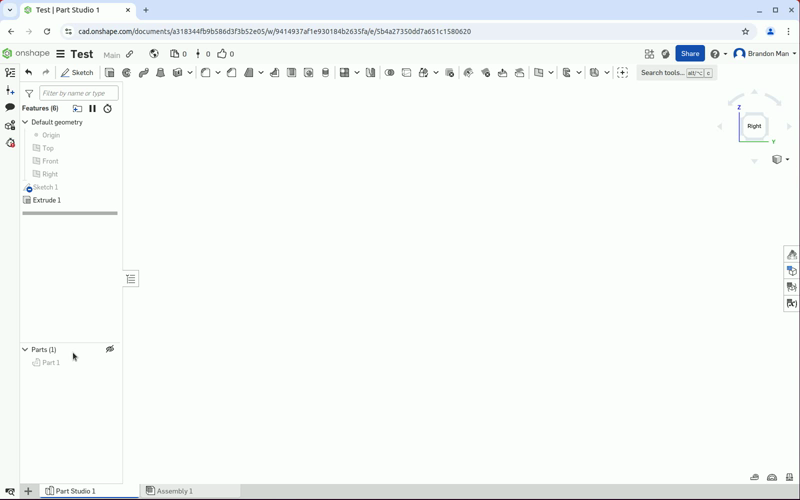
mouse_move(73, 352)
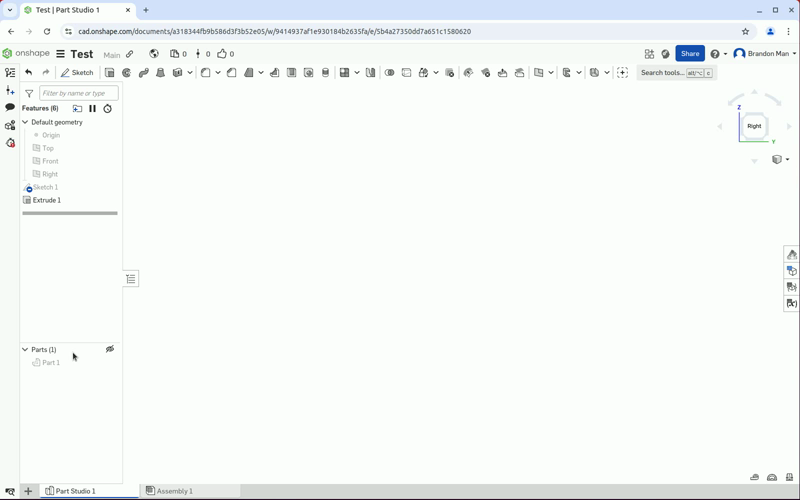
key(shift+y)
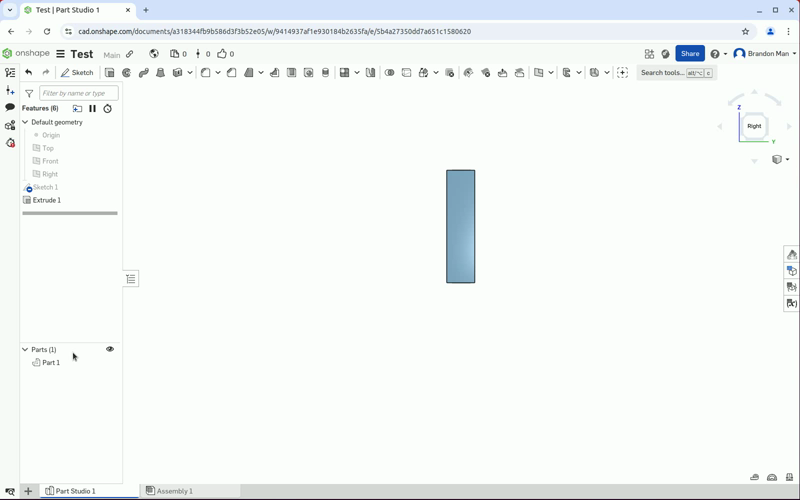
mouse_move(541, 75)
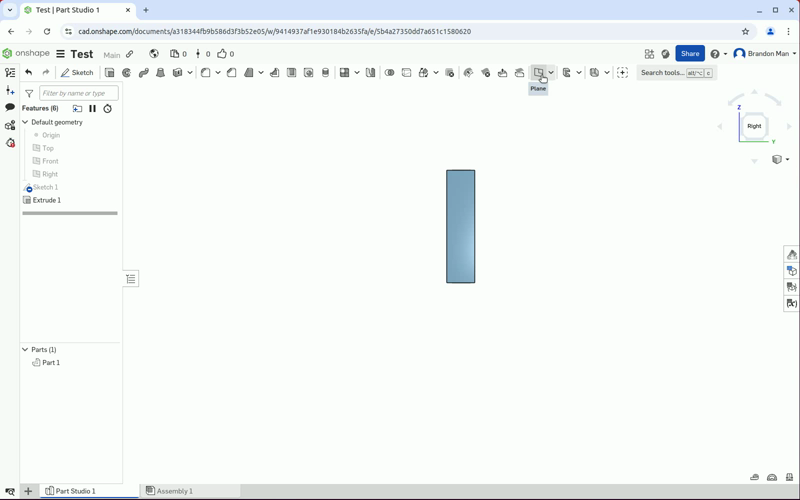
click(541, 75)
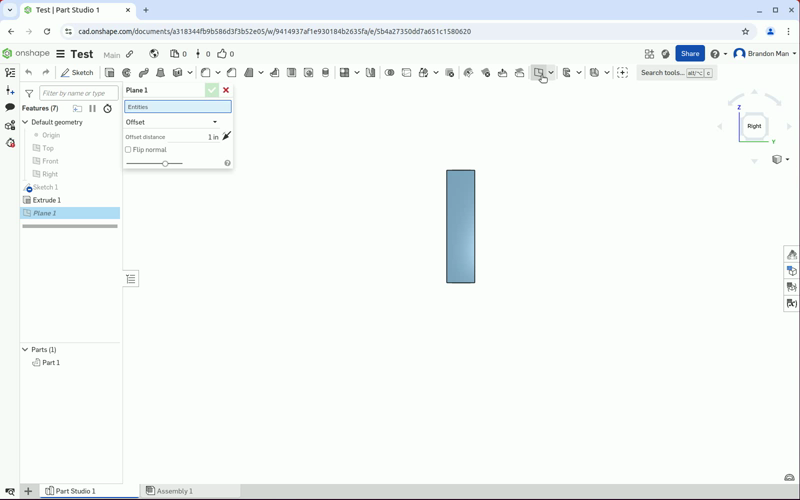
mouse_move(73, 176)
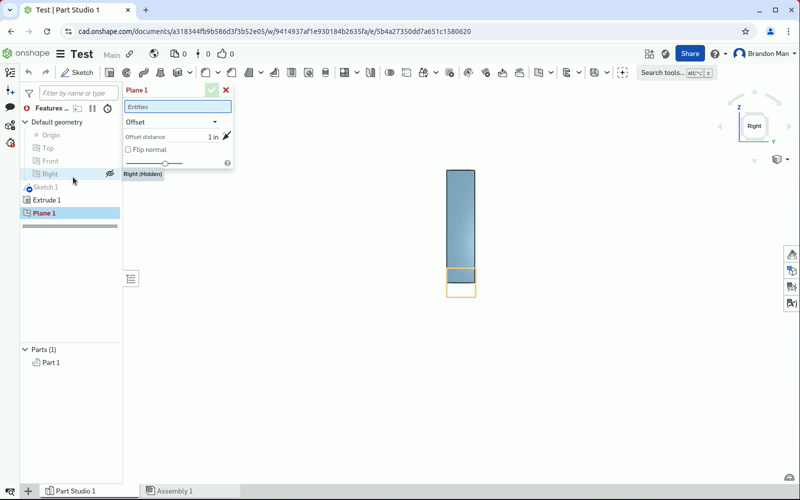
click(73, 176)
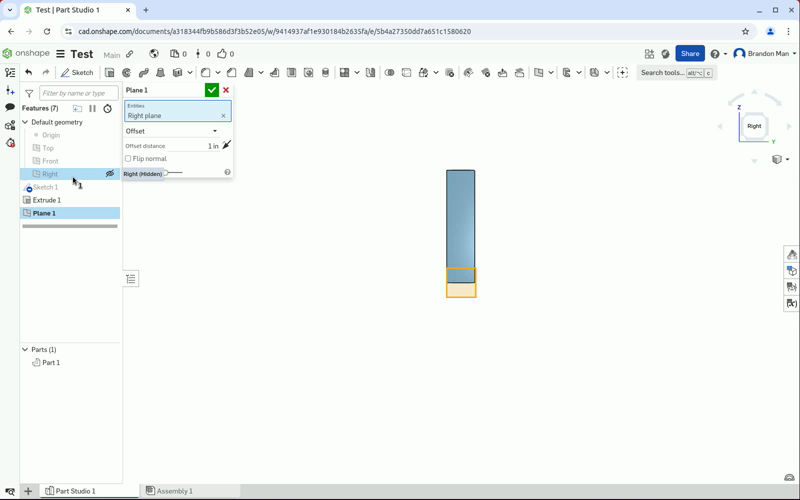
key(tab, 2)
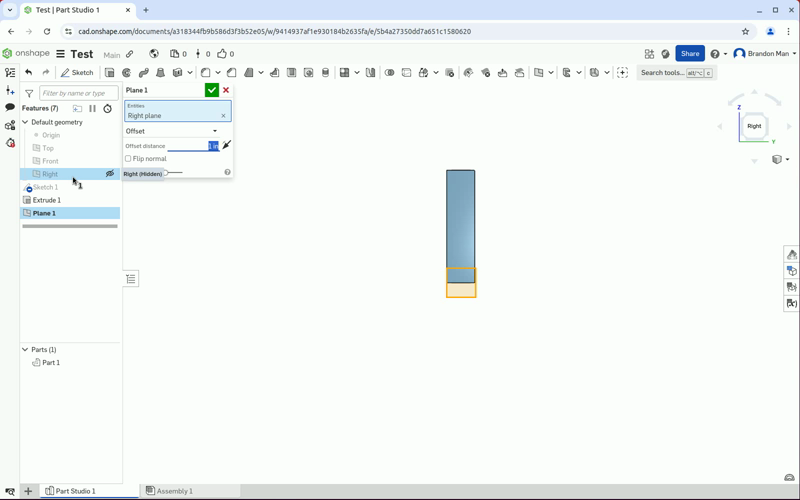
text(1.695)
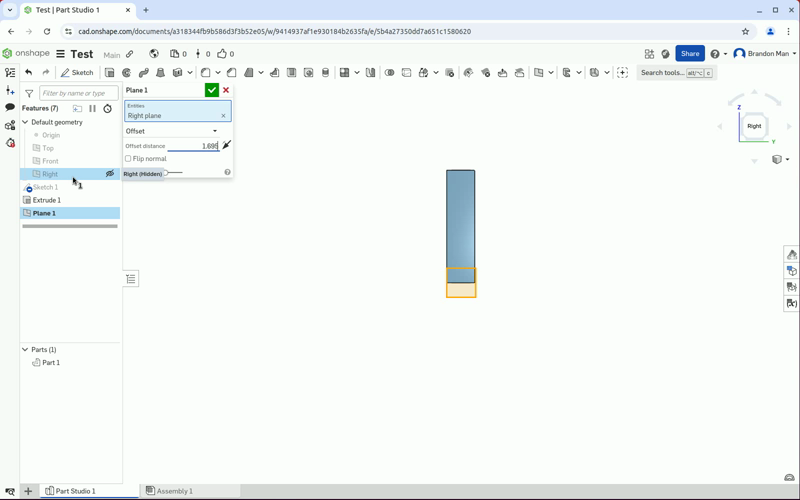
key(enter, 2)
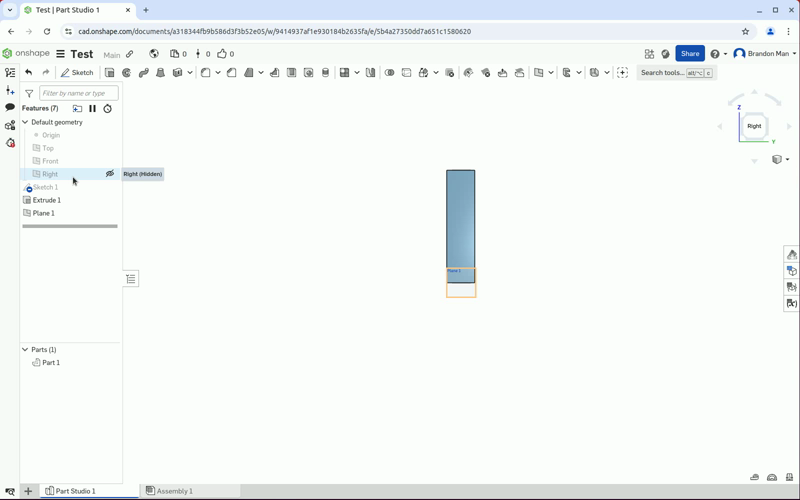
key(shift+s)
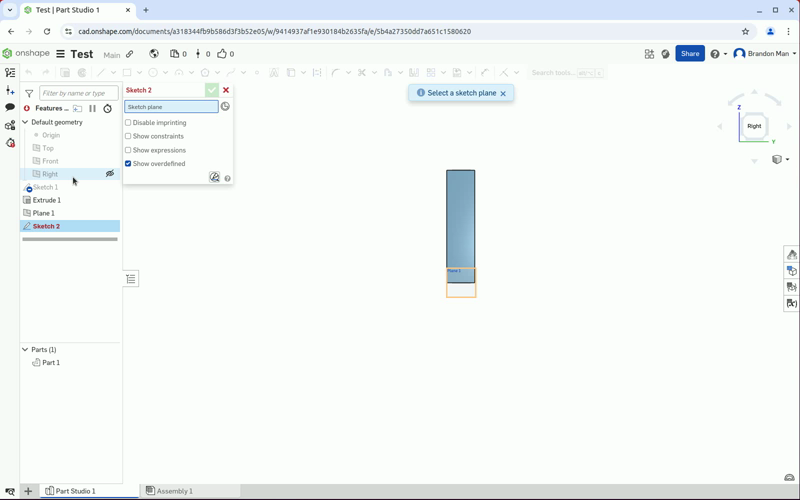
mouse_move(73, 215)
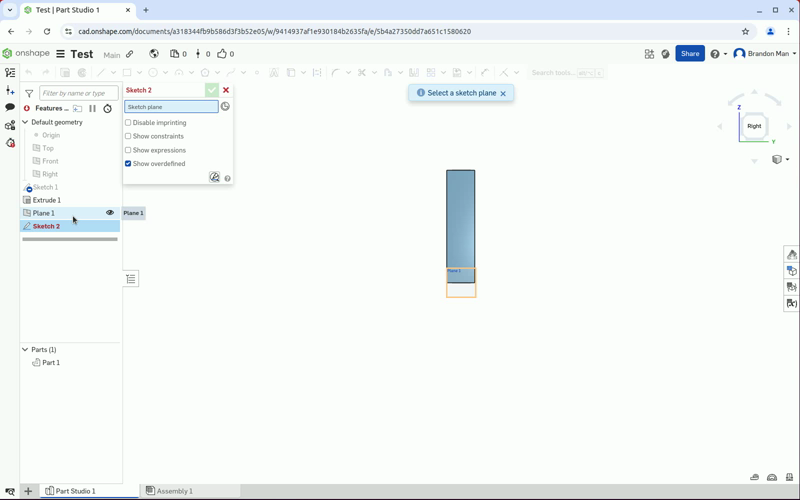
click(73, 215)
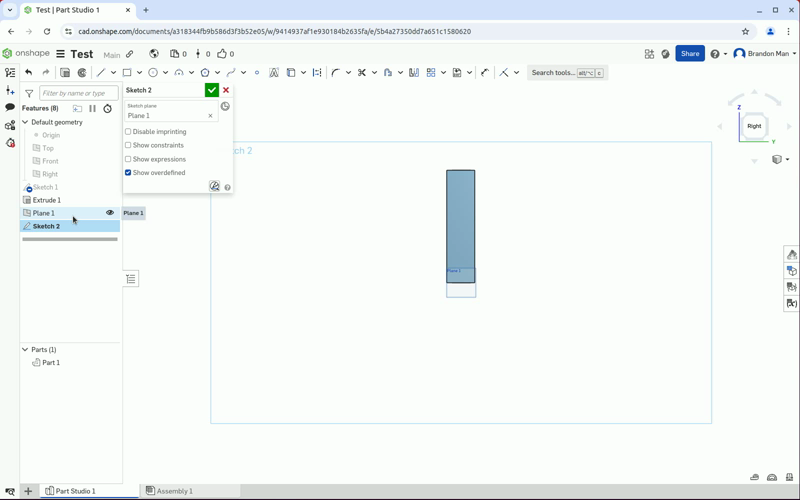
mouse_move(73, 352)
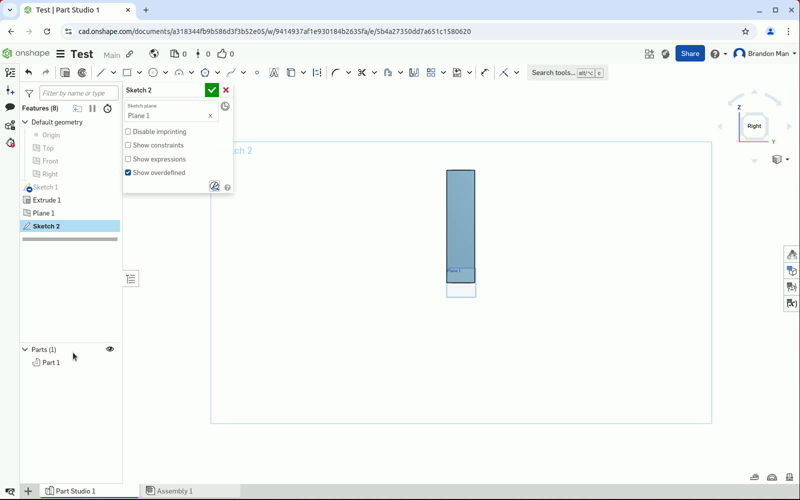
key(y)
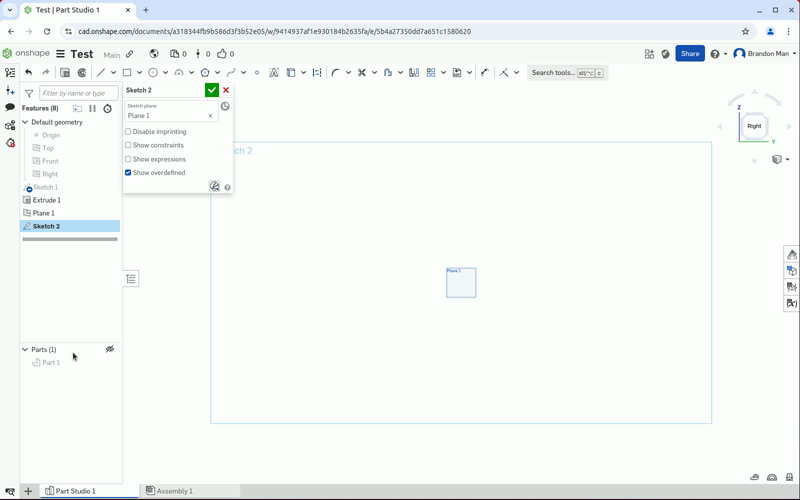
key(a)
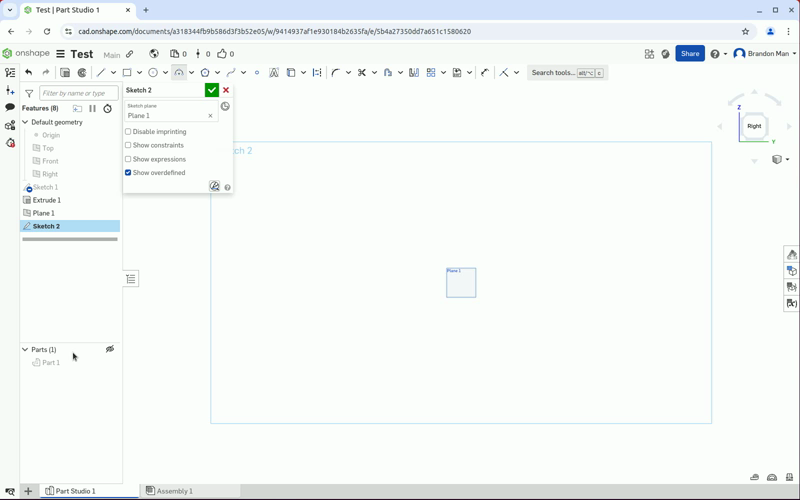
key_down(shift)
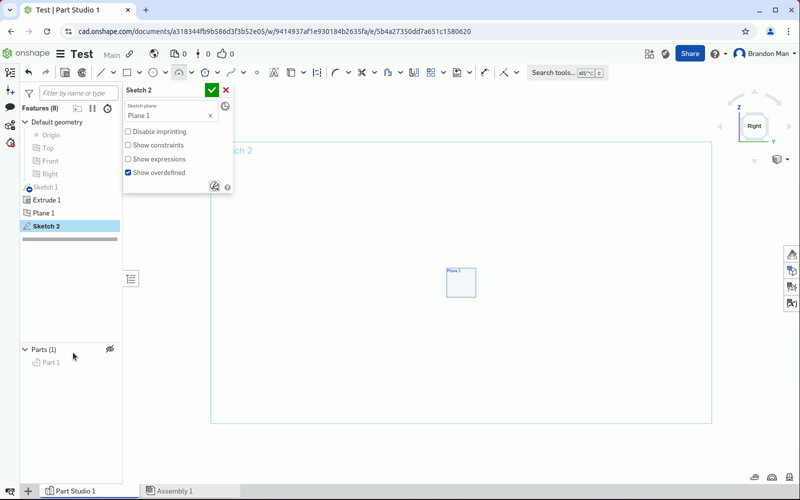
mouse_move(452, 236)
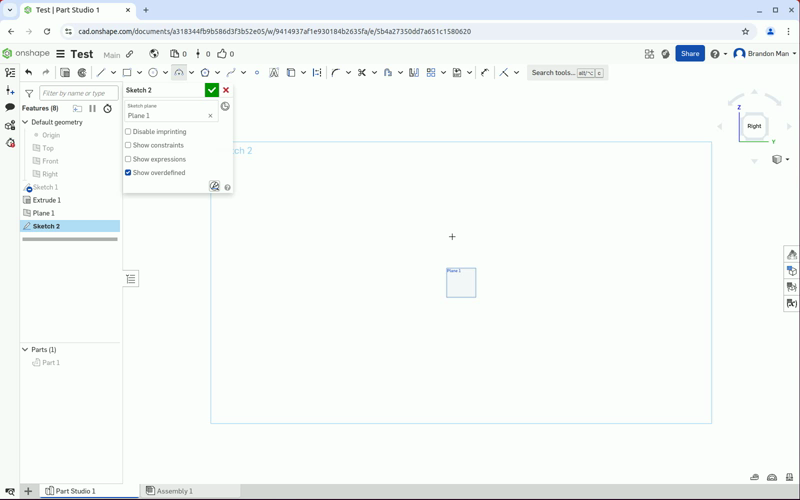
click(452, 236)
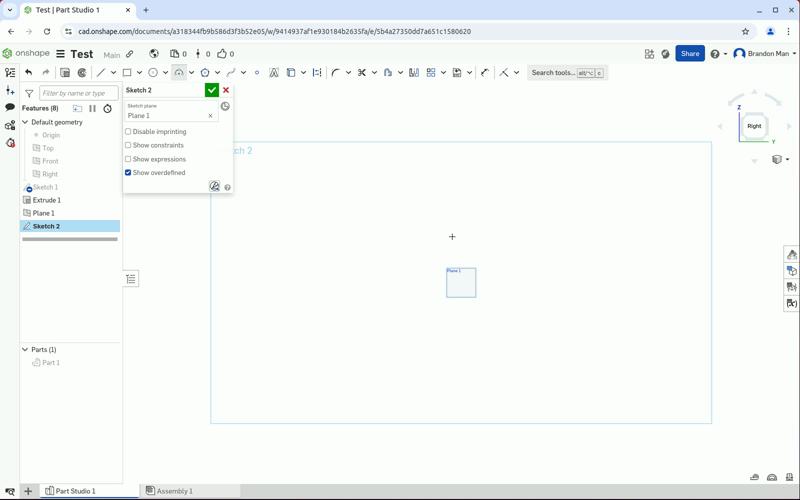
key_up(shift)
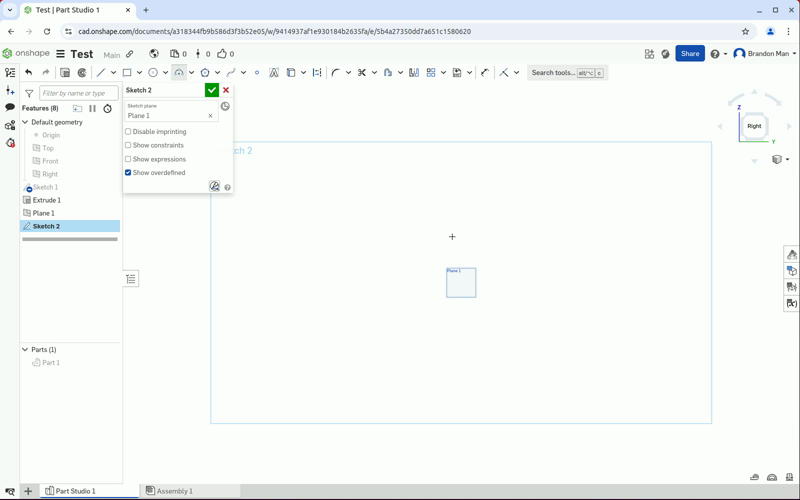
key_down(shift)
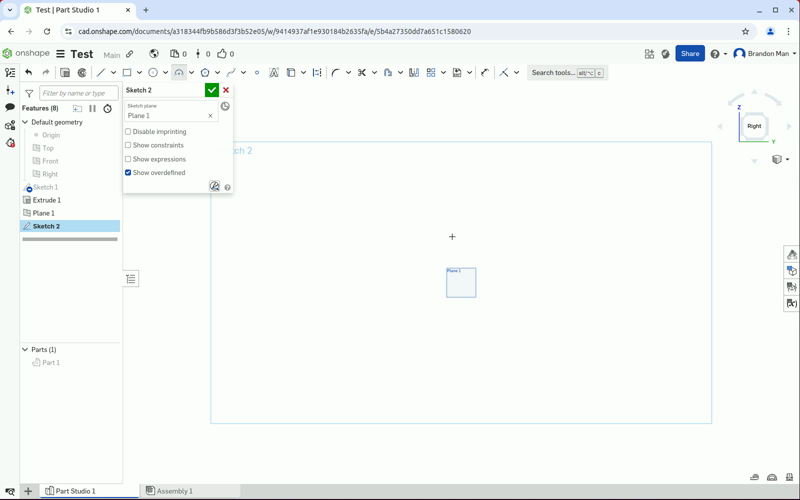
mouse_move(470, 237)
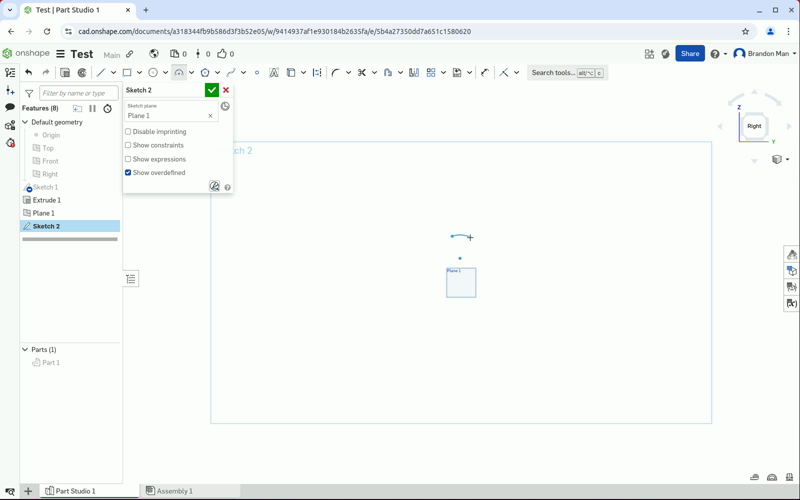
click(470, 237)
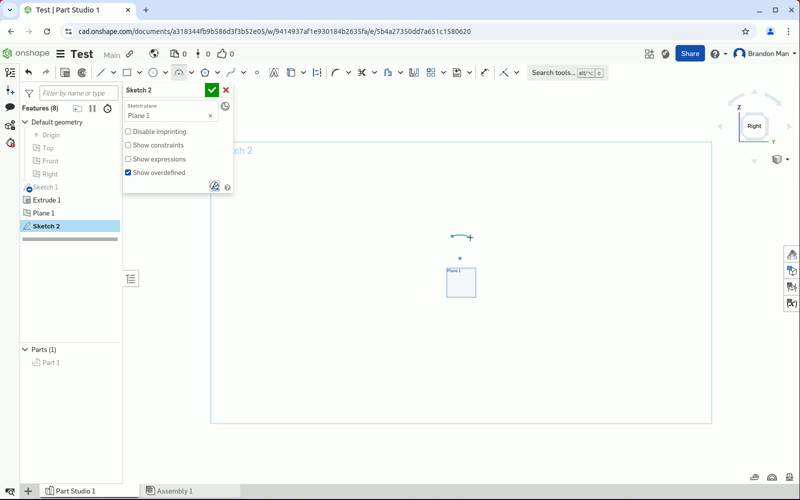
mouse_move(460, 245)
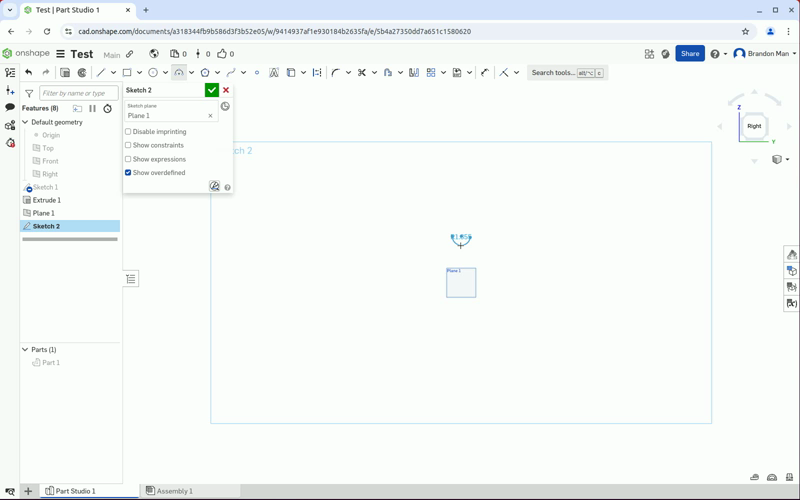
click(460, 245)
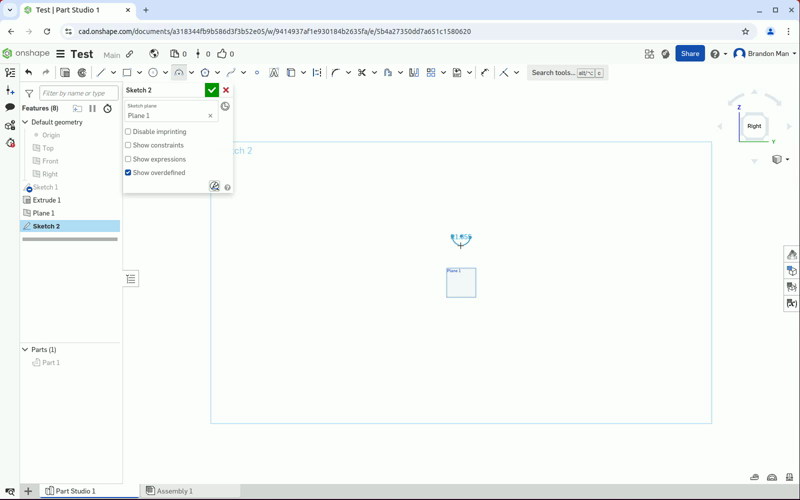
key_up(shift)
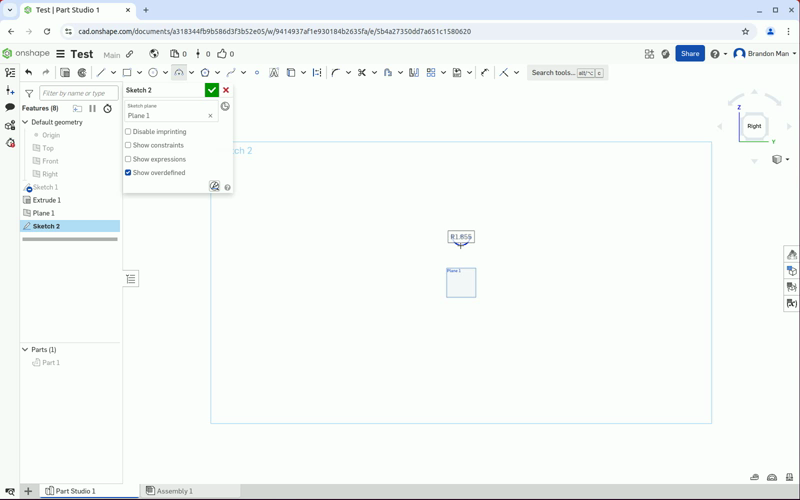
key(esc)
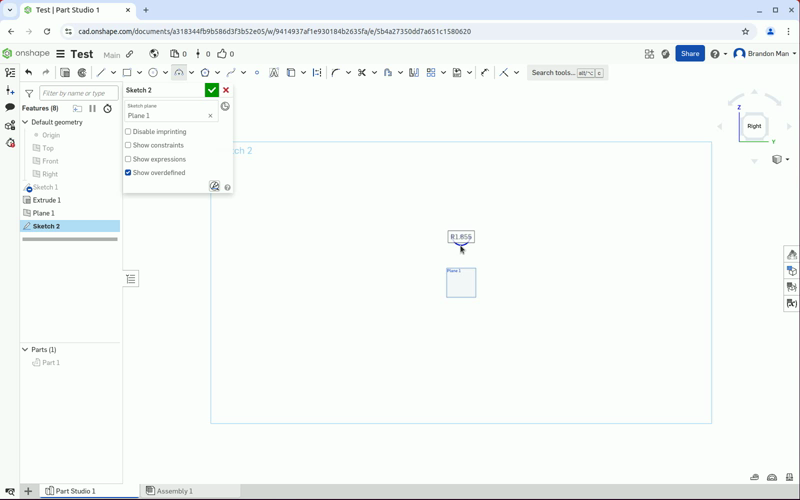
key(l)
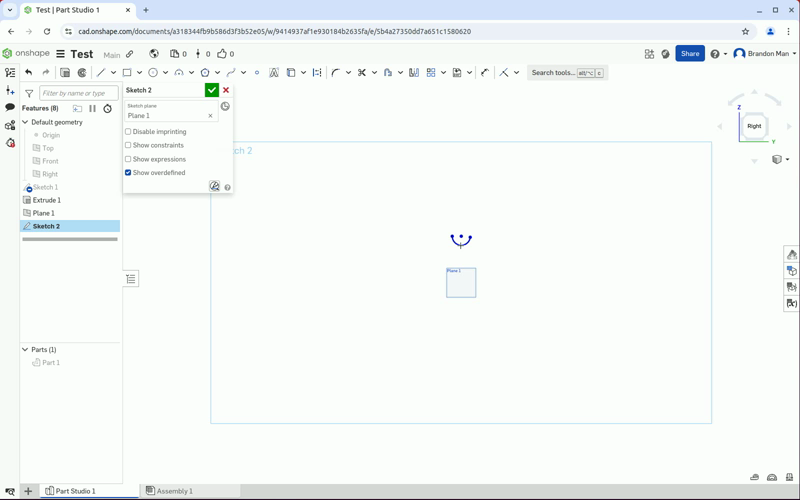
mouse_move(470, 237)
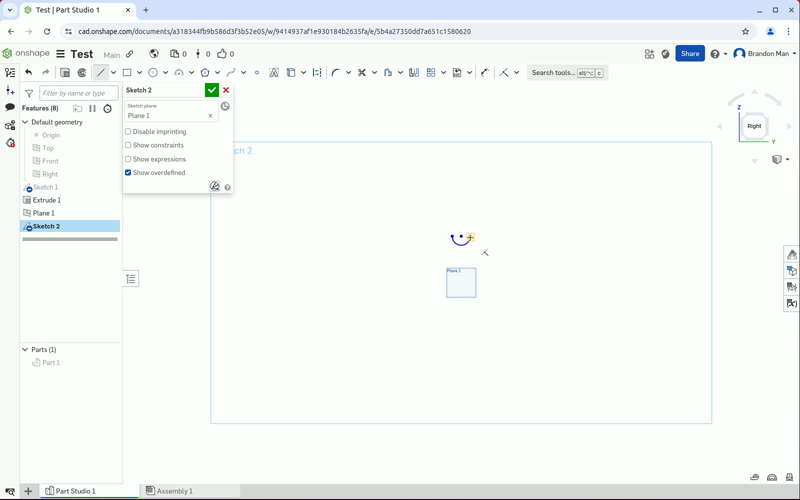
click(470, 237)
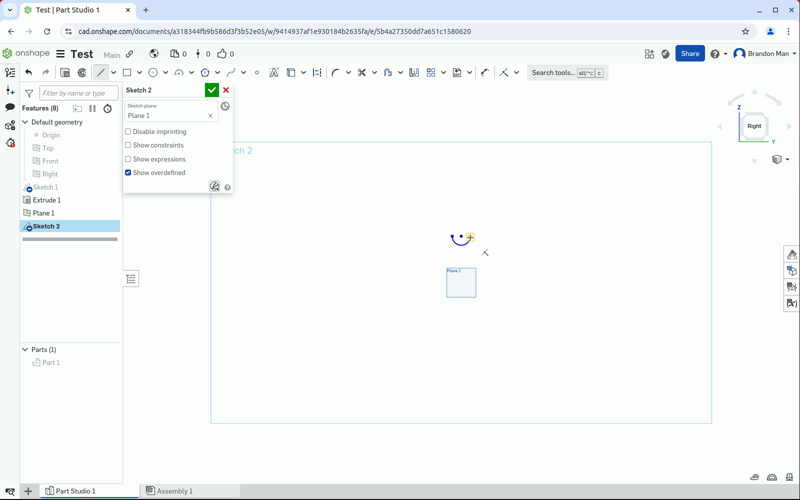
key_down(shift)
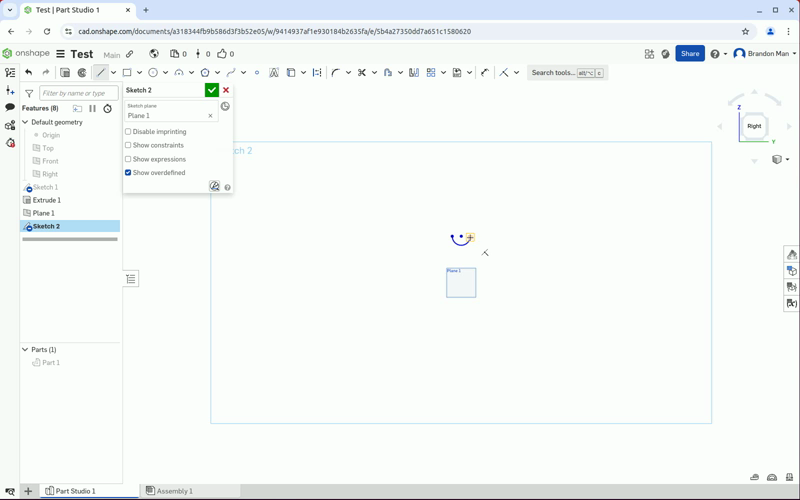
mouse_move(500, 237)
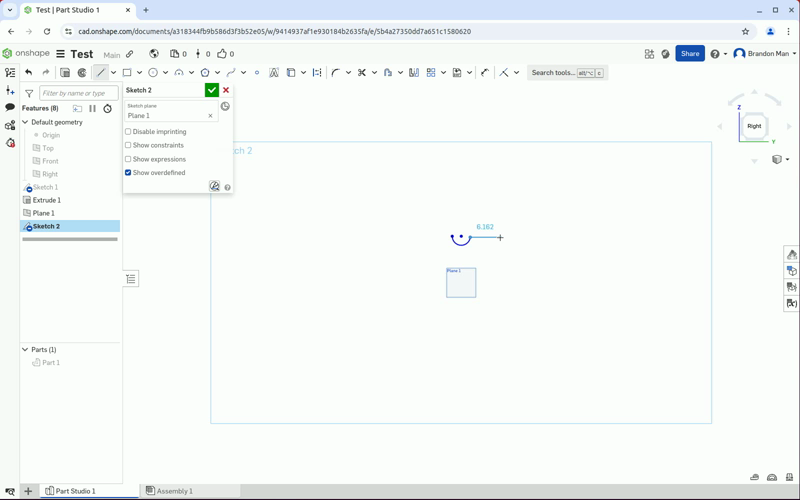
mouse_move(470, 217)
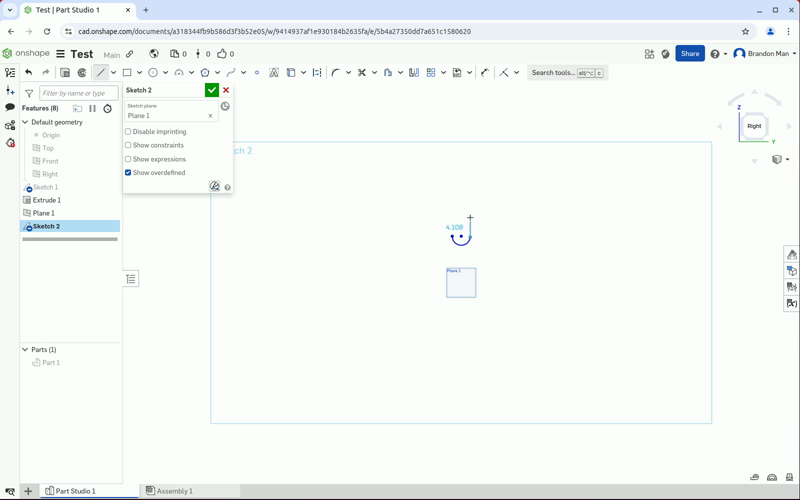
click(470, 217)
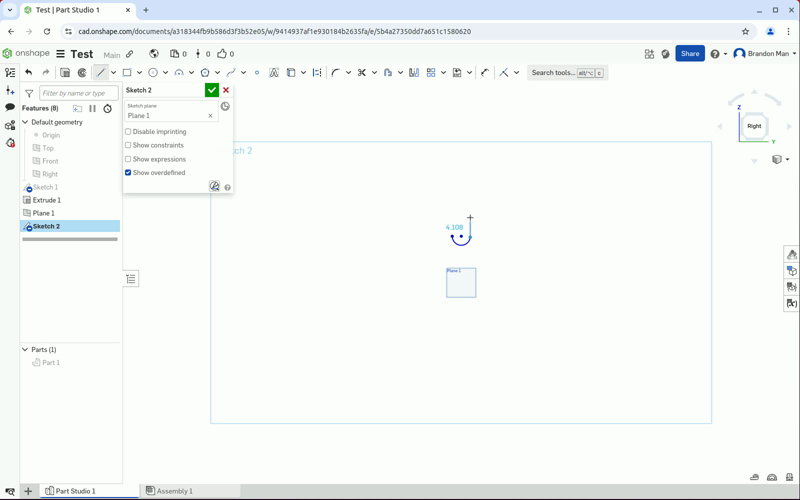
key_up(shift)
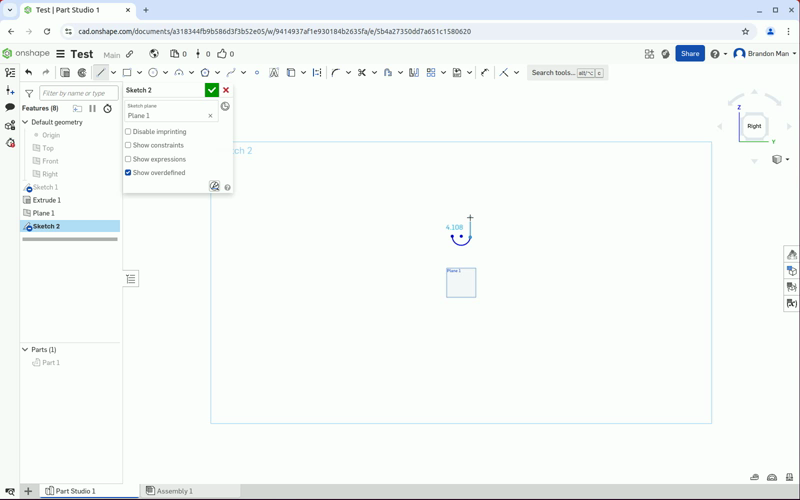
key(esc)
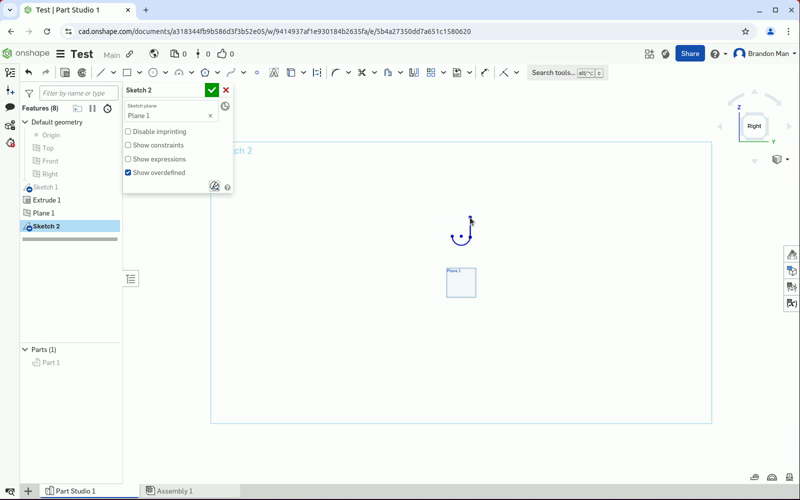
key(a)
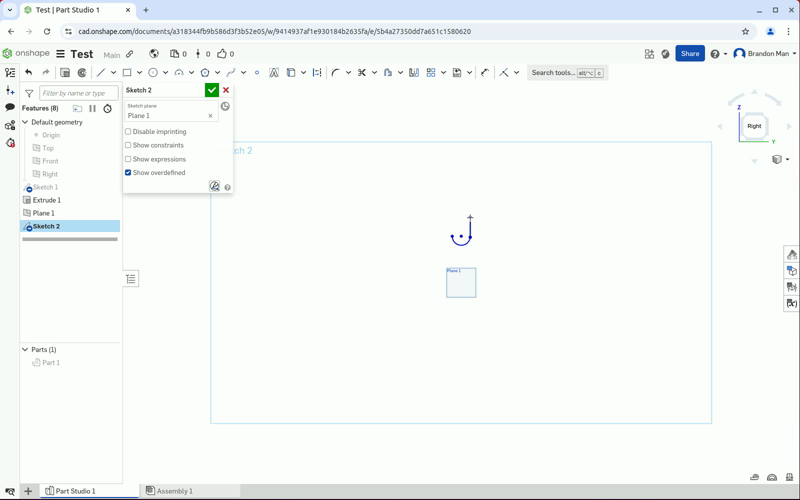
mouse_move(470, 217)
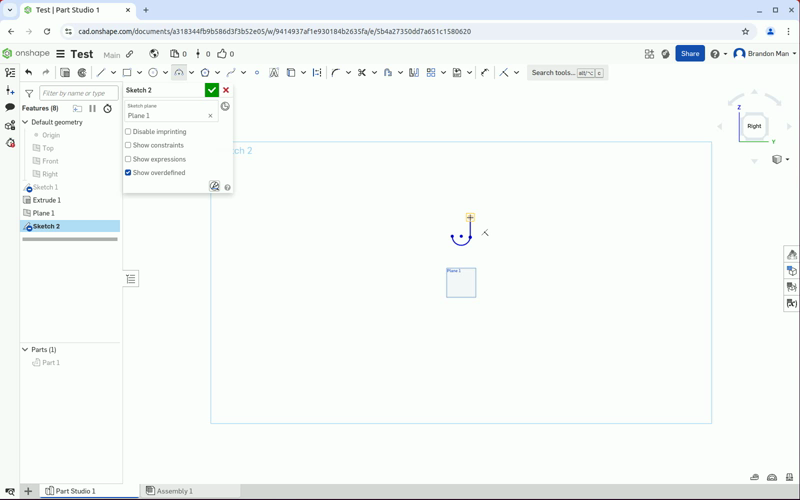
click(470, 217)
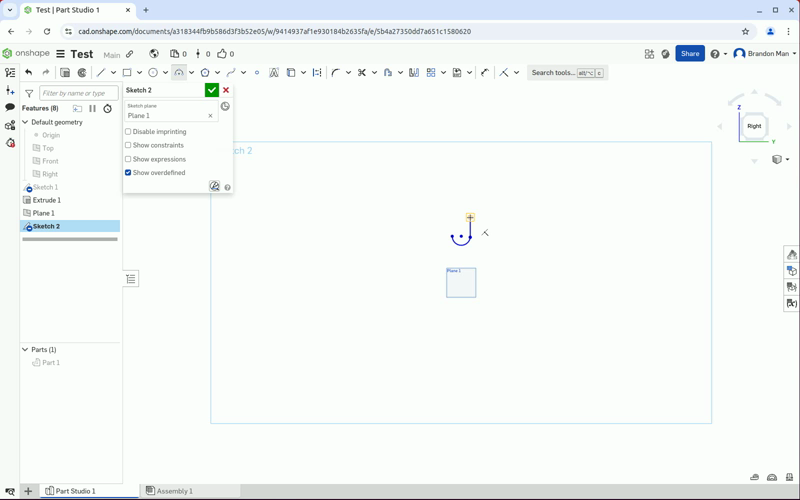
key_down(shift)
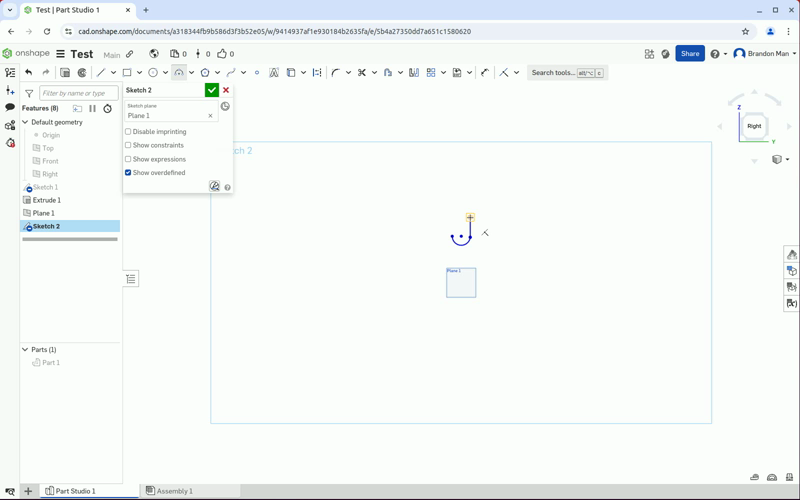
mouse_move(452, 216)
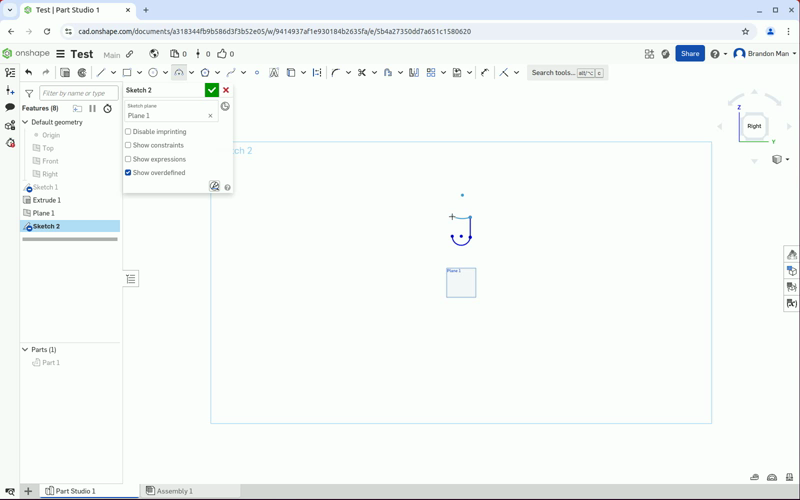
click(452, 216)
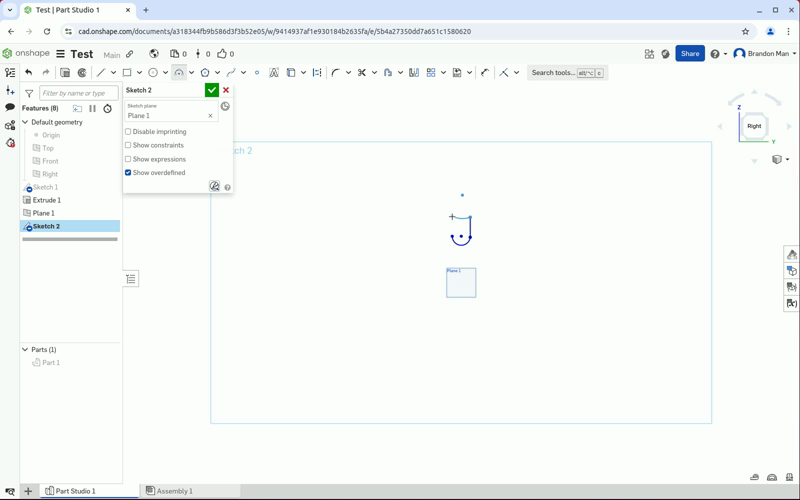
mouse_move(461, 208)
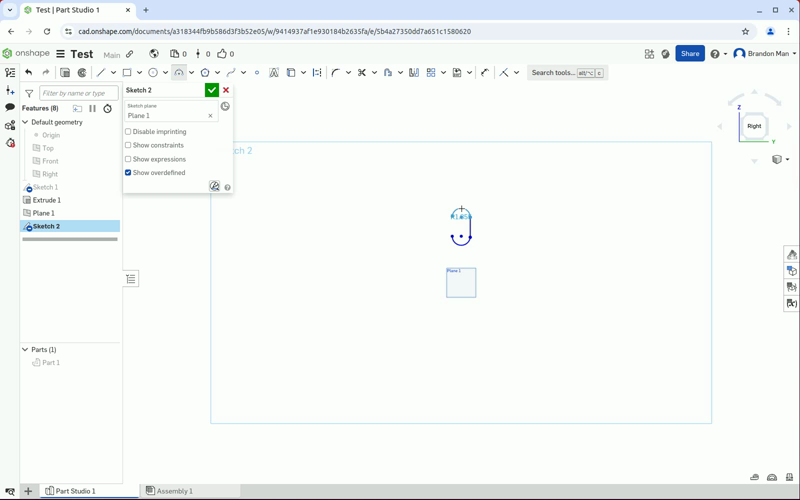
click(461, 208)
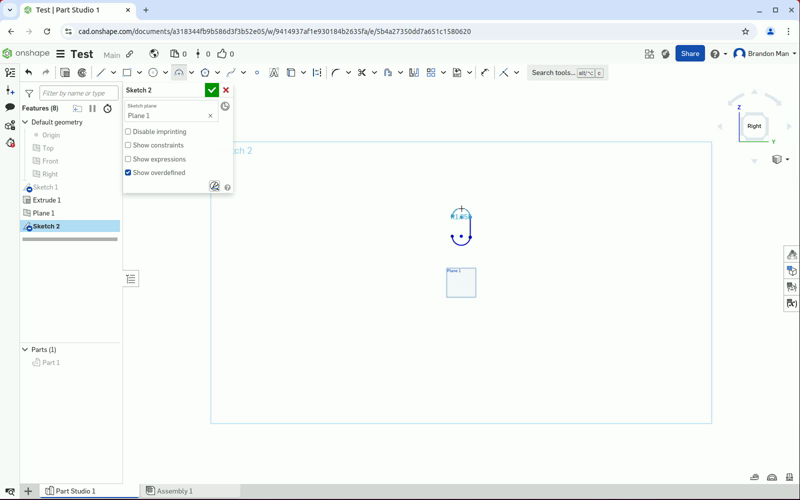
key_up(shift)
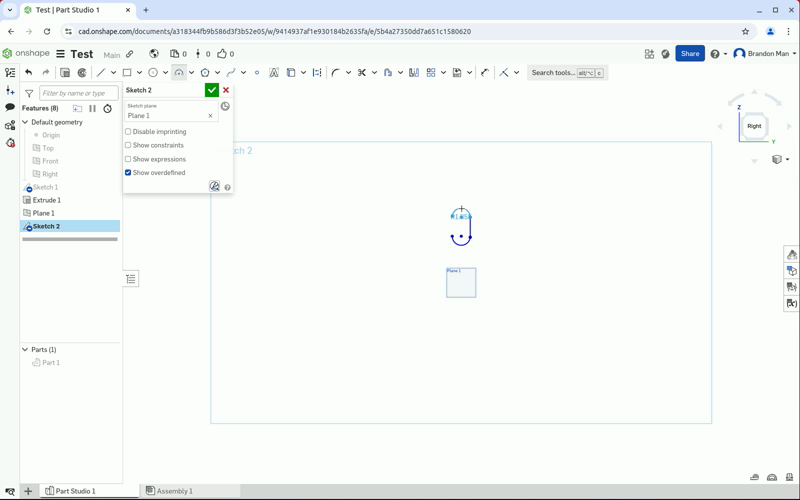
key(esc)
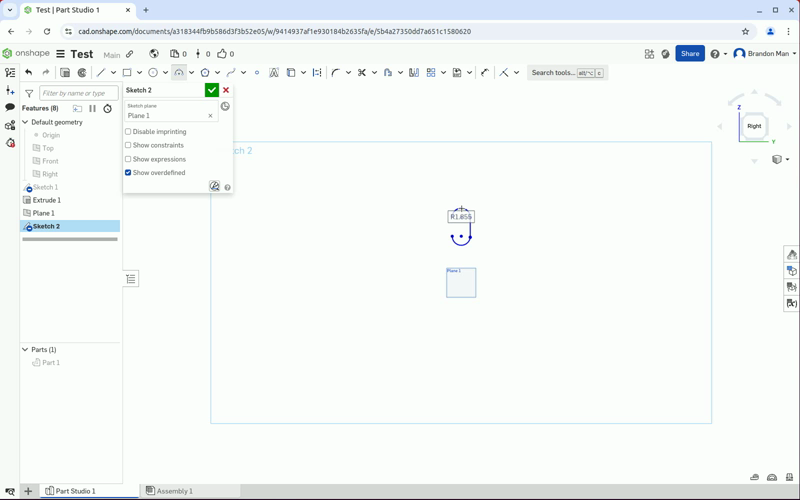
key(l)
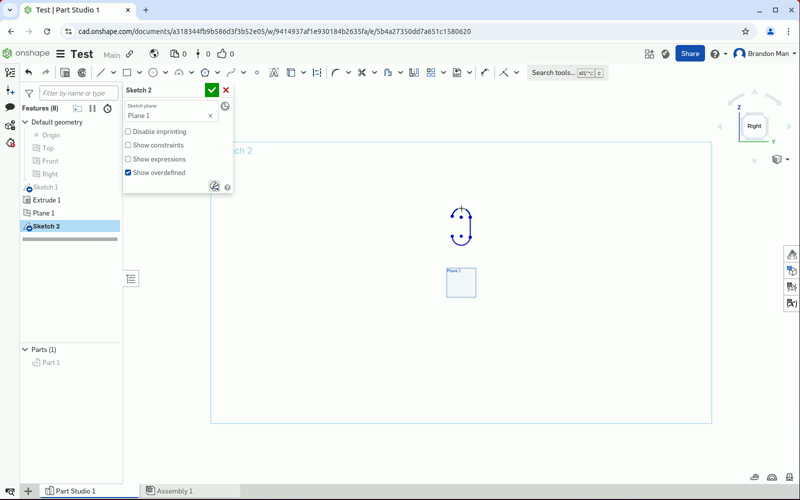
mouse_move(452, 216)
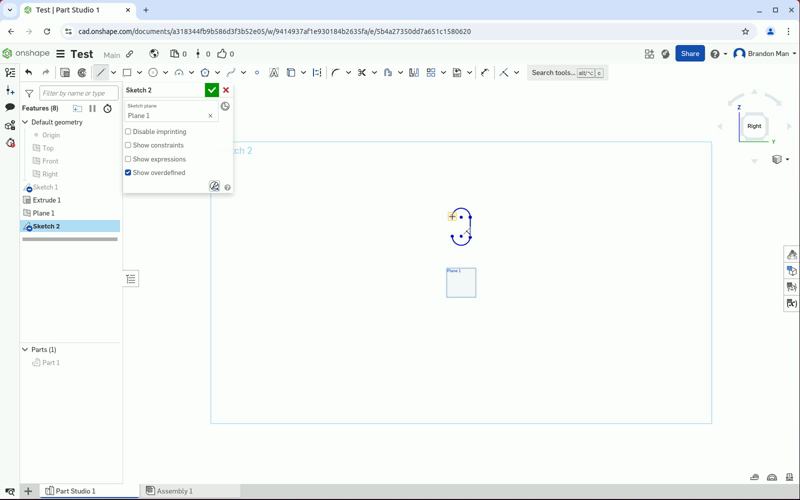
click(452, 216)
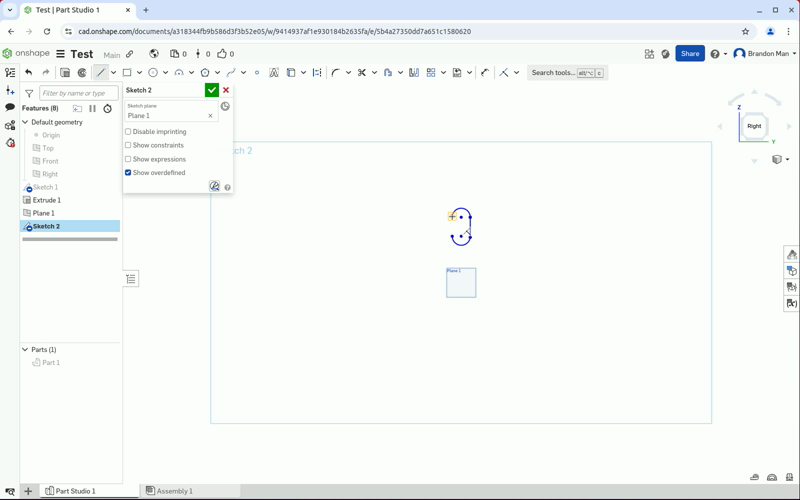
mouse_move(482, 216)
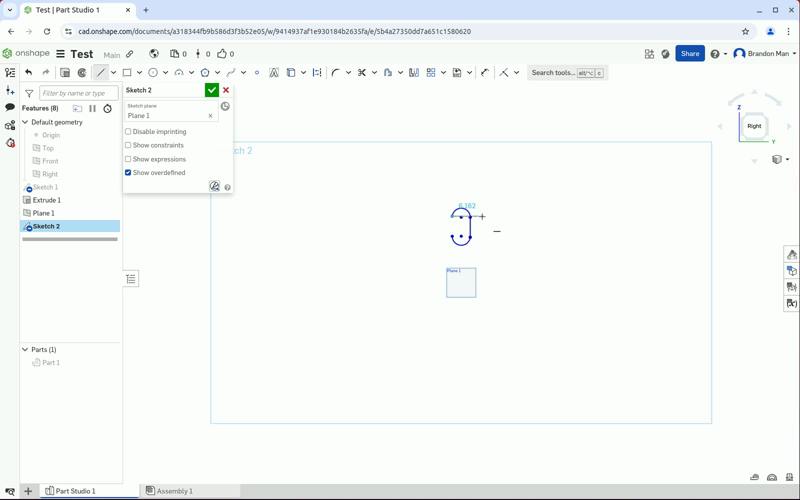
key_down(shift)
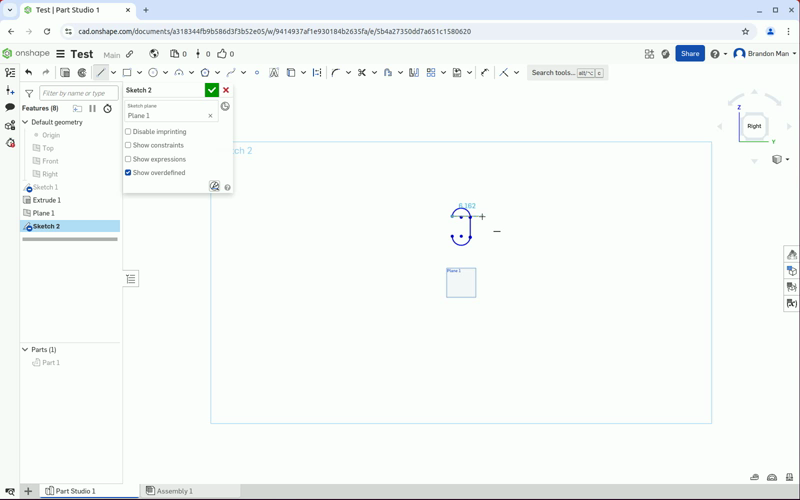
mouse_move(452, 236)
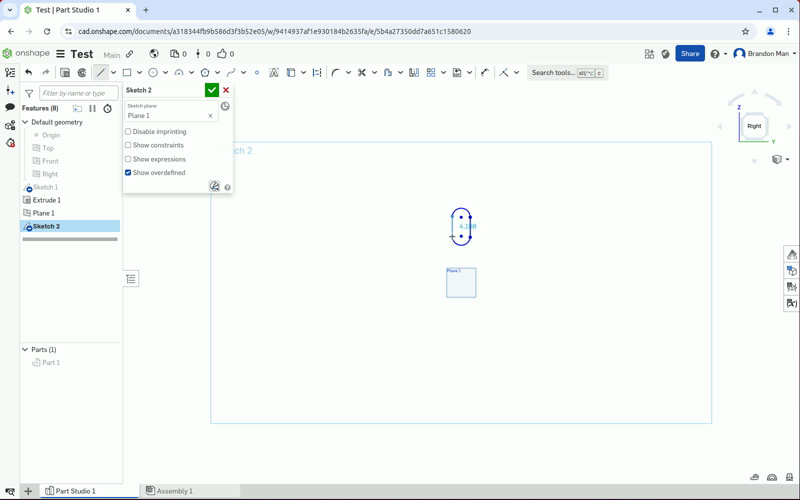
key_up(shift)
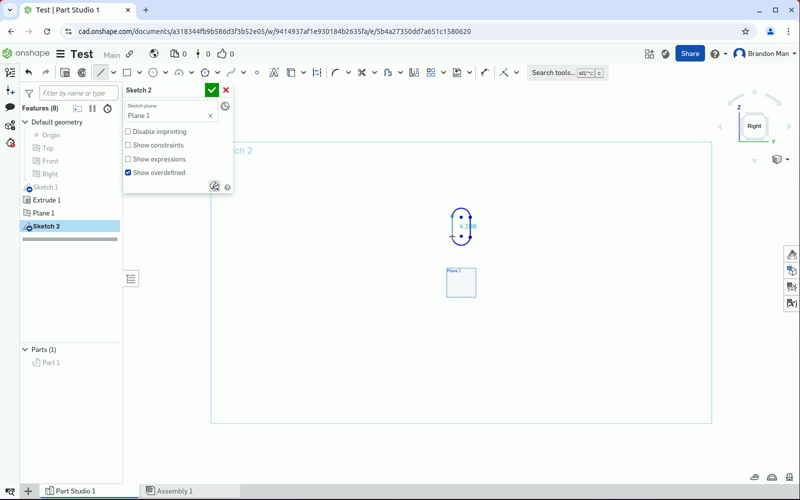
click(452, 236)
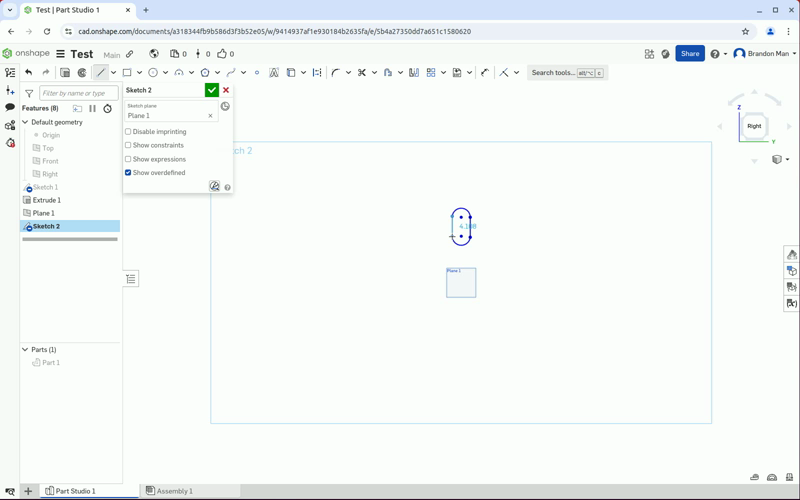
key(esc)
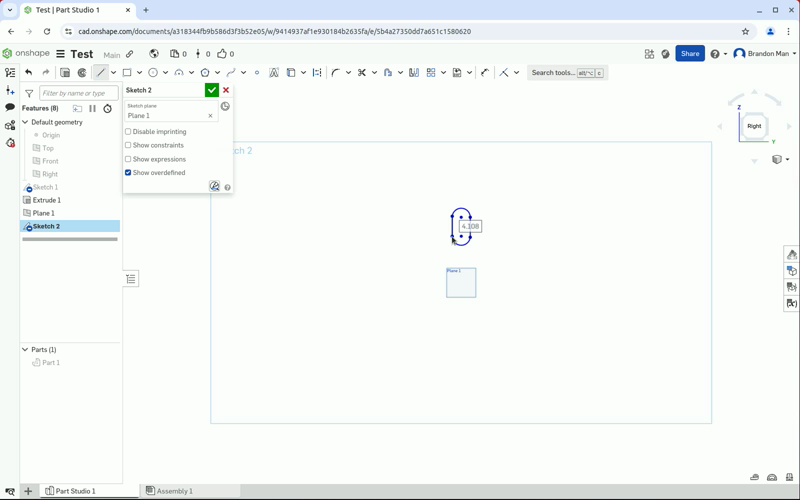
mouse_move(468, 224)
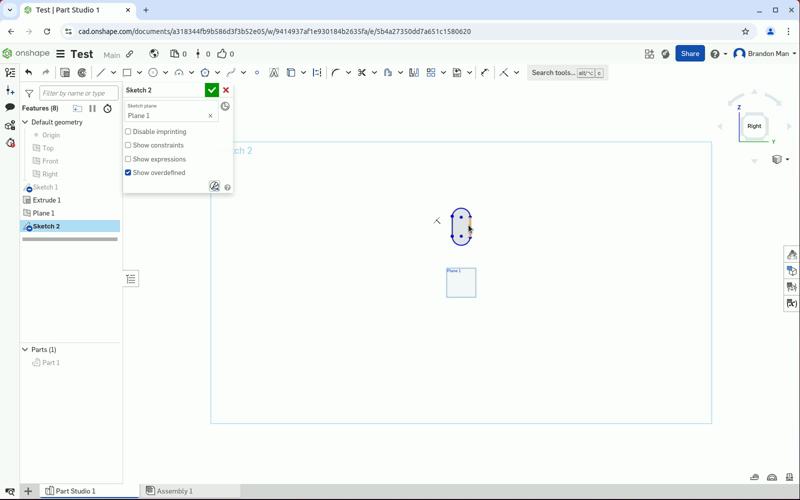
scroll(6)
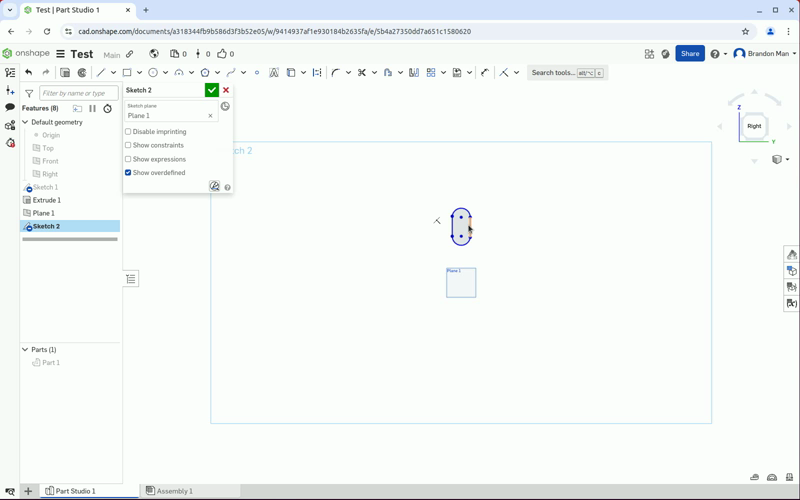
scroll(6)
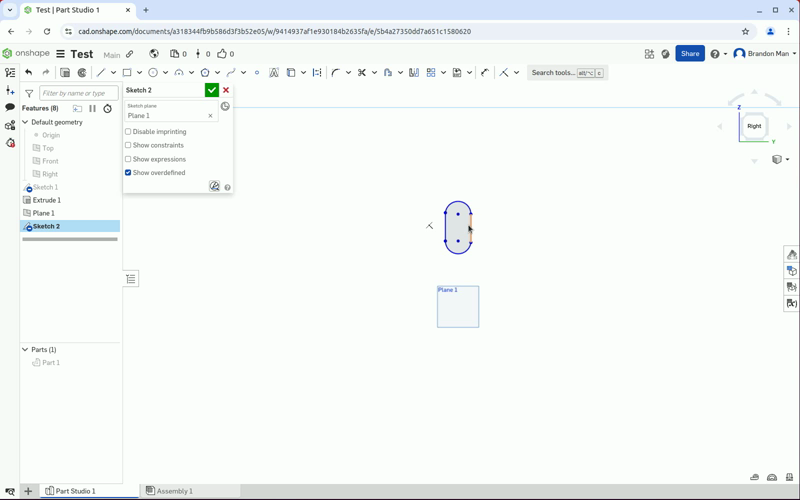
scroll(6)
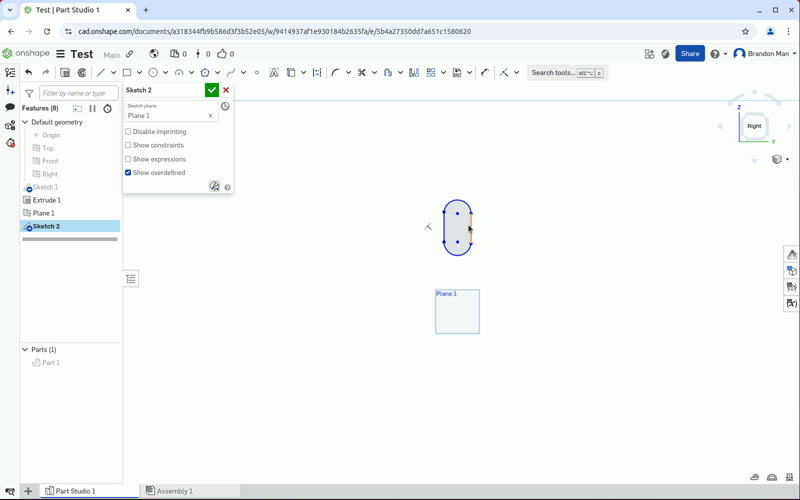
scroll(6)
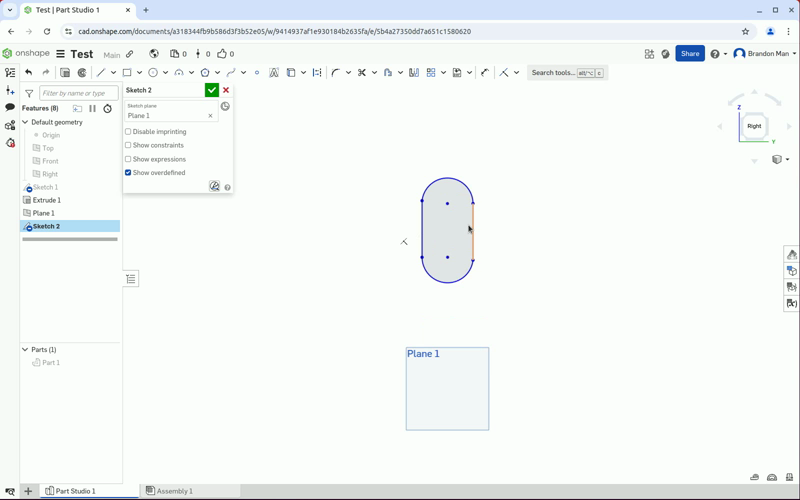
scroll(6)
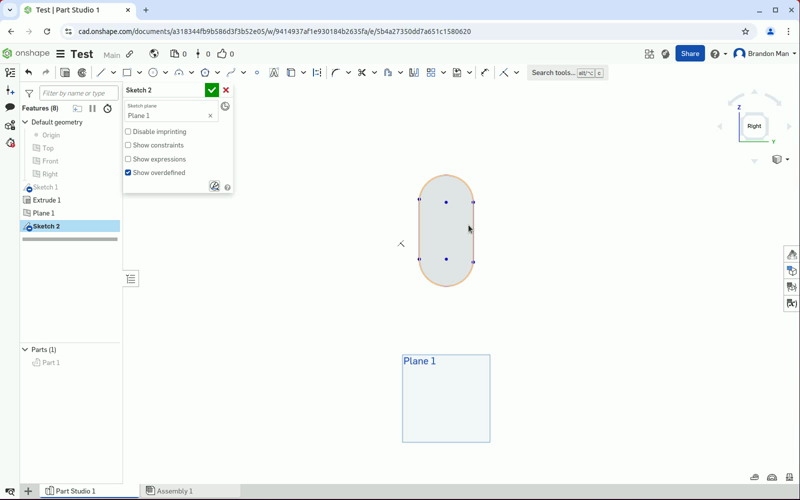
scroll(6)
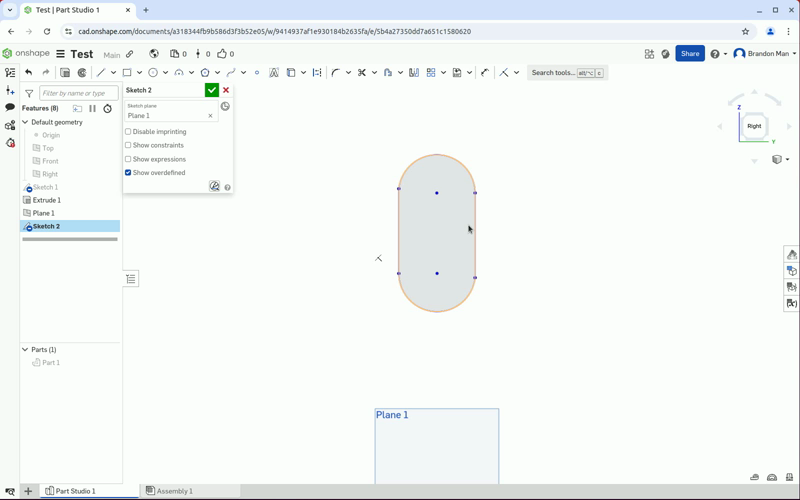
scroll(6)
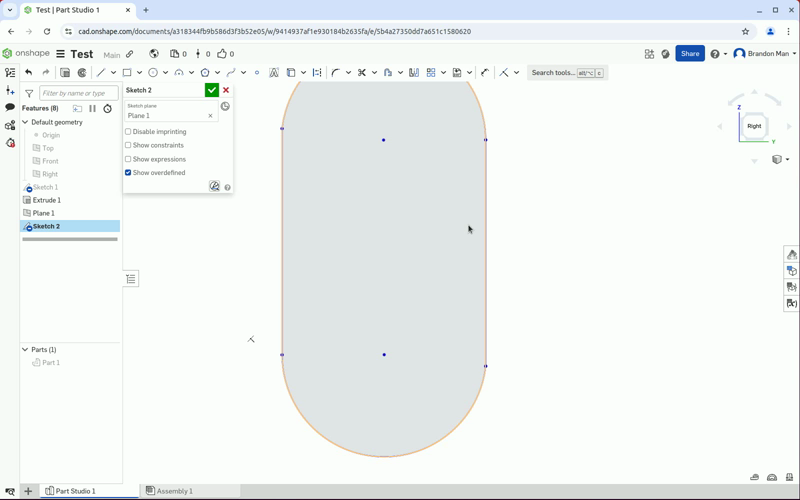
click(468, 224)
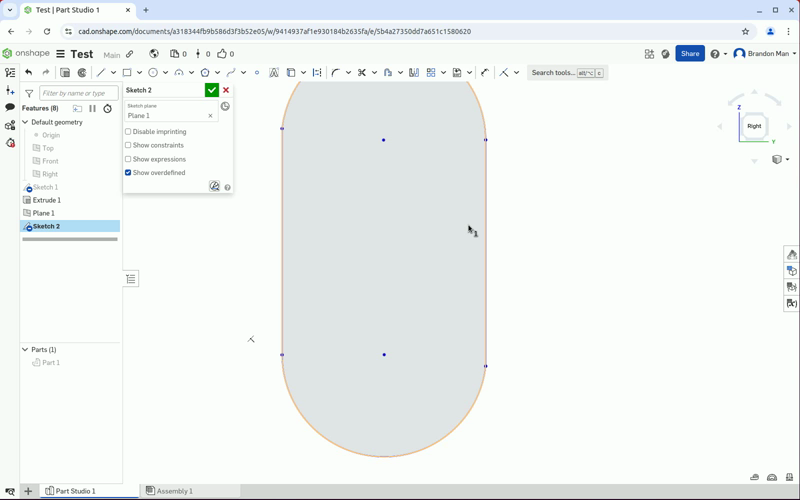
scroll(-6)
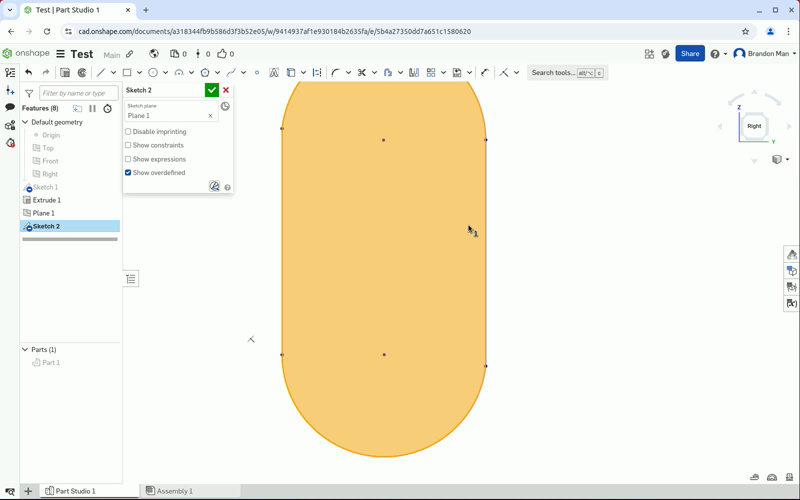
scroll(-6)
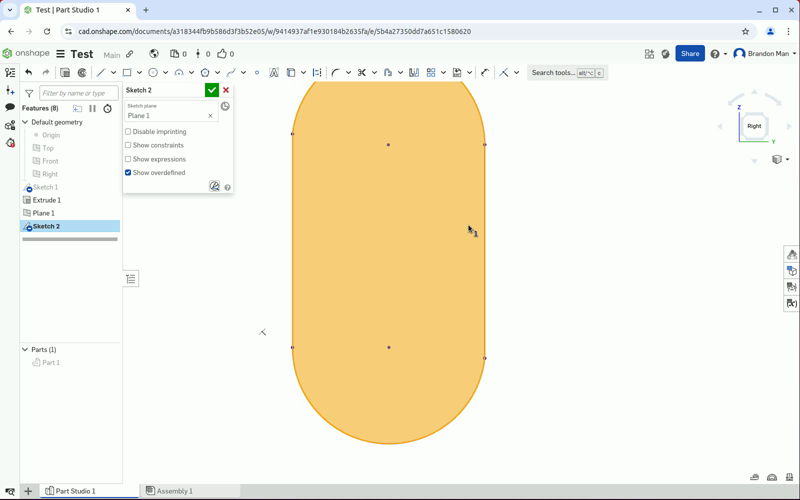
scroll(-6)
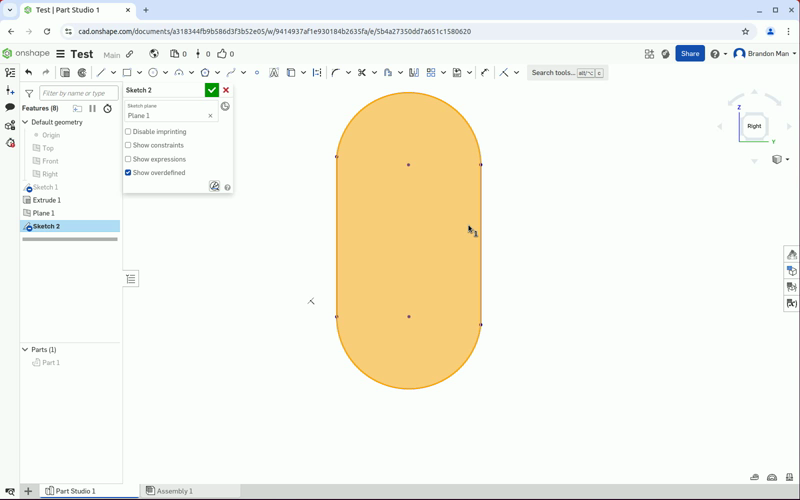
scroll(-6)
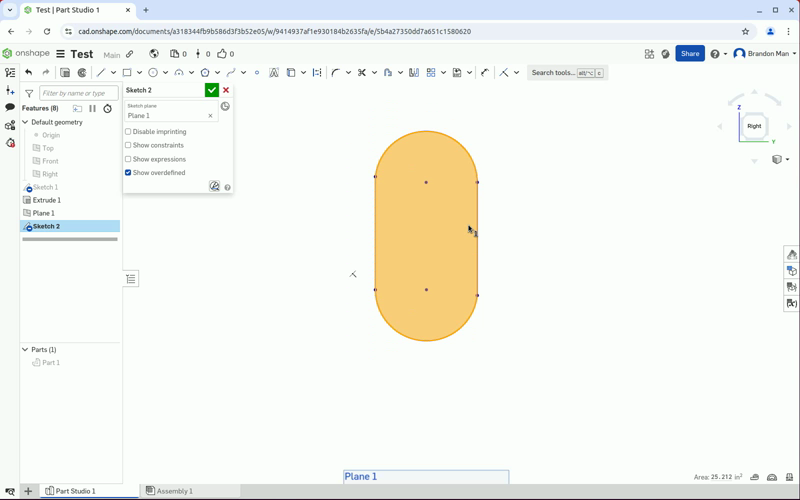
scroll(-6)
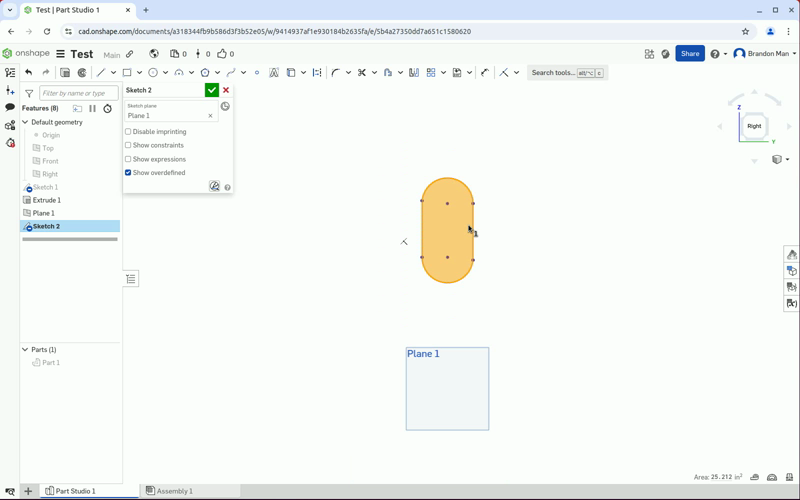
scroll(-6)
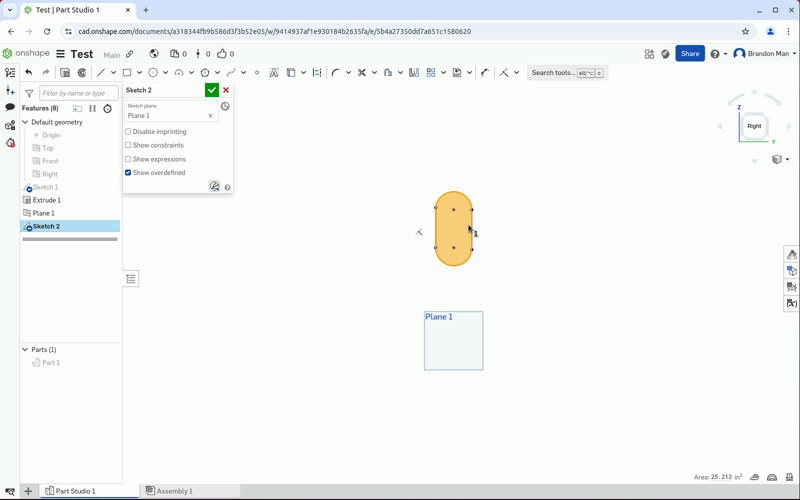
scroll(-6)
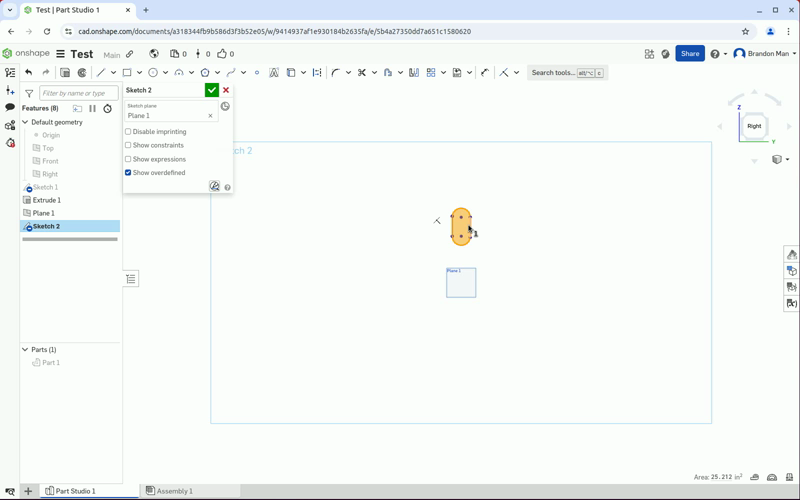
mouse_move(73, 352)
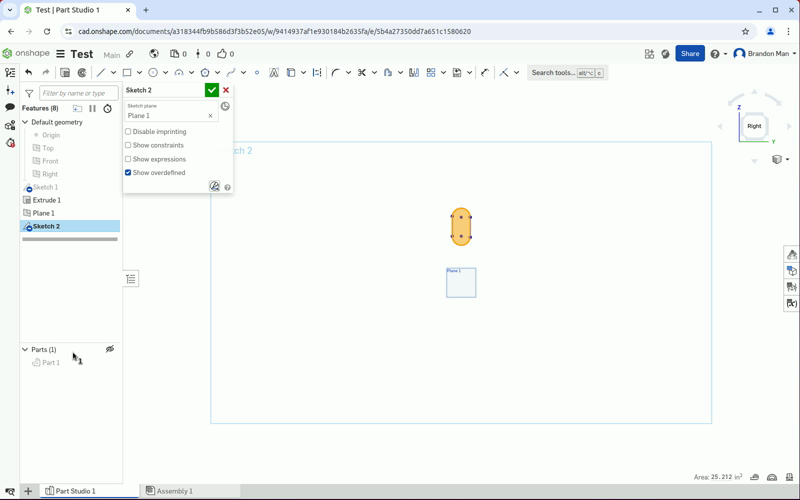
key(shift+y)
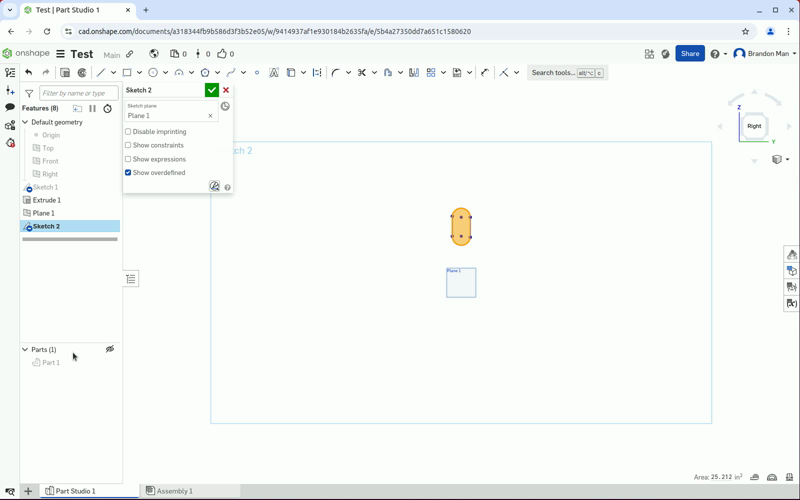
key(shift+e)
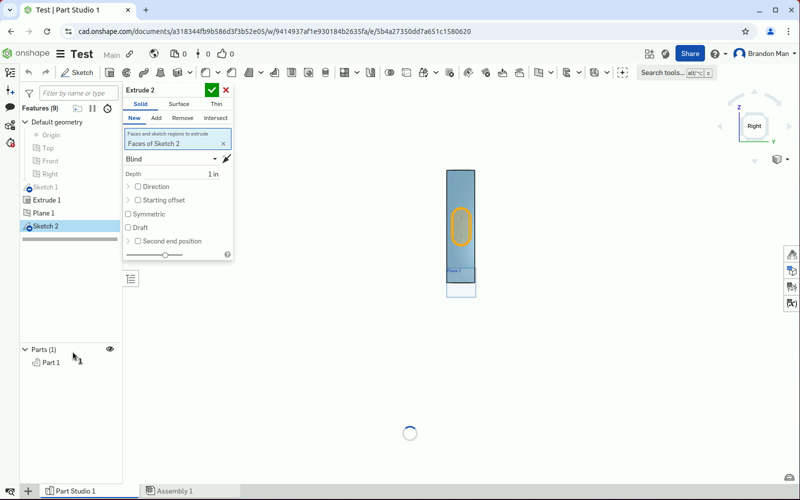
mouse_move(143, 106)
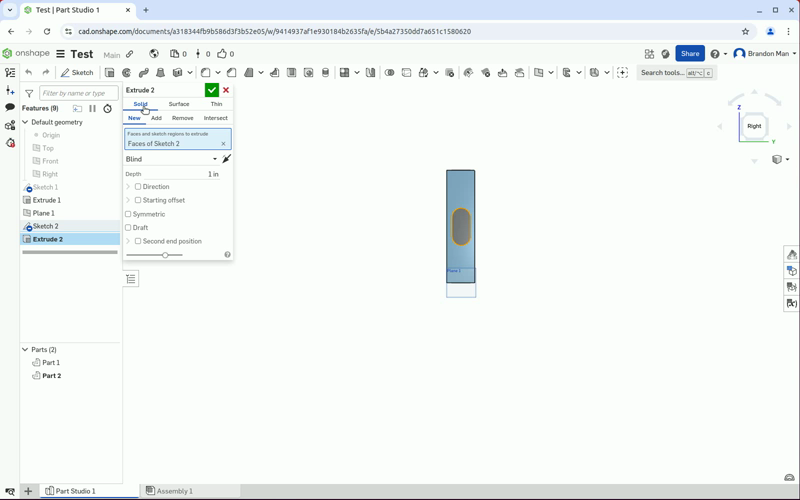
click(143, 106)
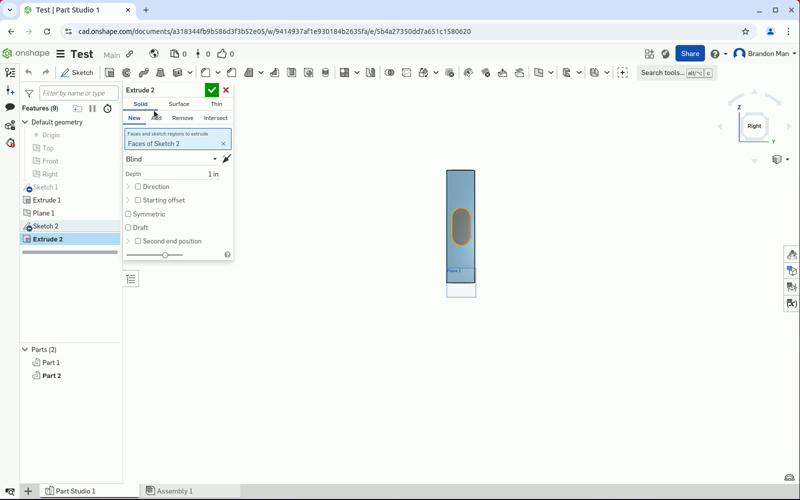
mouse_move(186, 120)
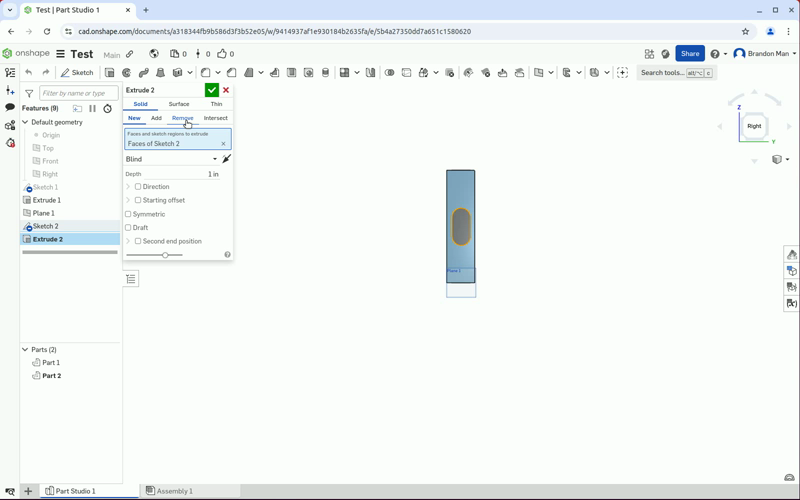
click(186, 120)
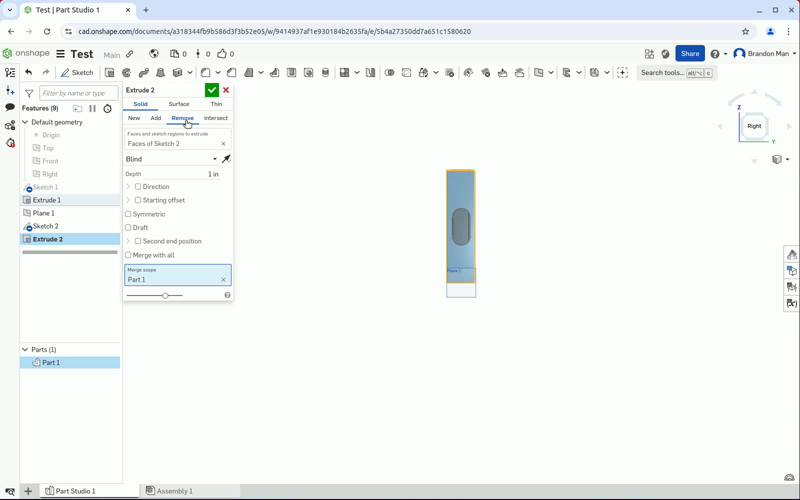
key(tab, 4)
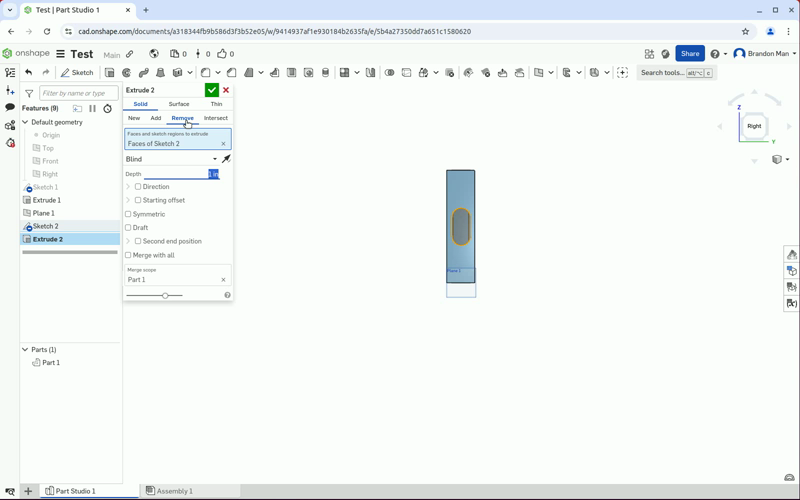
text(11.554)
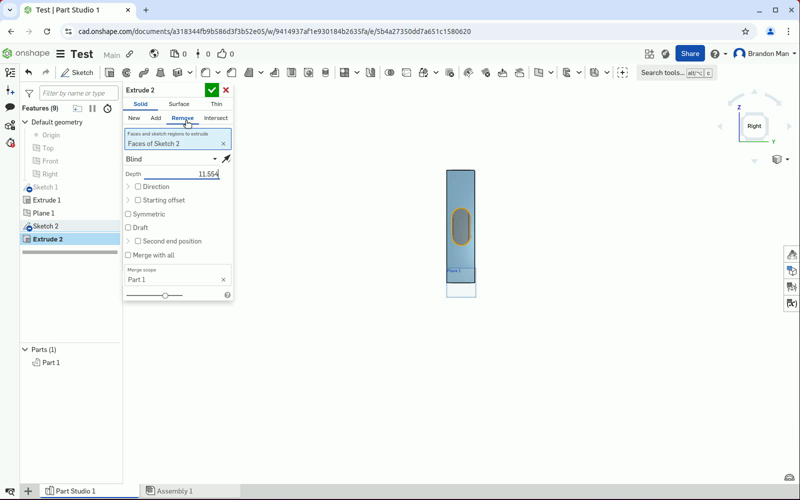
key(tab, 6)
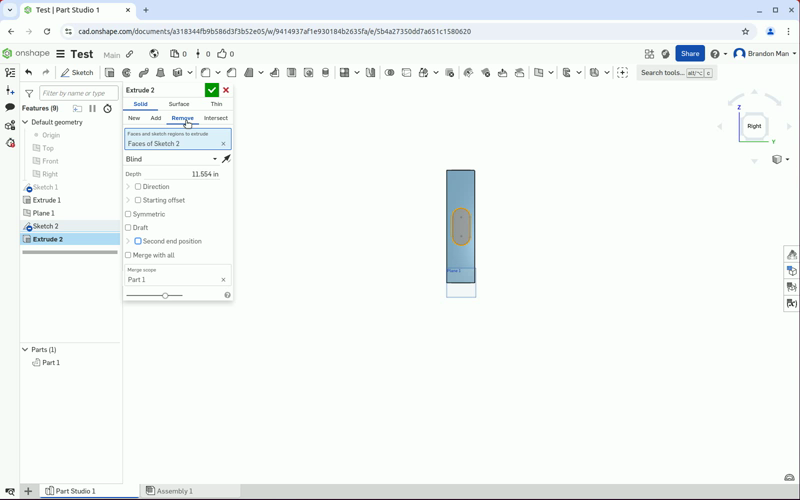
key(space)
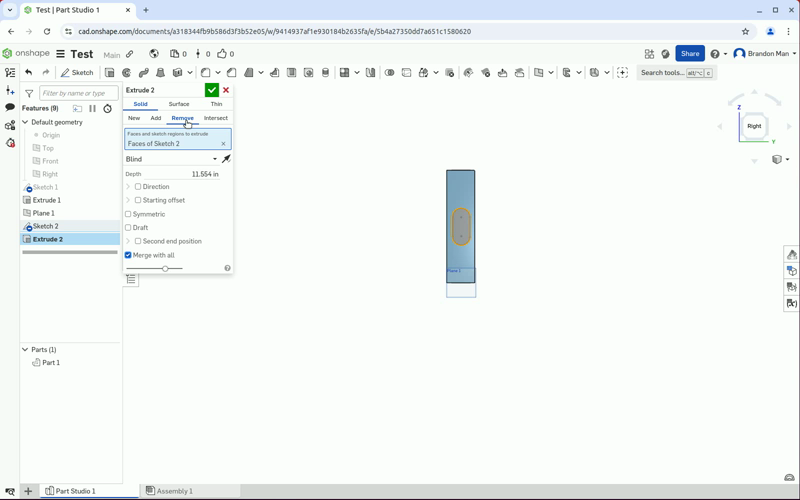
key(enter)
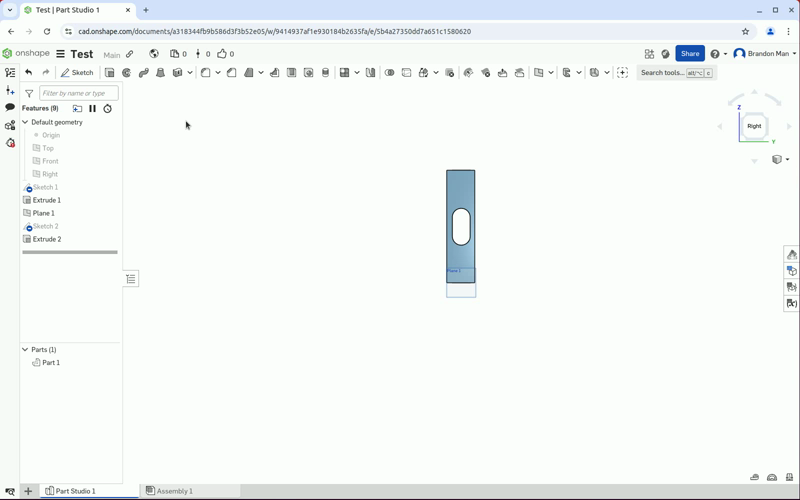
key(shift+h)
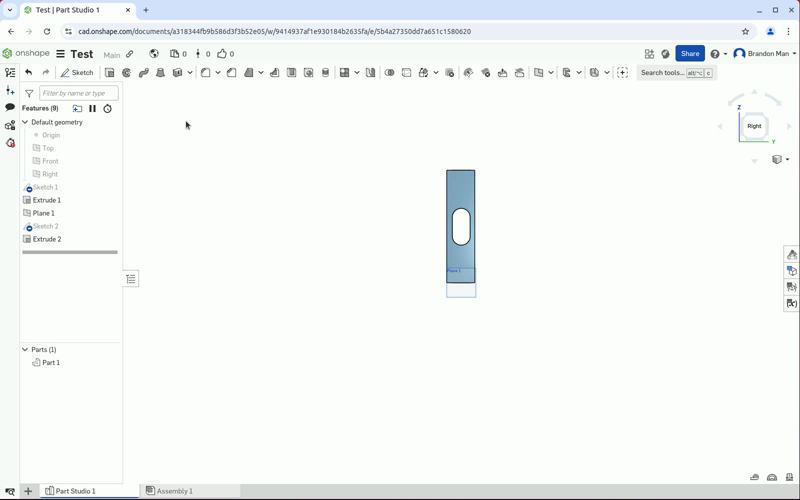
key(shift+h)
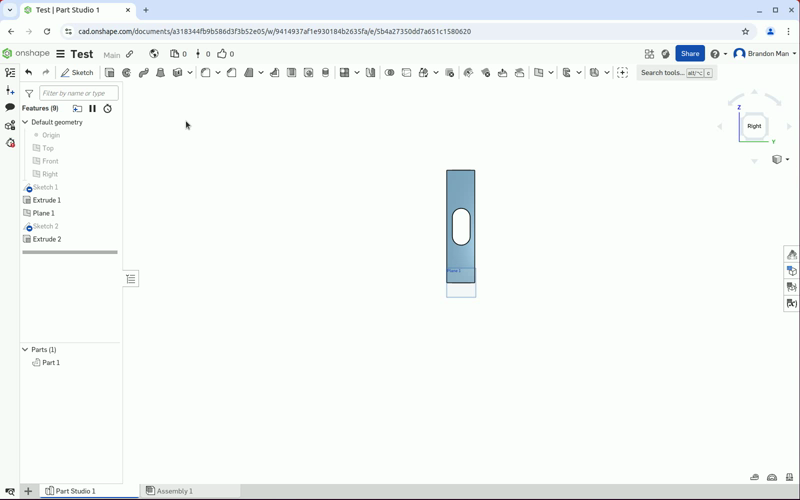
mouse_move(73, 189)
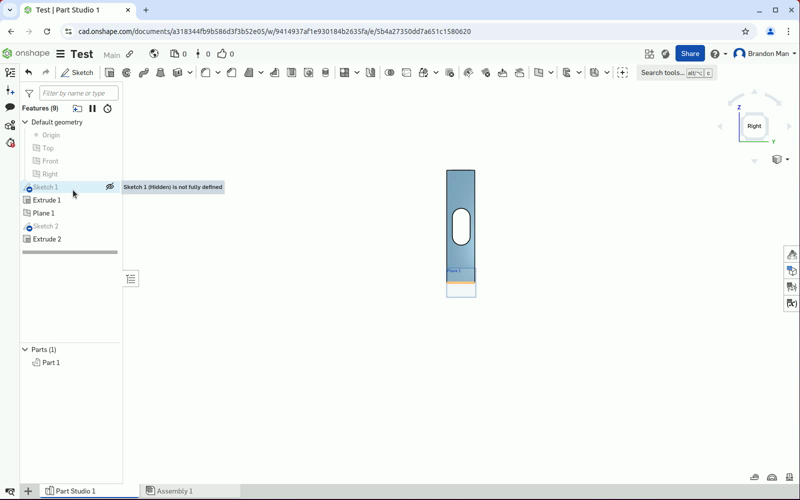
click(73, 189)
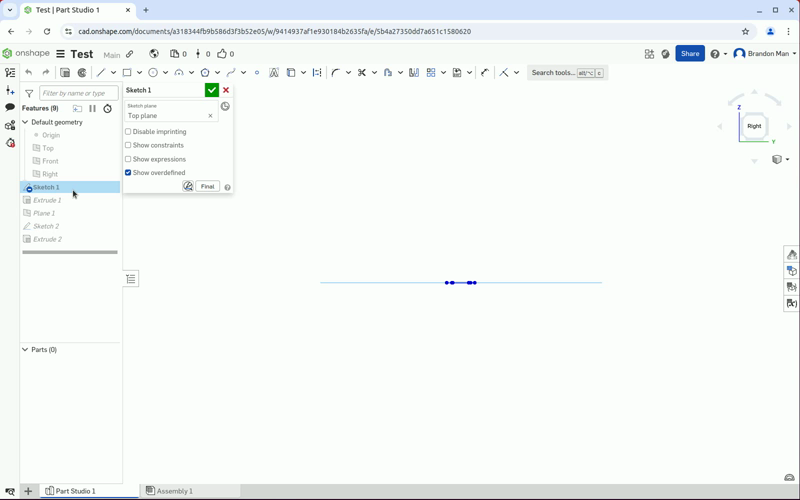
mouse_move(229, 92)
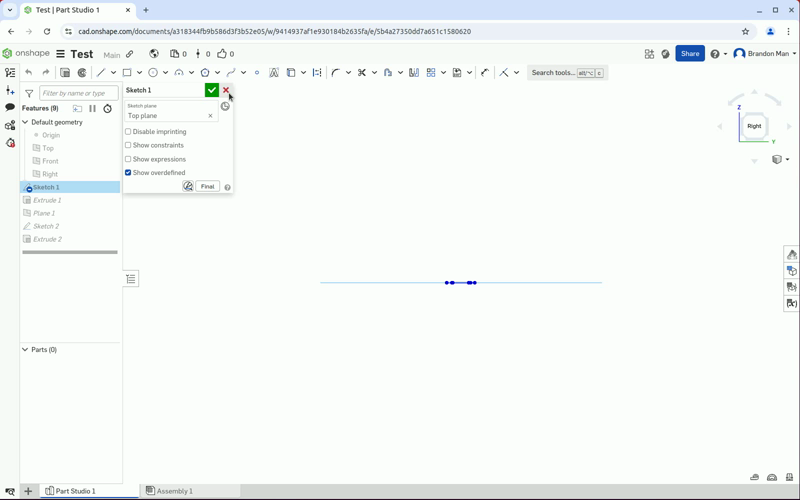
click(229, 92)
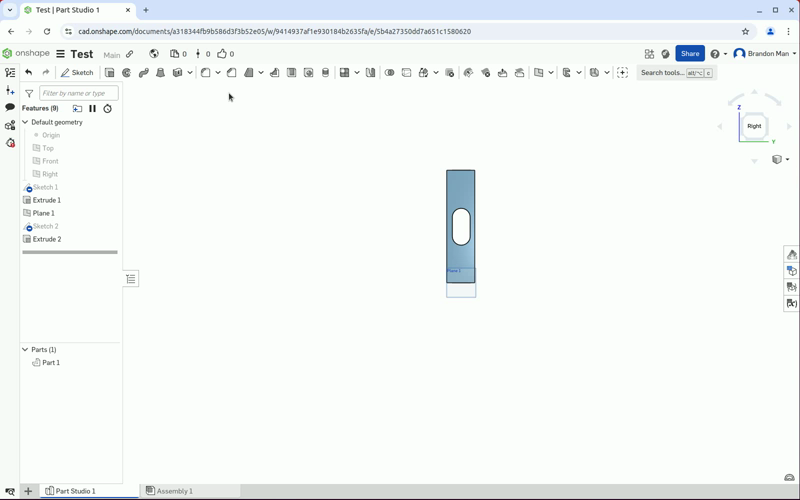
mouse_move(541, 75)
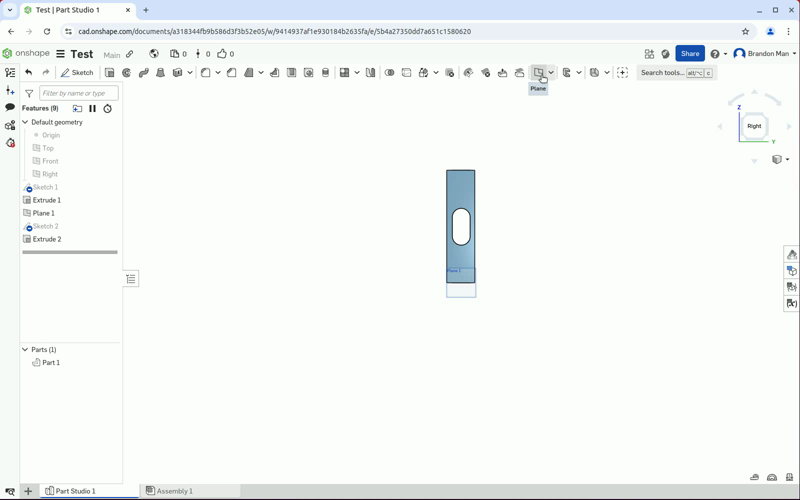
click(541, 75)
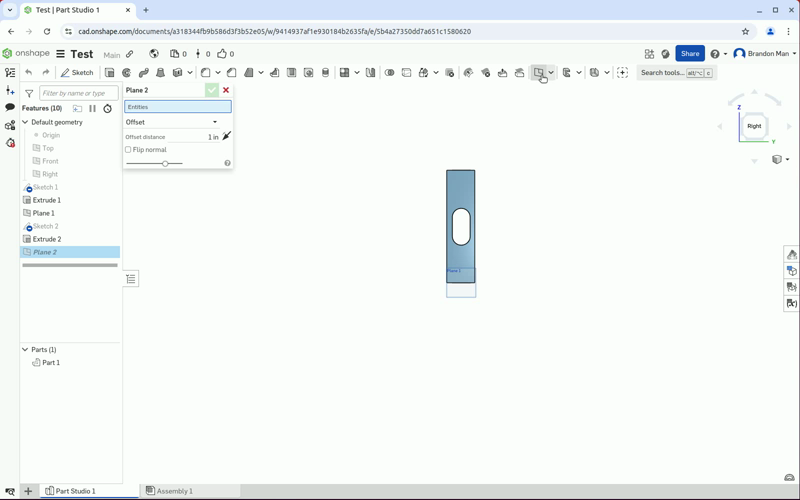
mouse_move(73, 176)
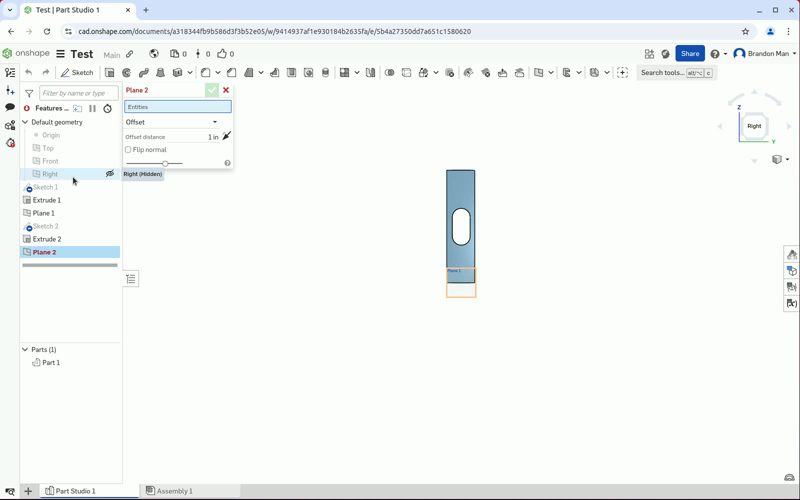
click(73, 176)
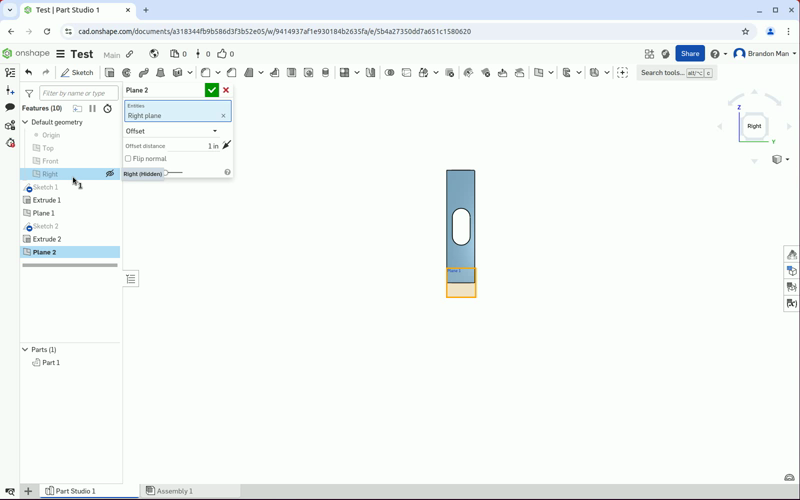
key(tab, 2)
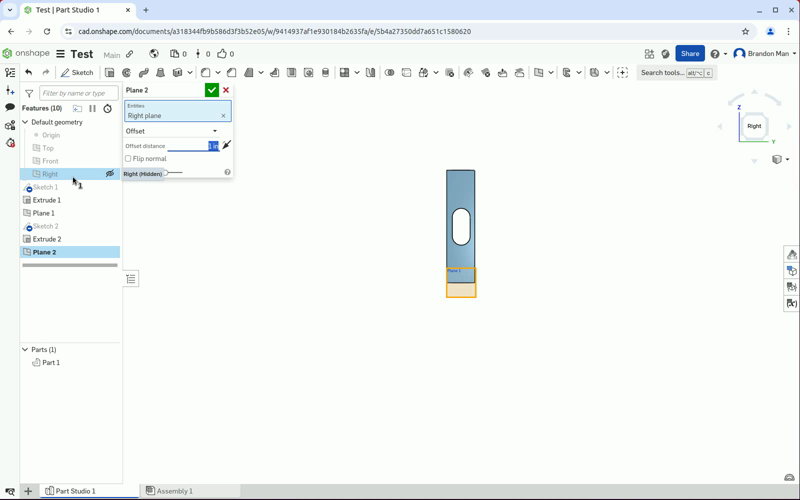
text(1.91)
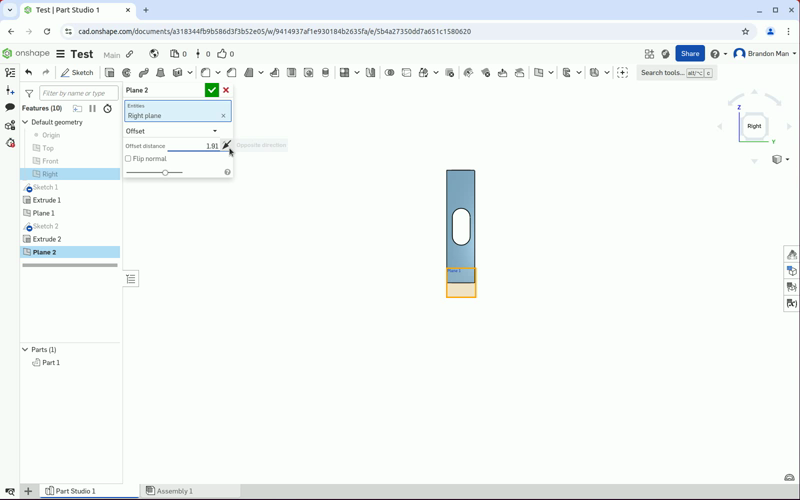
mouse_move(229, 147)
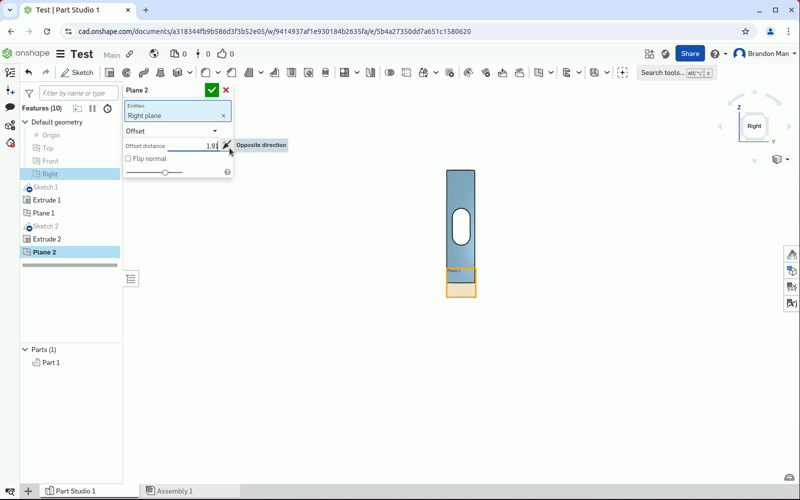
click(229, 147)
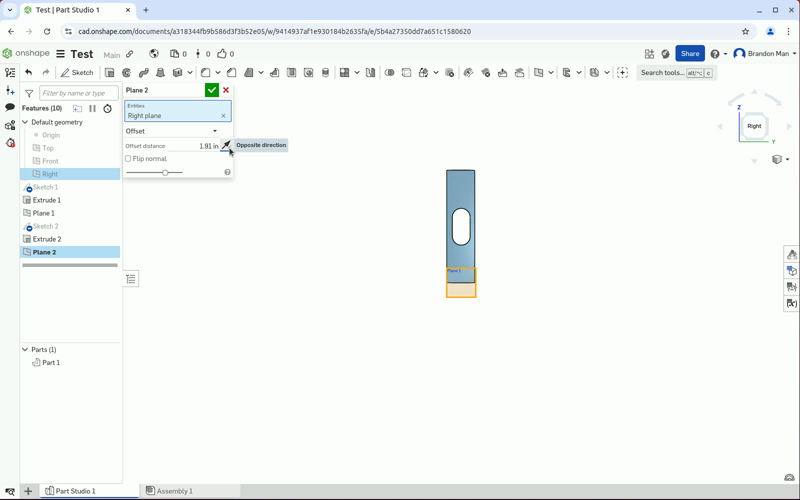
key(enter, 2)
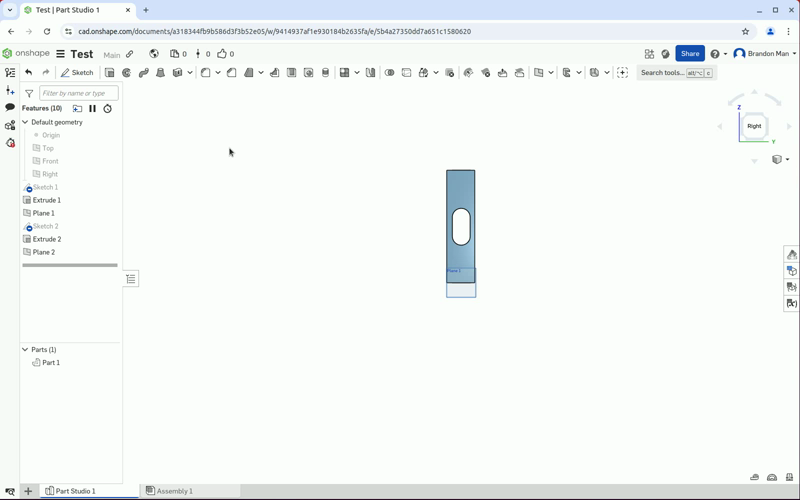
key(shift+s)
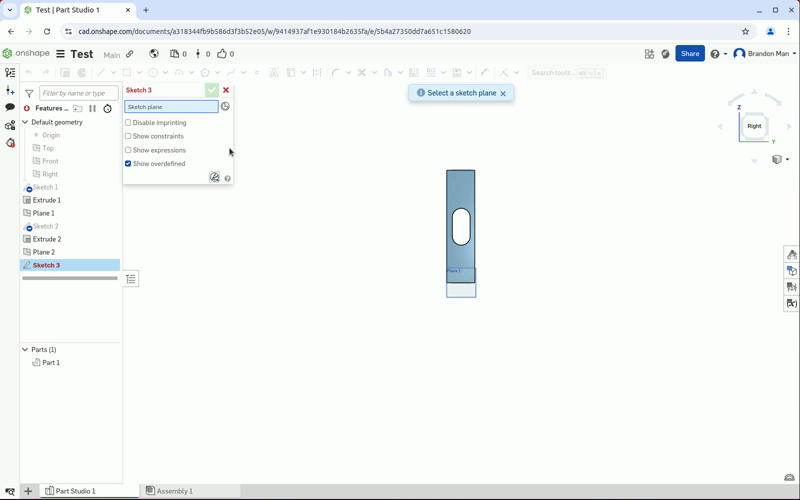
mouse_move(73, 254)
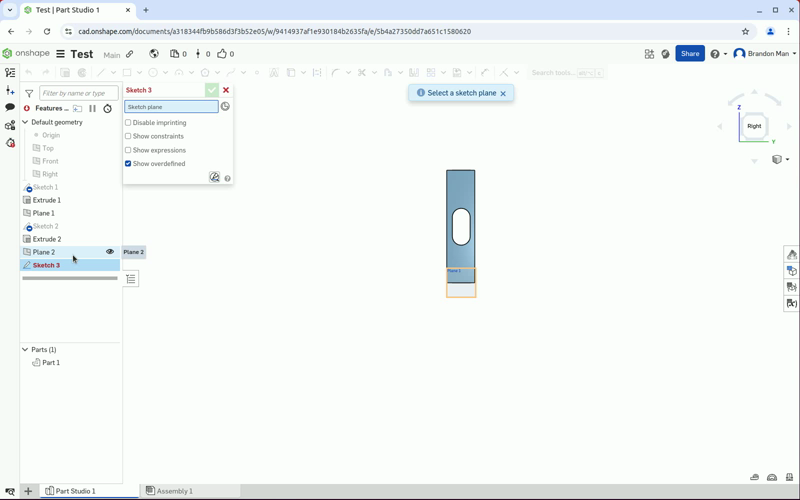
click(73, 254)
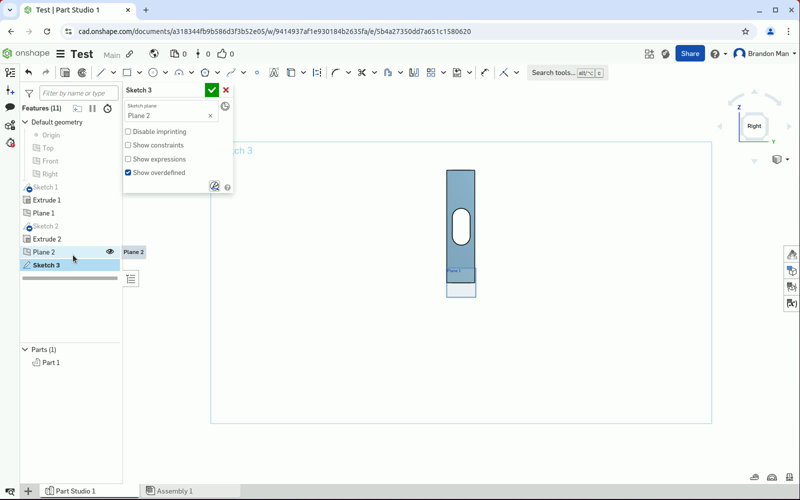
mouse_move(73, 352)
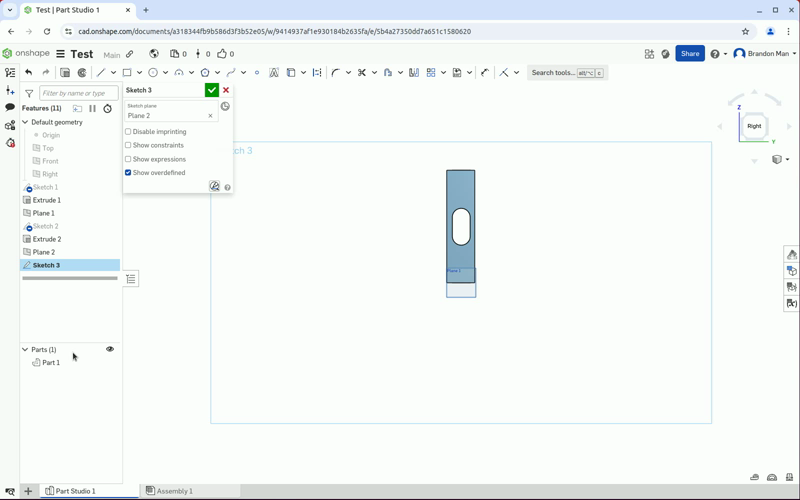
key(y)
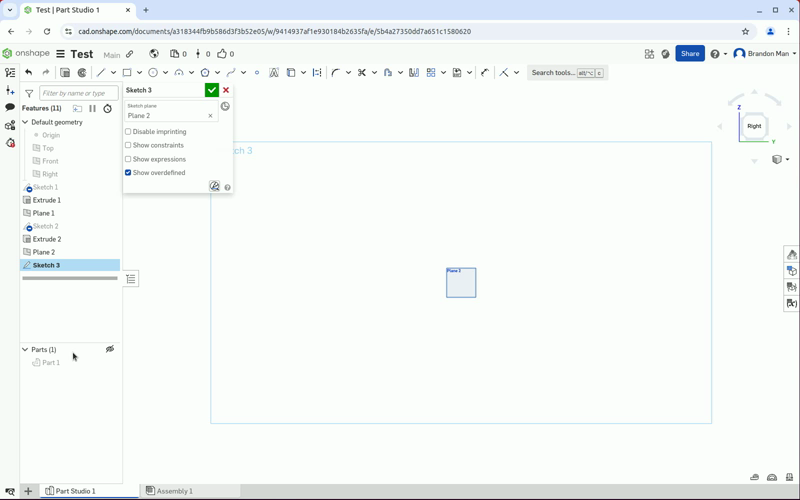
key(l)
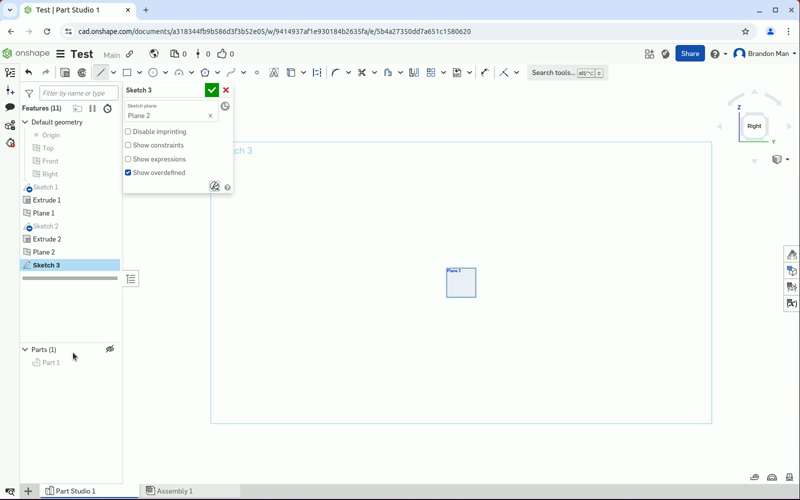
key_down(shift)
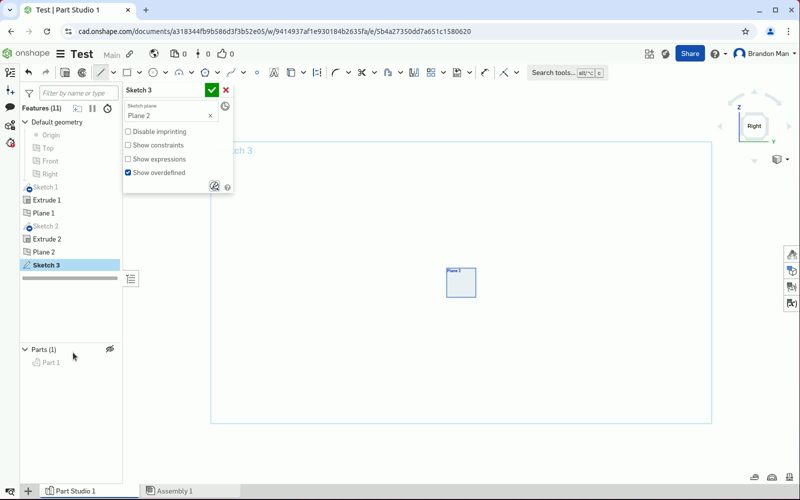
mouse_move(449, 170)
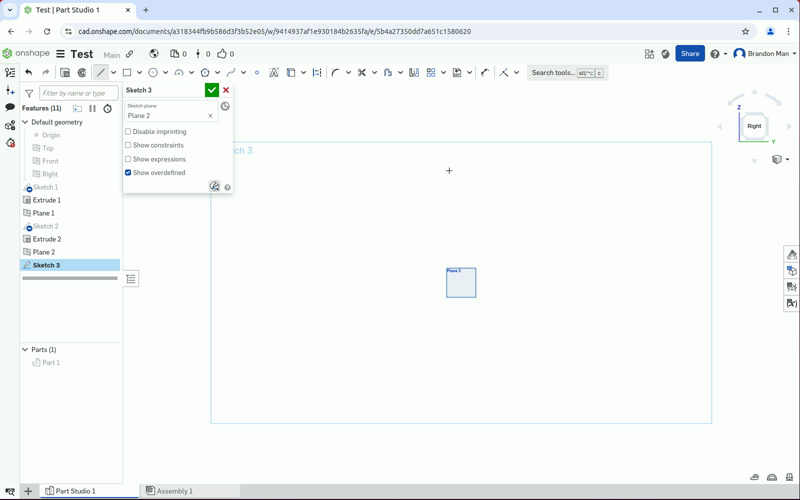
click(449, 170)
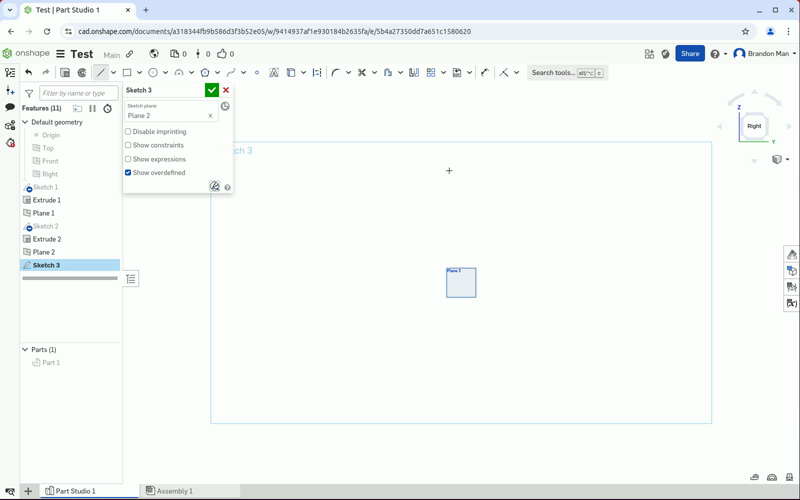
key_up(shift)
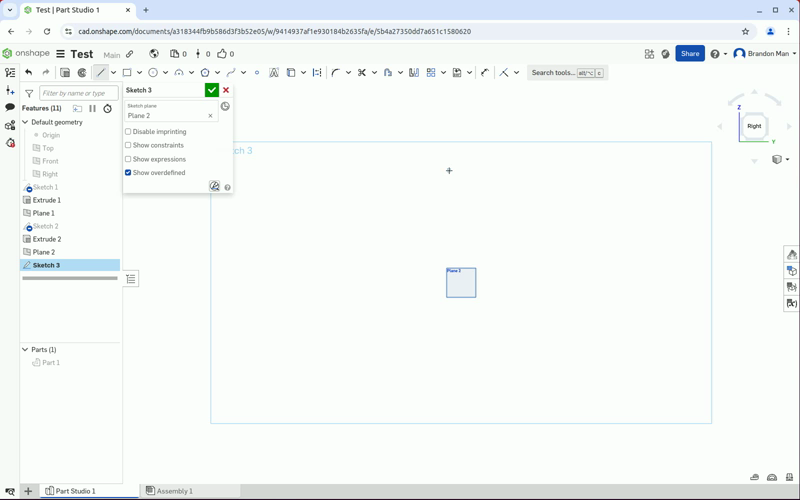
key_down(shift)
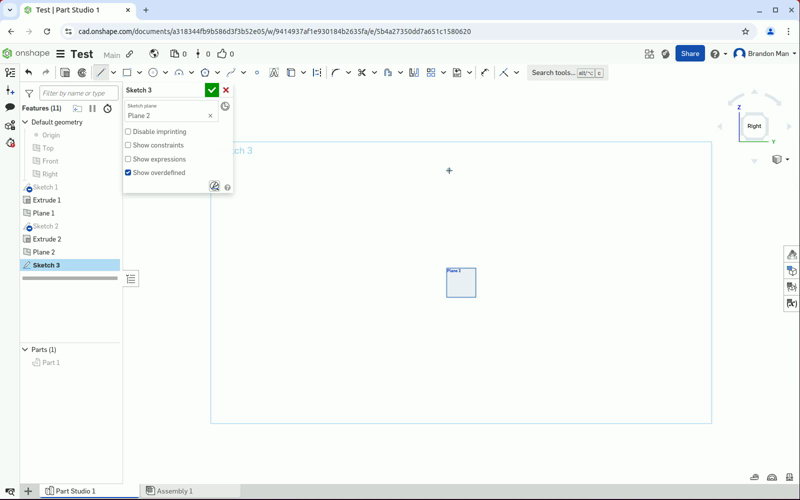
mouse_move(479, 170)
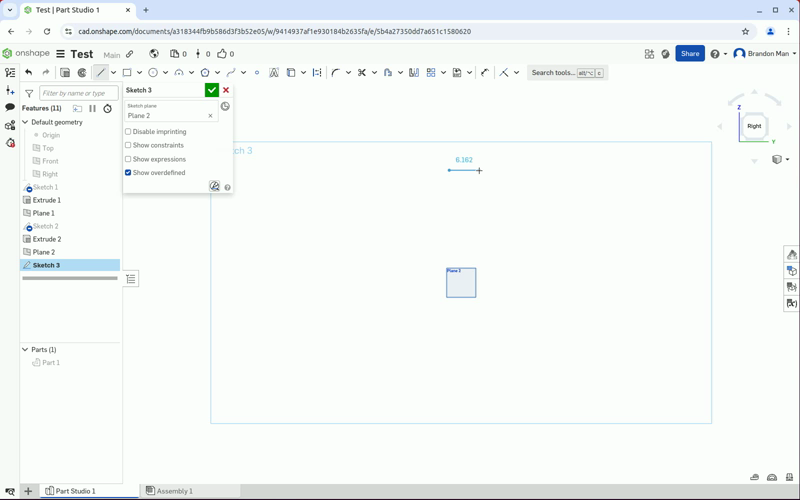
mouse_move(470, 170)
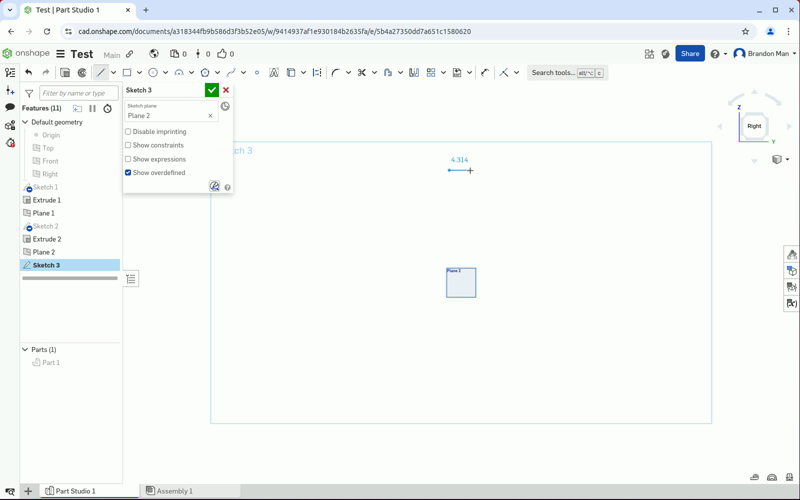
click(470, 170)
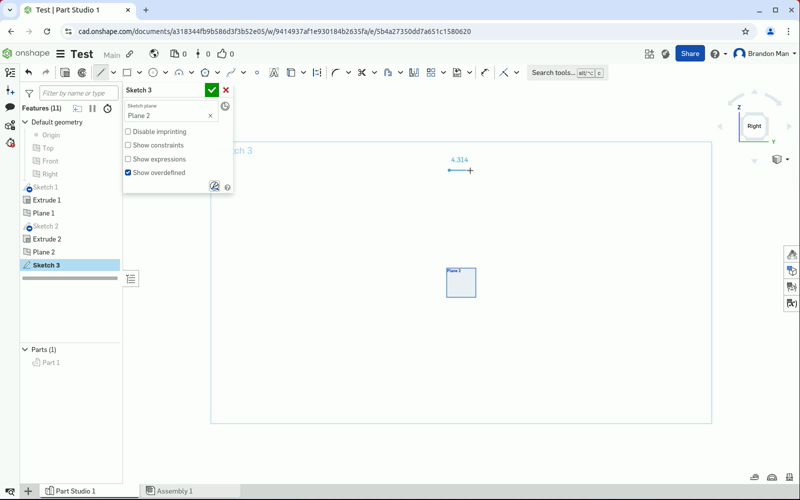
key_up(shift)
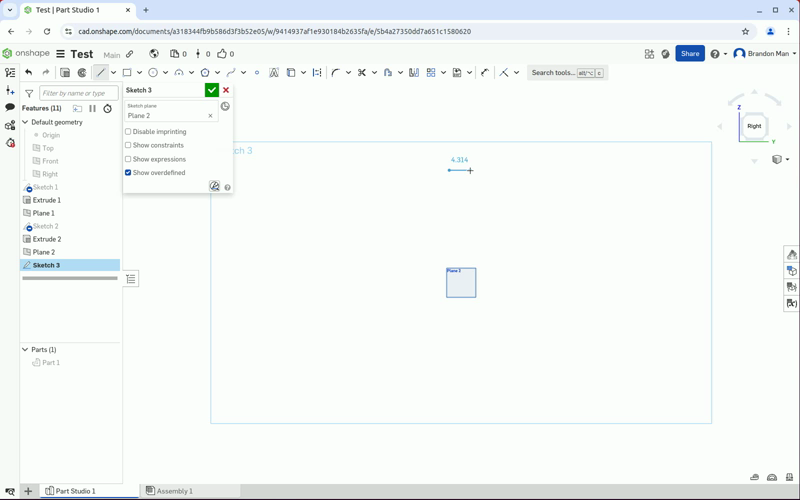
key(esc)
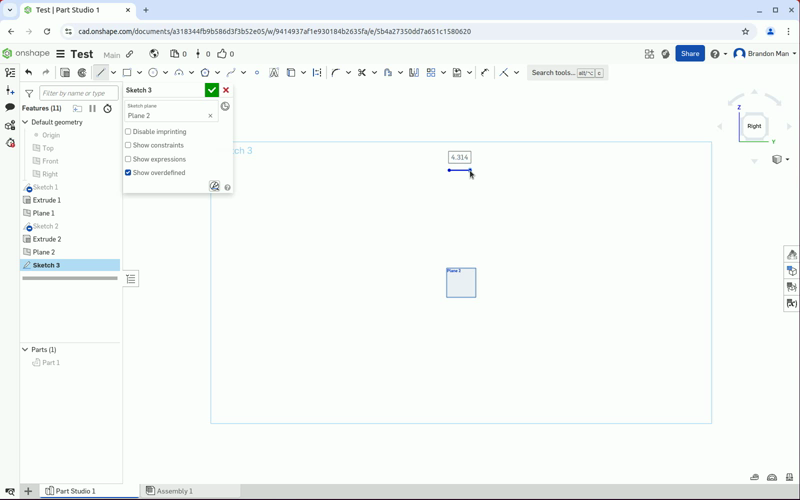
key(a)
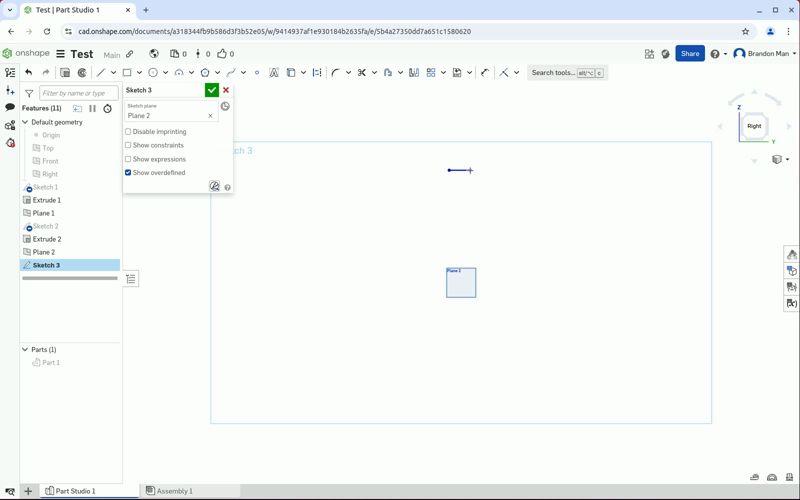
mouse_move(470, 170)
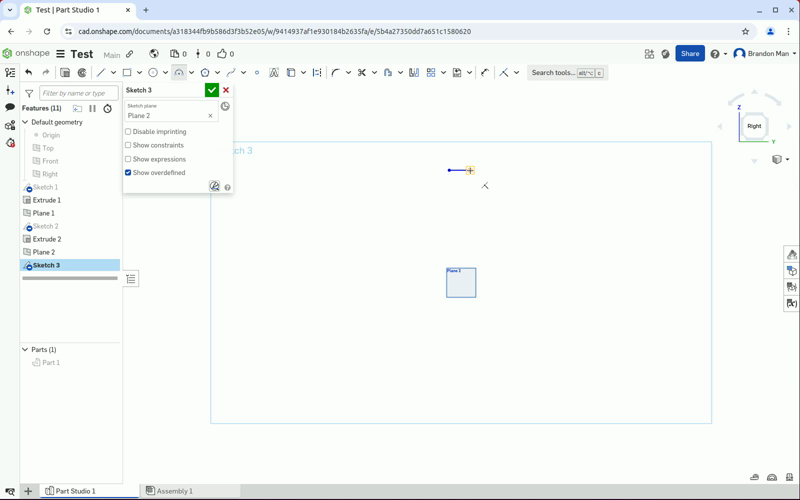
click(470, 170)
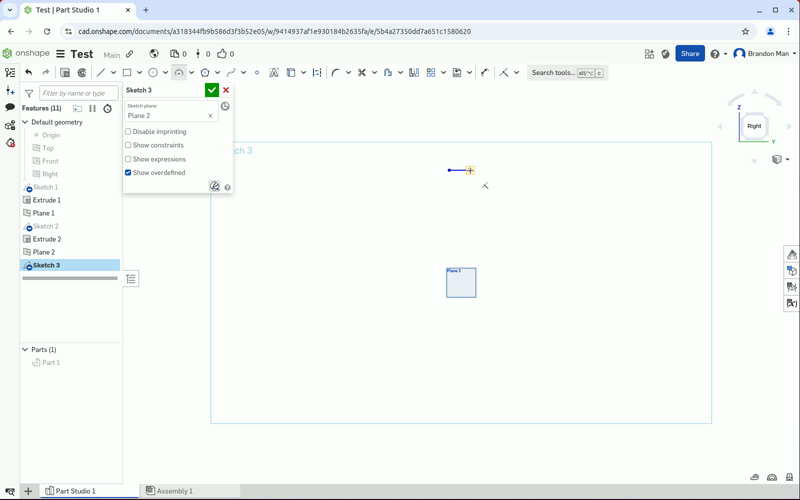
mouse_move(449, 170)
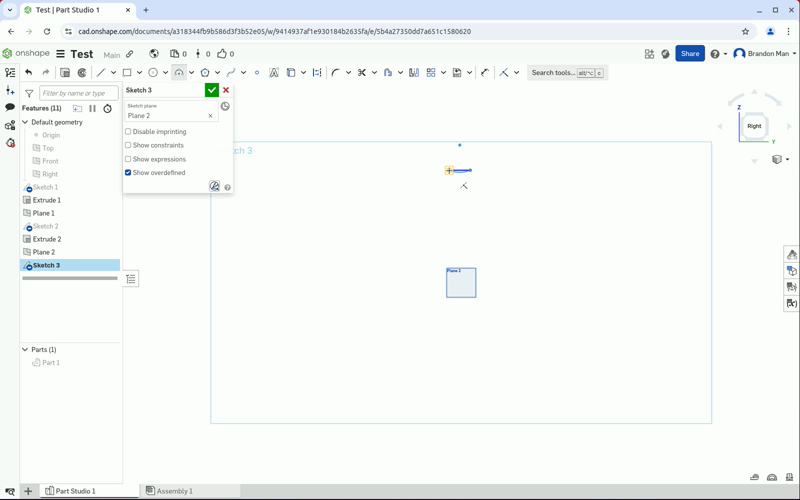
click(449, 170)
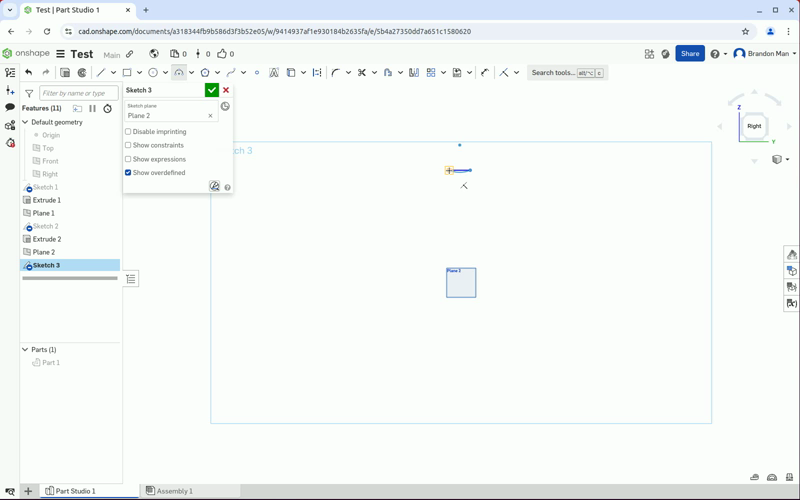
key_down(shift)
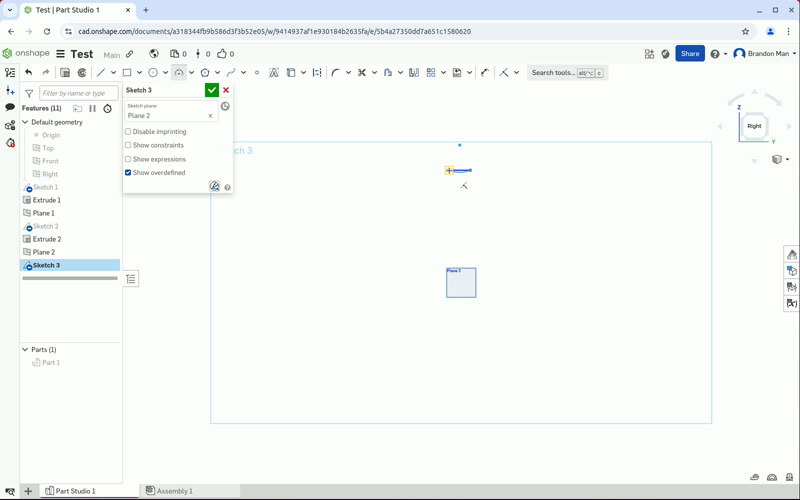
mouse_move(459, 159)
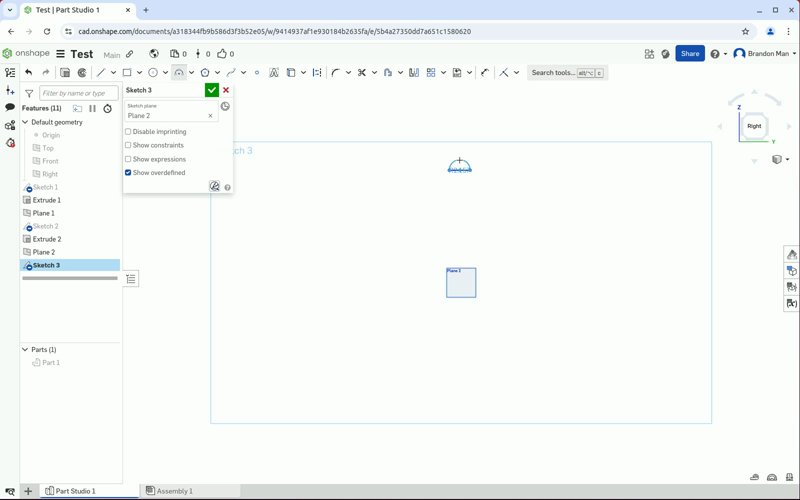
click(459, 159)
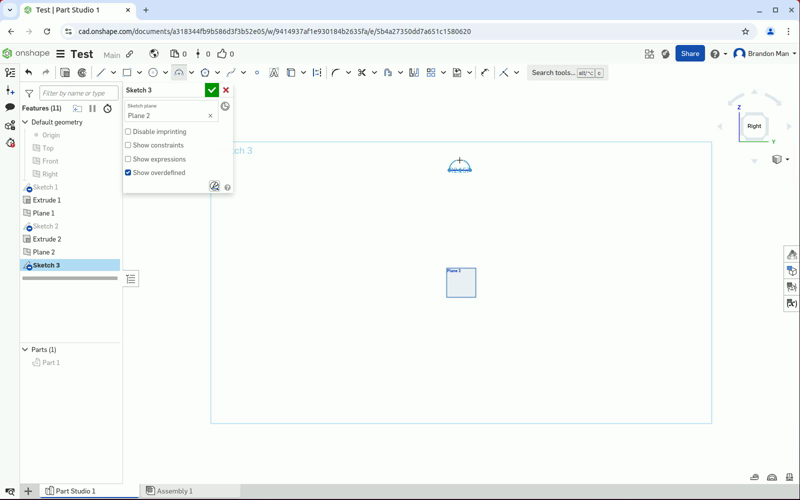
key_up(shift)
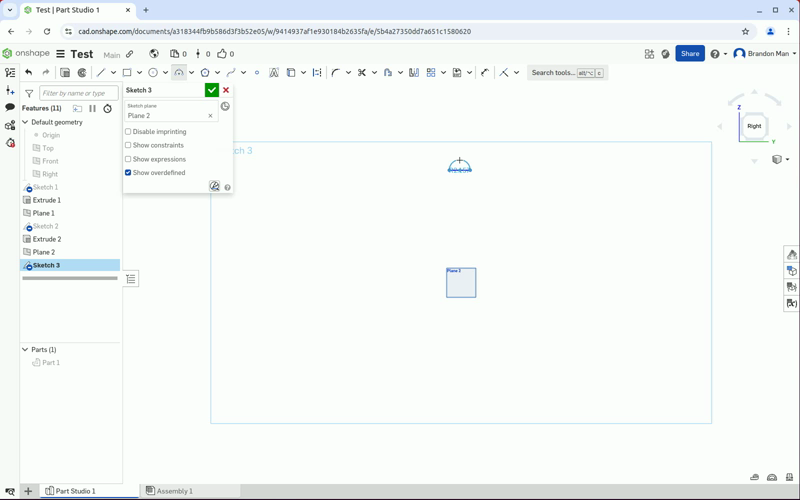
key(esc)
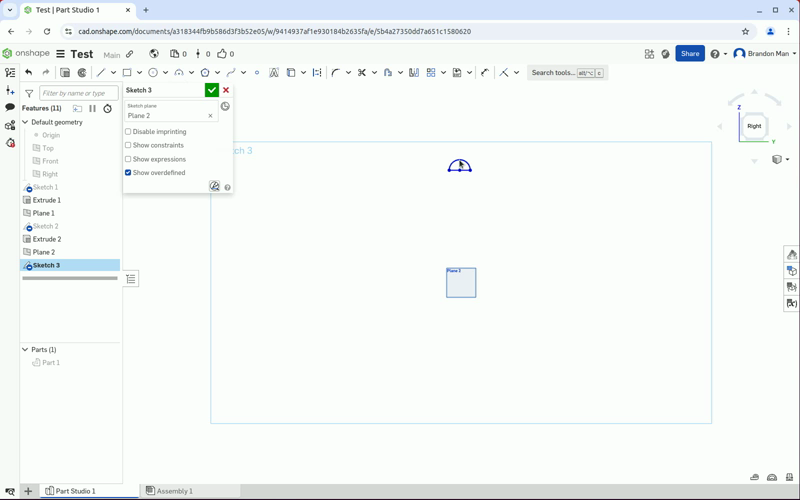
mouse_move(459, 164)
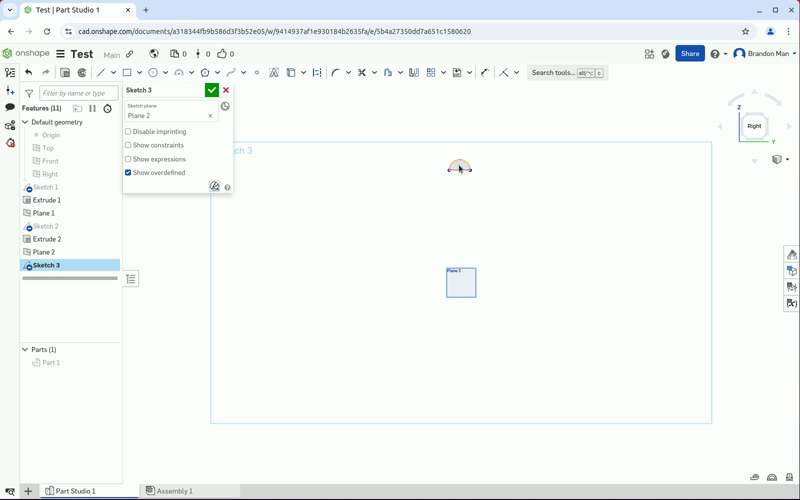
scroll(6)
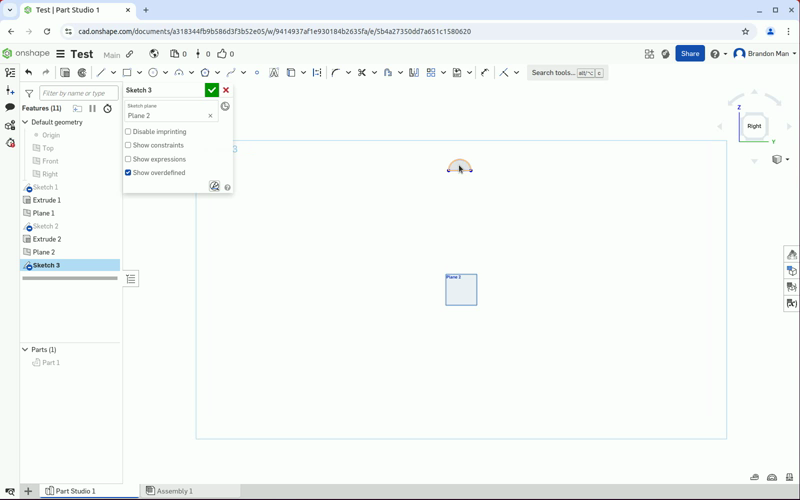
scroll(6)
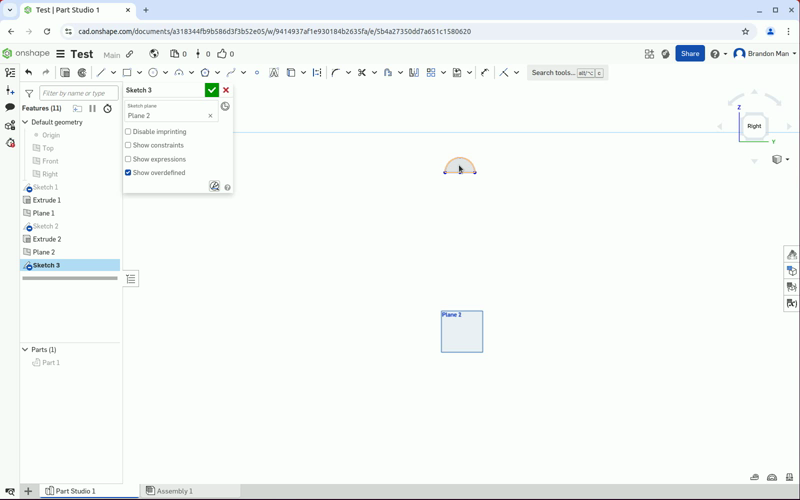
scroll(6)
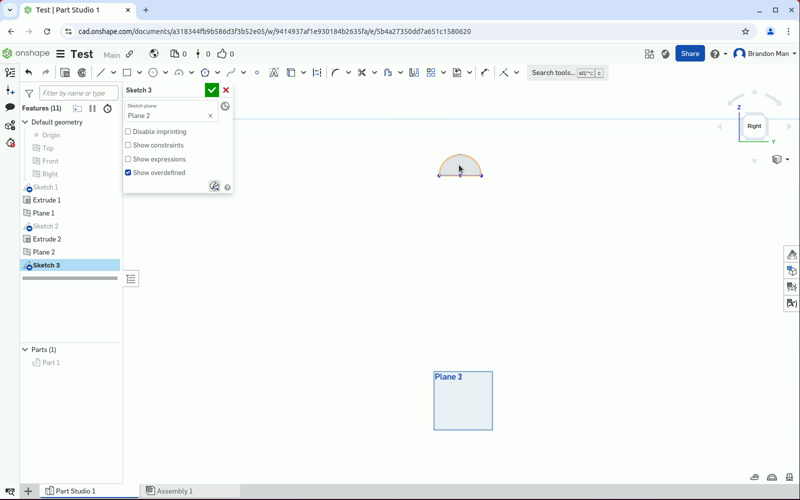
scroll(6)
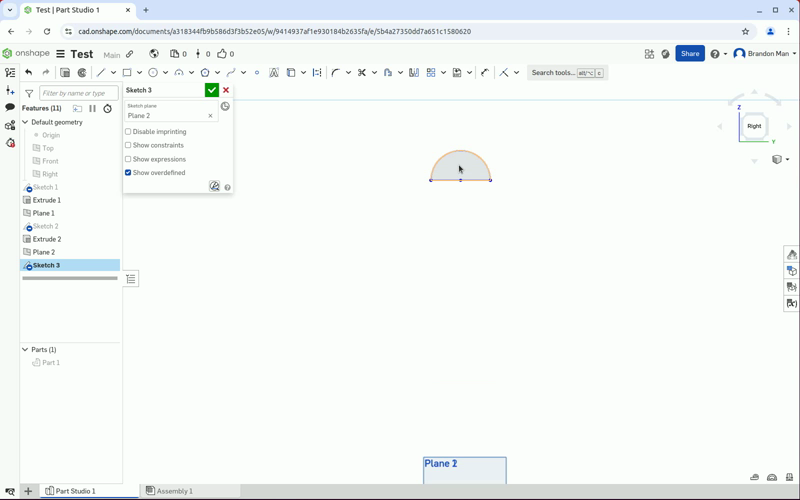
scroll(6)
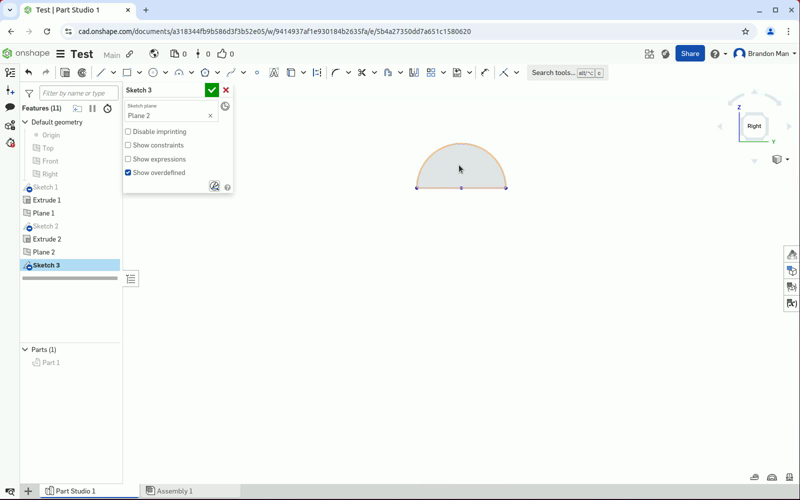
scroll(6)
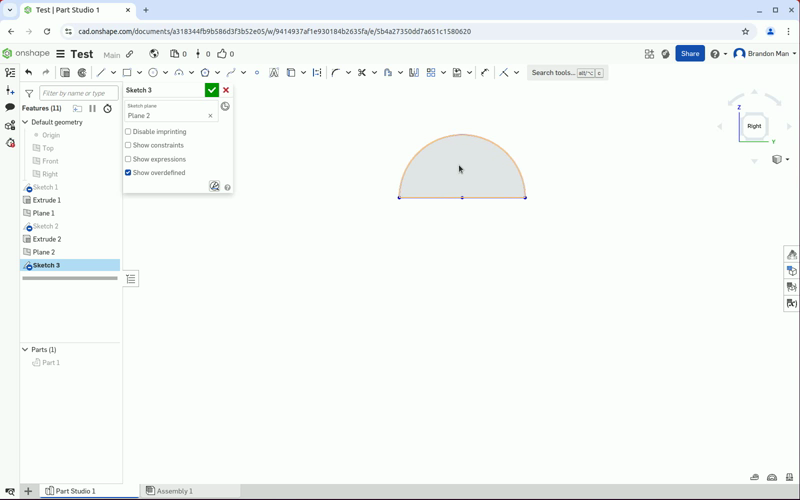
scroll(6)
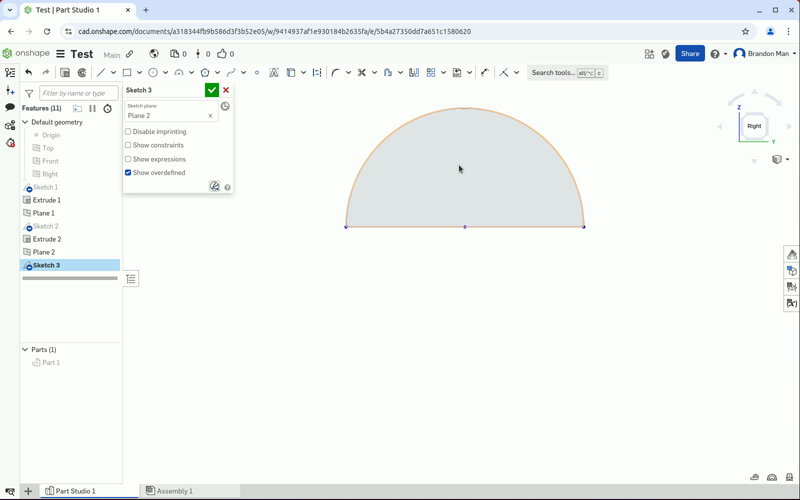
click(459, 164)
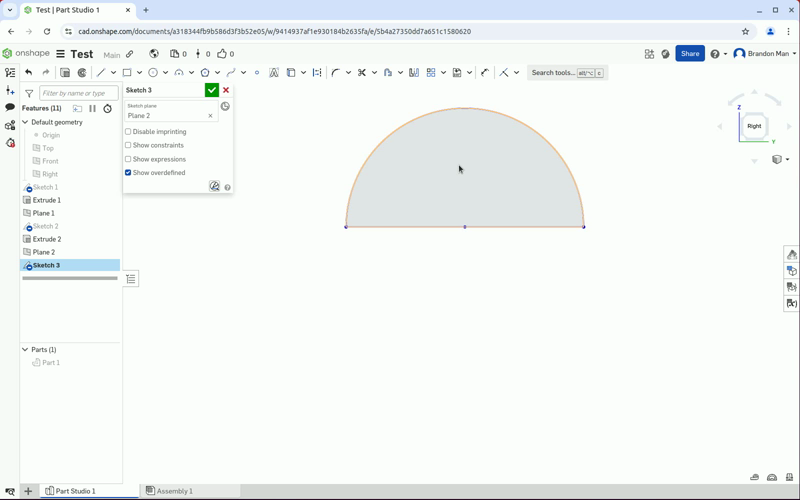
scroll(-6)
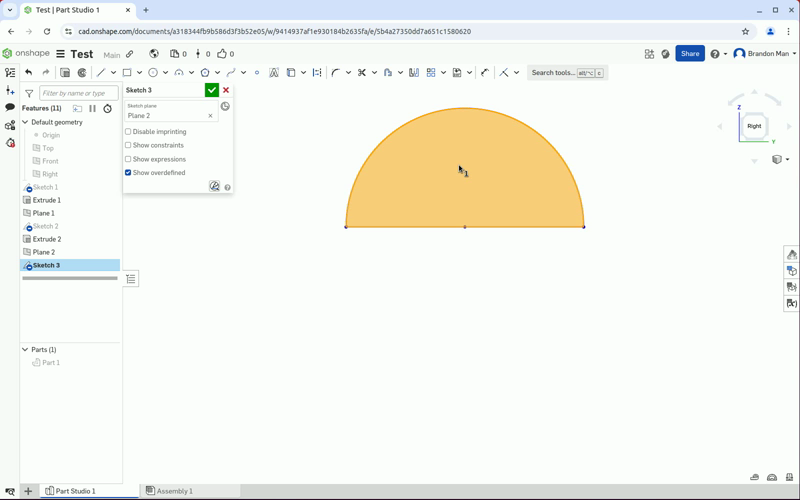
scroll(-6)
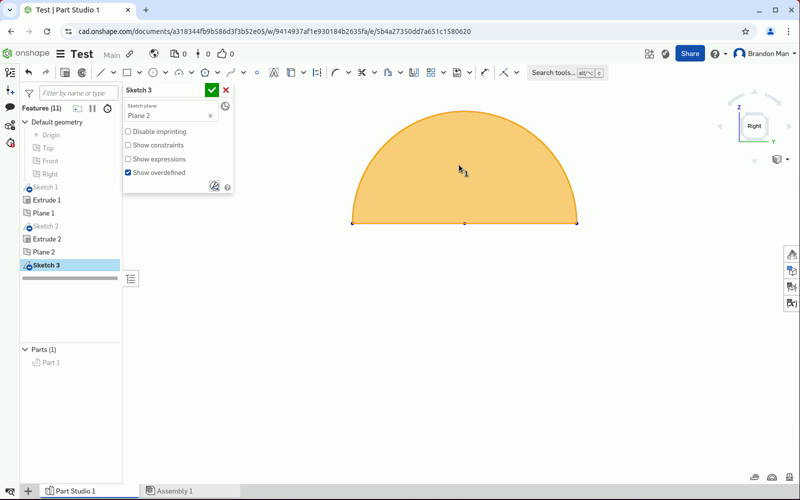
scroll(-6)
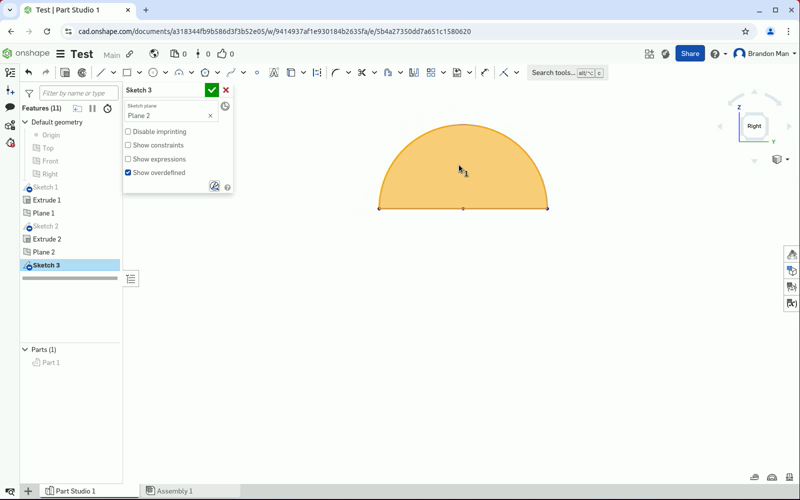
scroll(-6)
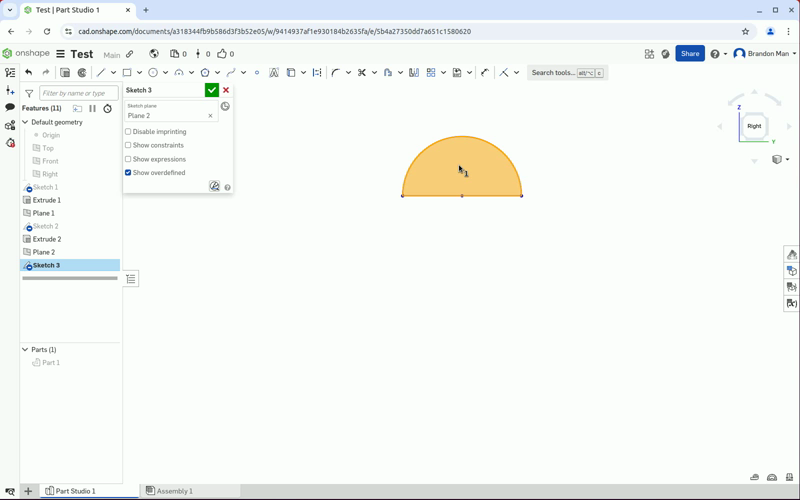
scroll(-6)
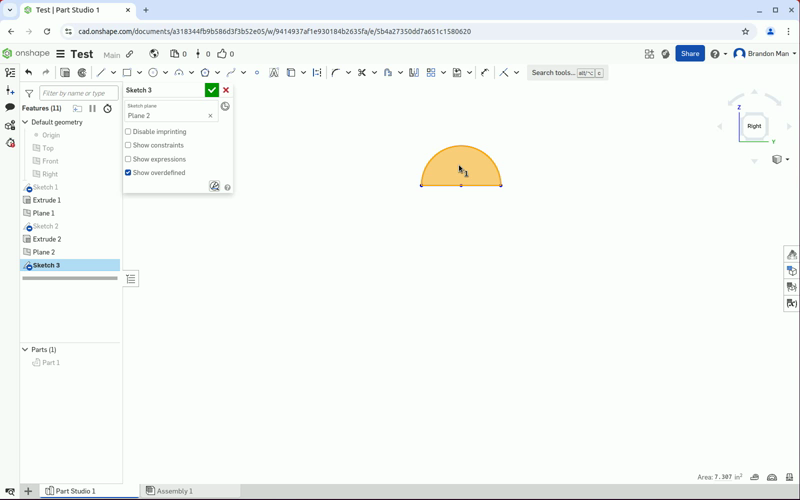
scroll(-6)
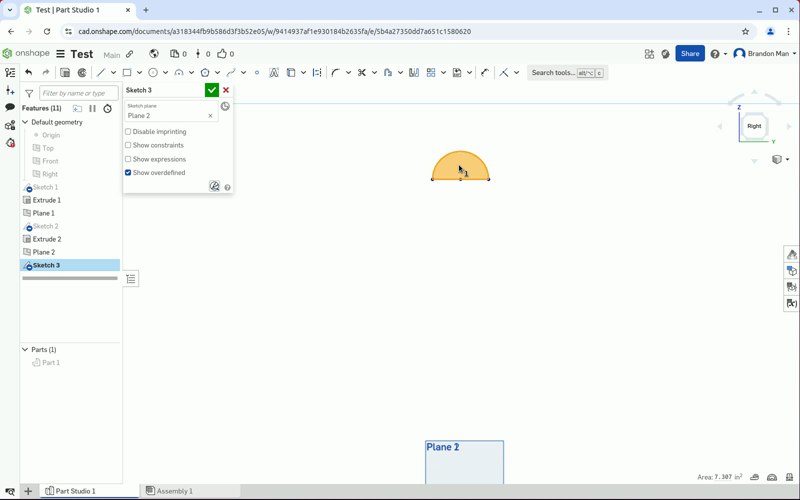
scroll(-6)
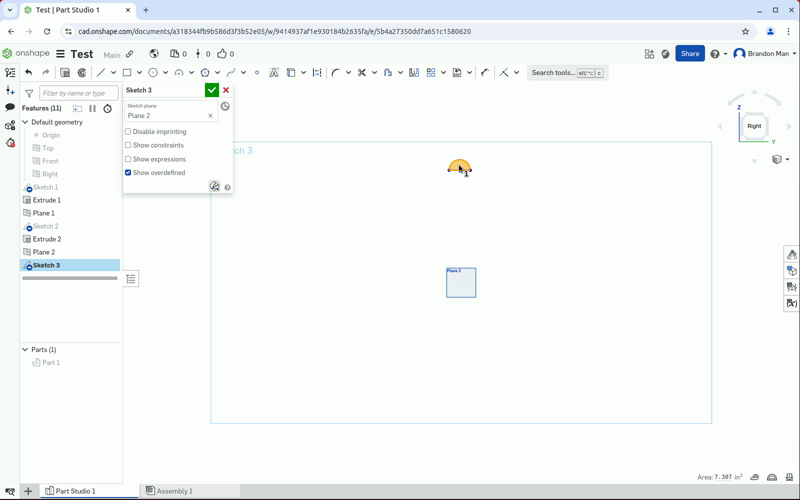
mouse_move(73, 352)
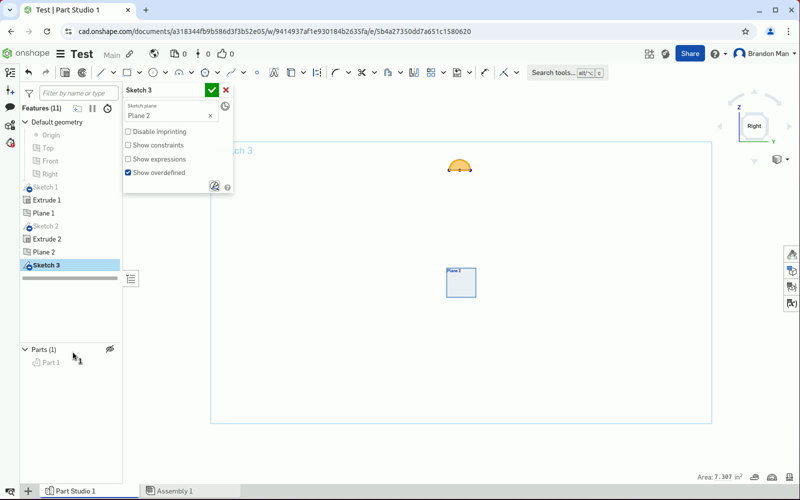
key(shift+y)
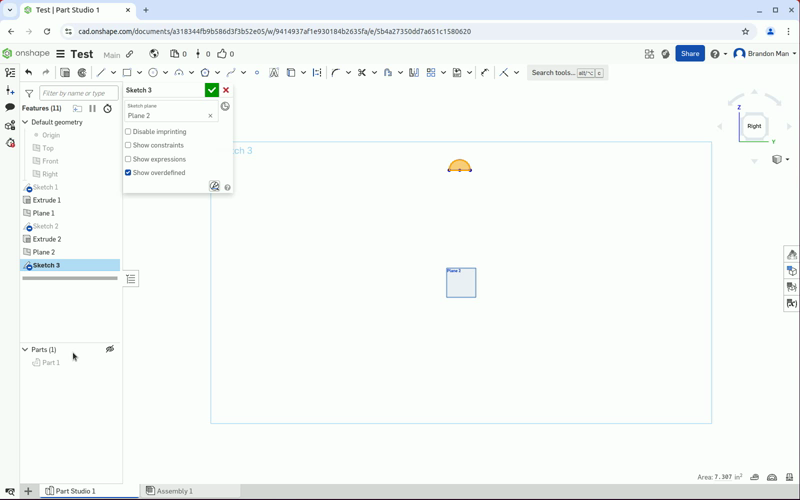
key(shift+e)
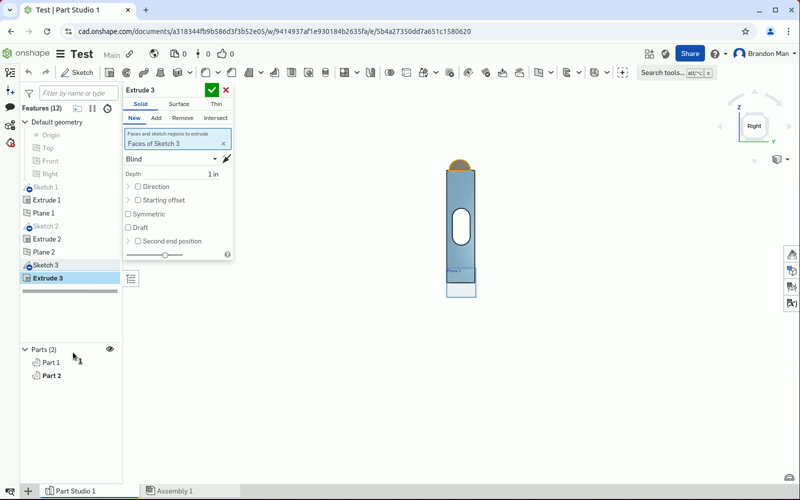
mouse_move(143, 106)
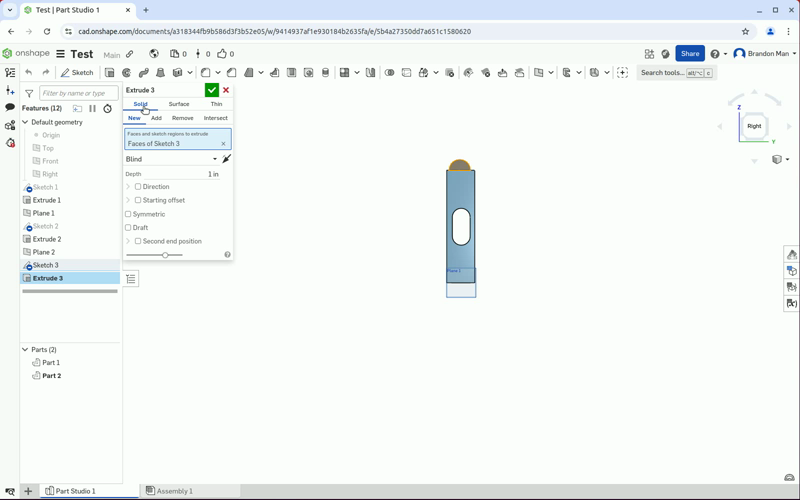
click(143, 106)
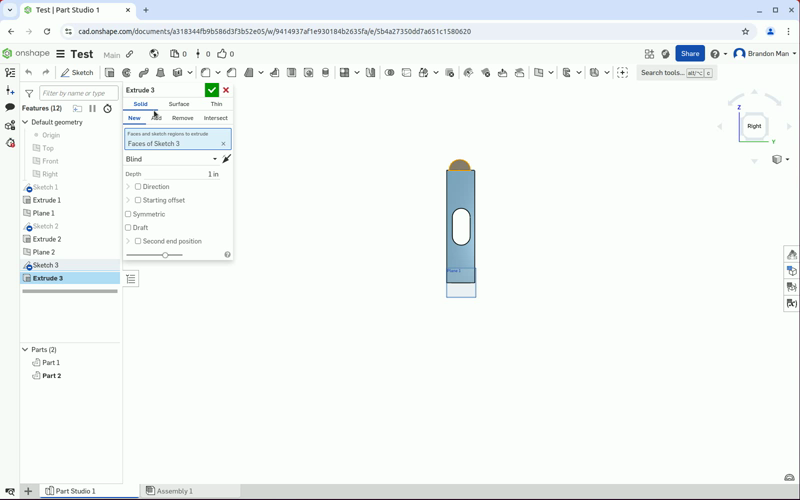
mouse_move(186, 120)
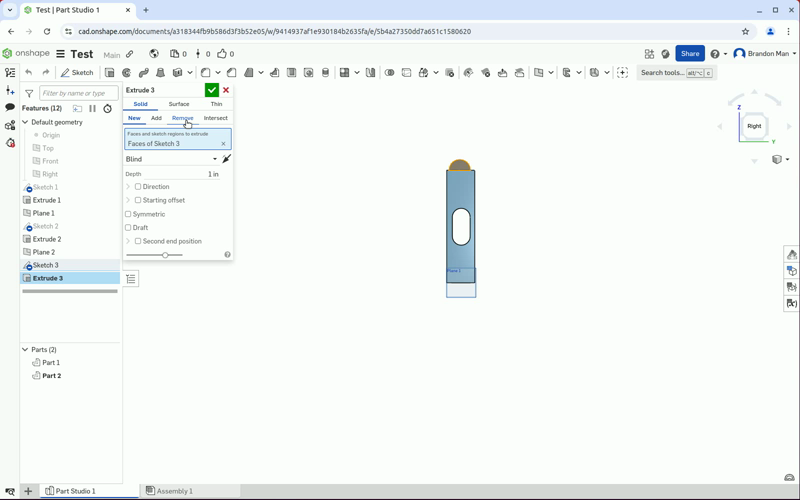
click(186, 120)
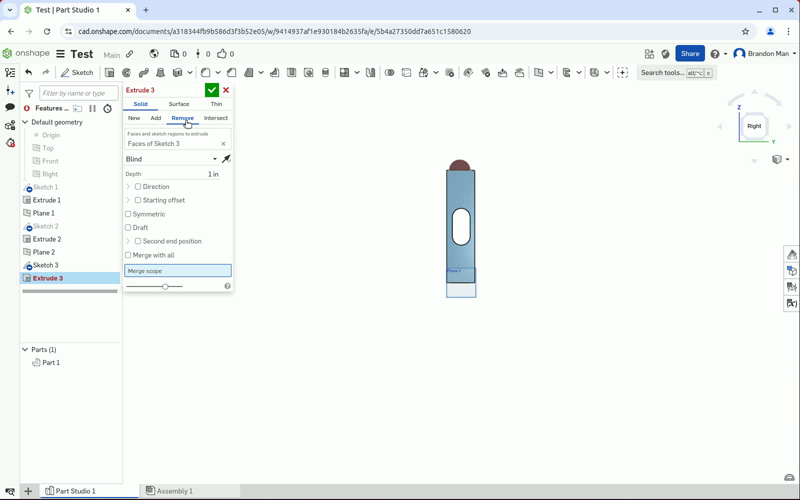
key(tab, 4)
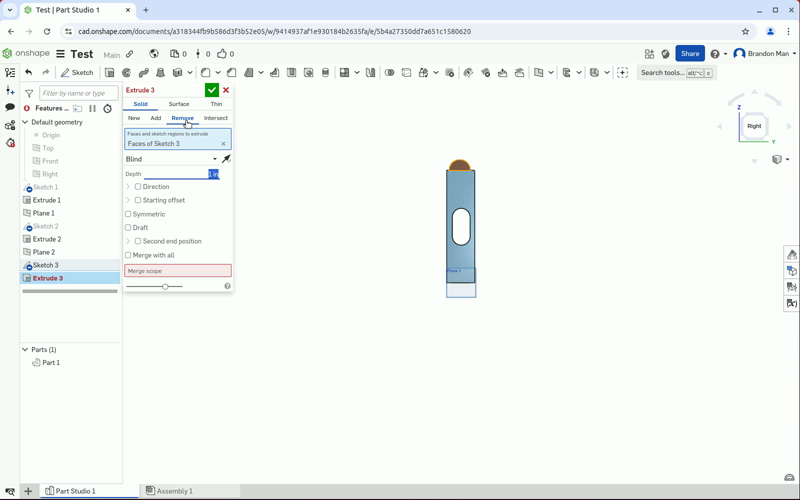
text(11.554)
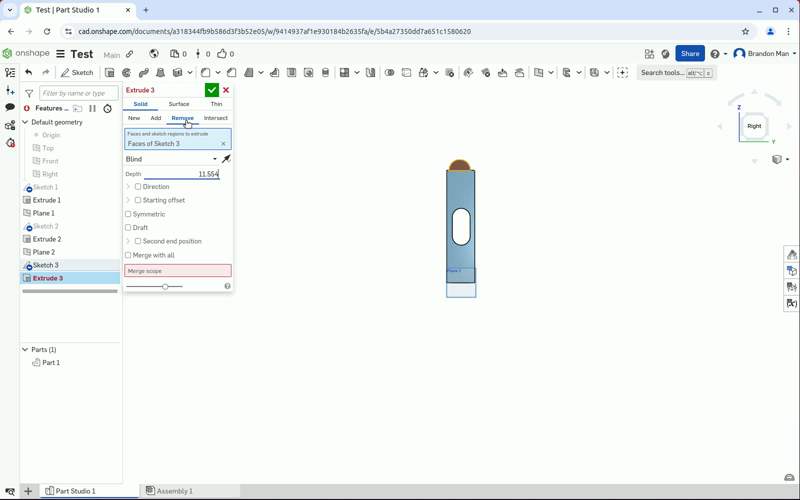
key(tab, 6)
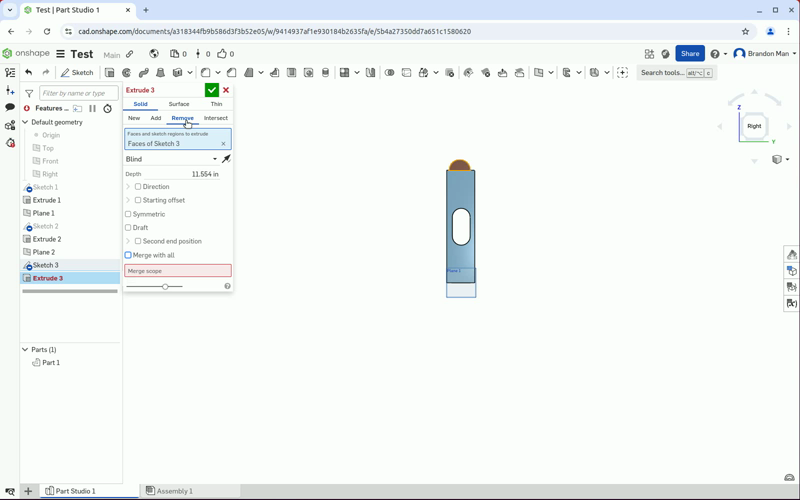
key(space)
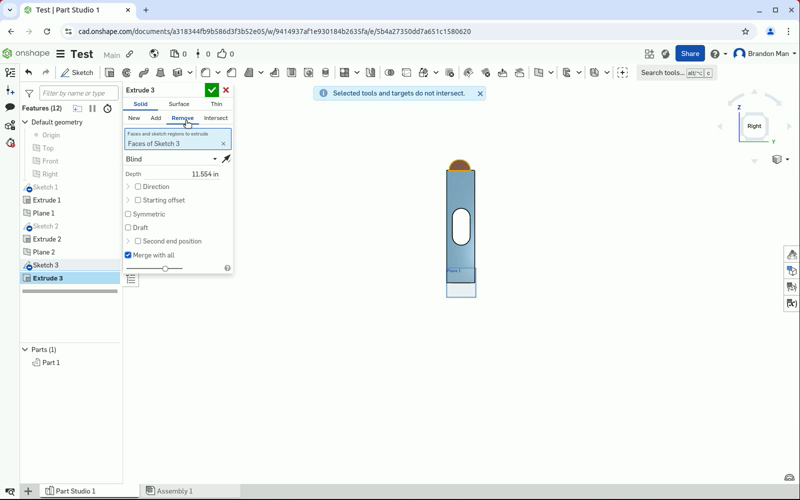
key(enter)
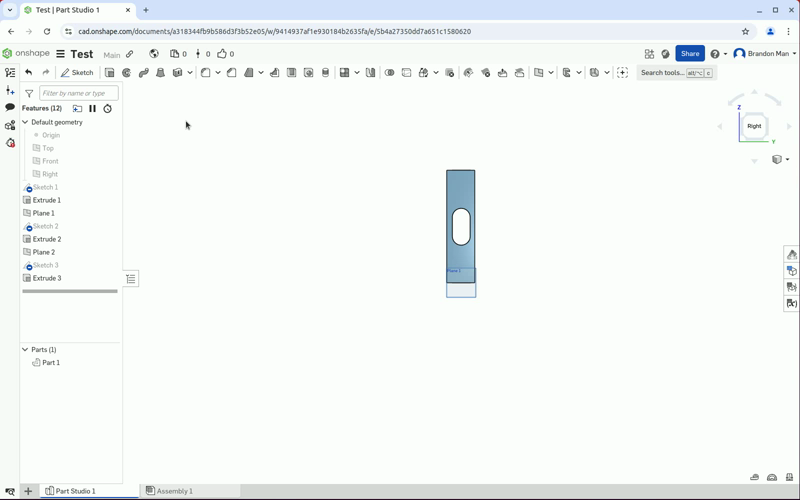
key(shift+h)
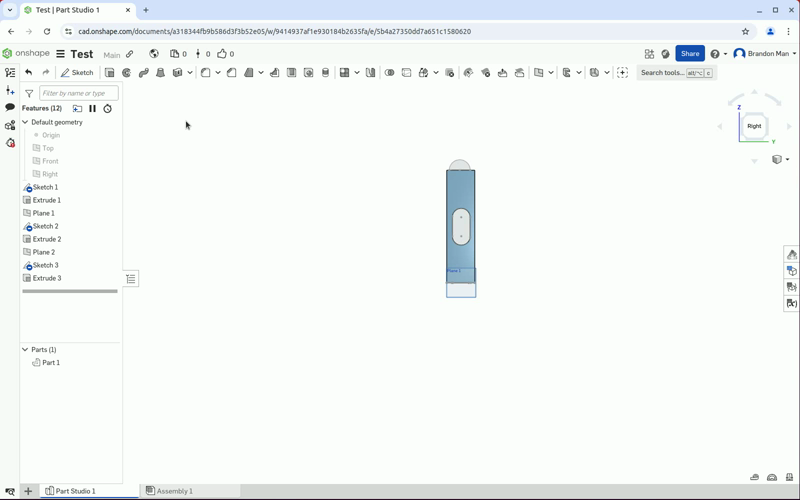
key(shift+h)
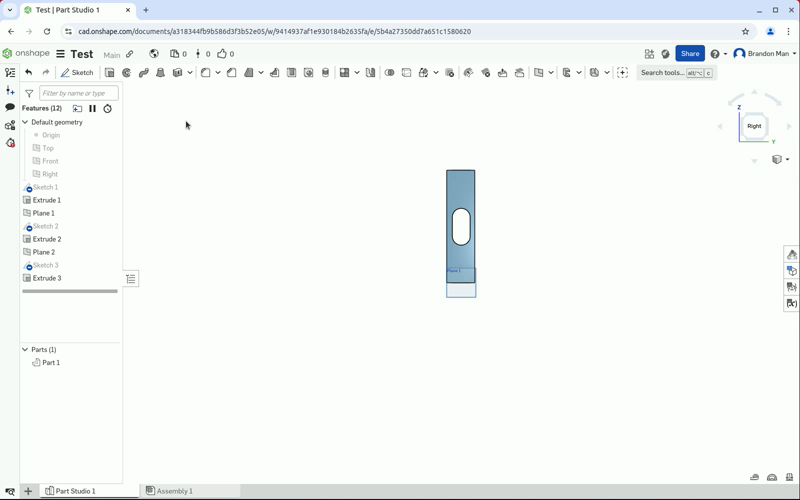
mouse_move(73, 189)
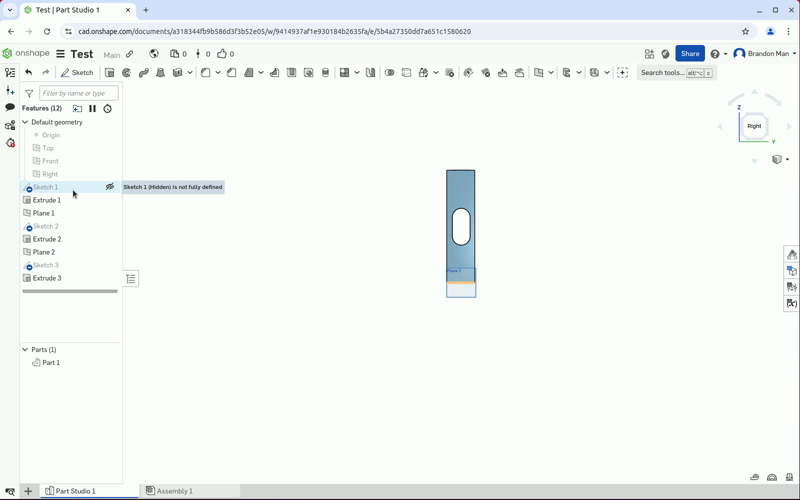
click(73, 189)
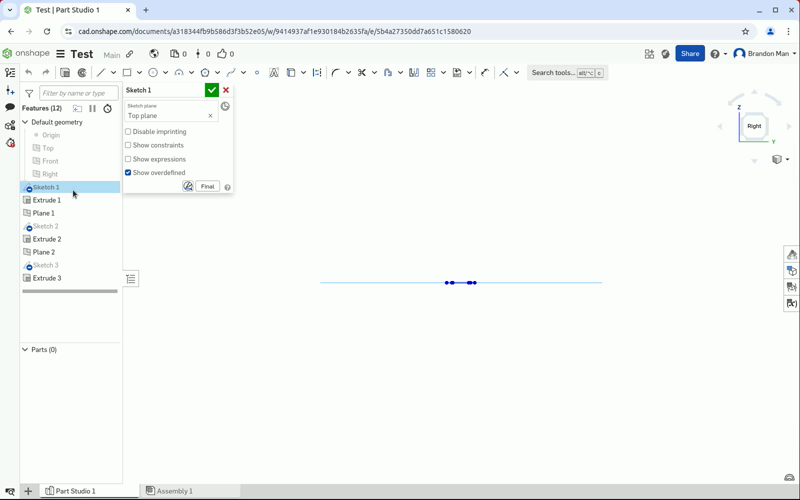
mouse_move(229, 92)
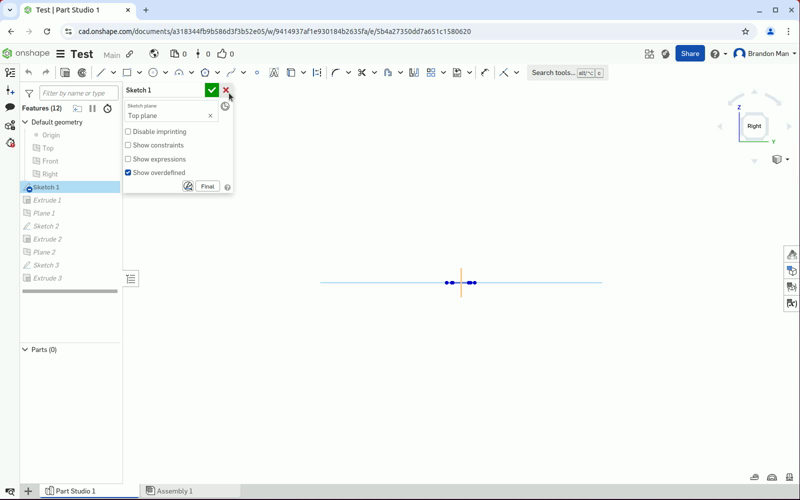
click(229, 92)
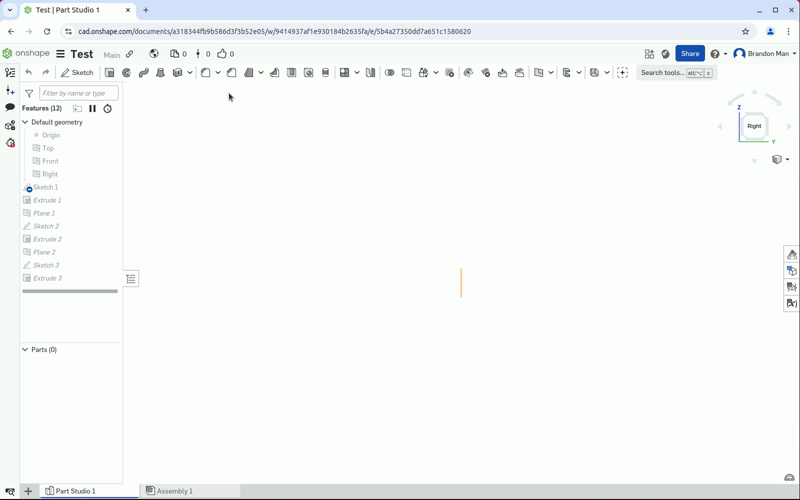
key(shift+s)
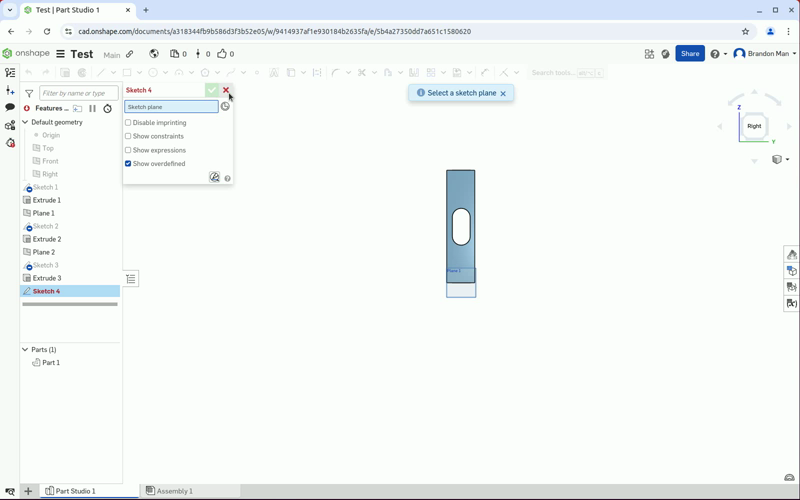
mouse_move(73, 254)
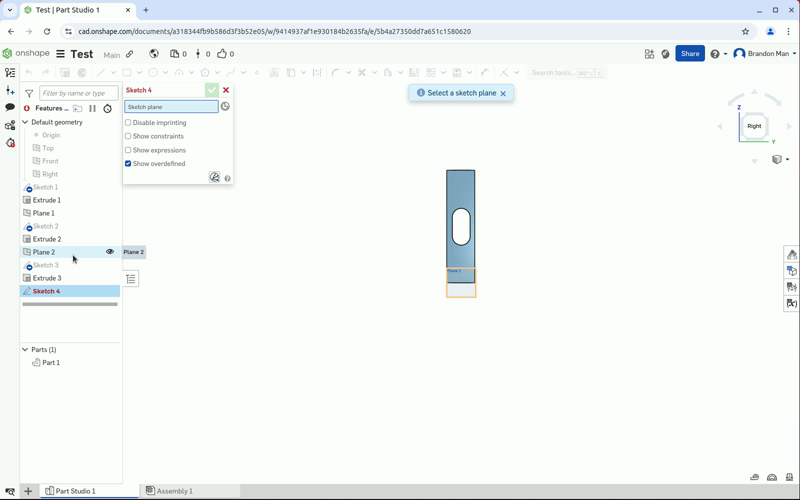
click(73, 254)
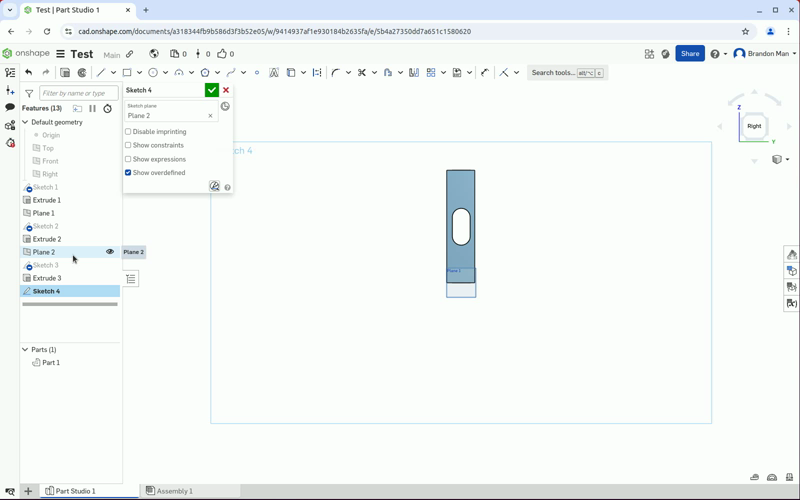
mouse_move(73, 352)
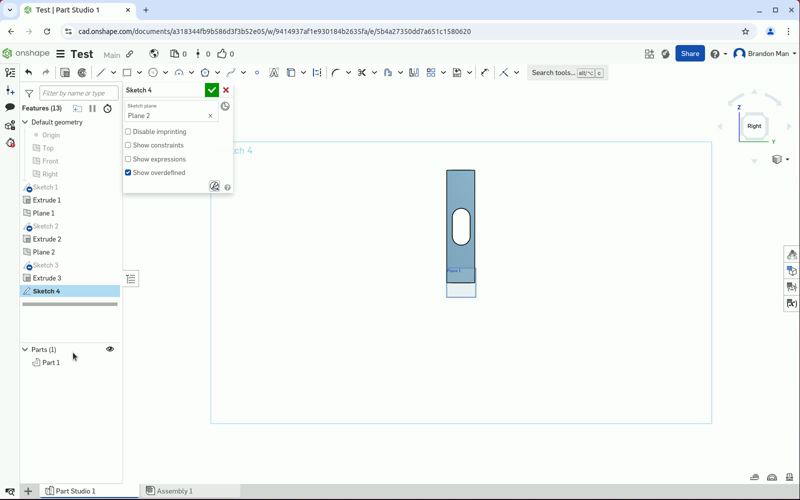
key(y)
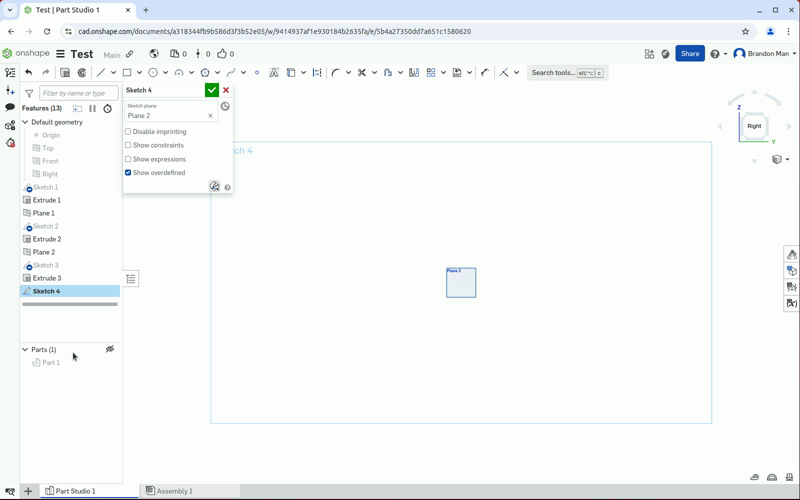
key(a)
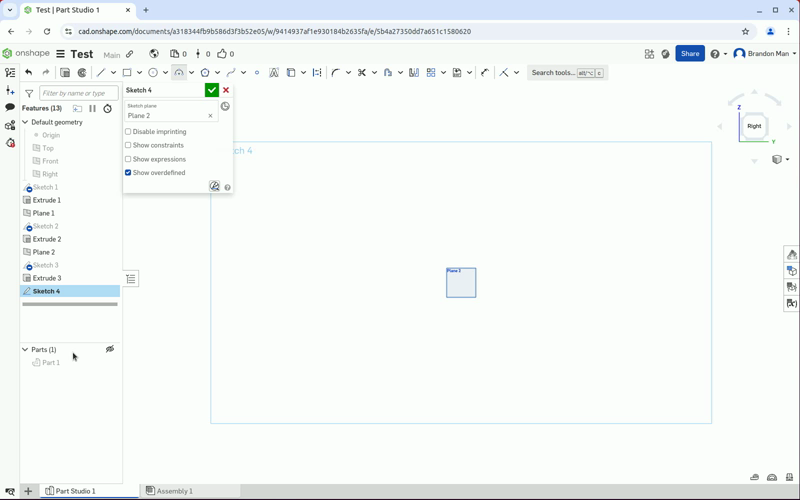
key_down(shift)
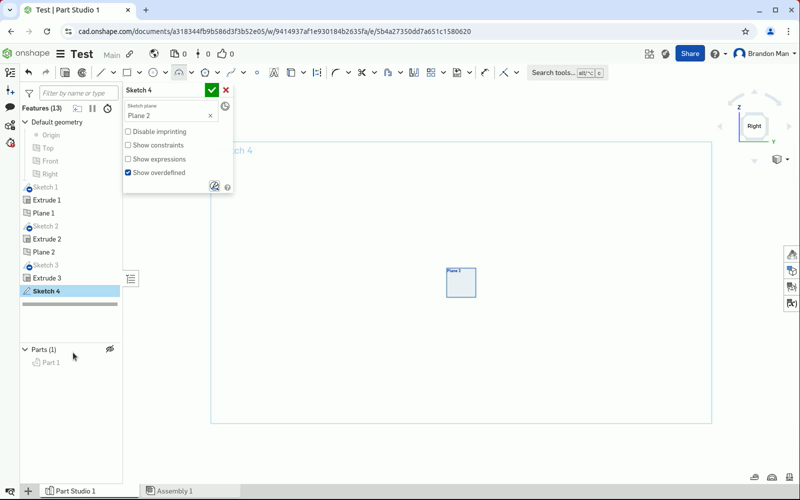
mouse_move(449, 170)
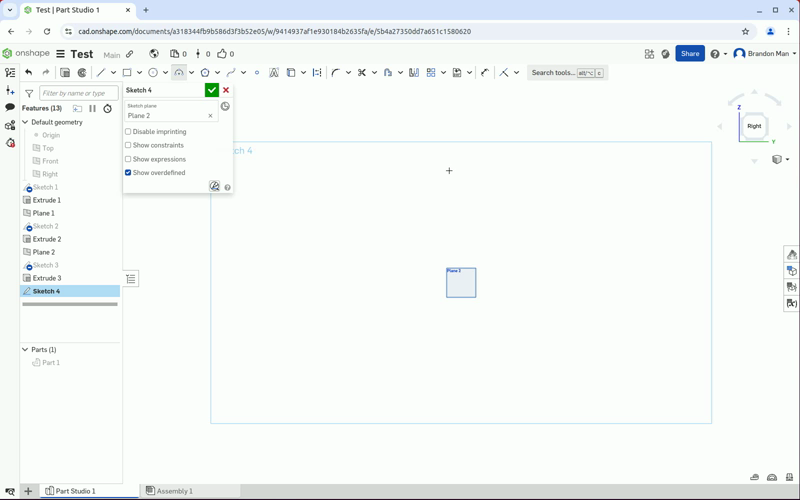
click(449, 170)
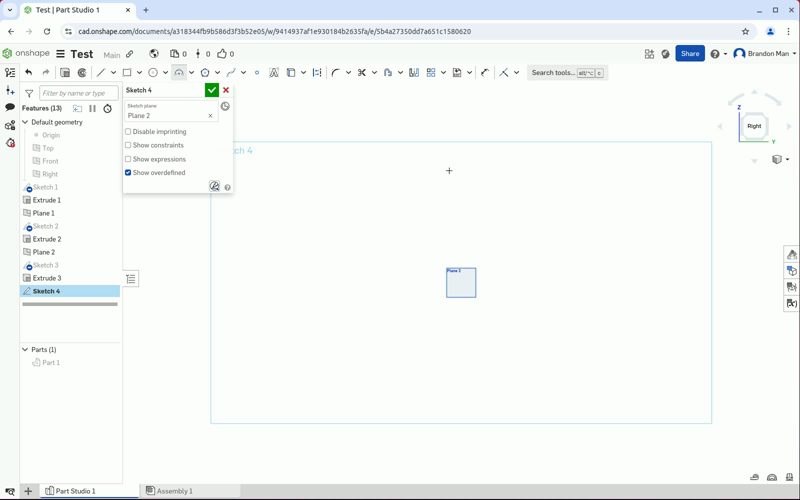
key_up(shift)
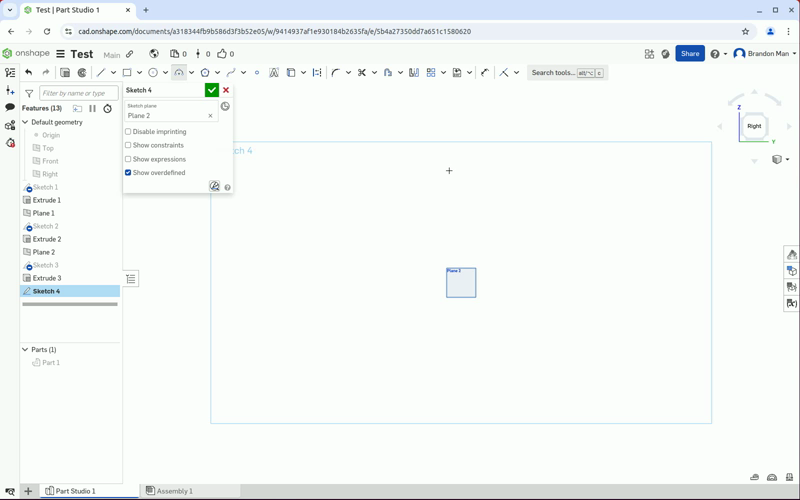
key_down(shift)
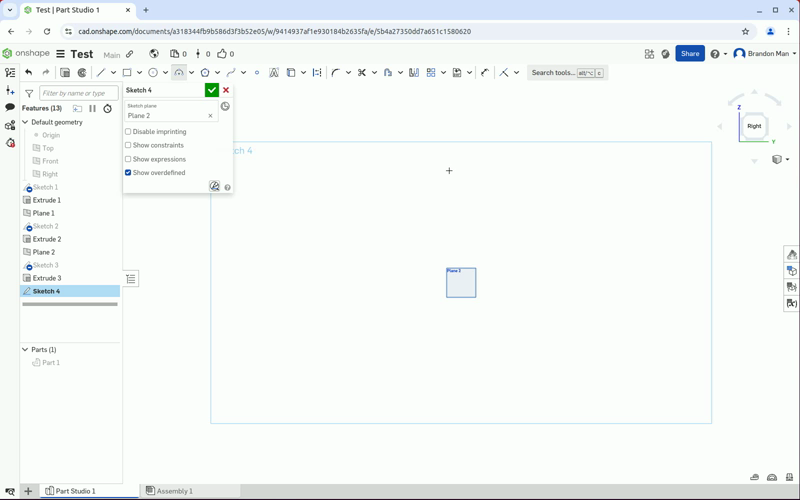
mouse_move(470, 170)
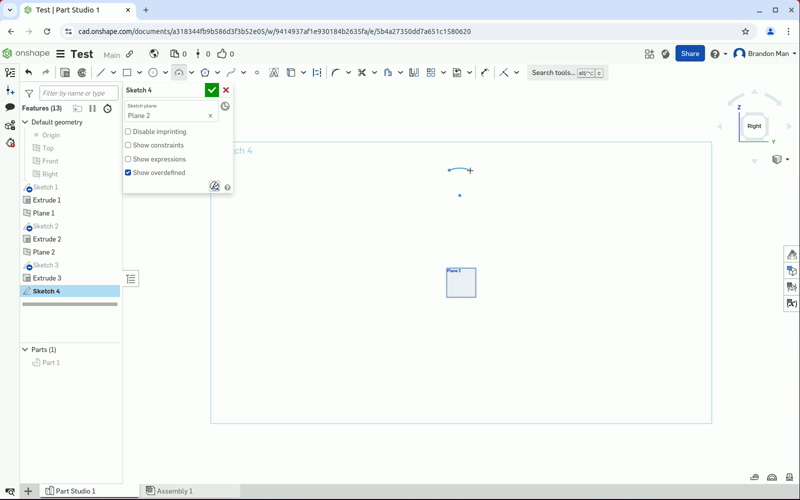
click(470, 170)
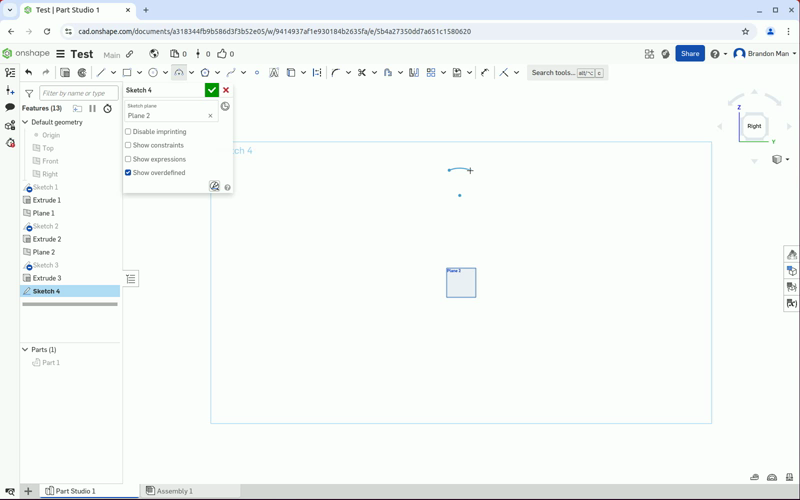
mouse_move(459, 180)
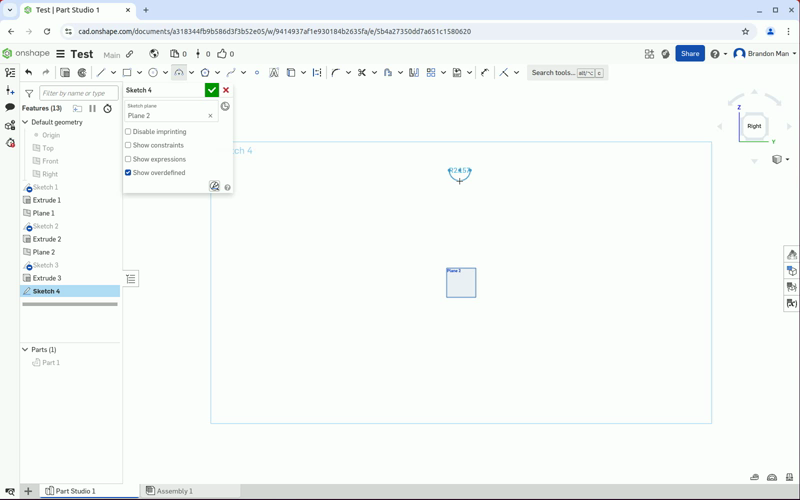
click(459, 180)
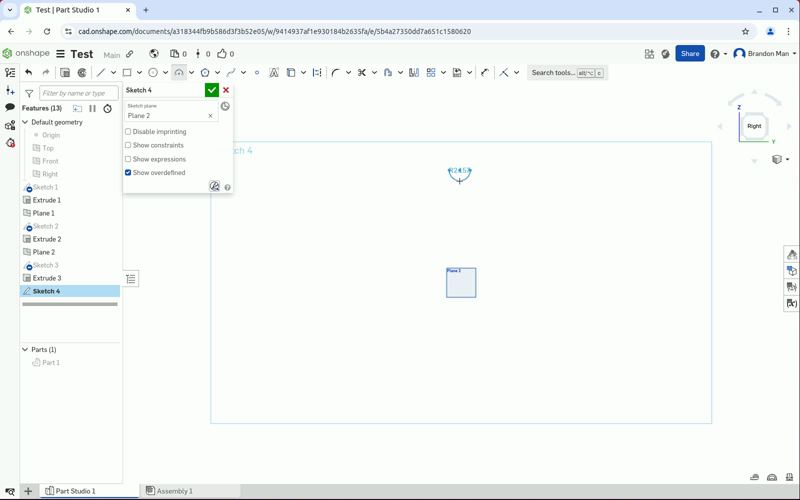
key_up(shift)
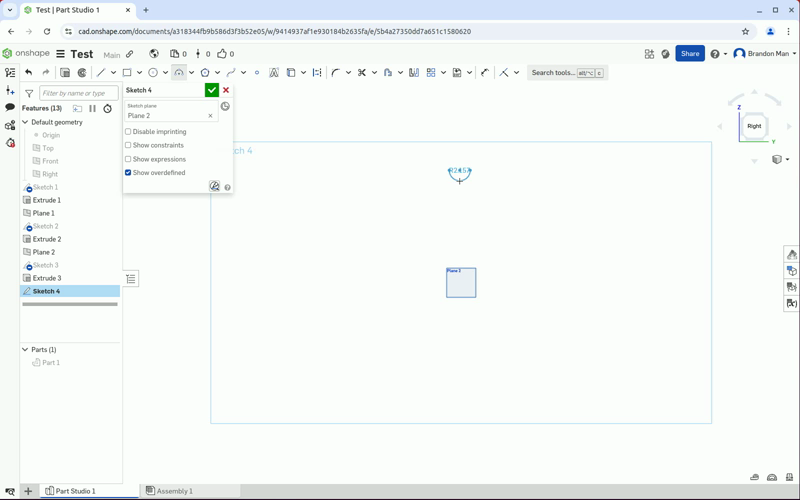
key(esc)
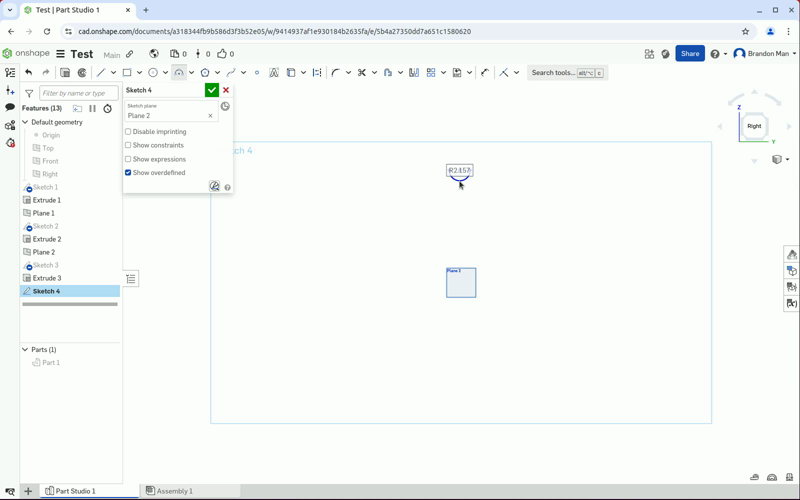
key(l)
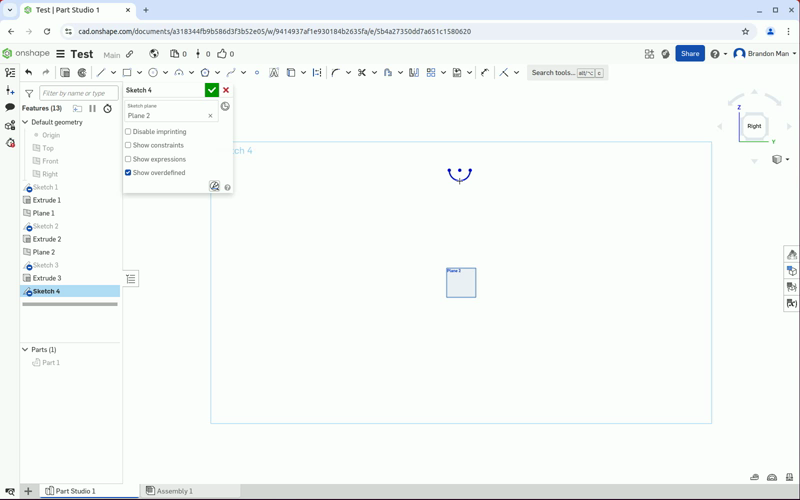
mouse_move(470, 170)
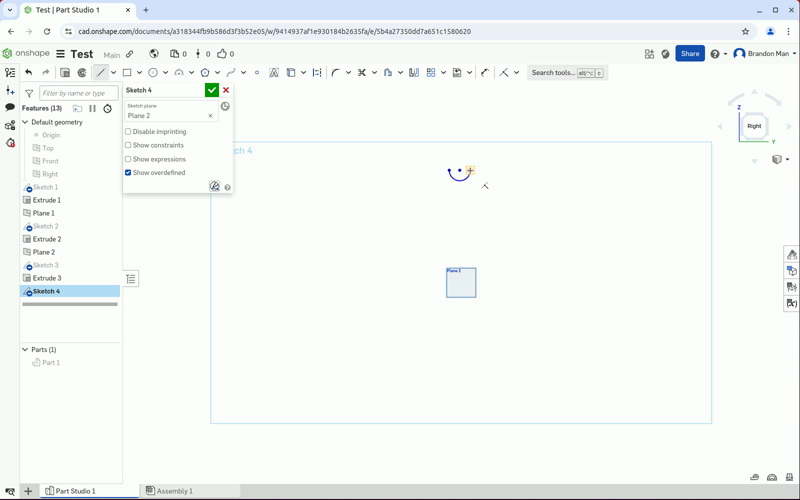
click(470, 170)
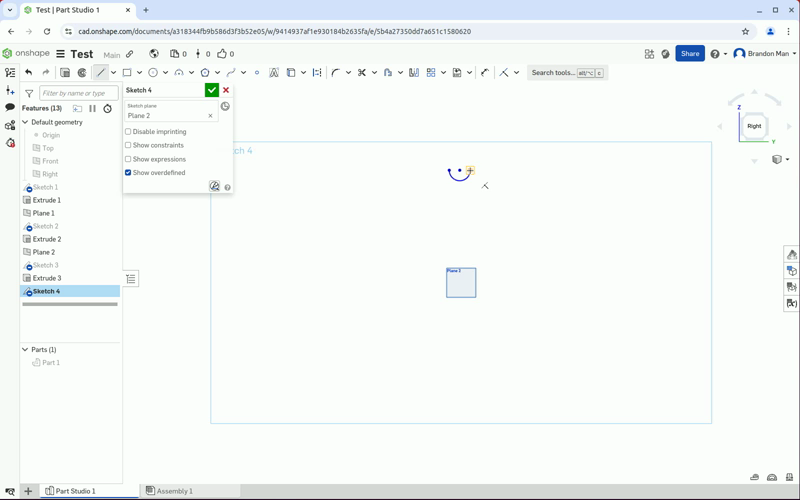
mouse_move(500, 170)
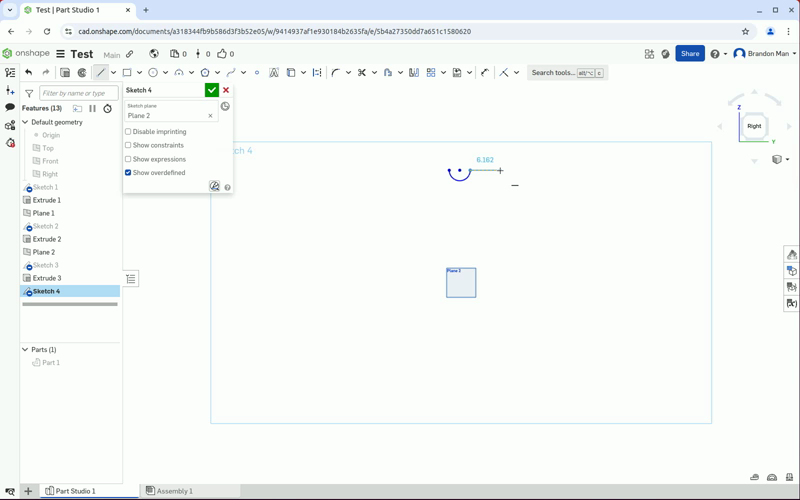
key_down(shift)
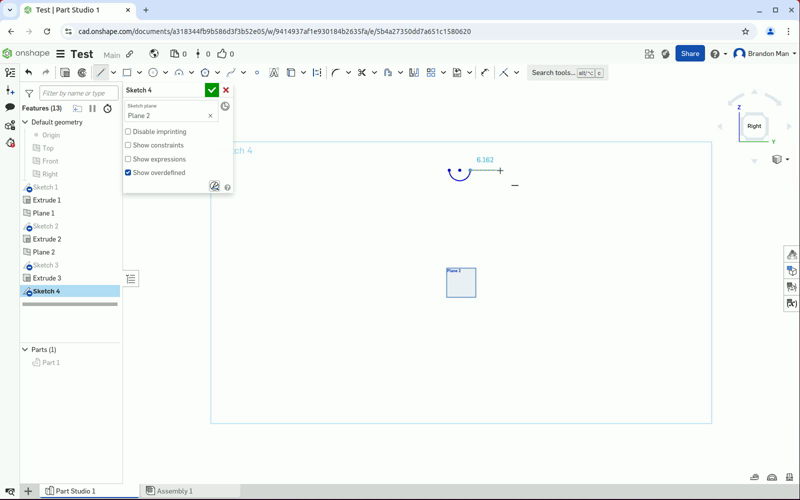
mouse_move(449, 170)
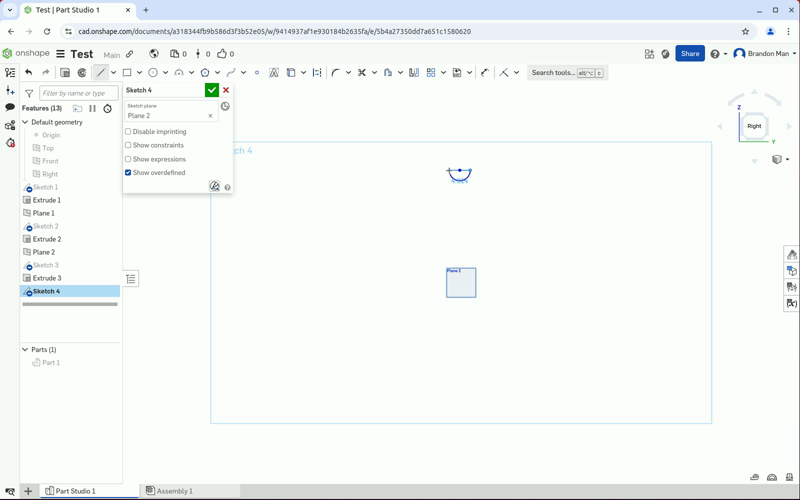
key_up(shift)
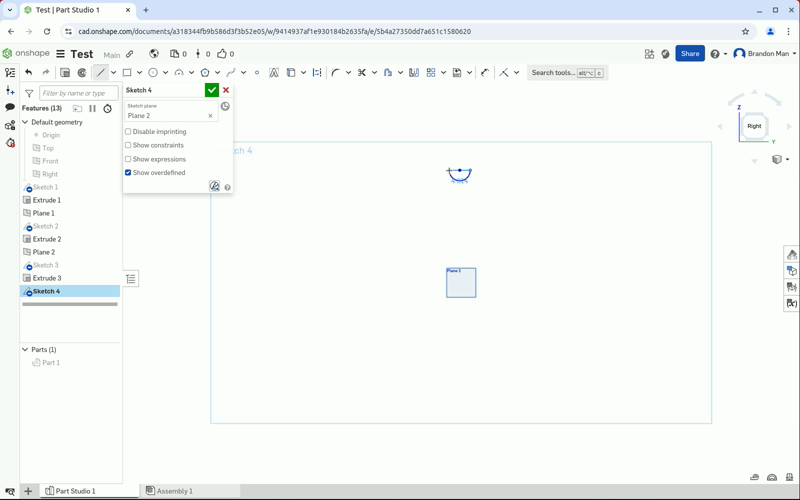
click(449, 170)
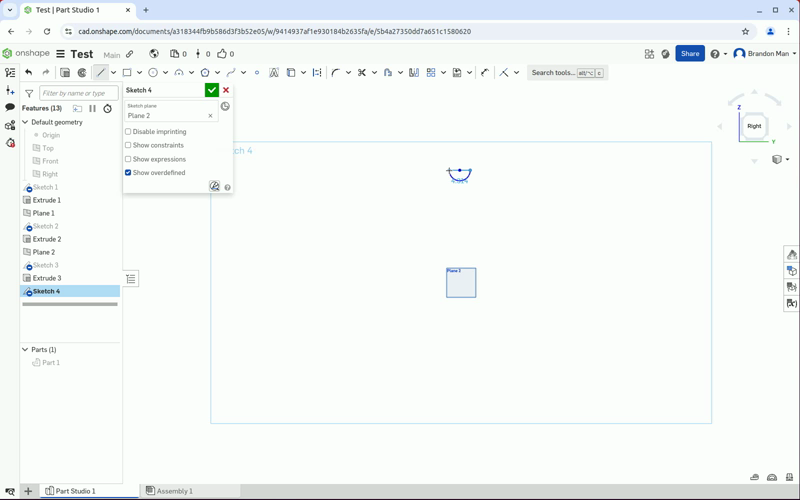
key(esc)
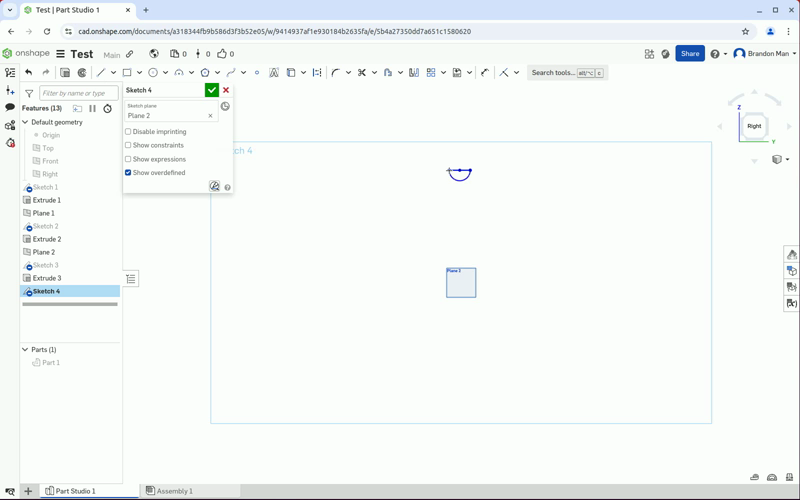
mouse_move(465, 173)
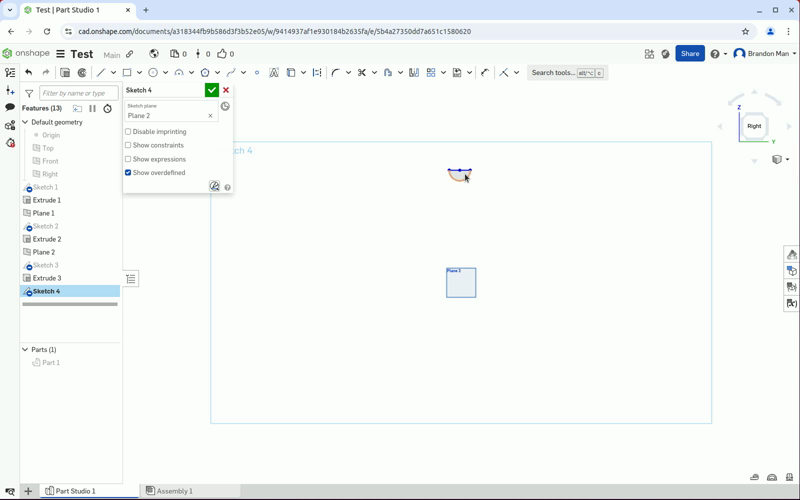
scroll(6)
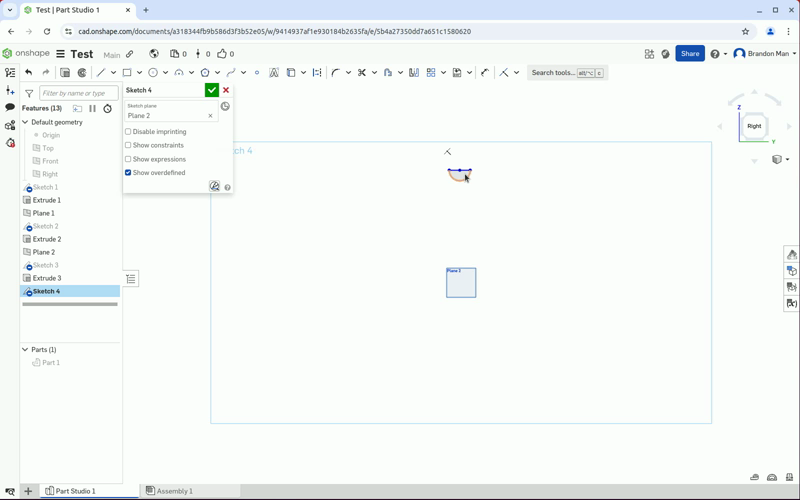
scroll(6)
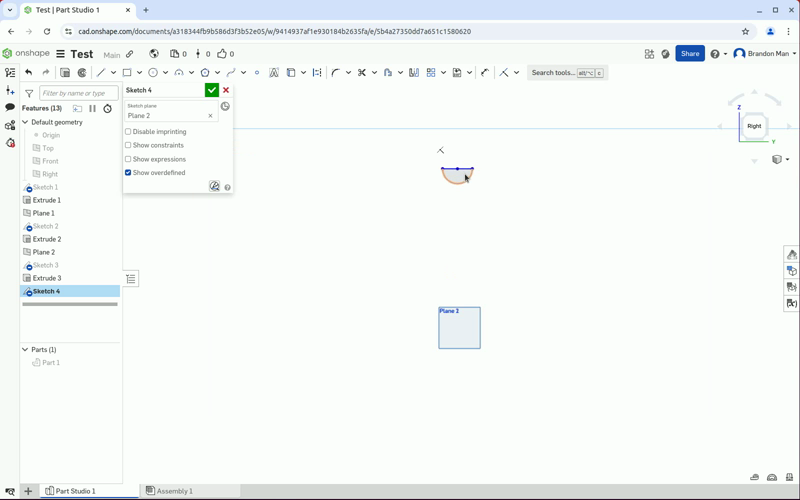
scroll(6)
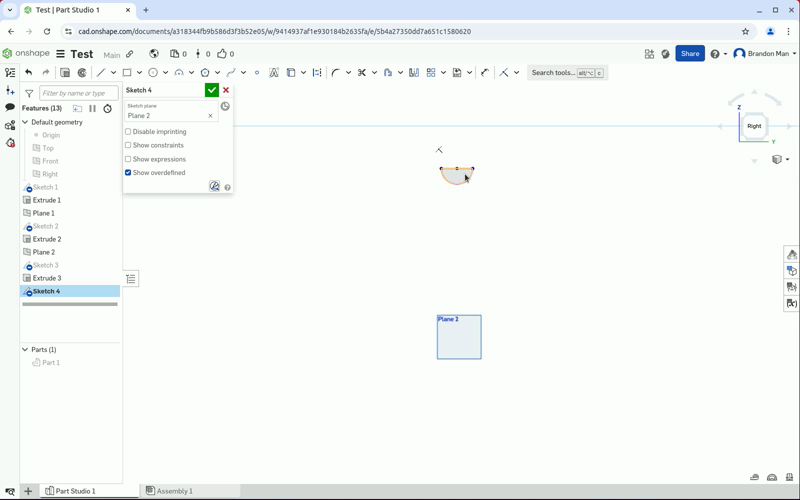
scroll(6)
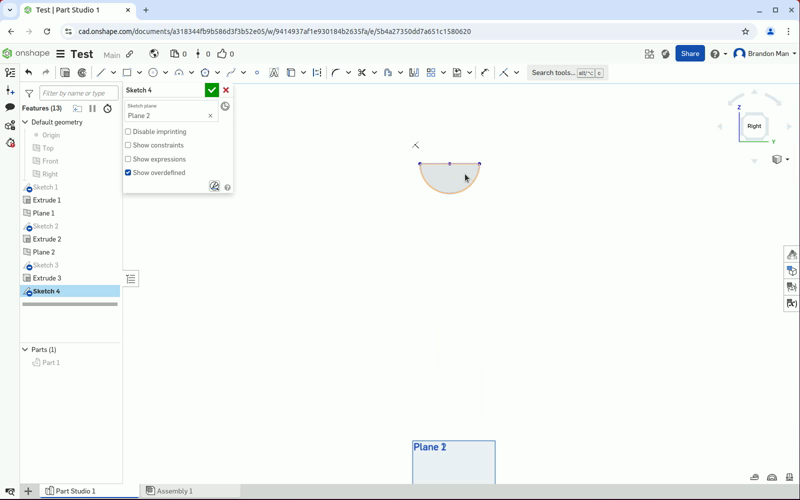
scroll(6)
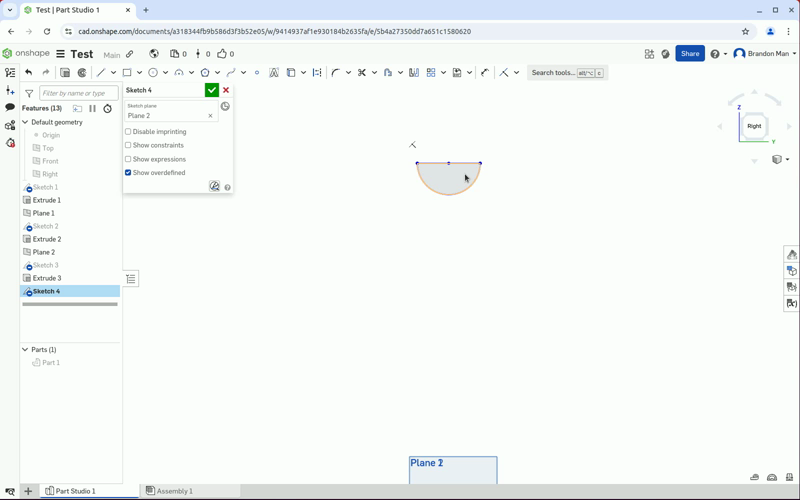
scroll(6)
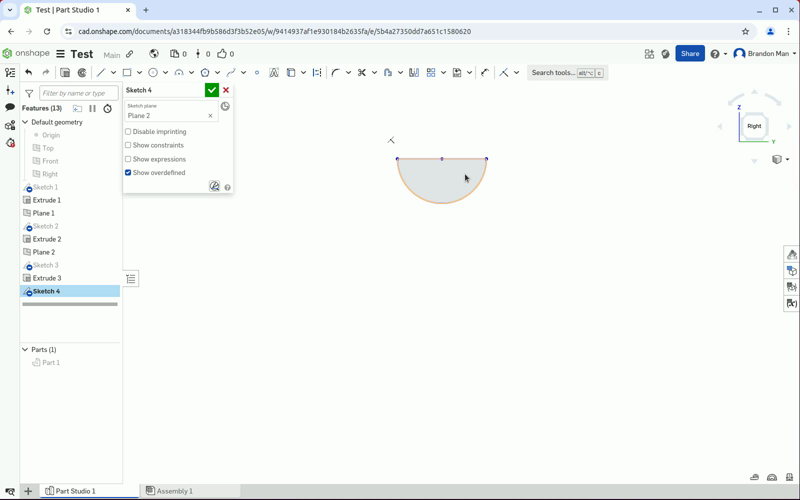
scroll(6)
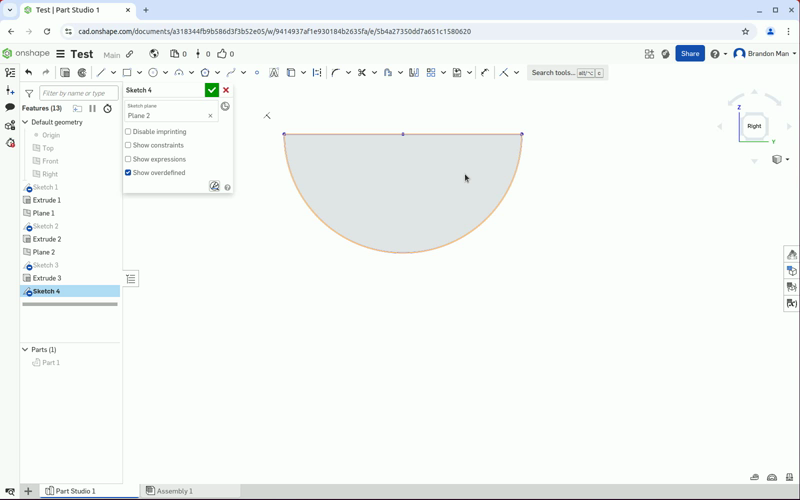
click(465, 173)
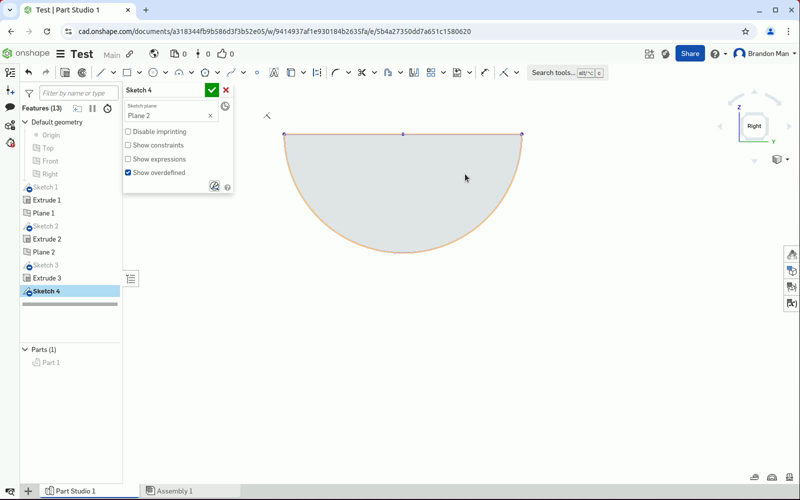
scroll(-6)
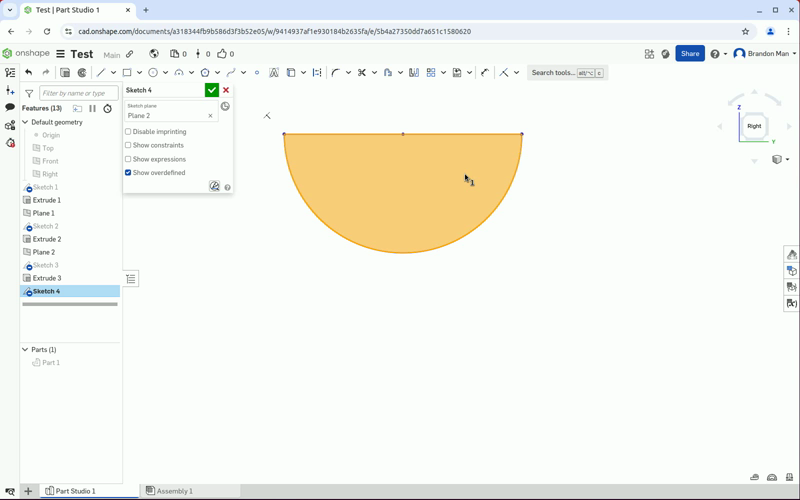
scroll(-6)
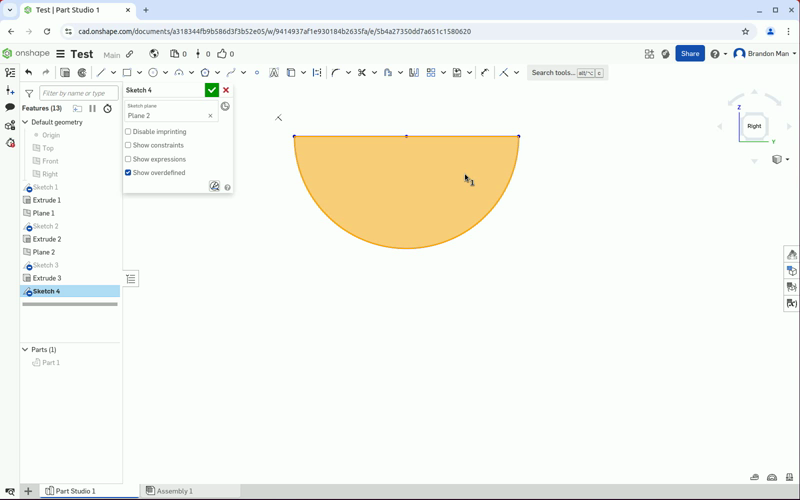
scroll(-6)
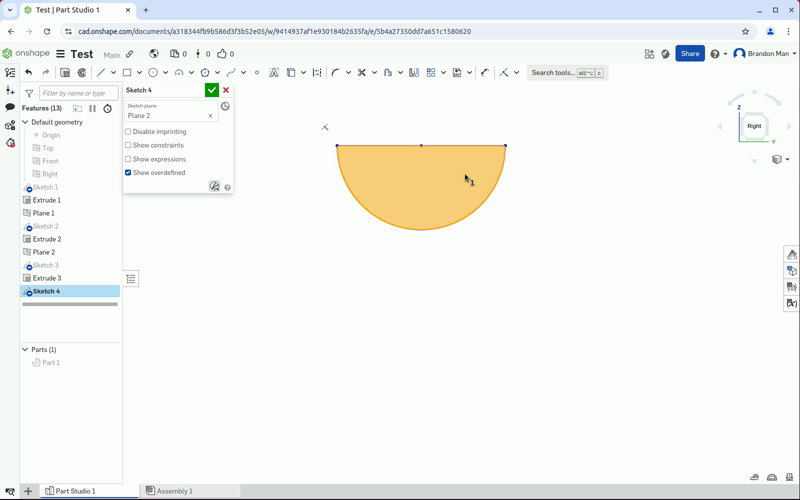
scroll(-6)
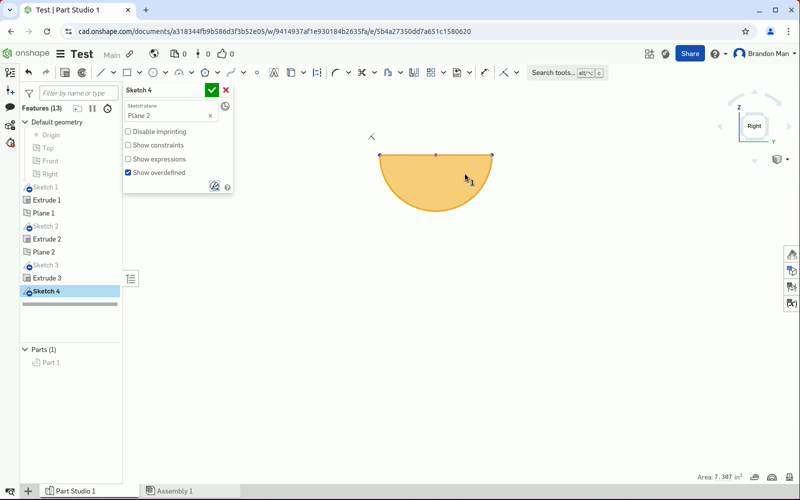
scroll(-6)
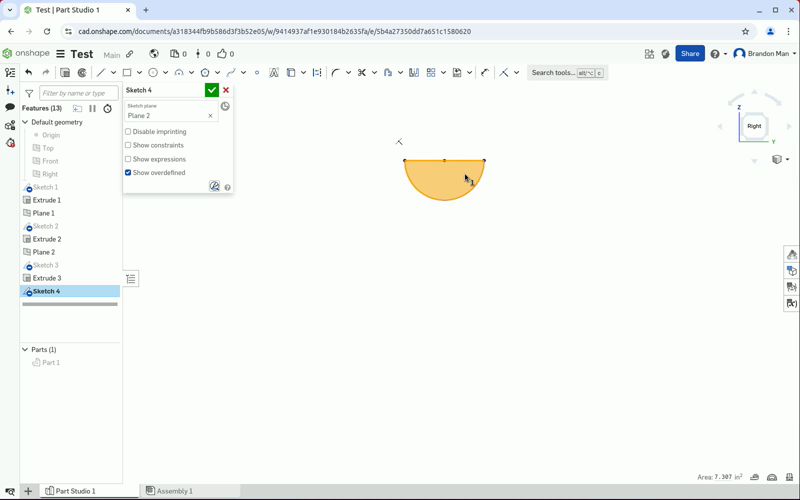
scroll(-6)
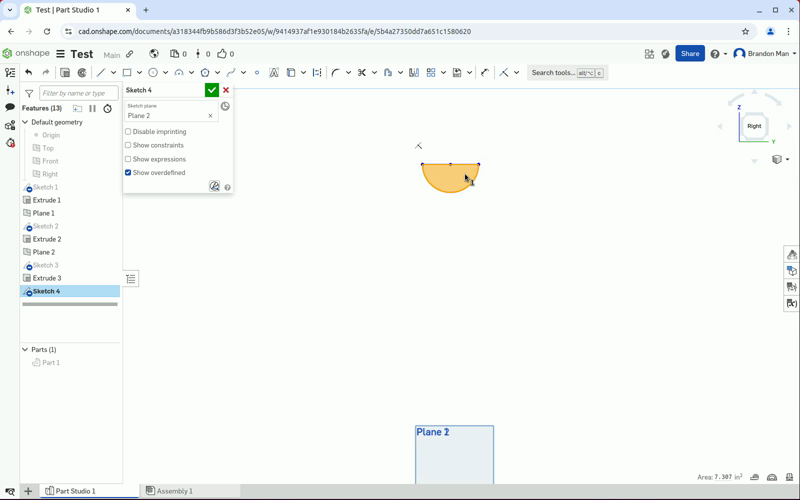
scroll(-6)
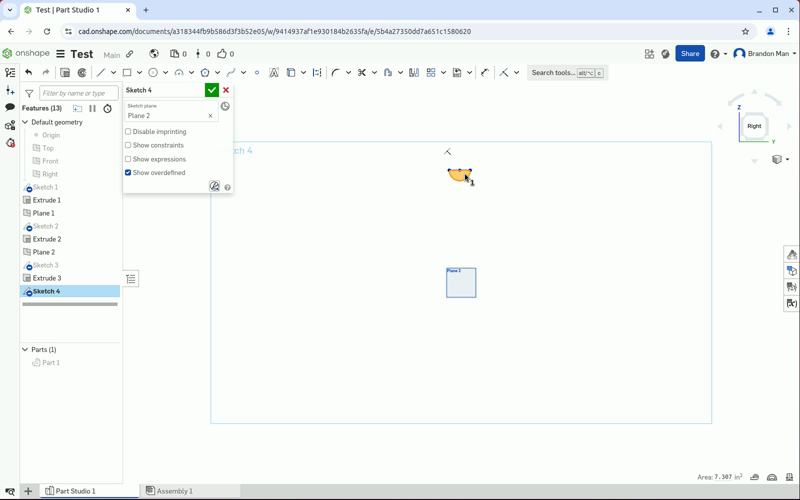
mouse_move(73, 352)
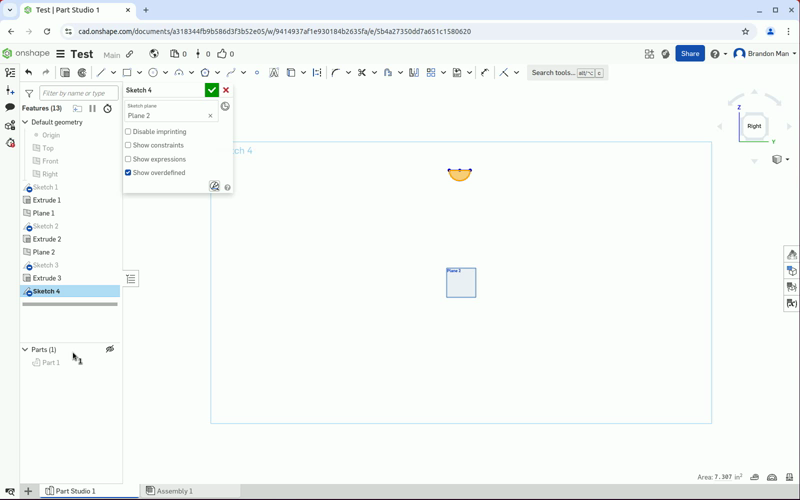
key(shift+y)
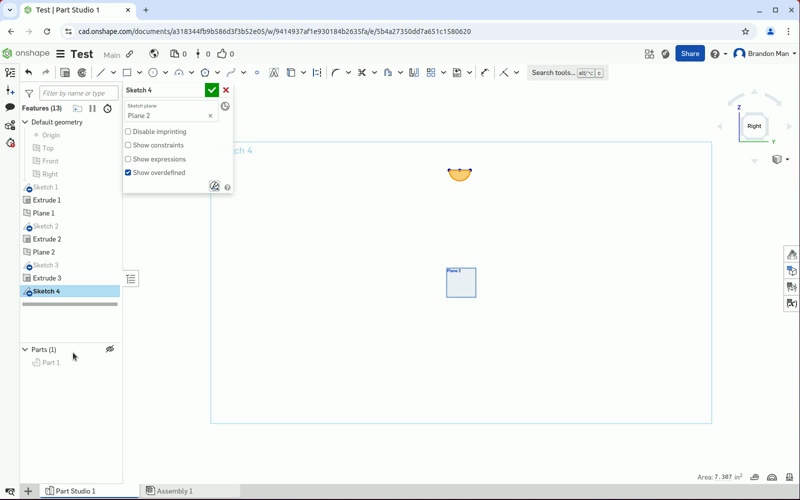
key(shift+e)
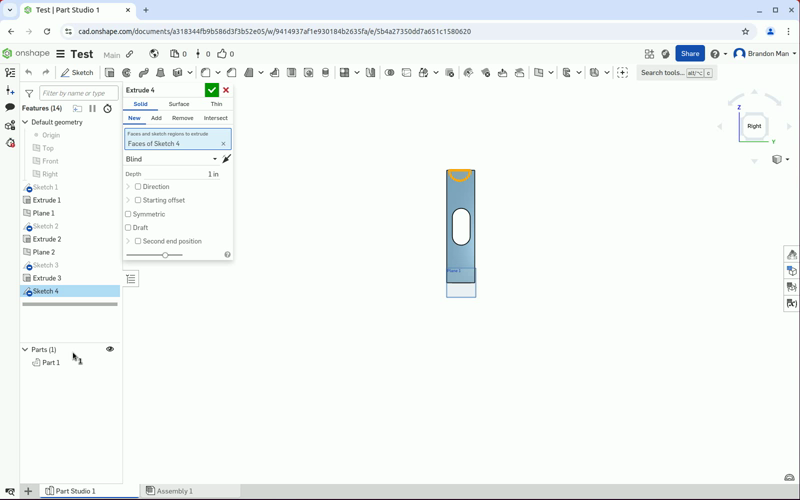
mouse_move(143, 106)
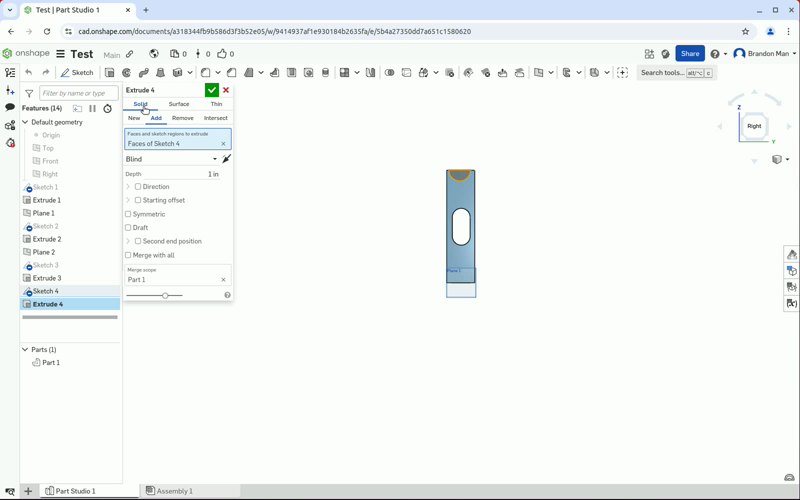
click(143, 106)
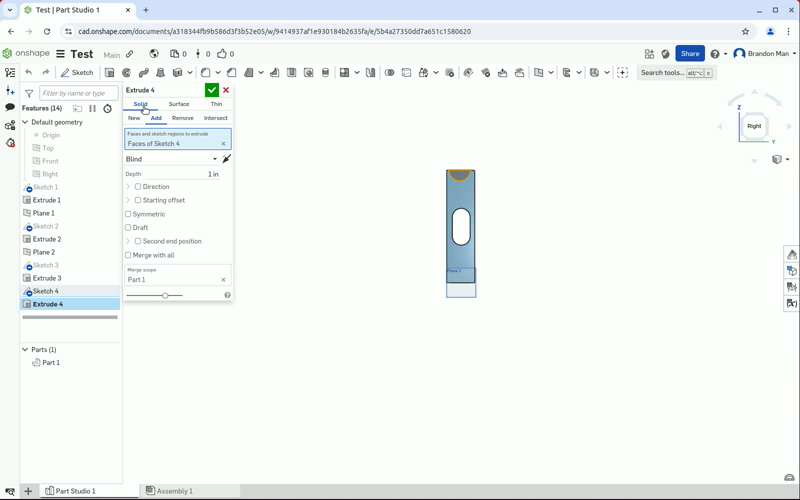
mouse_move(186, 120)
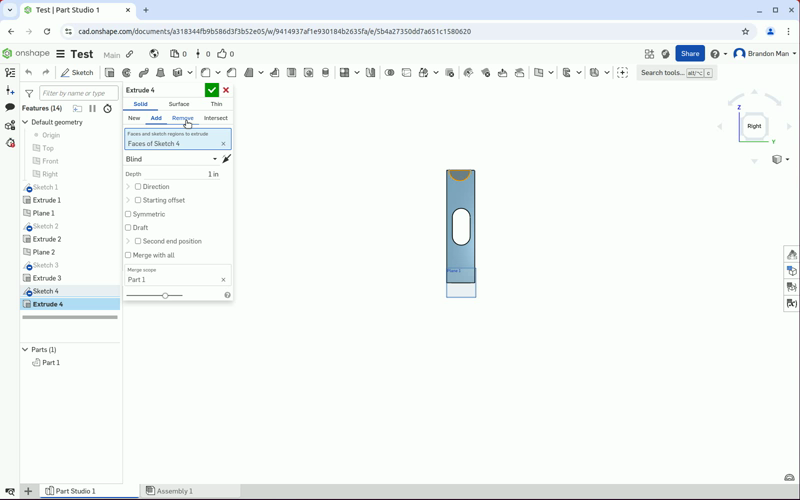
click(186, 120)
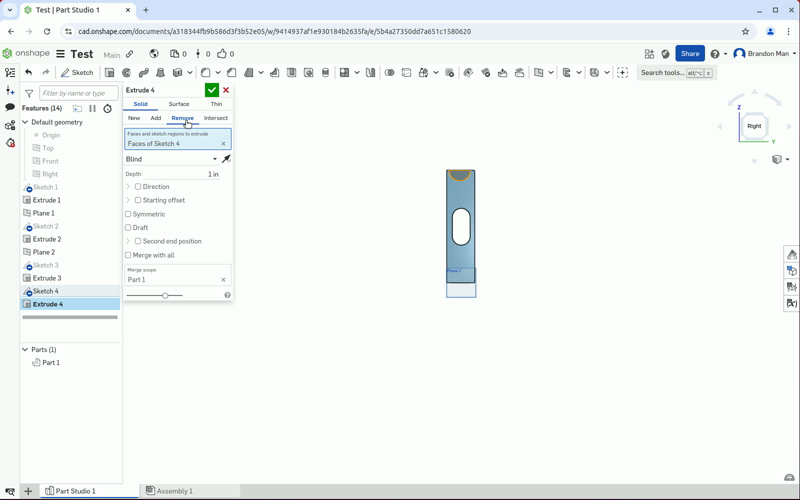
key(tab, 4)
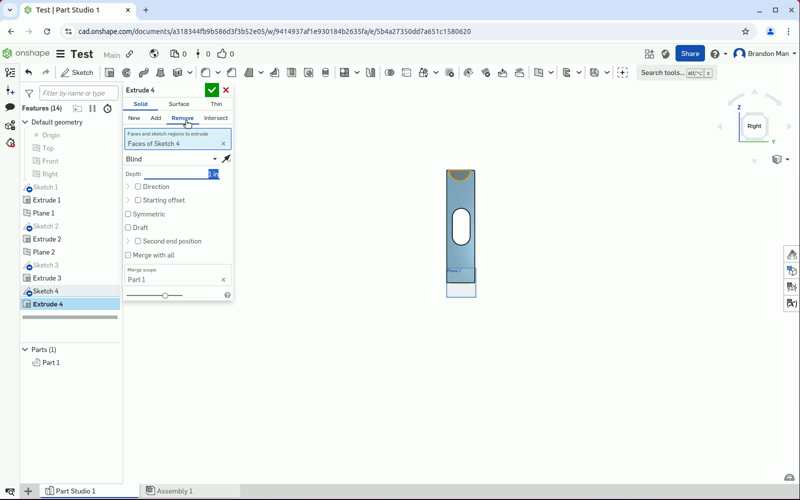
text(11.554)
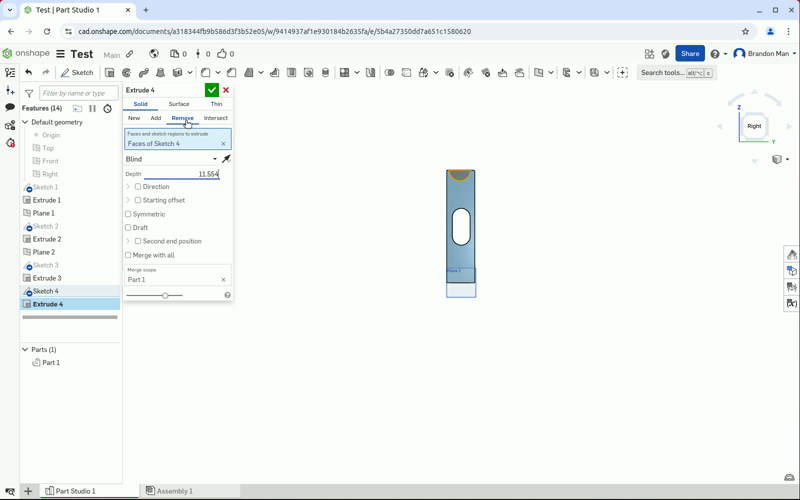
key(tab, 6)
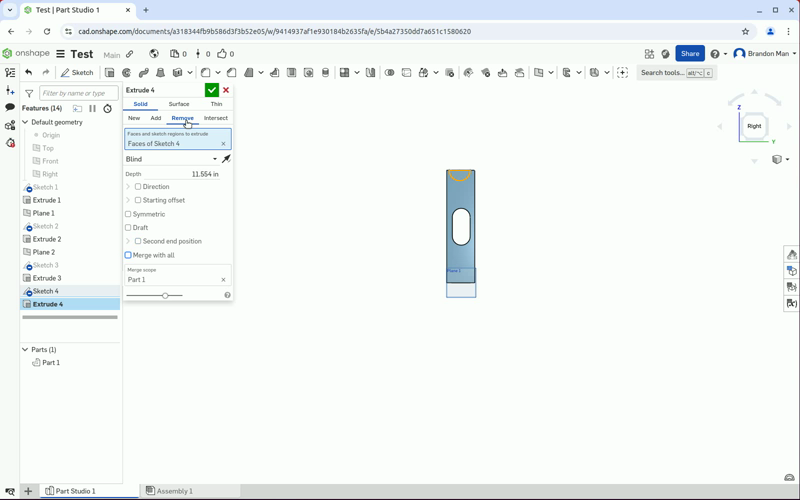
key(space)
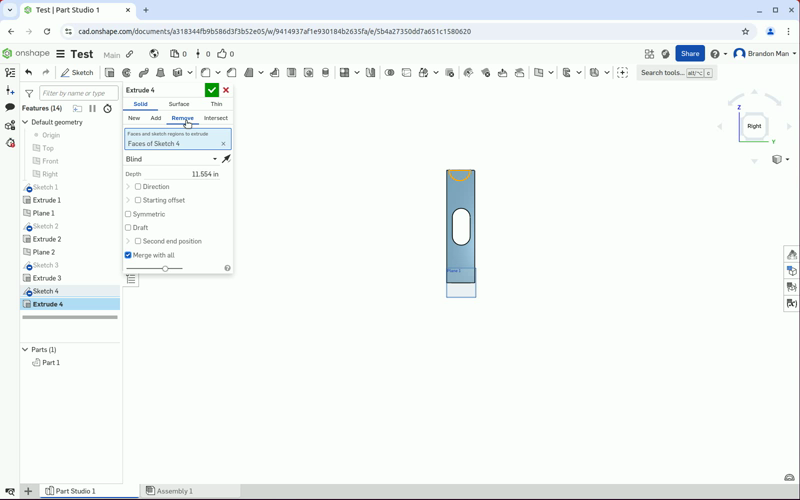
key(enter)
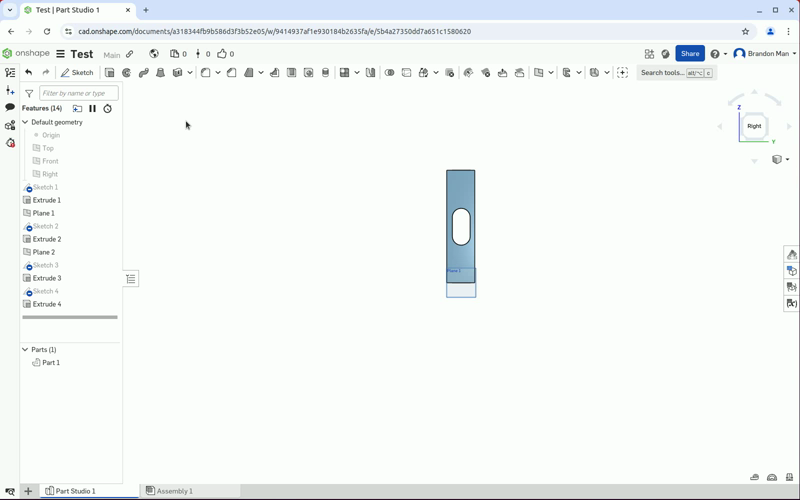
key(shift+h)
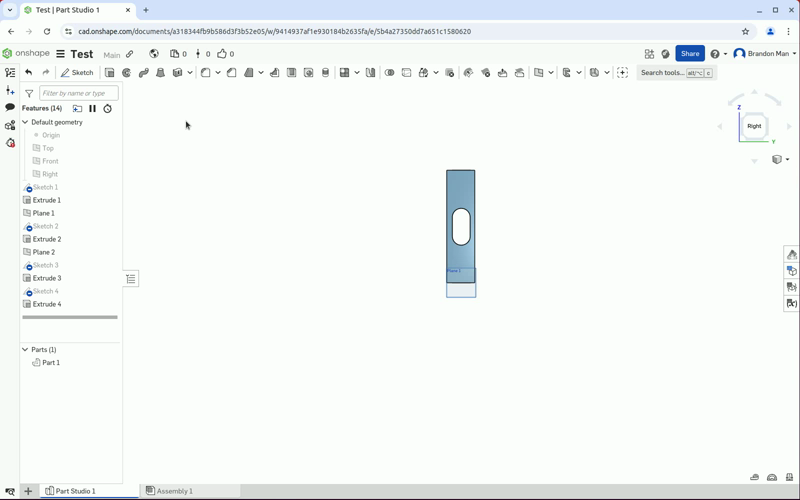
key(shift+h)
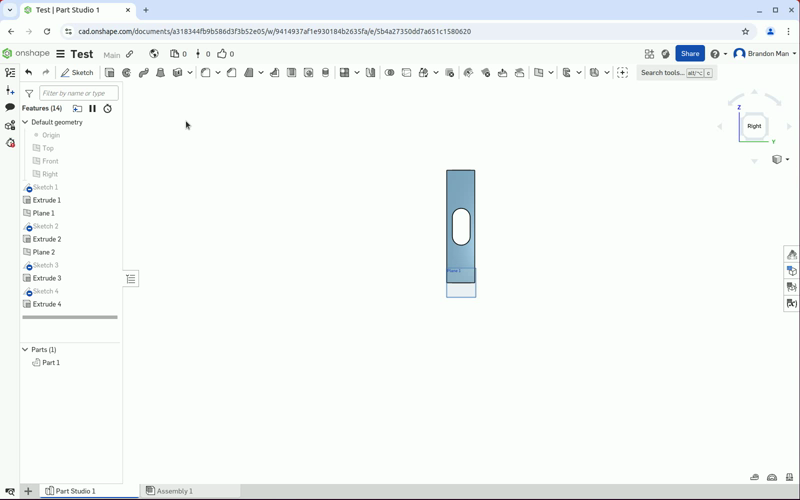
key(shift+7)
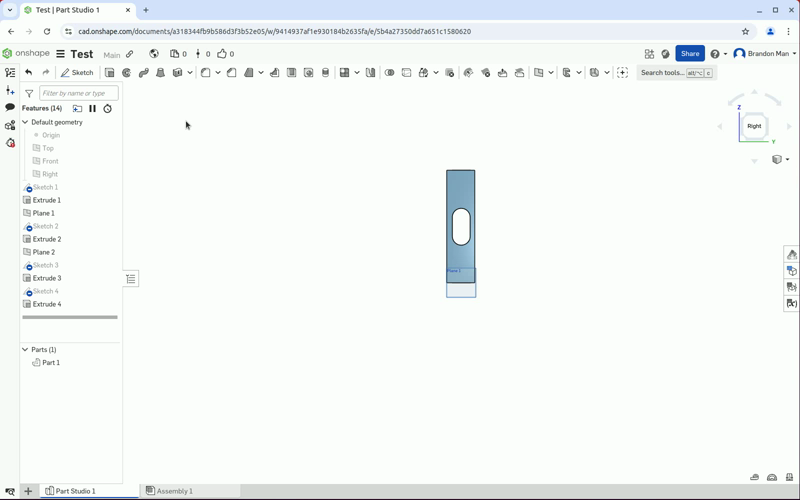
key(right, 2)
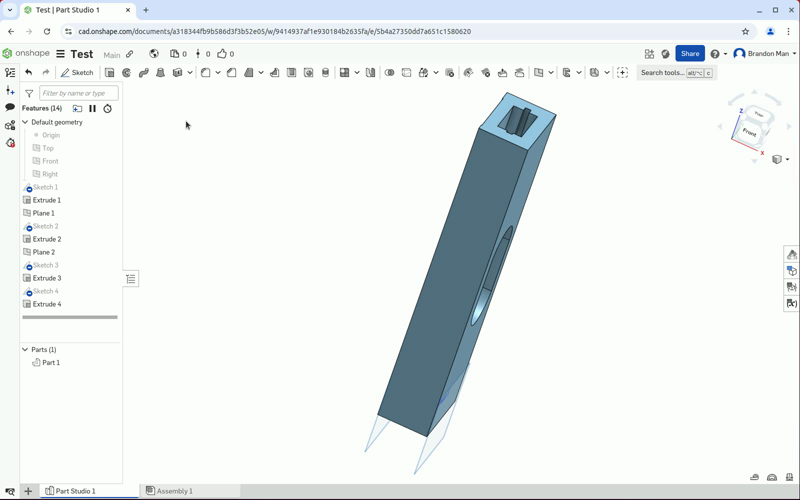
key(down, 2)
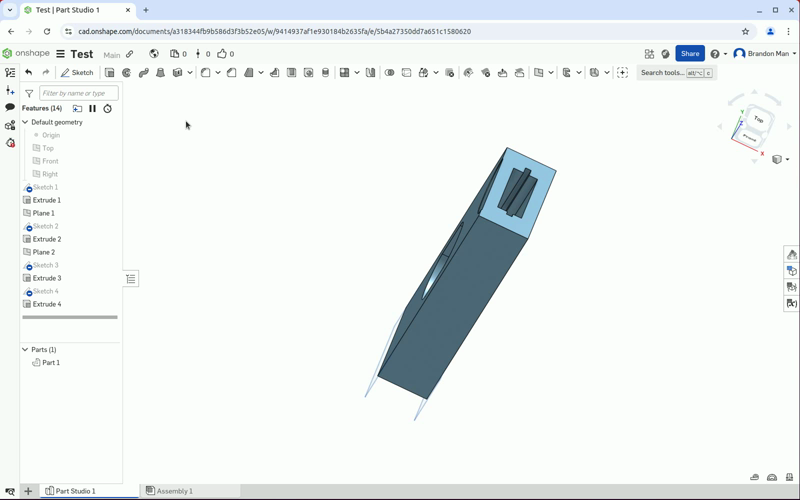
key(up, 2)
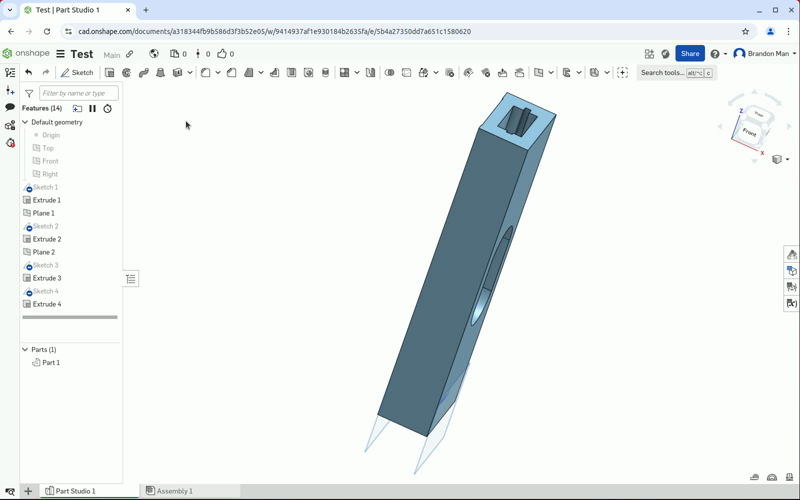
key(left, 2)
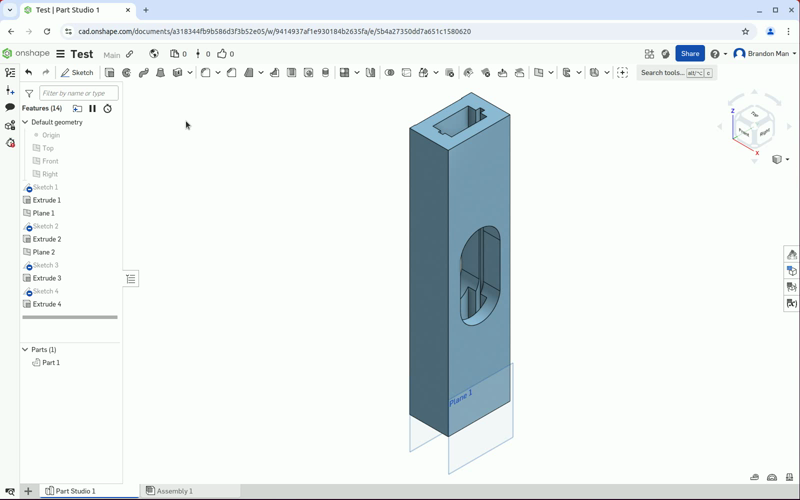
mouse_move(73, 189)
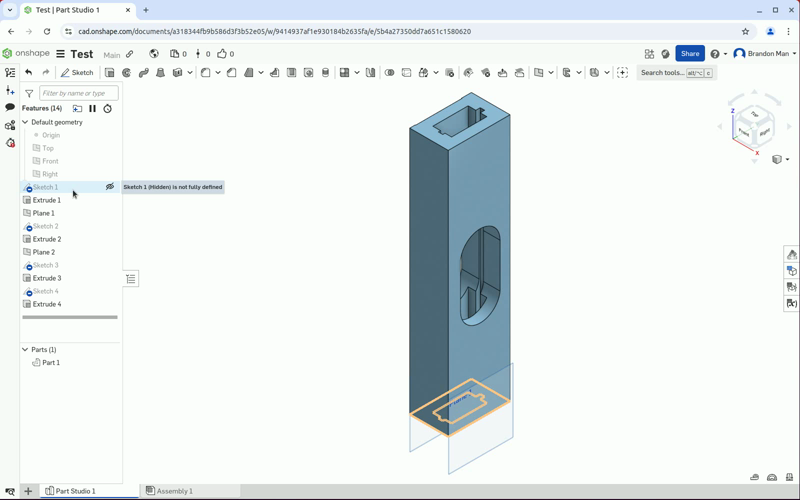
click(73, 189)